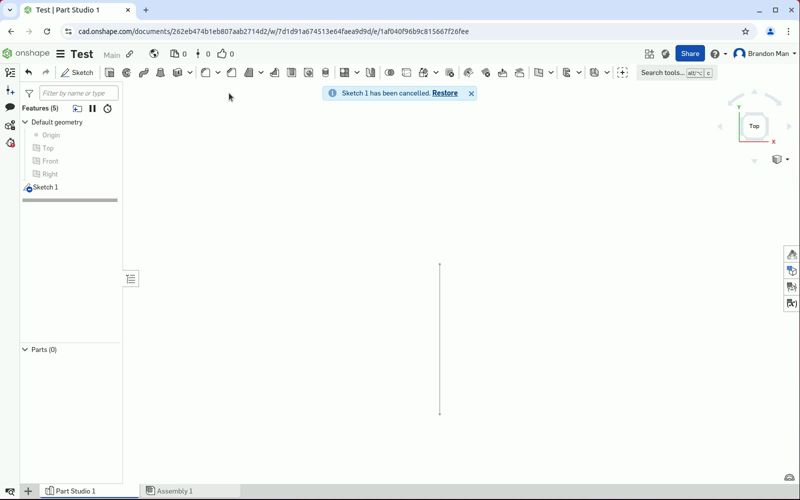
key(shift+h)
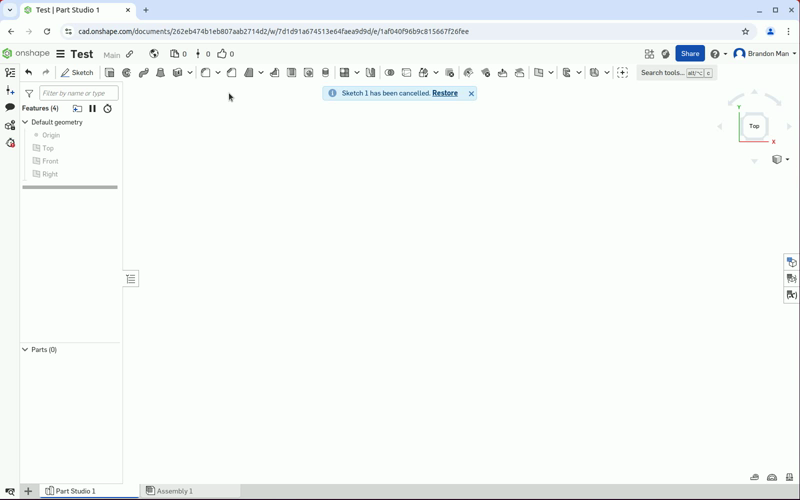
mouse_move(73, 352)
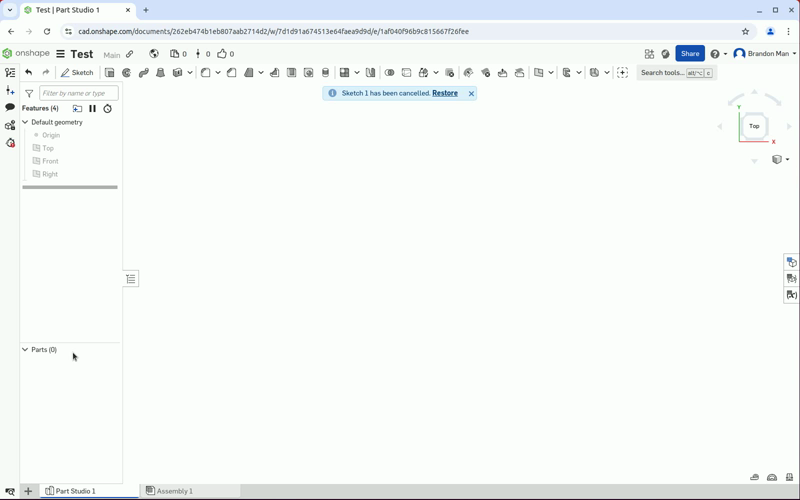
key(y)
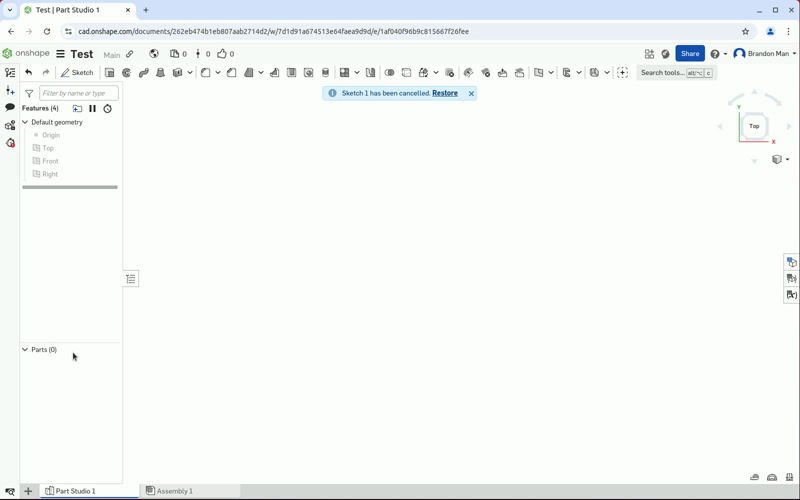
key(shift+p)
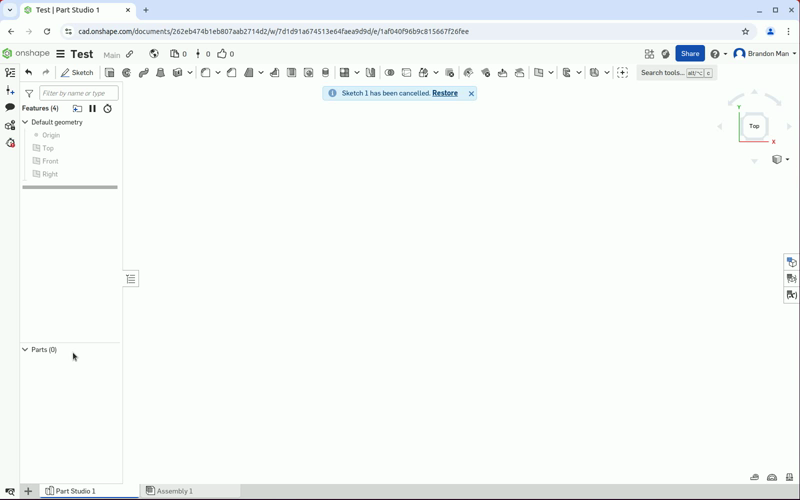
key(space)
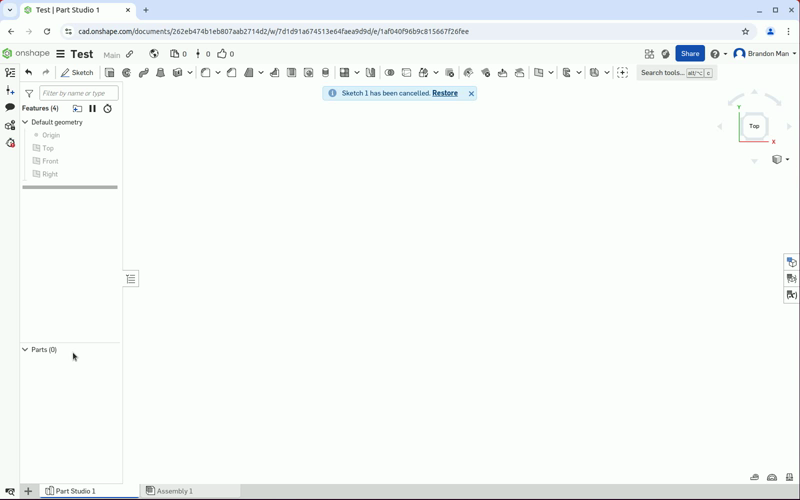
key_down(shift)
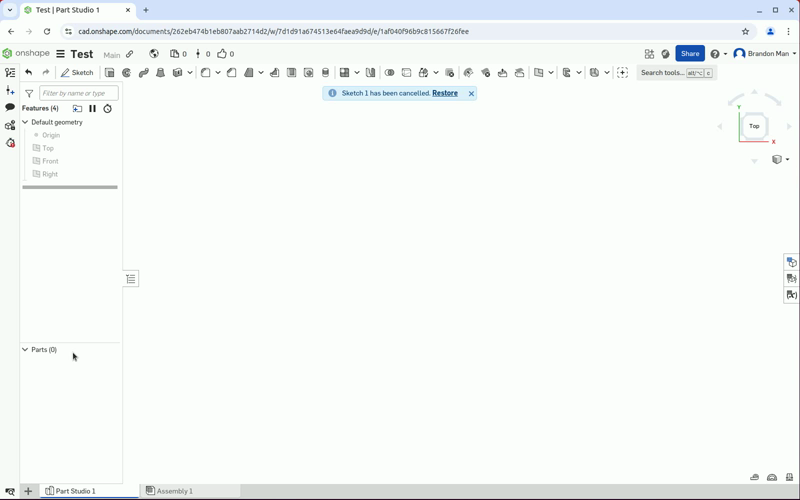
key(up)
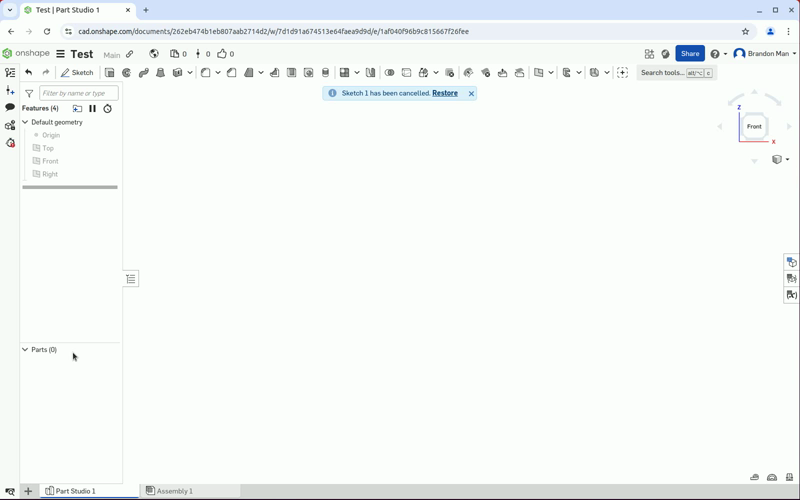
key_up(shift)
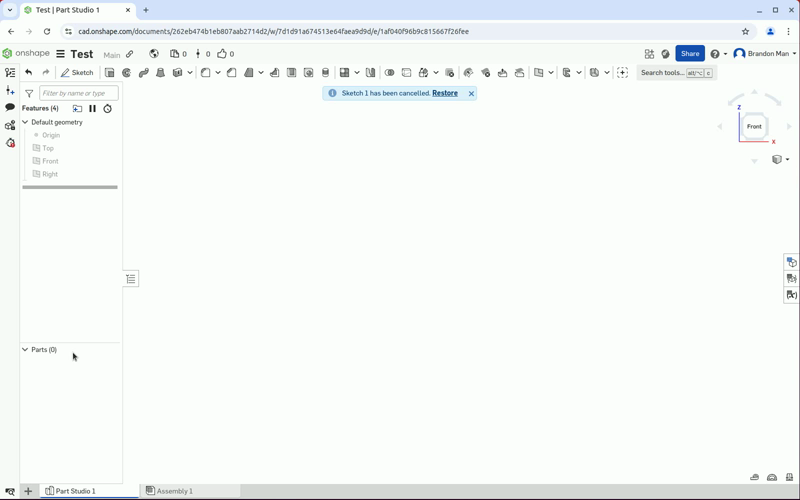
mouse_move(73, 352)
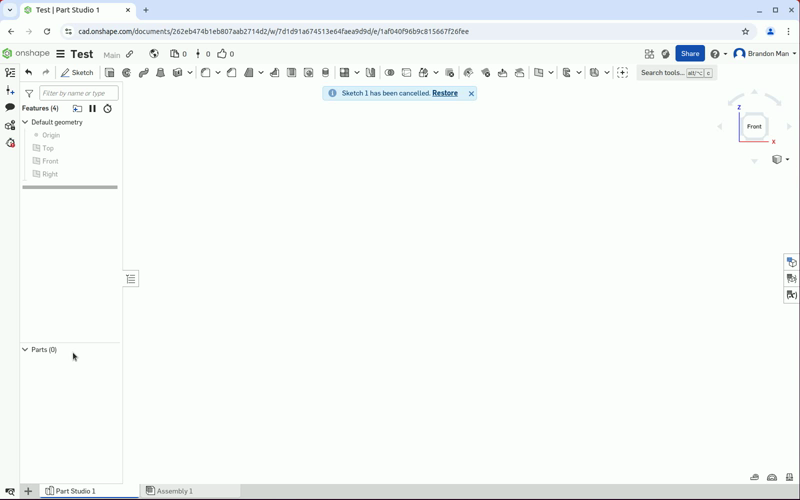
key(shift+y)
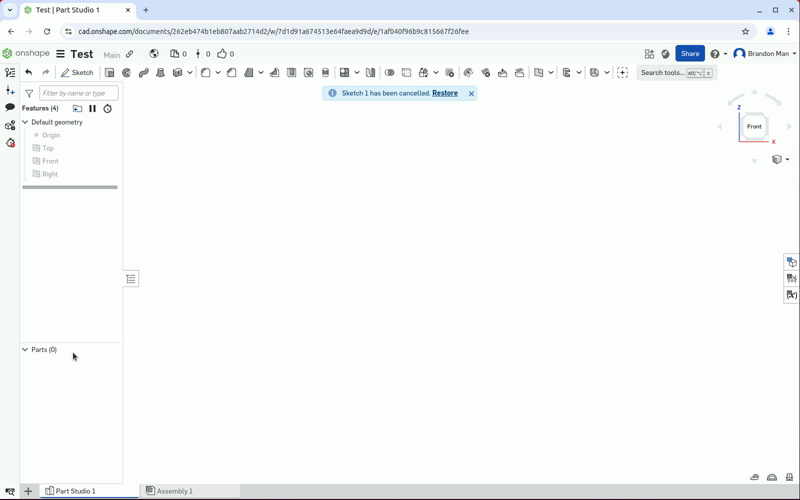
key(shift+s)
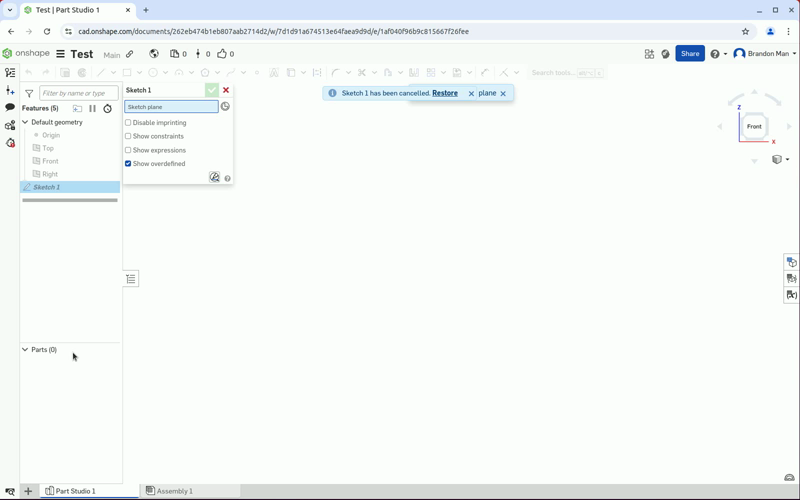
mouse_move(73, 163)
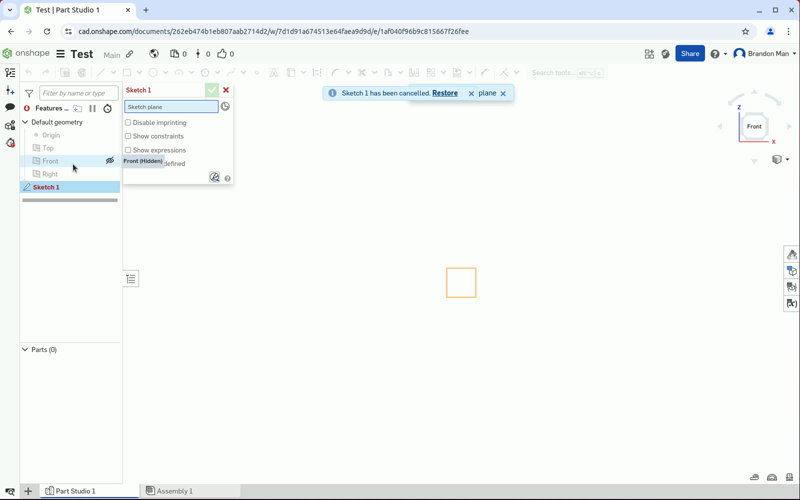
click(73, 163)
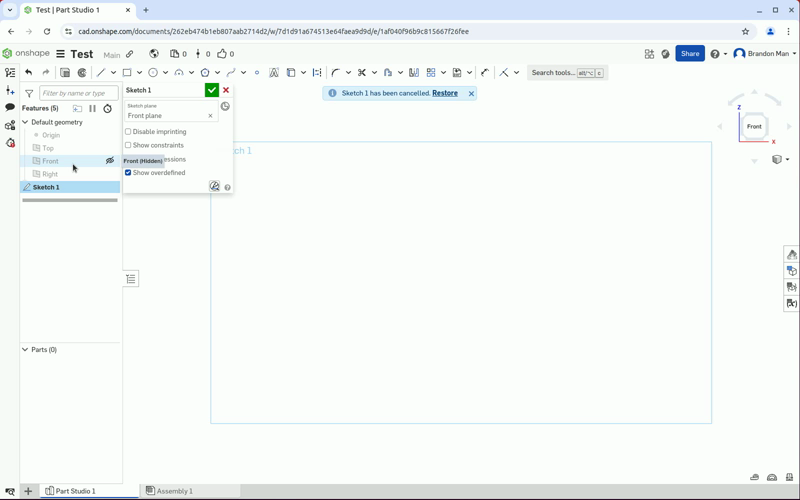
mouse_move(73, 352)
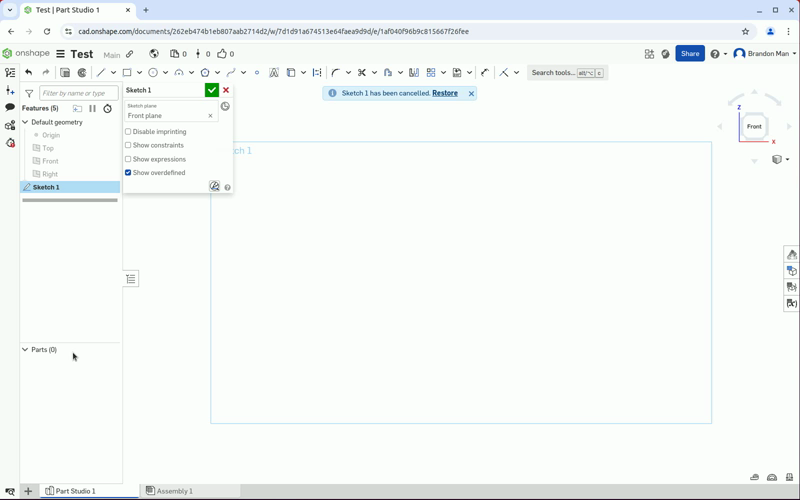
key(y)
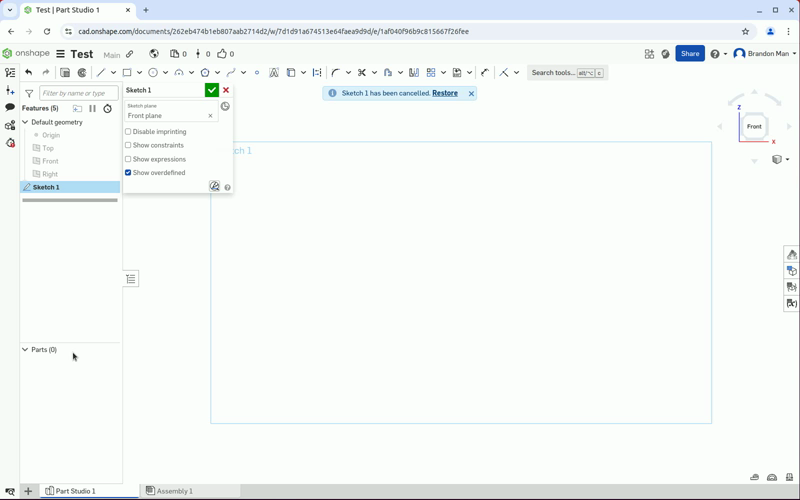
key(l)
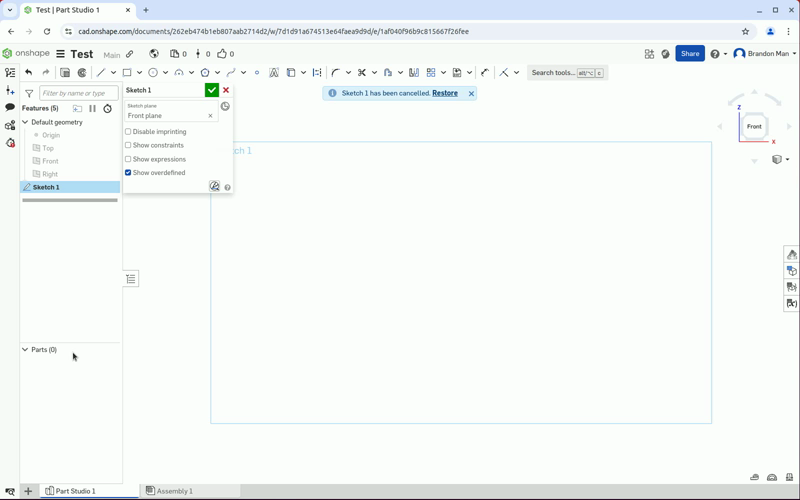
key_down(shift)
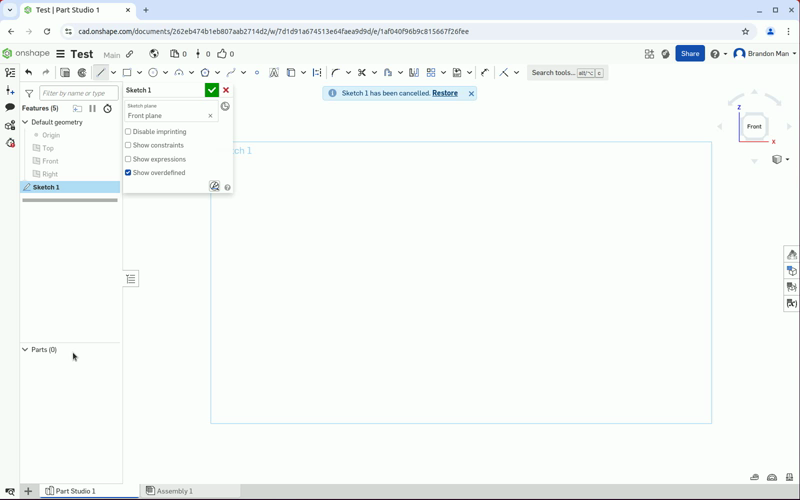
mouse_move(472, 271)
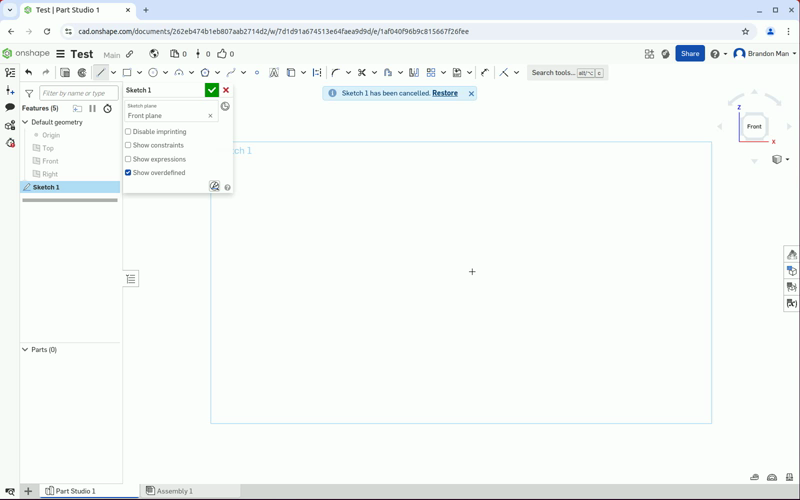
click(472, 271)
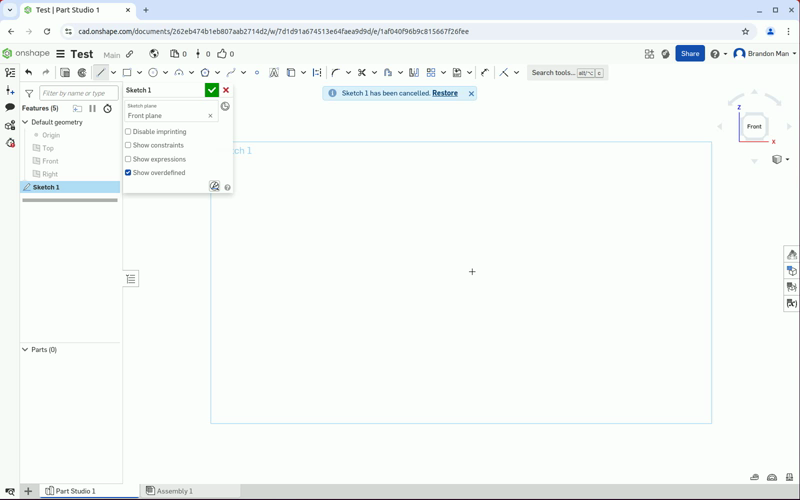
key_up(shift)
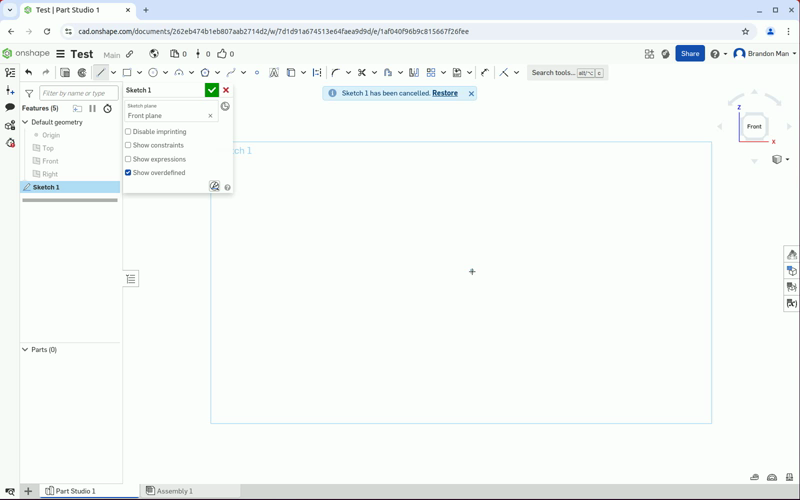
key_down(shift)
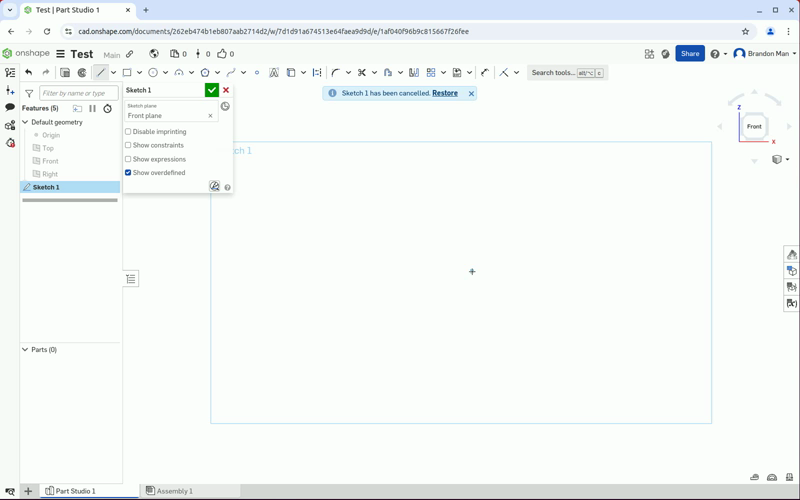
mouse_move(502, 271)
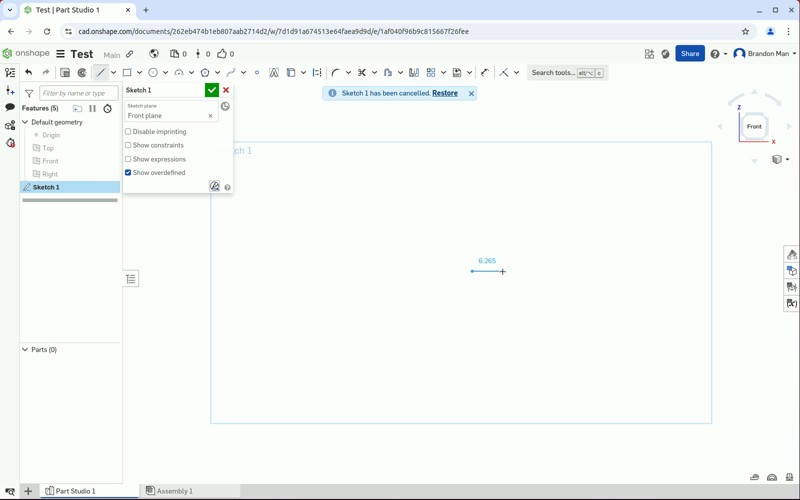
mouse_move(476, 296)
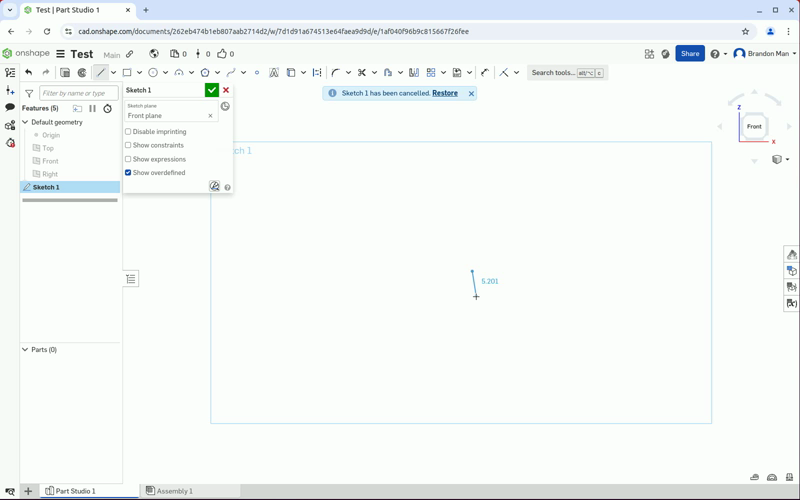
click(476, 296)
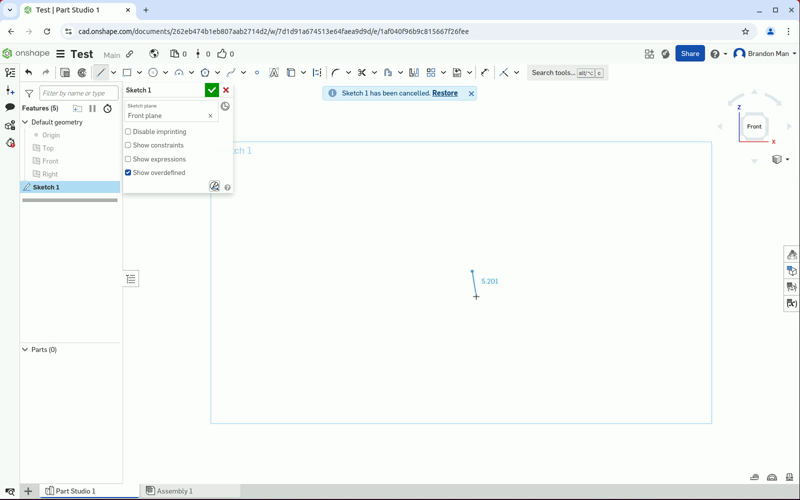
key_up(shift)
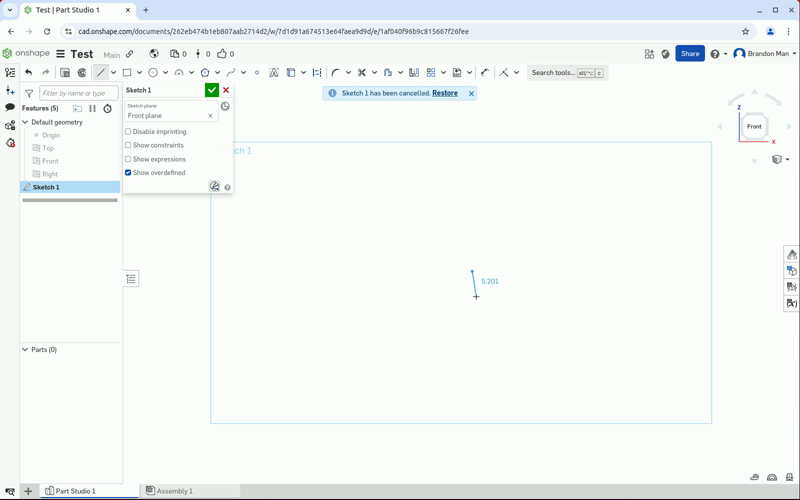
key(esc)
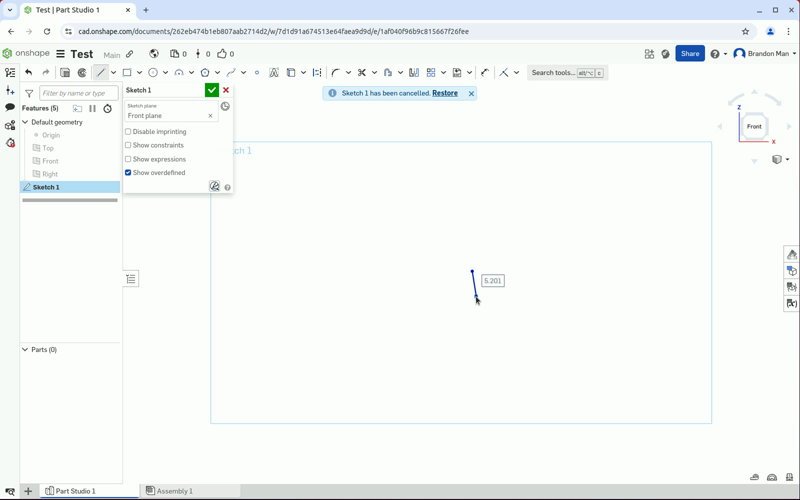
key(a)
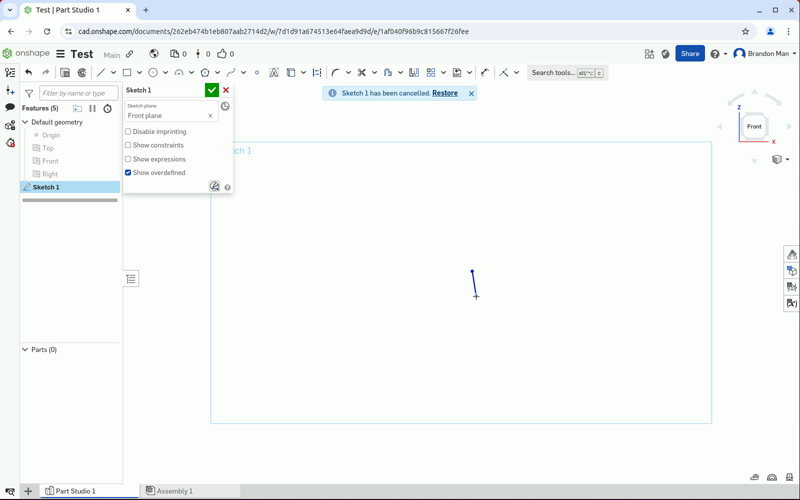
mouse_move(476, 296)
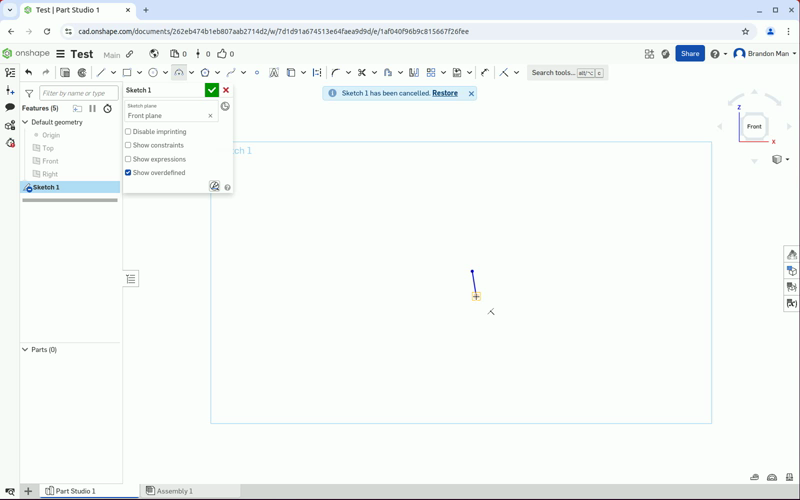
click(476, 296)
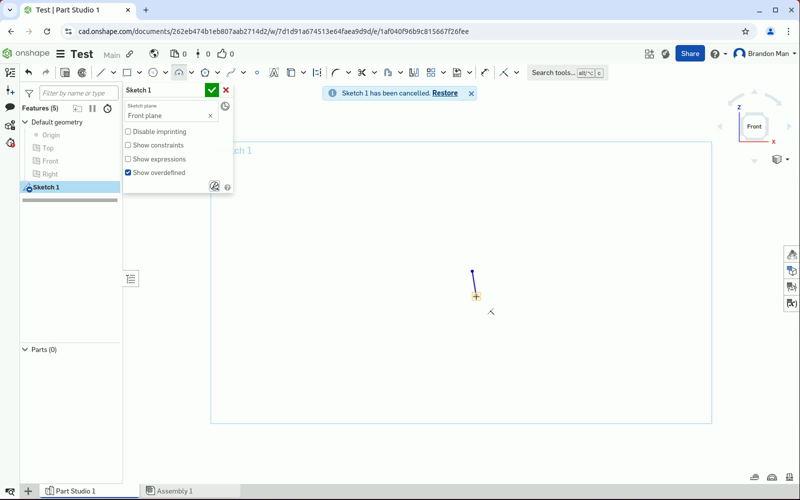
key_down(shift)
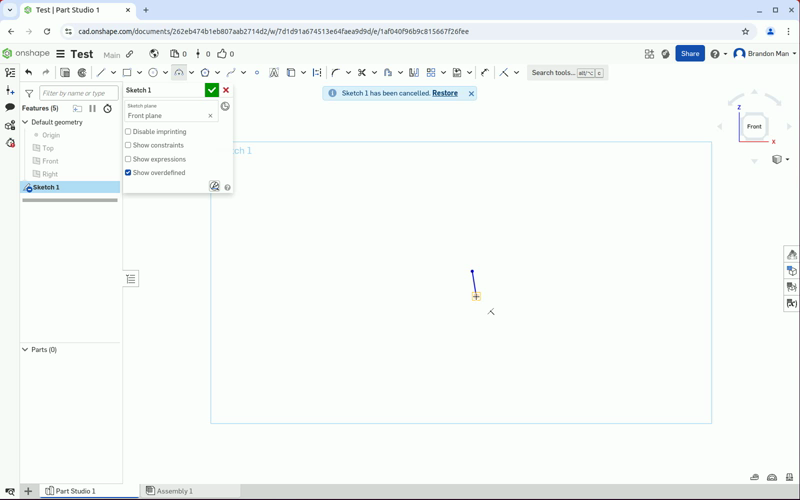
mouse_move(480, 296)
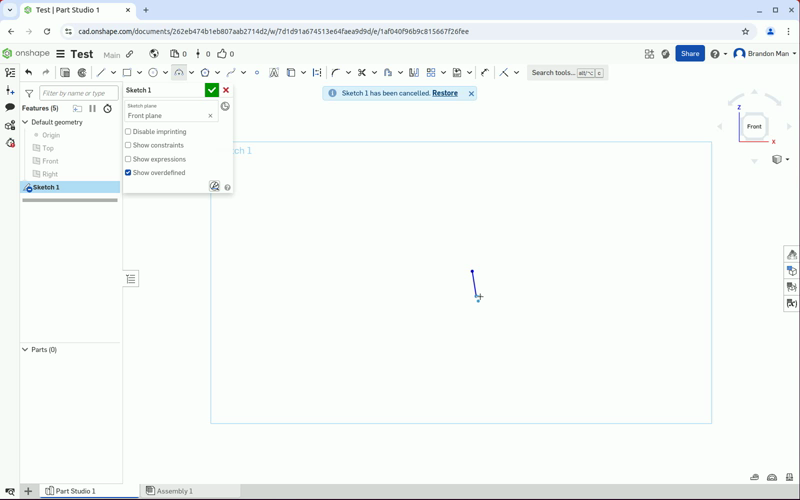
scroll(6)
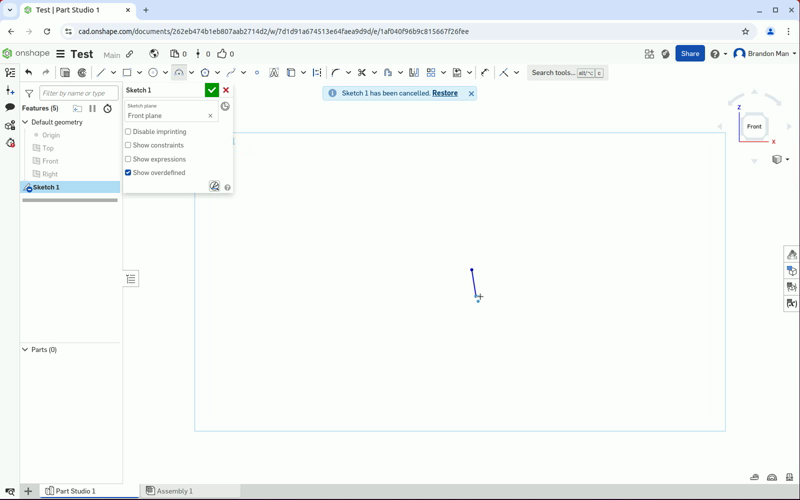
scroll(6)
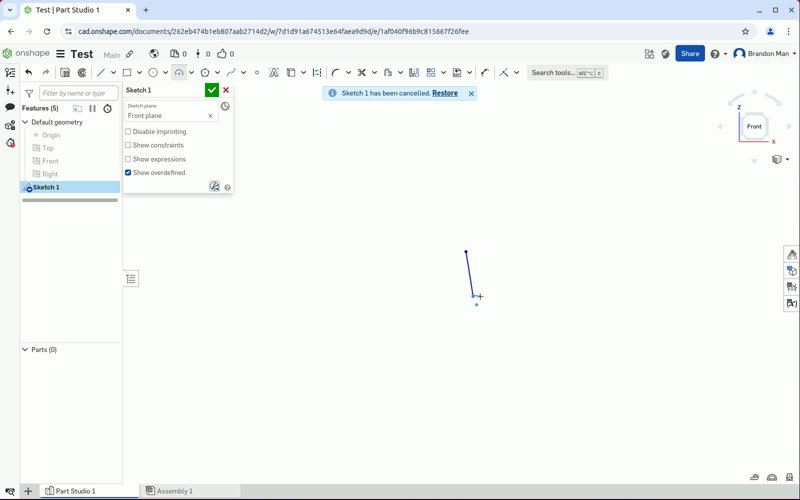
scroll(6)
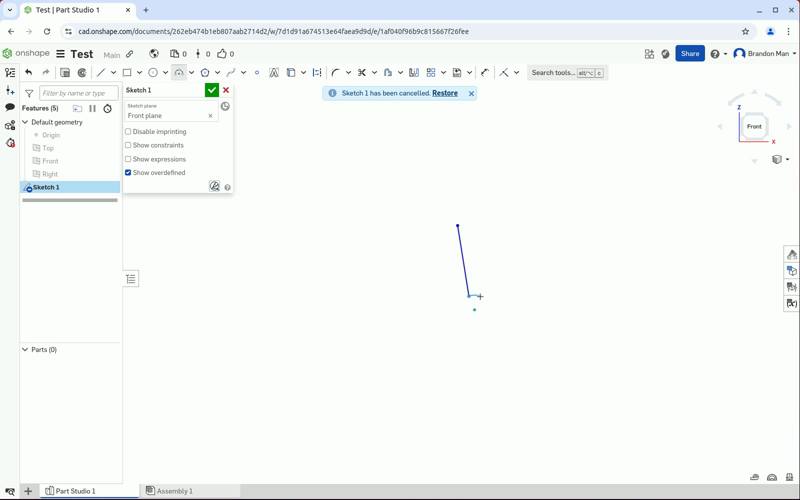
scroll(6)
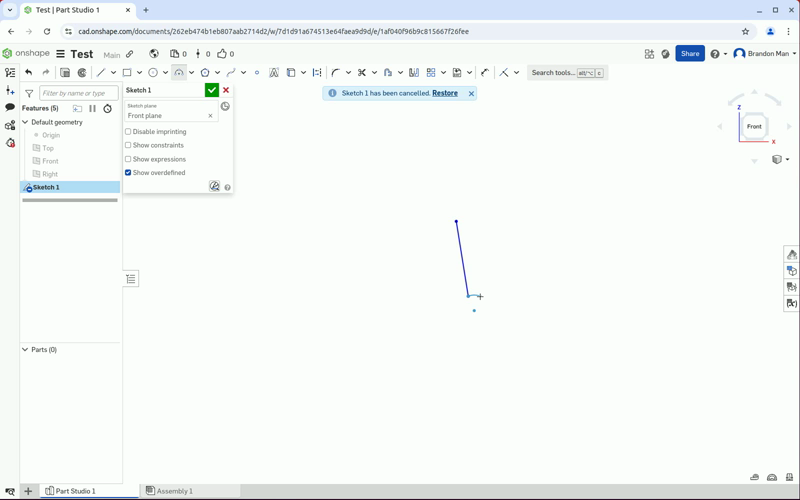
scroll(6)
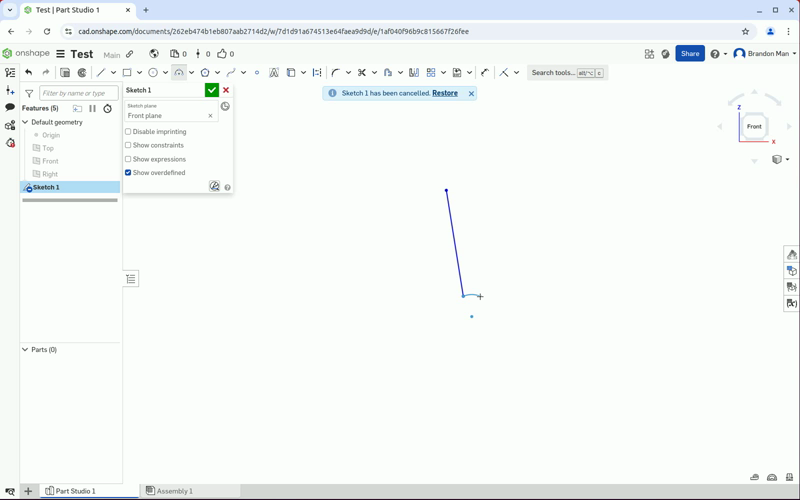
scroll(6)
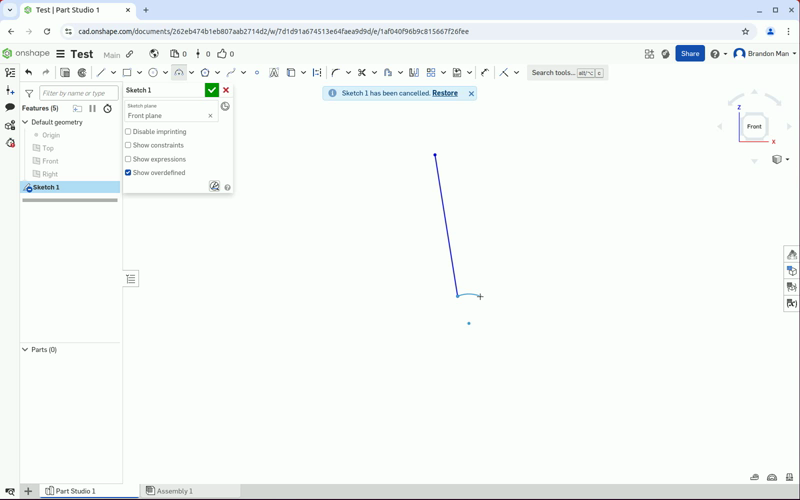
scroll(6)
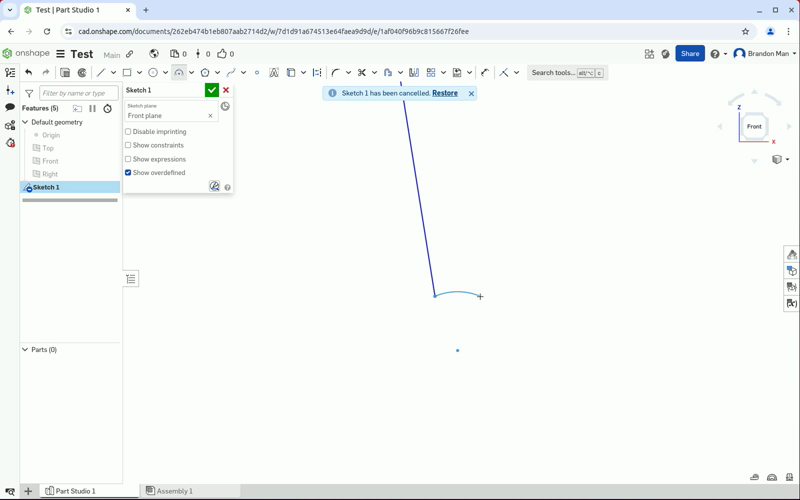
click(480, 296)
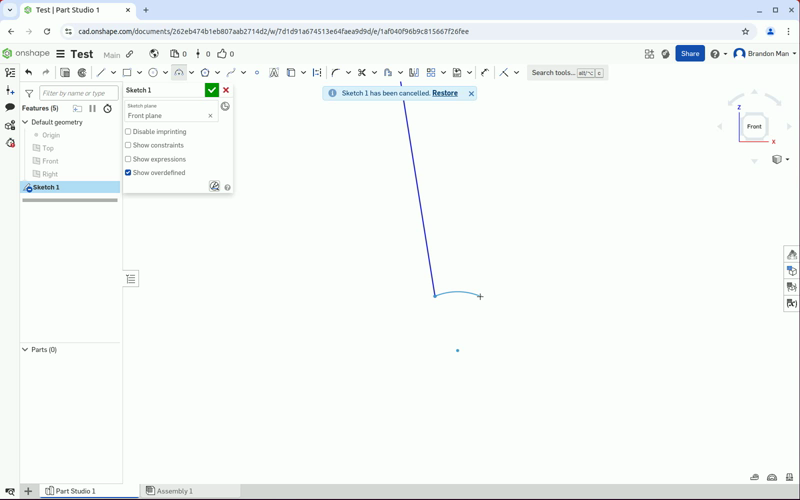
scroll(-6)
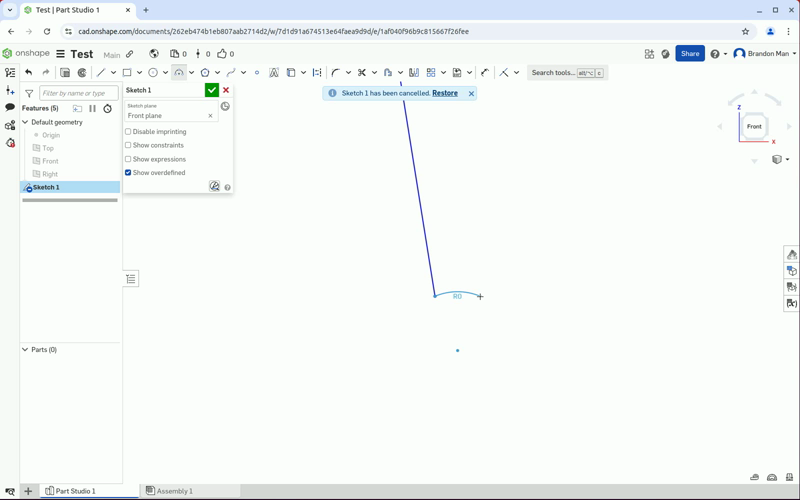
scroll(-6)
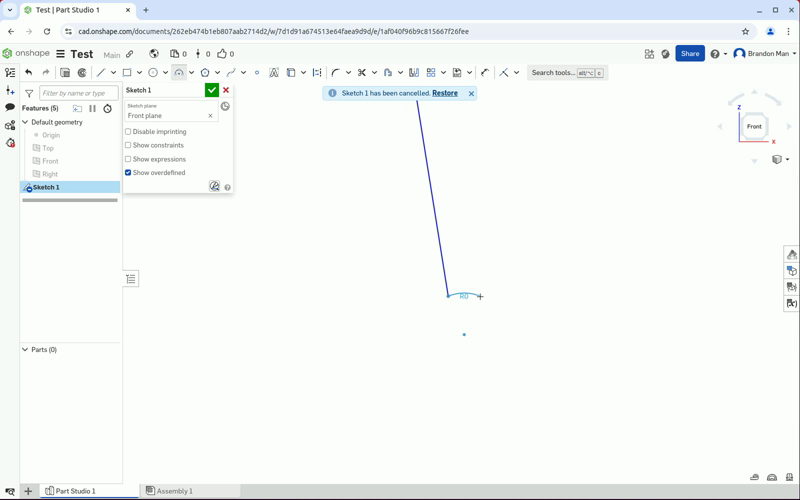
scroll(-6)
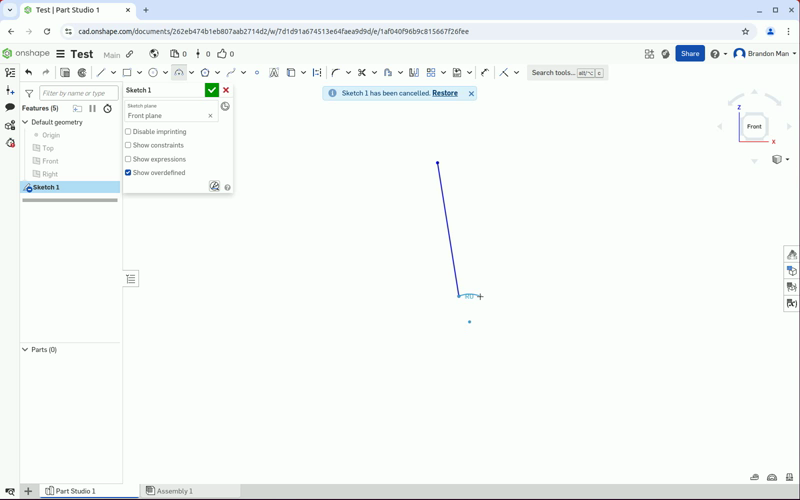
scroll(-6)
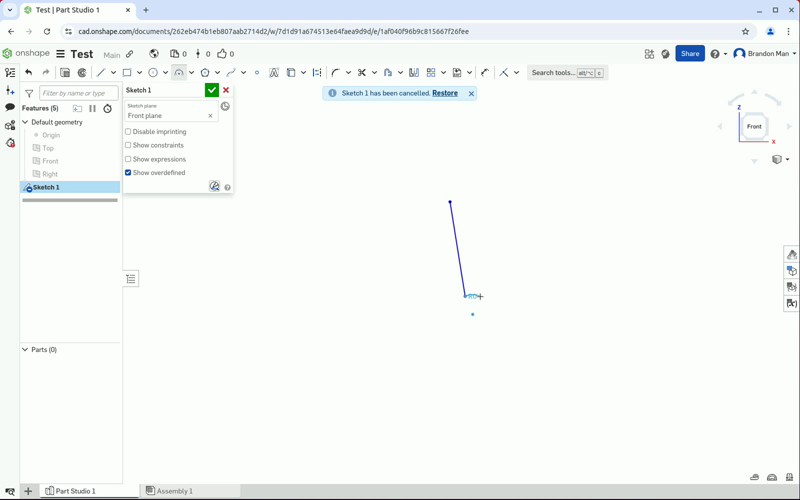
scroll(-6)
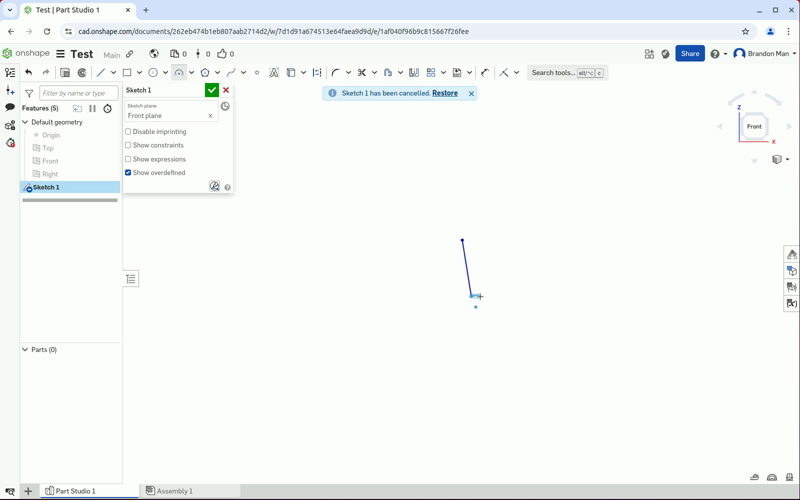
scroll(-6)
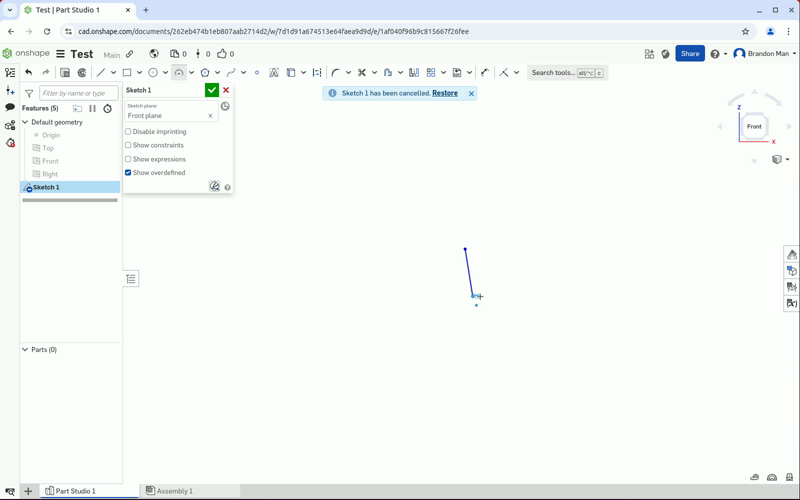
scroll(-6)
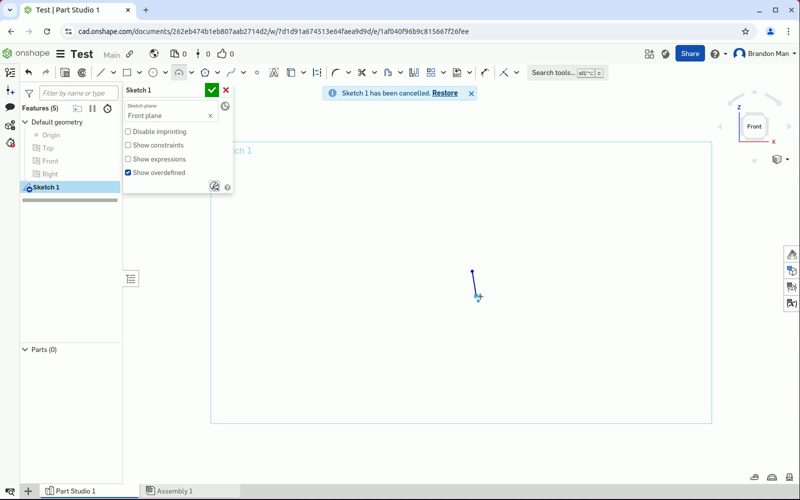
mouse_move(478, 299)
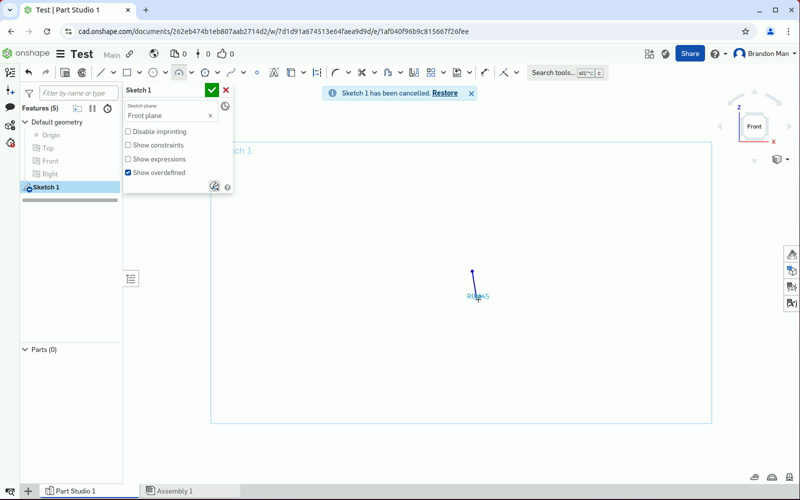
scroll(6)
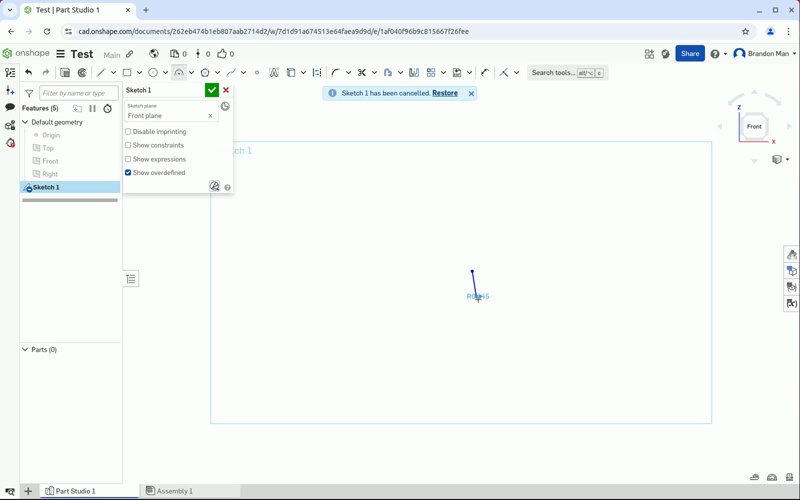
scroll(6)
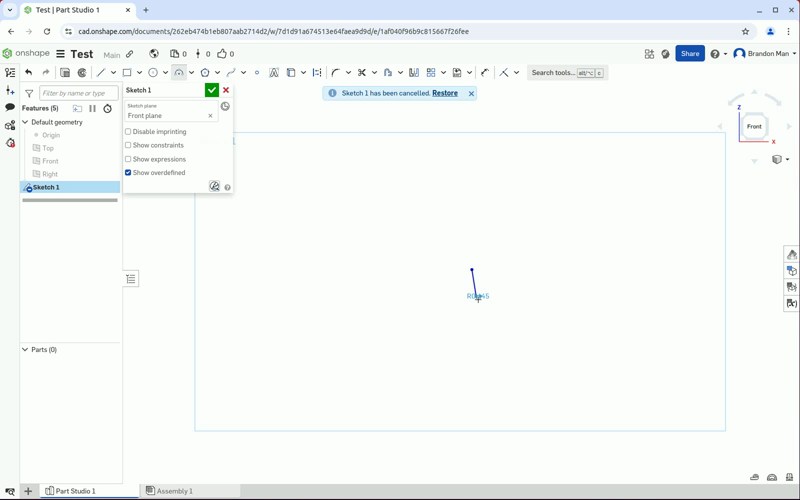
scroll(6)
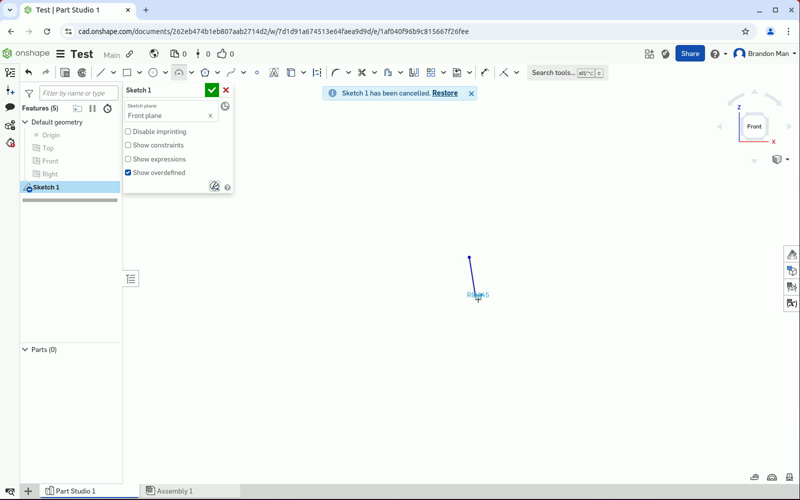
scroll(6)
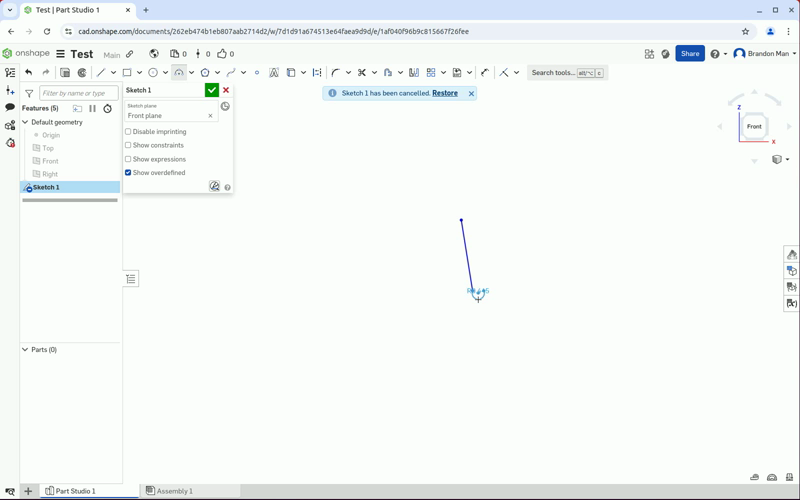
scroll(6)
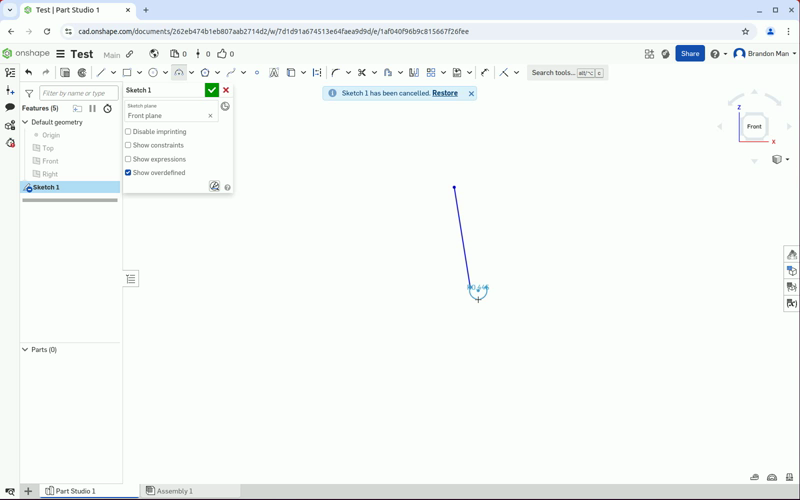
scroll(6)
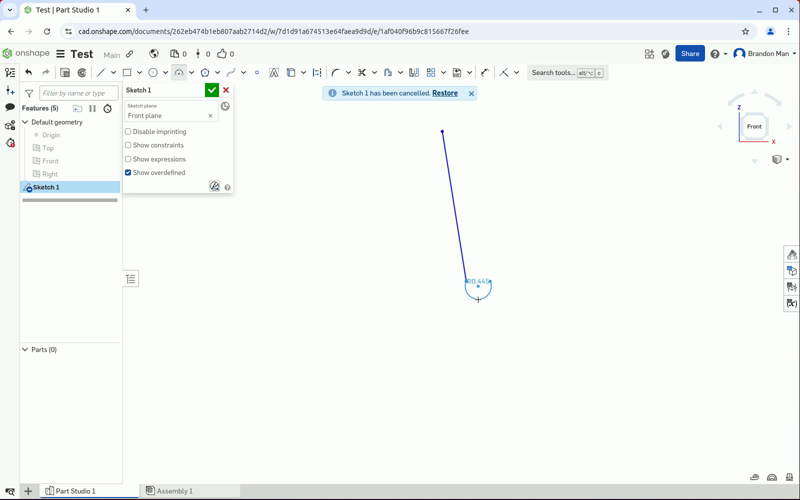
scroll(6)
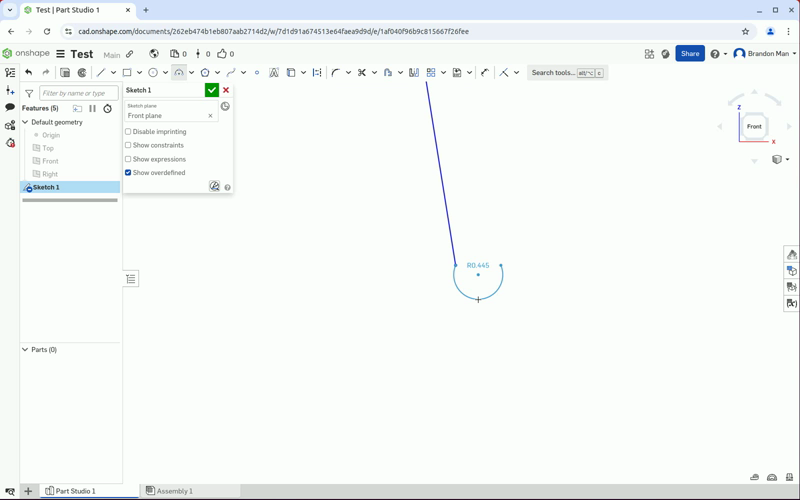
click(478, 299)
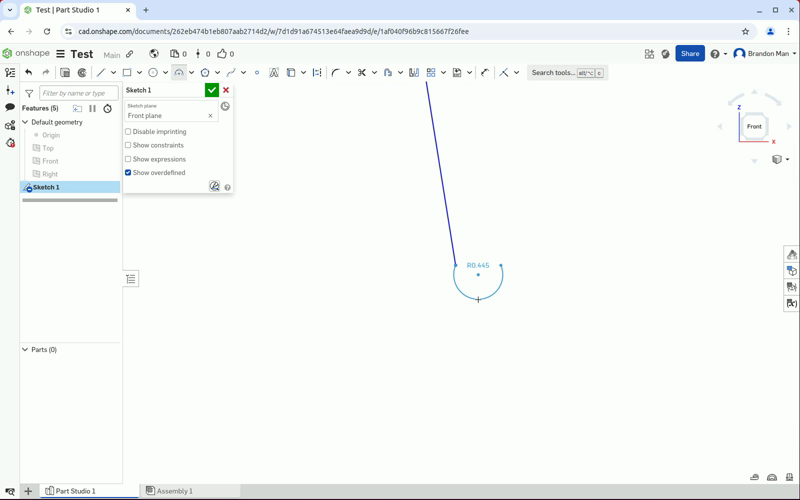
scroll(-6)
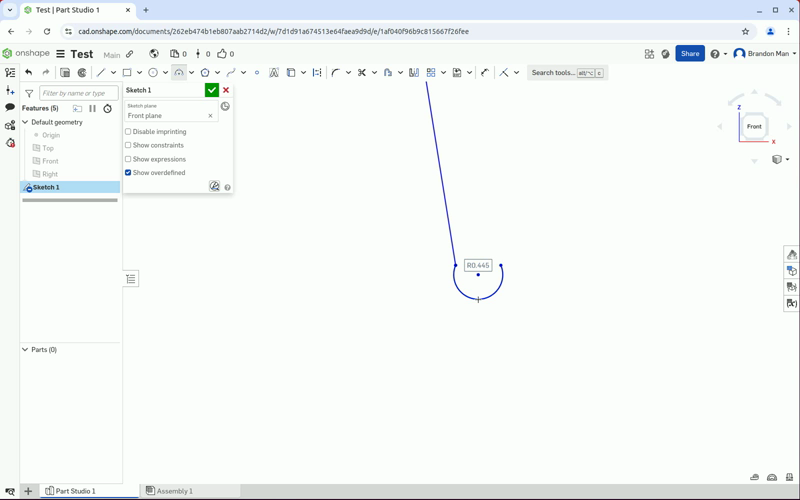
scroll(-6)
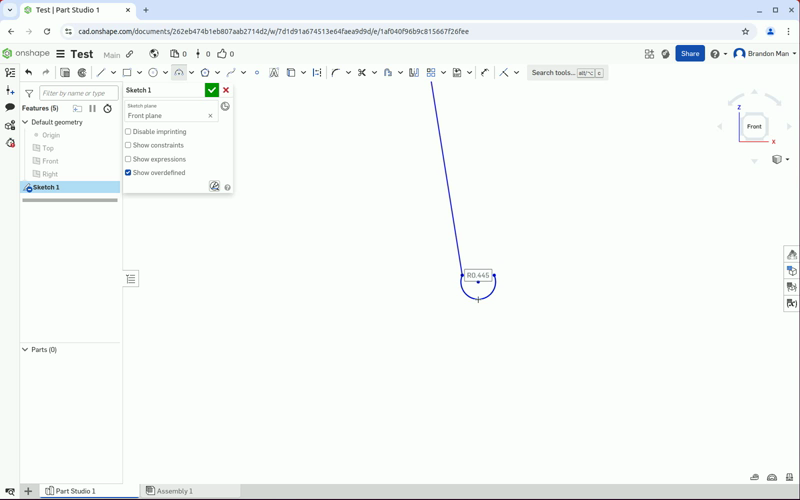
scroll(-6)
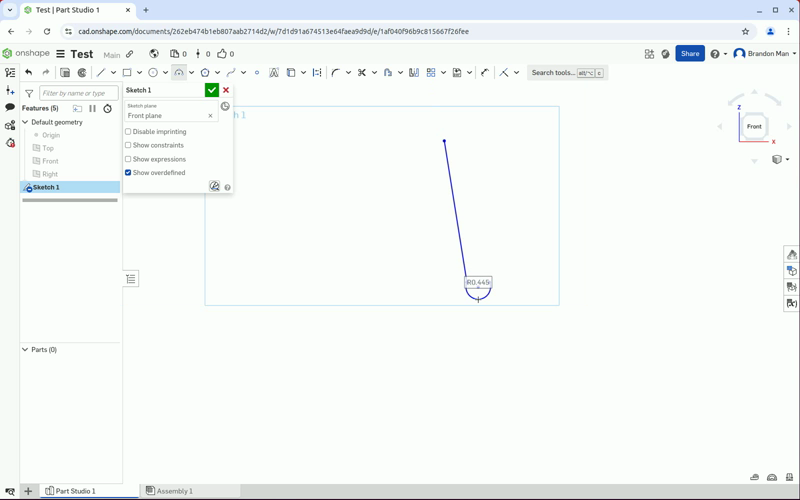
scroll(-6)
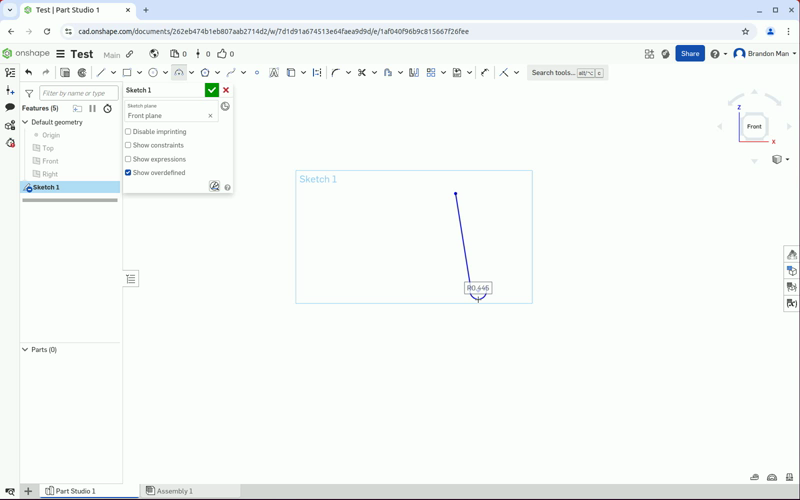
scroll(-6)
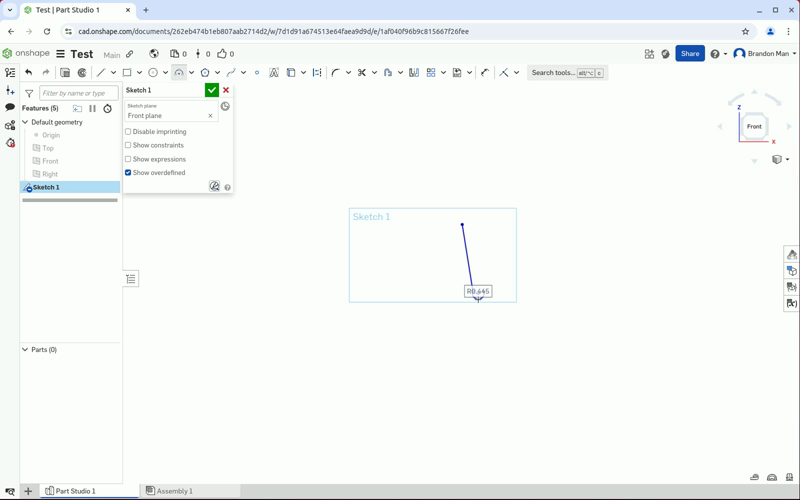
scroll(-6)
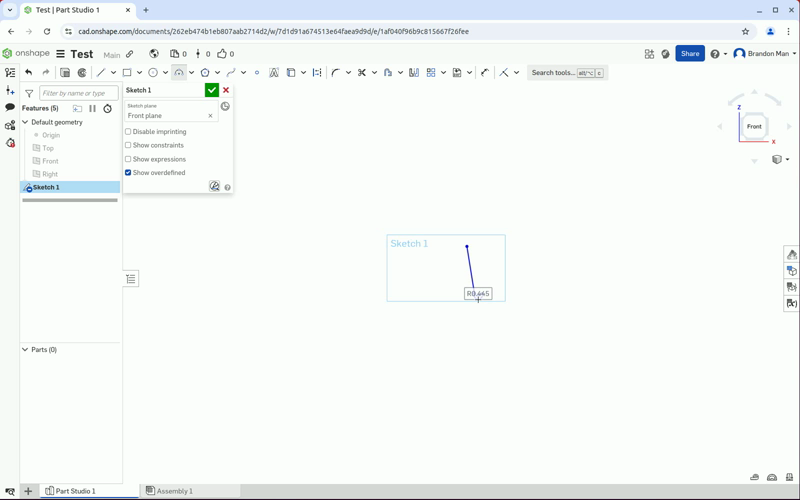
scroll(-6)
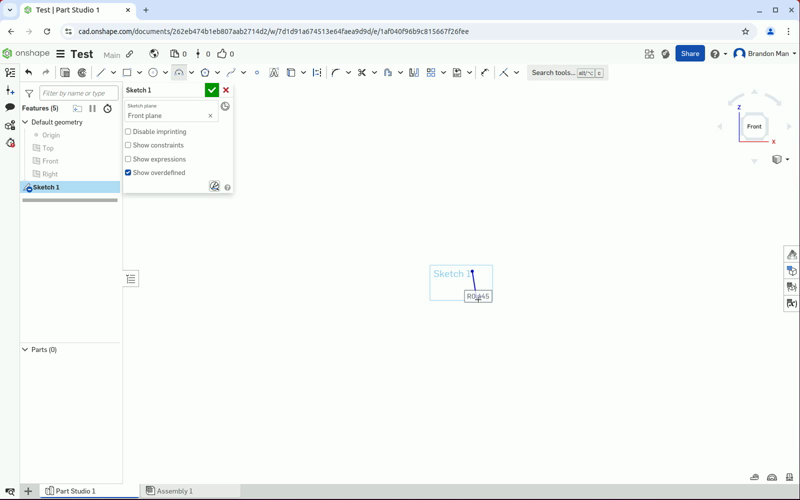
key_up(shift)
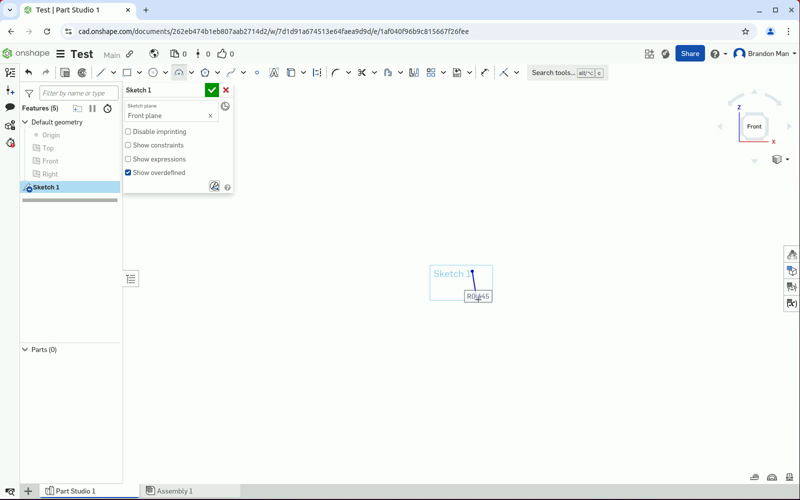
key(esc)
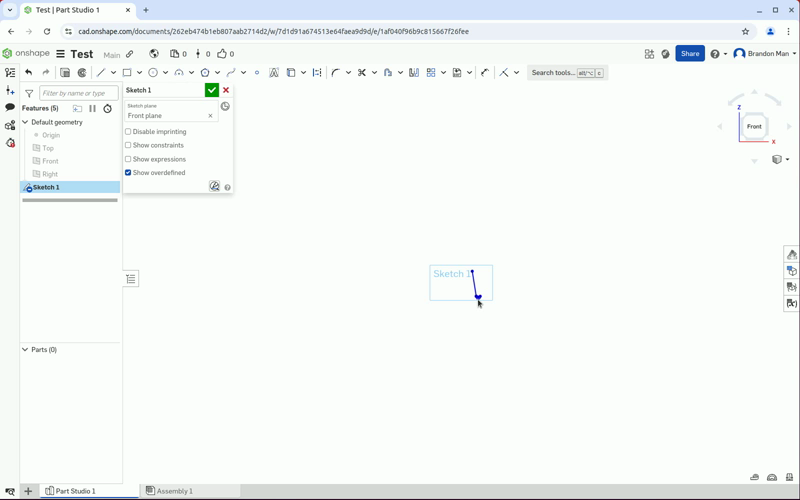
key(l)
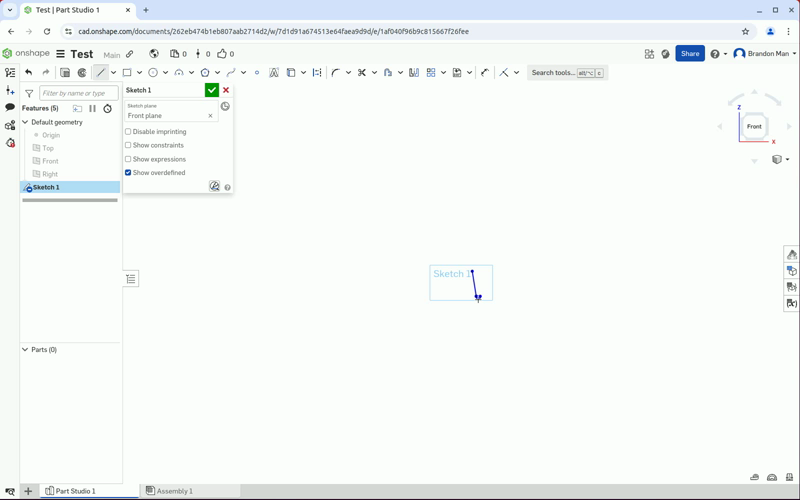
mouse_move(480, 296)
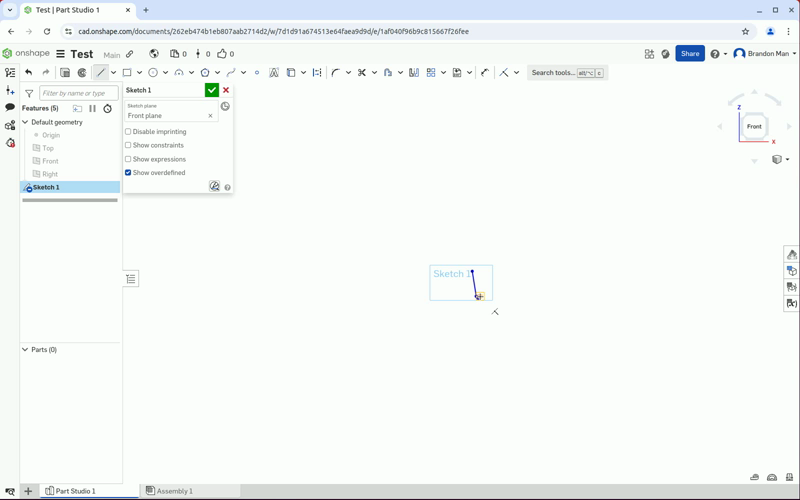
scroll(6)
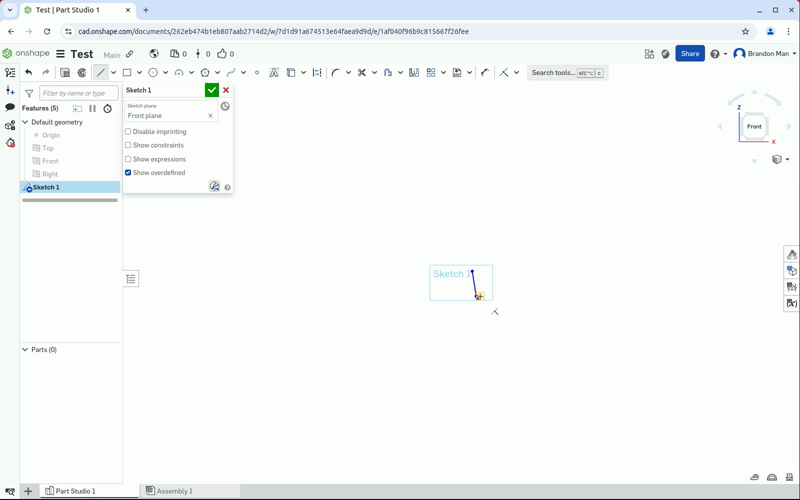
scroll(6)
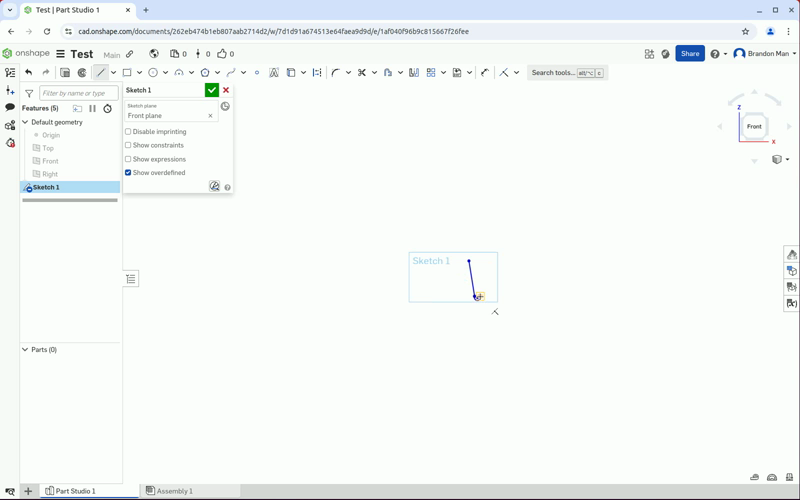
scroll(6)
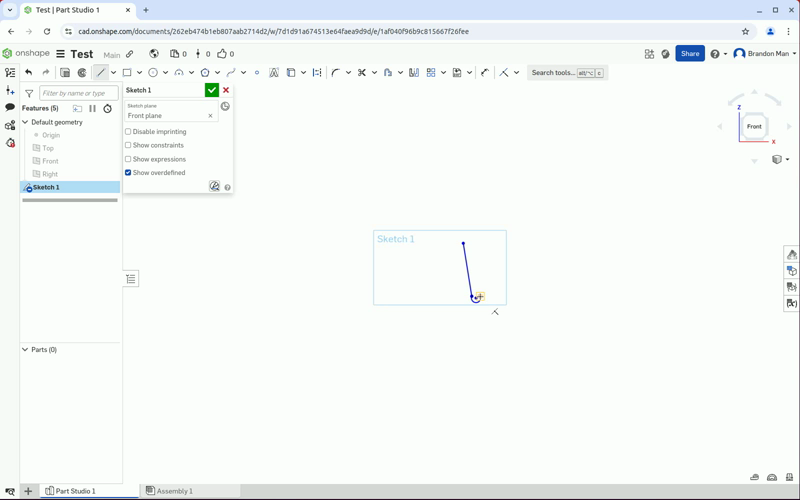
scroll(6)
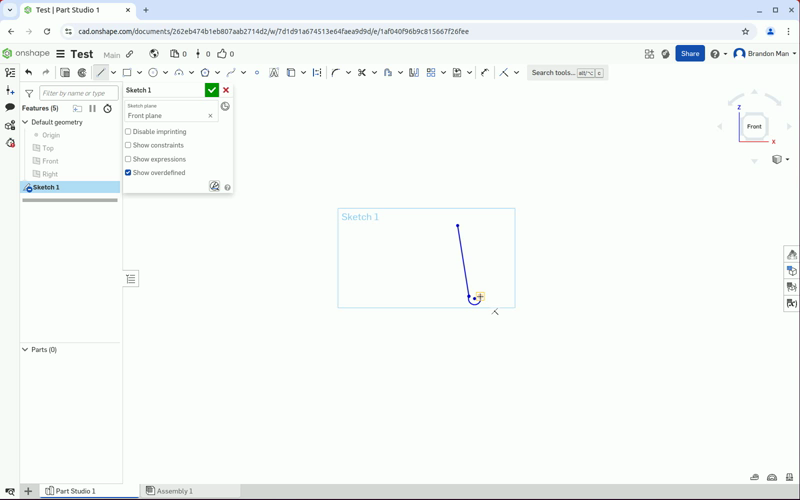
scroll(6)
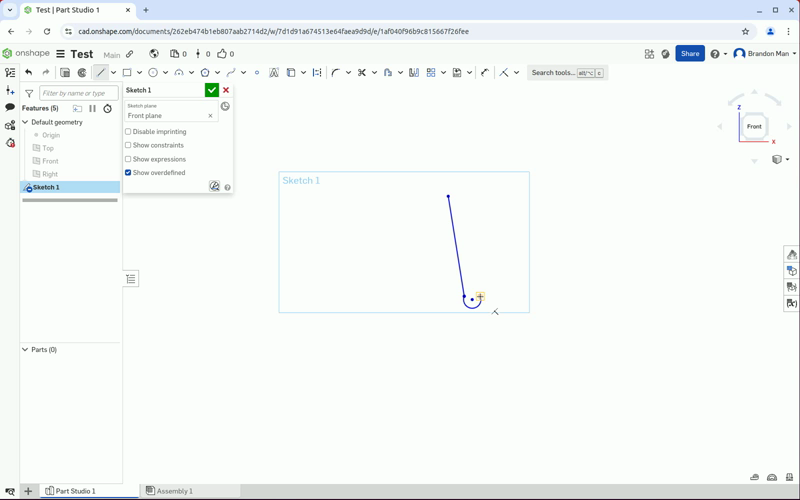
scroll(6)
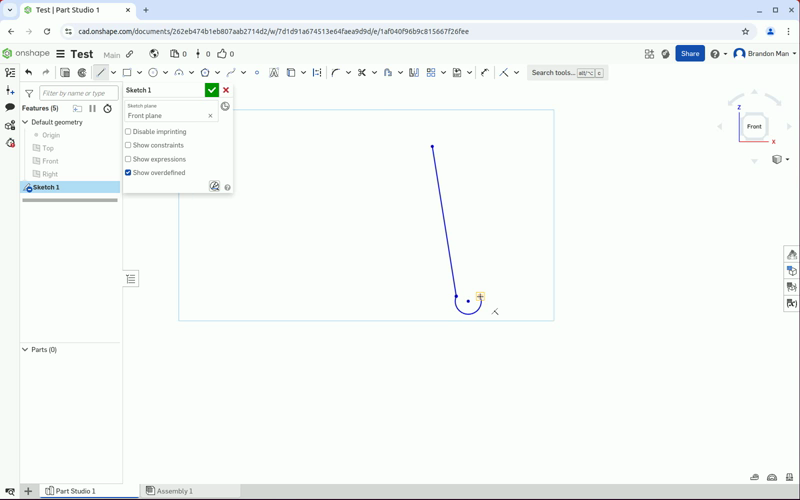
scroll(6)
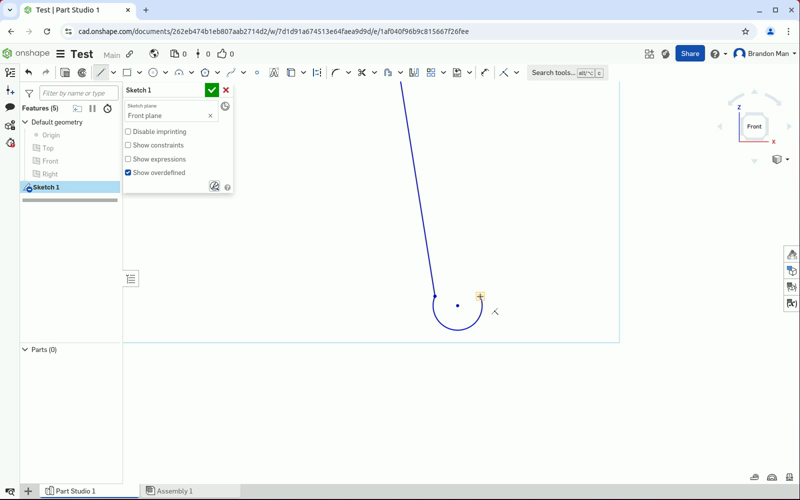
click(480, 296)
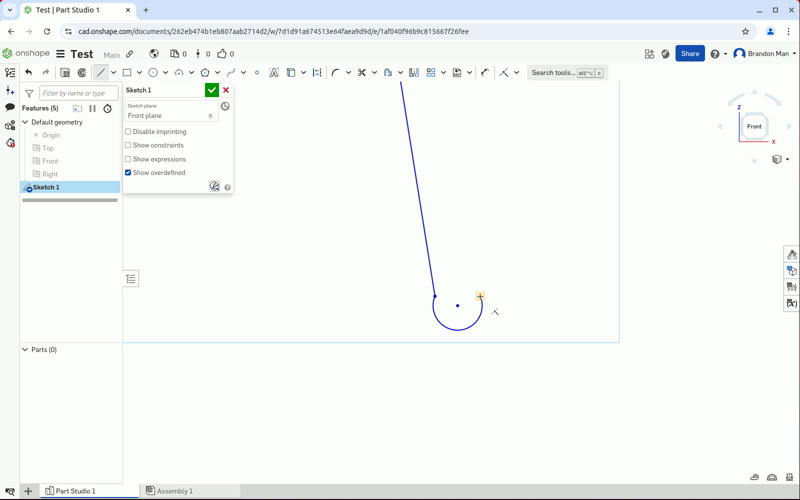
scroll(-6)
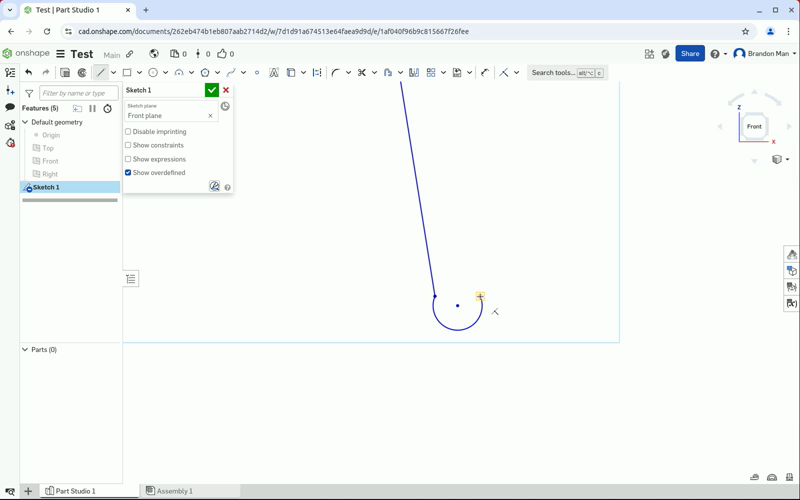
scroll(-6)
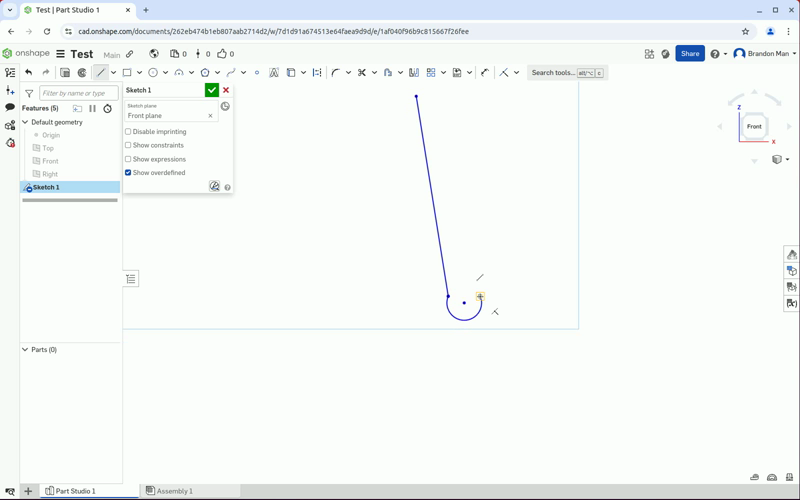
scroll(-6)
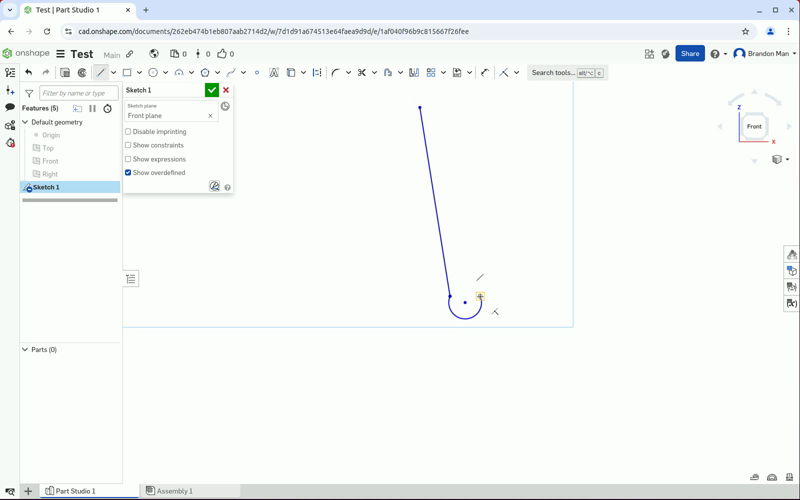
scroll(-6)
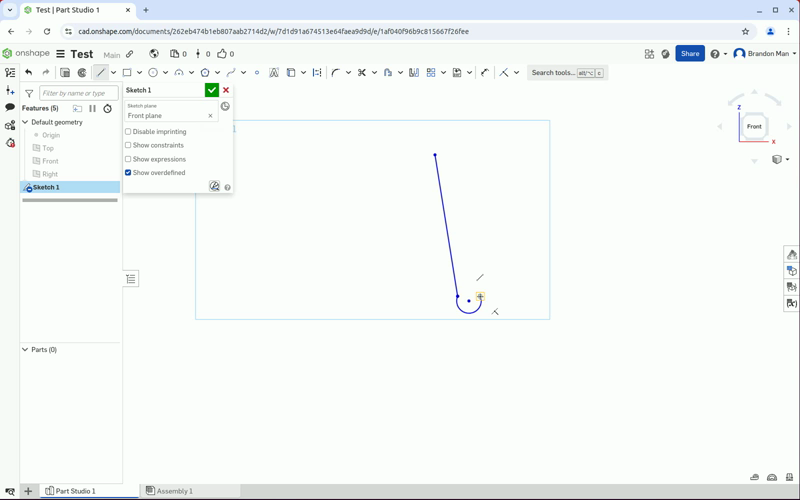
scroll(-6)
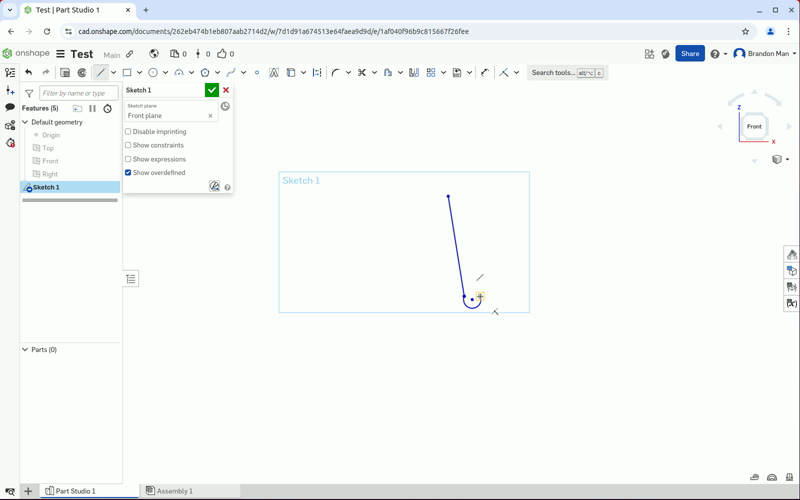
scroll(-6)
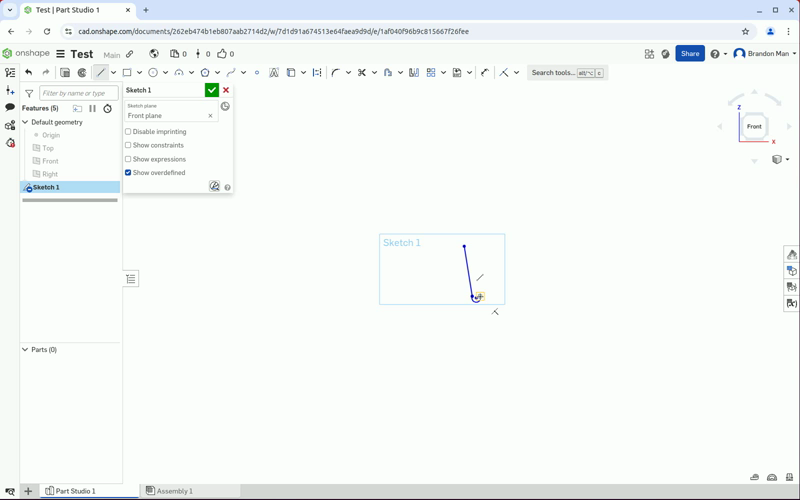
scroll(-6)
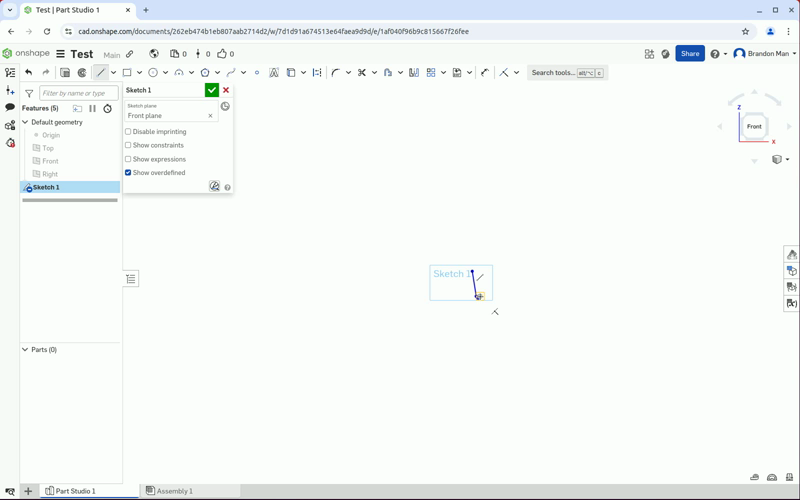
key_down(shift)
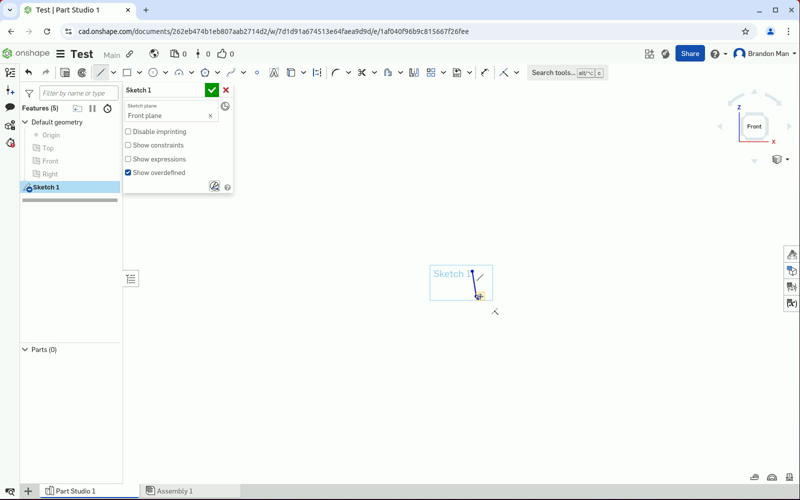
mouse_move(510, 296)
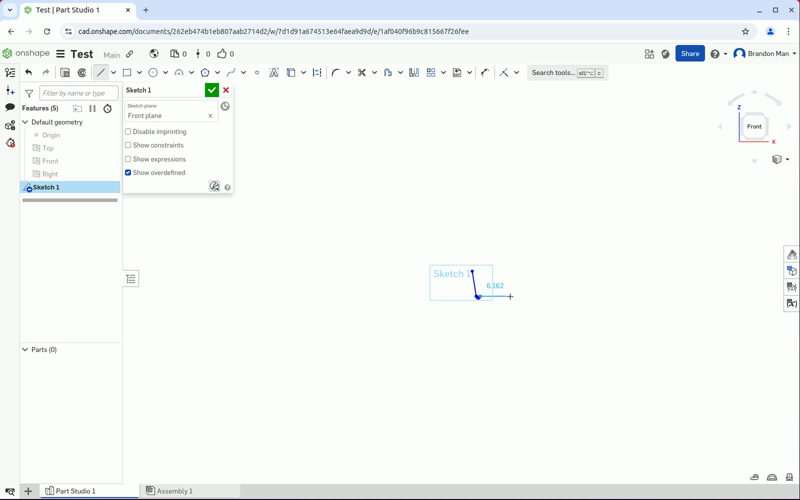
mouse_move(480, 271)
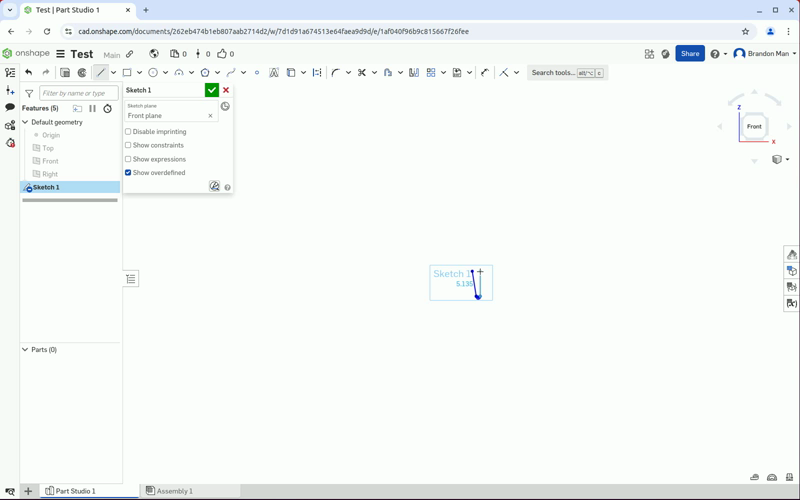
click(480, 271)
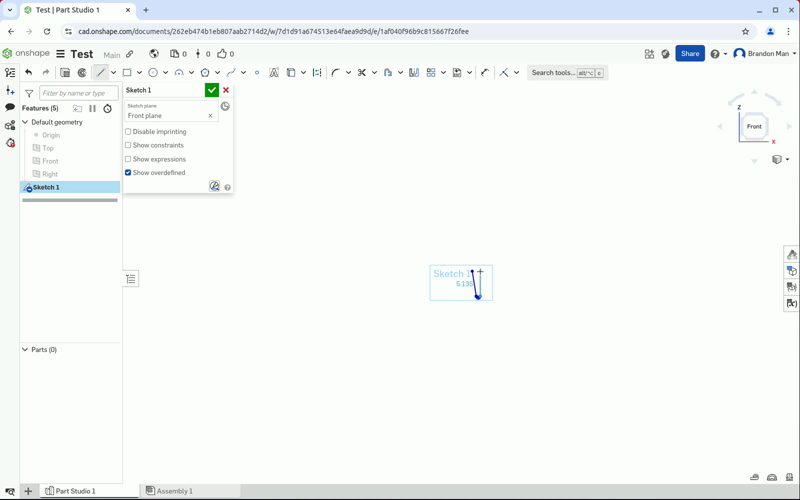
key_up(shift)
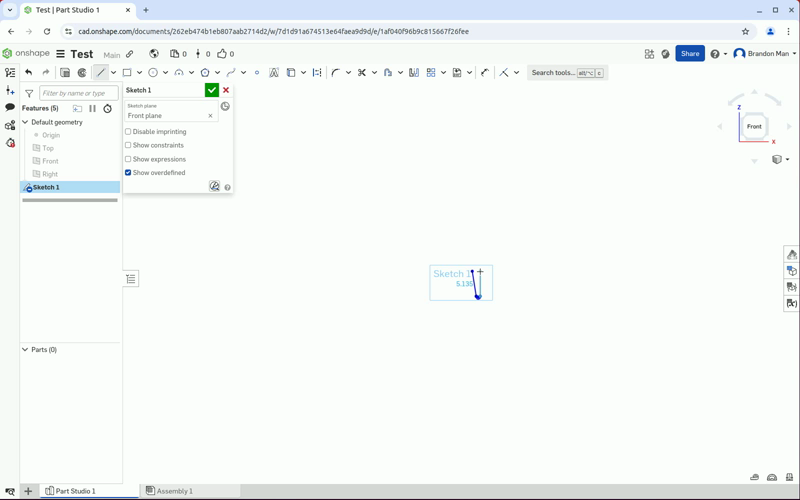
mouse_move(510, 271)
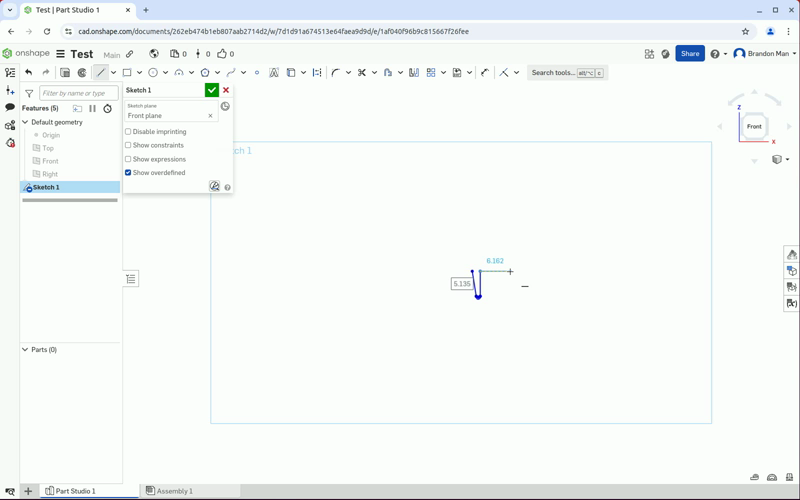
key_down(shift)
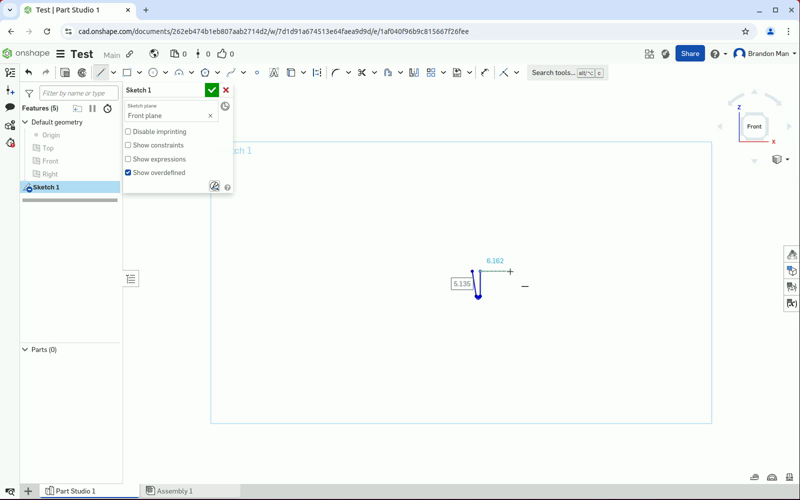
mouse_move(472, 271)
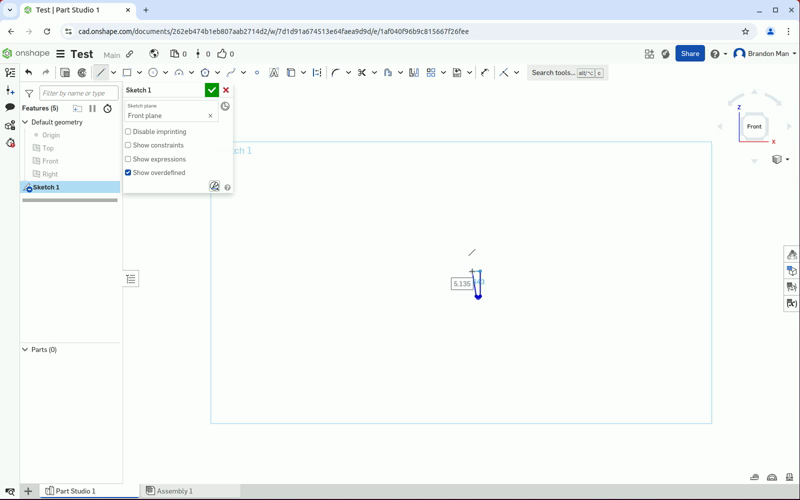
key_up(shift)
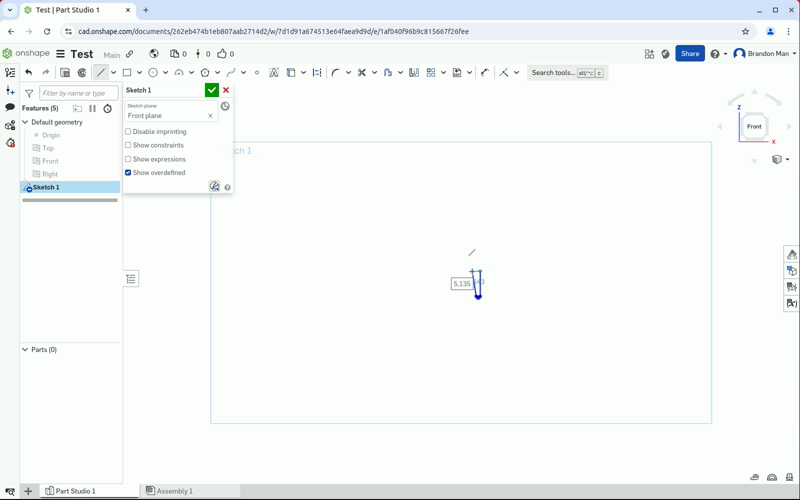
click(472, 271)
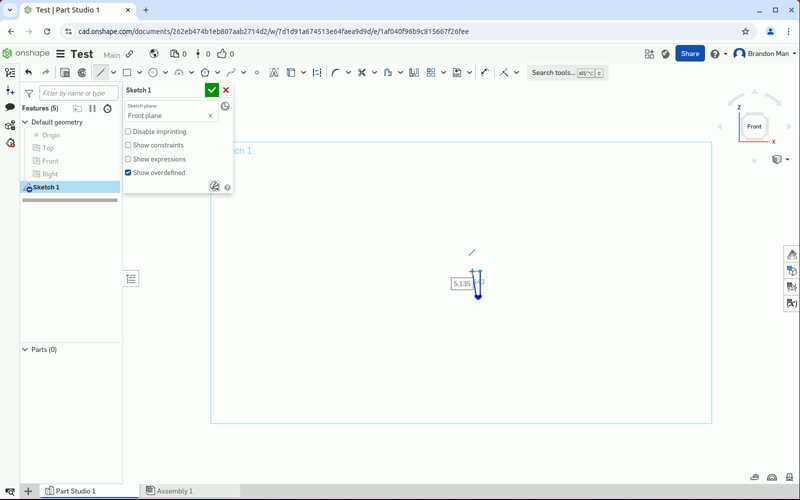
key(esc)
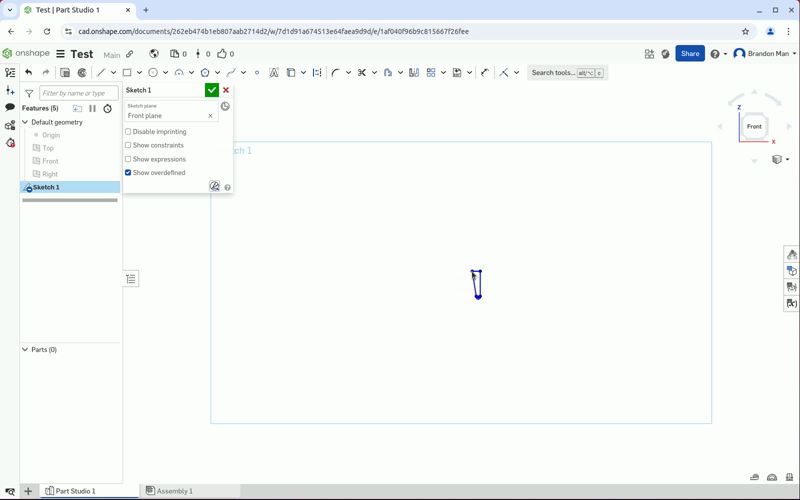
mouse_move(477, 285)
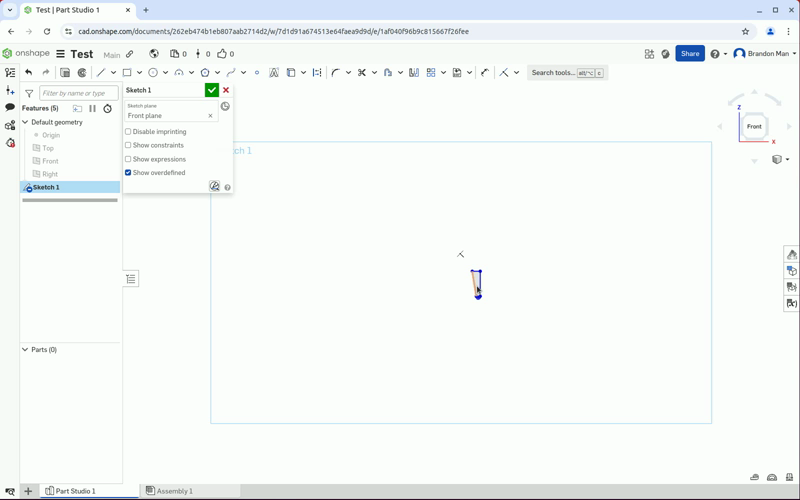
scroll(6)
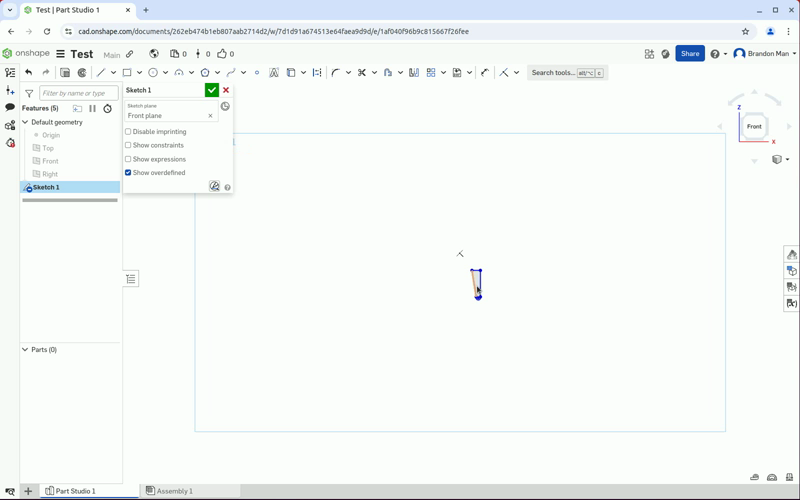
scroll(6)
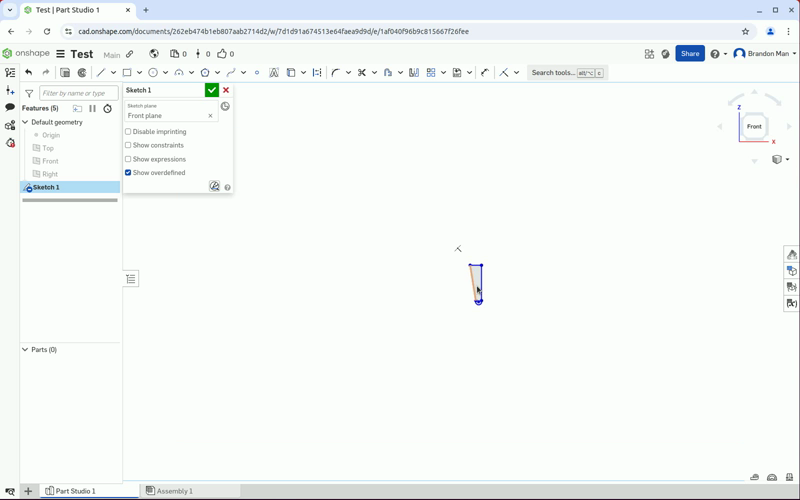
scroll(6)
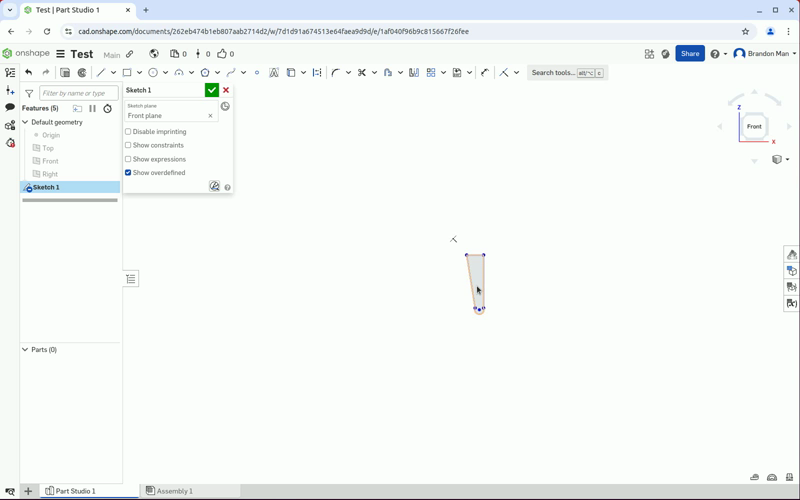
scroll(6)
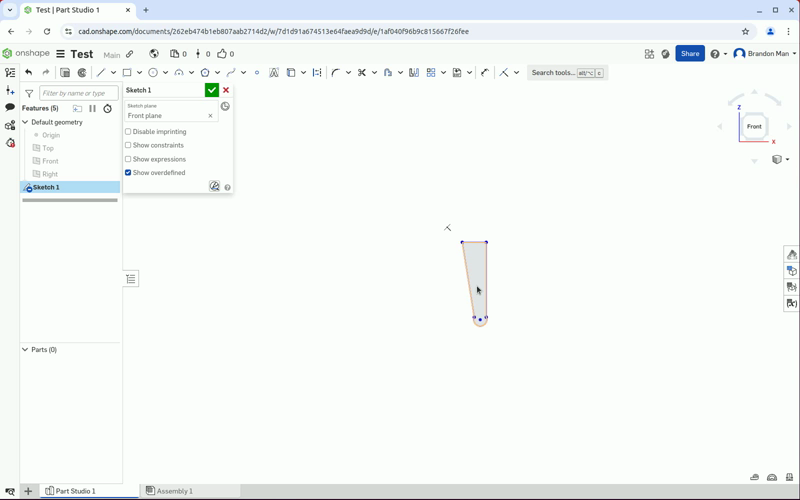
scroll(6)
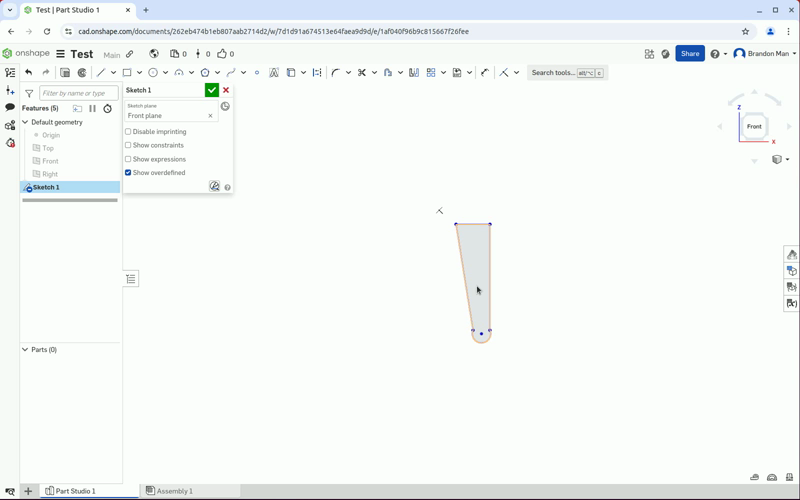
scroll(6)
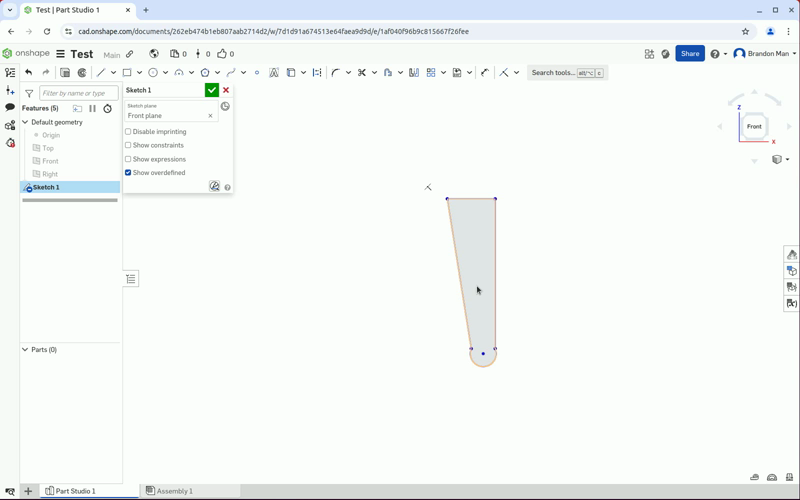
scroll(6)
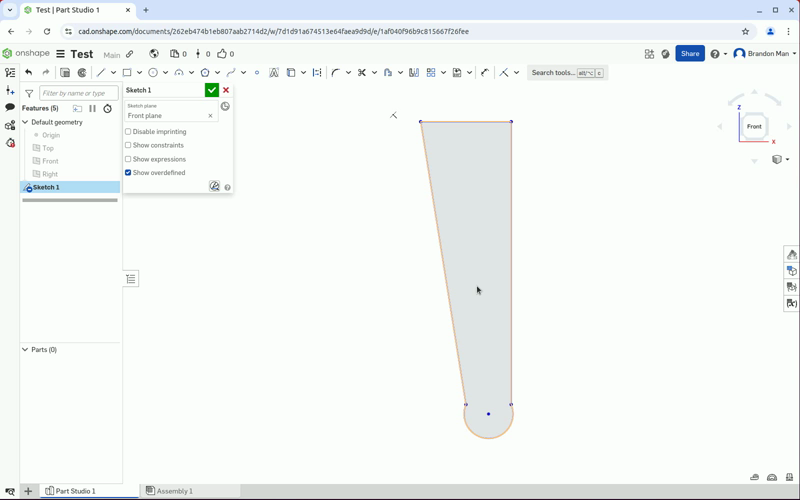
click(477, 285)
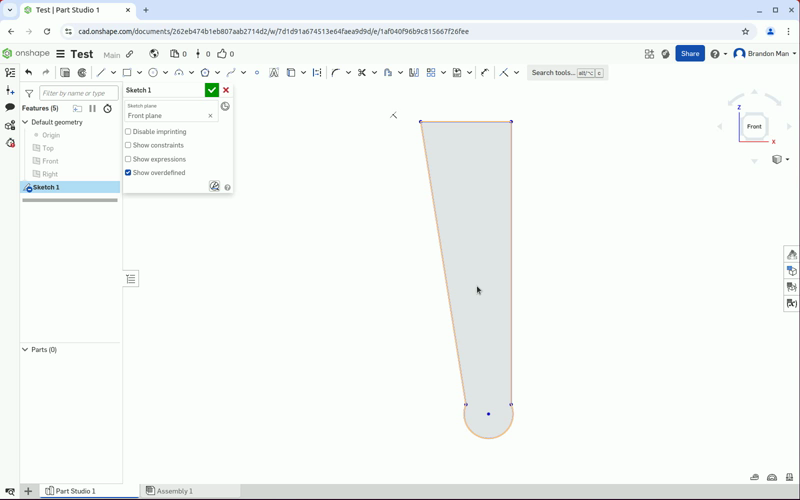
scroll(-6)
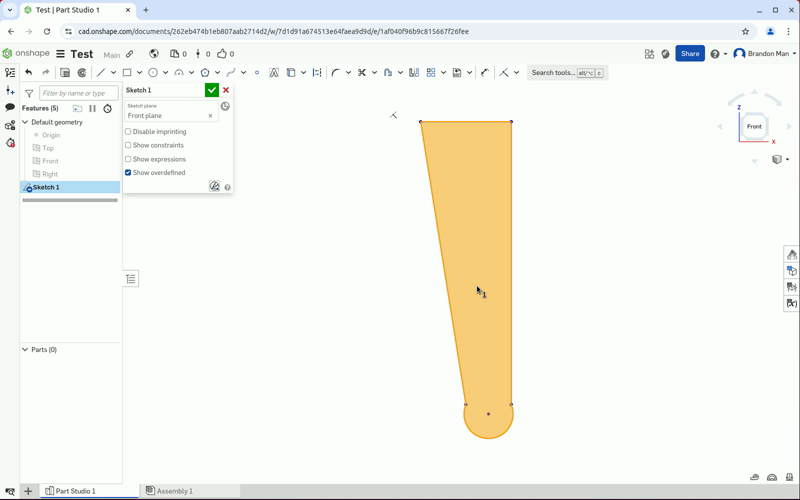
scroll(-6)
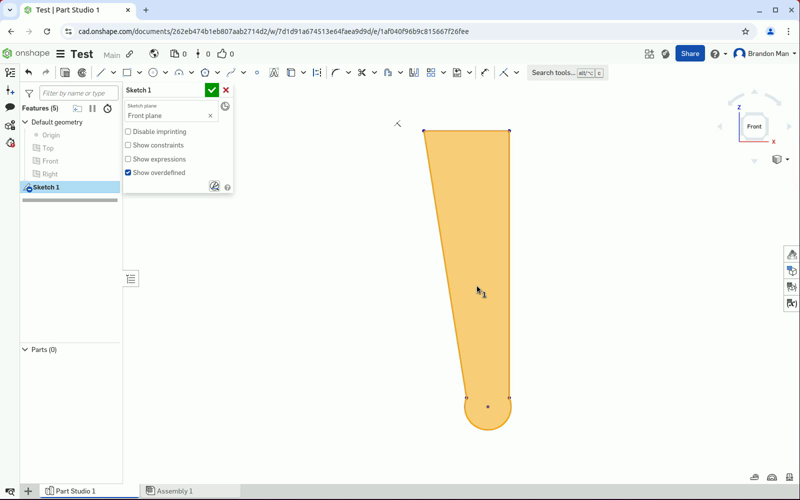
scroll(-6)
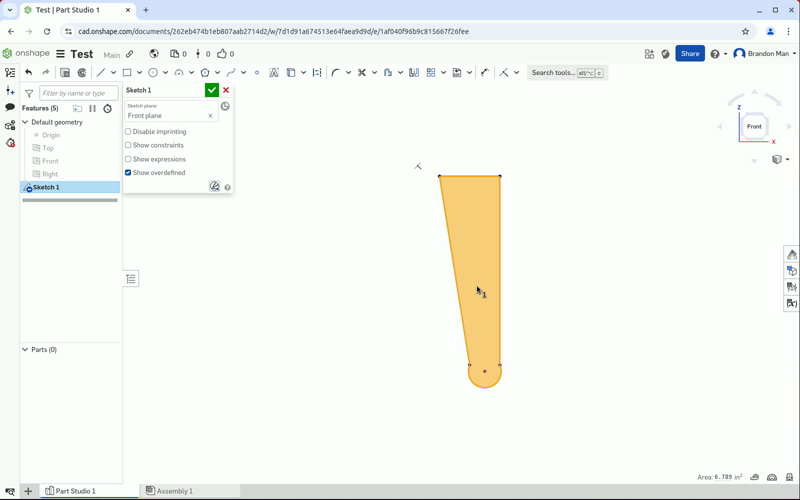
scroll(-6)
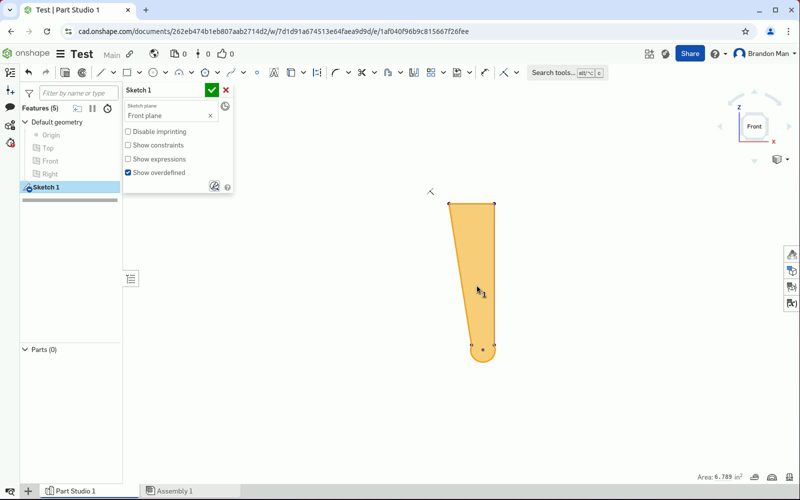
scroll(-6)
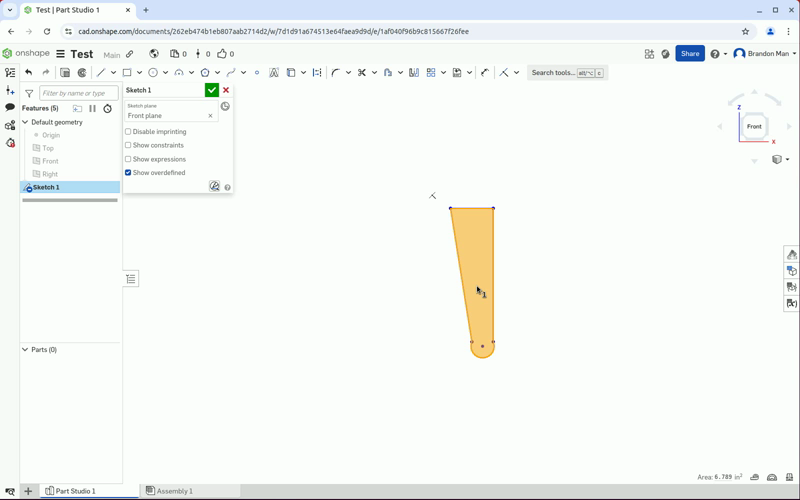
scroll(-6)
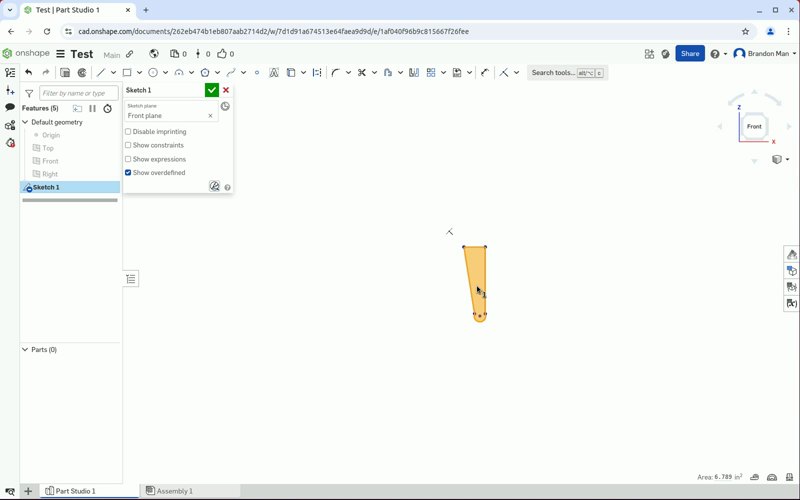
scroll(-6)
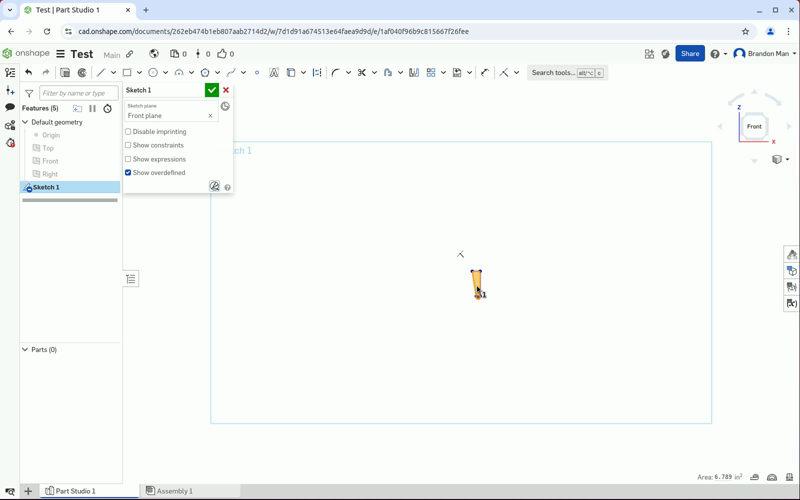
mouse_move(73, 352)
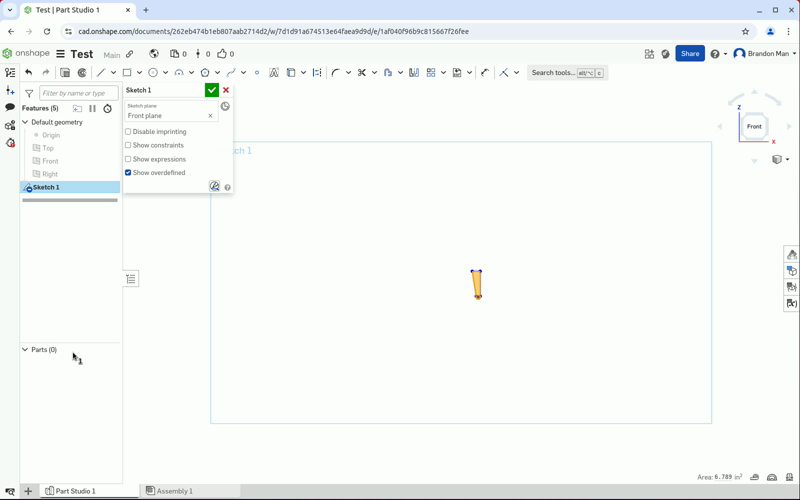
key(shift+y)
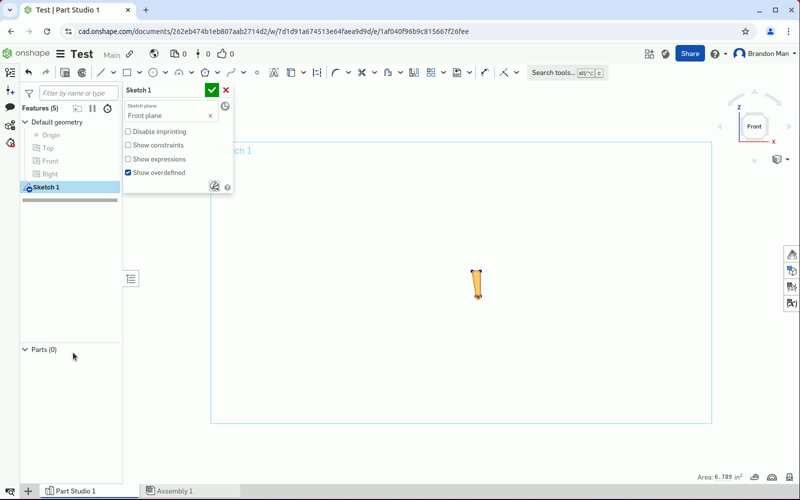
key(shift+e)
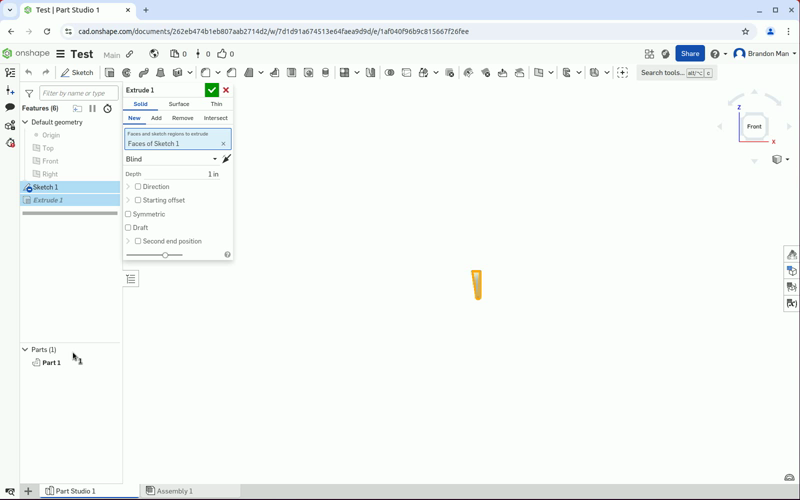
mouse_move(143, 106)
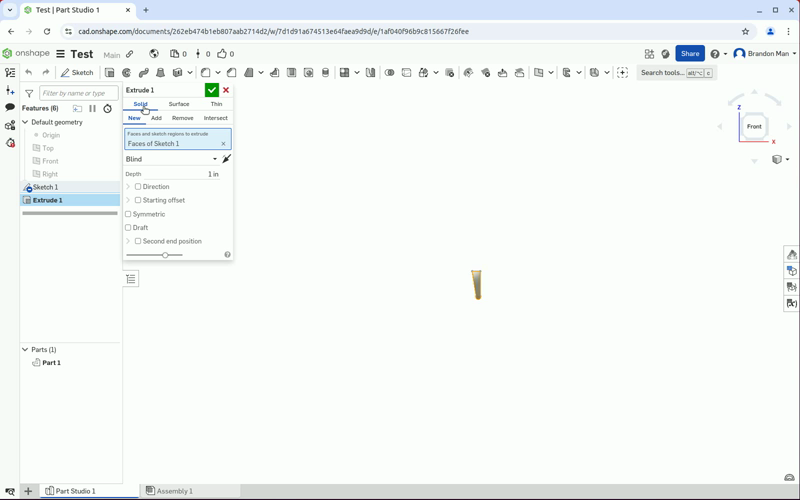
click(143, 106)
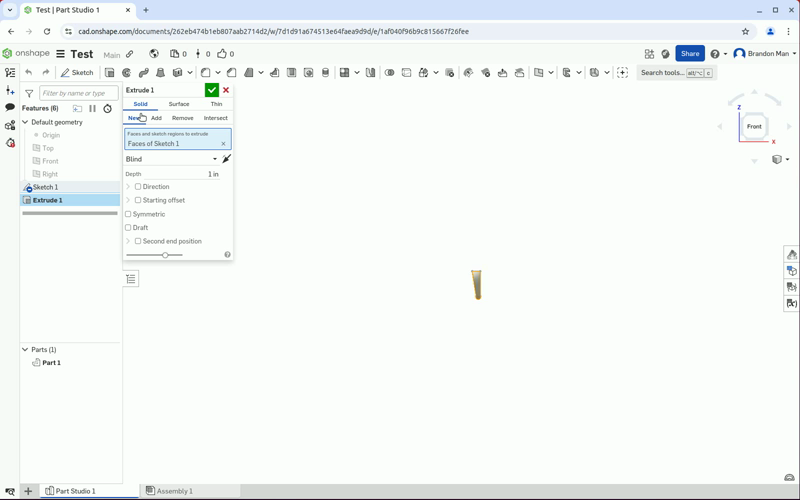
mouse_move(137, 120)
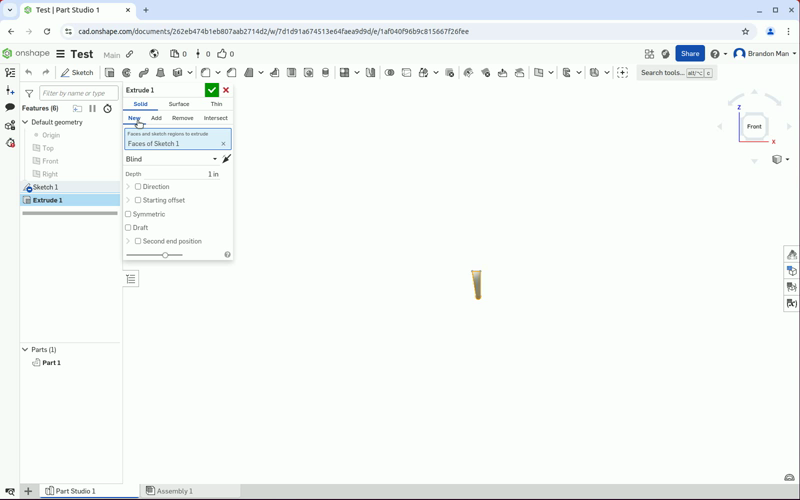
click(137, 120)
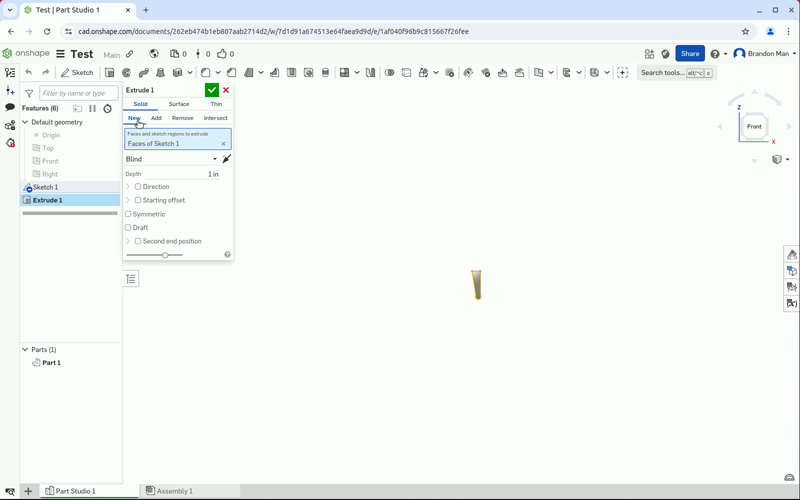
key(tab, 4)
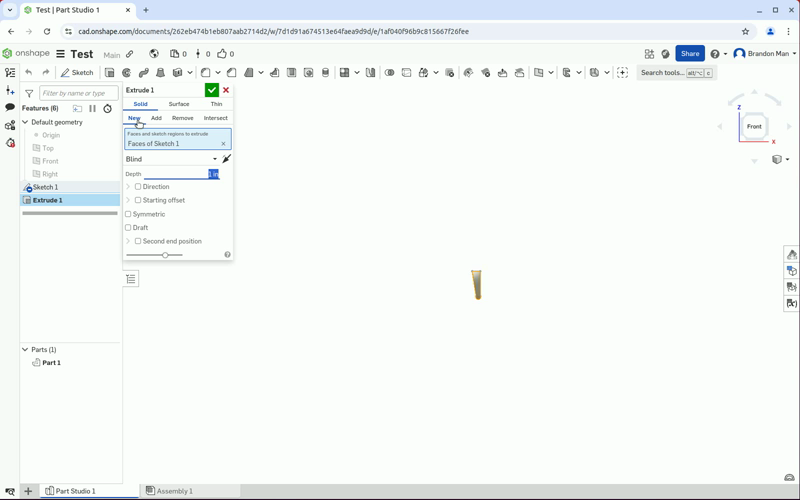
text(46.216)
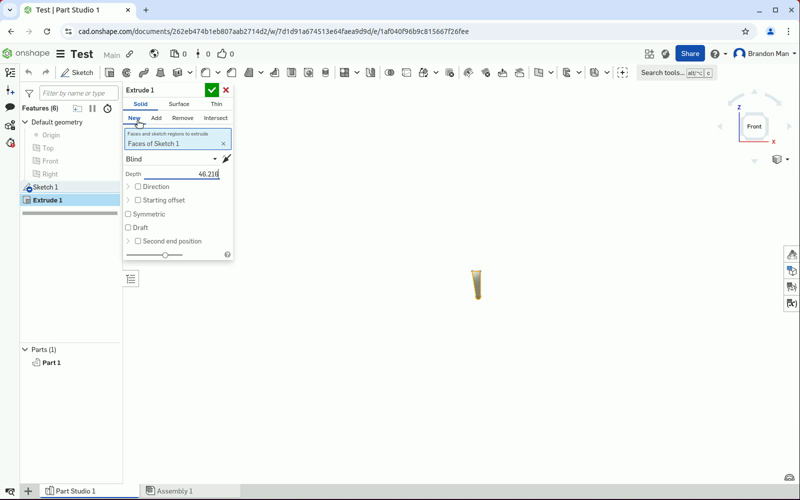
key(tab, 3)
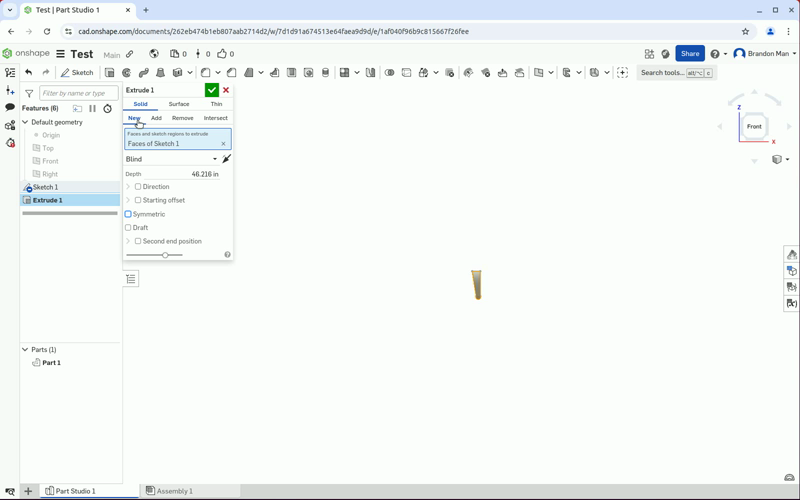
key(space)
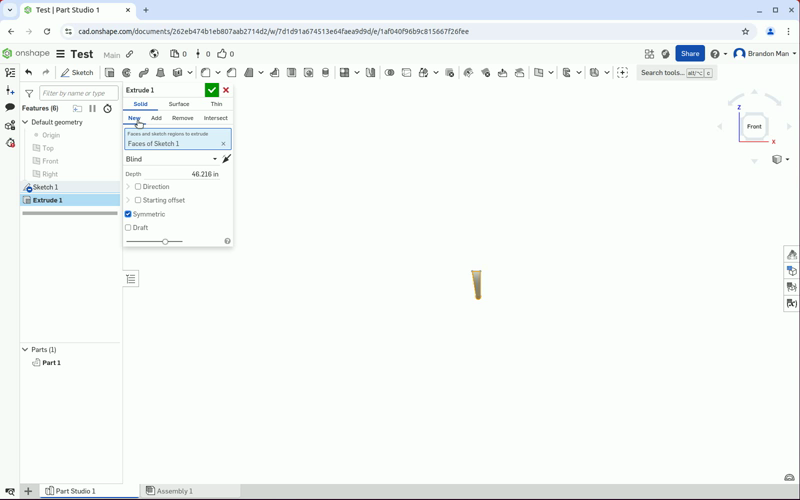
key(enter)
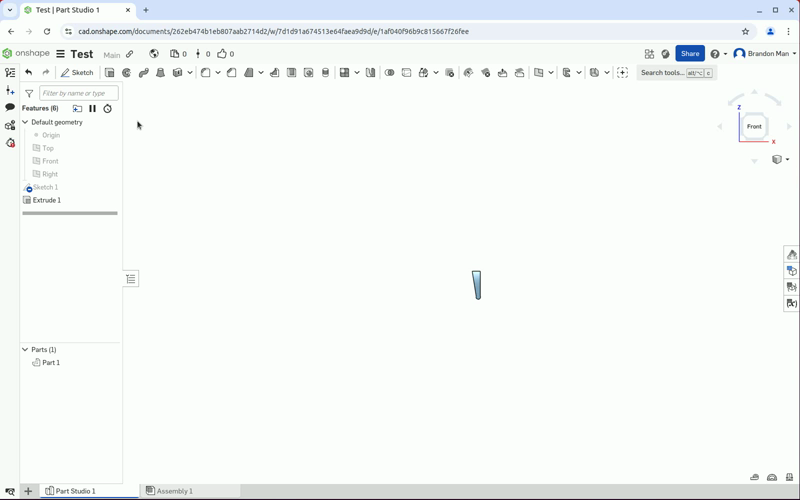
key(shift+h)
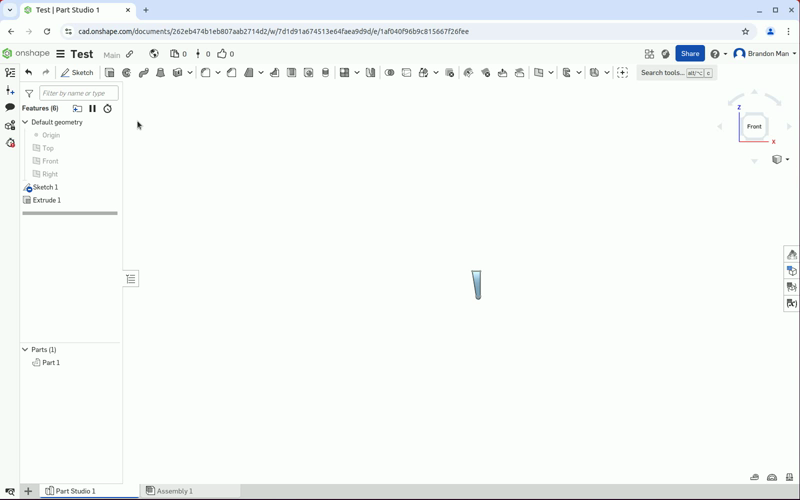
key(shift+h)
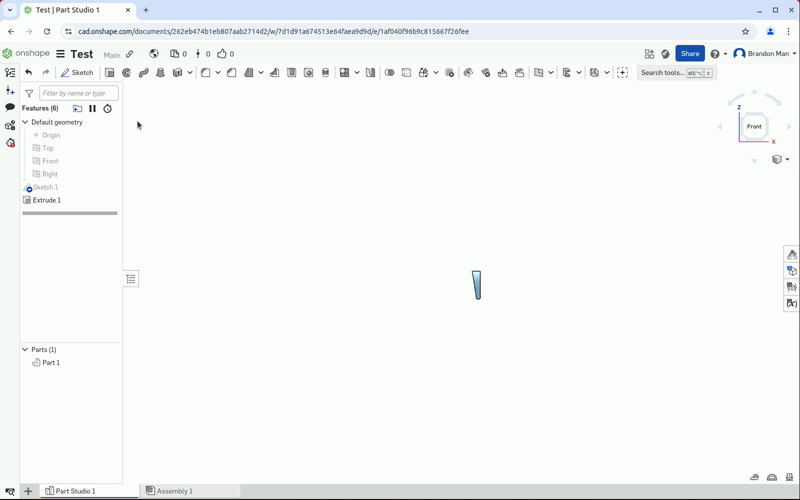
mouse_move(73, 189)
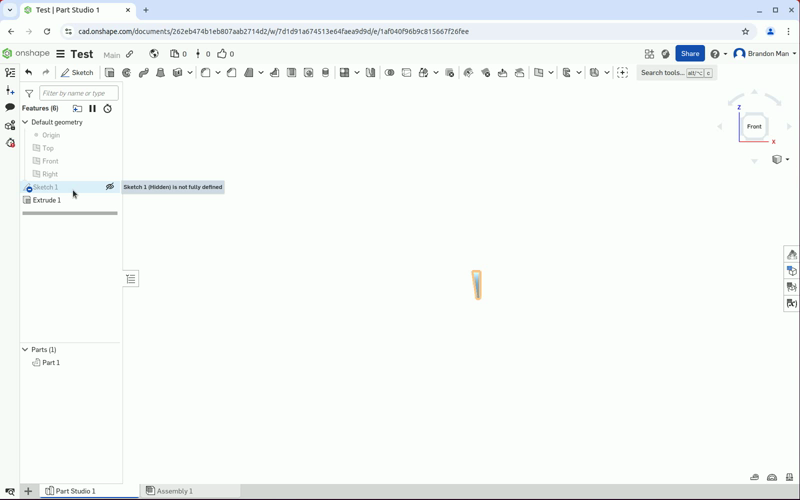
click(73, 189)
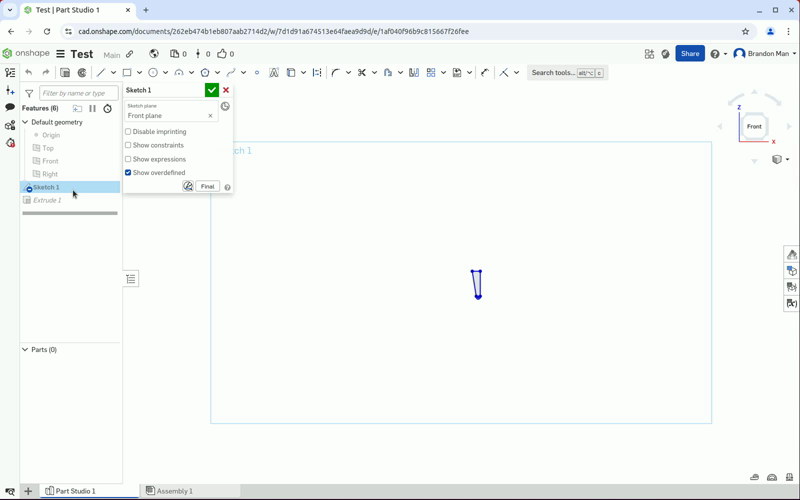
mouse_move(229, 92)
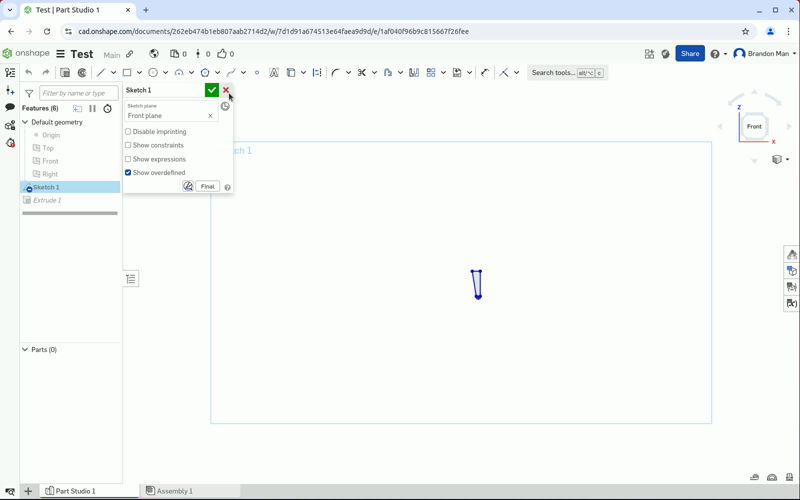
click(229, 92)
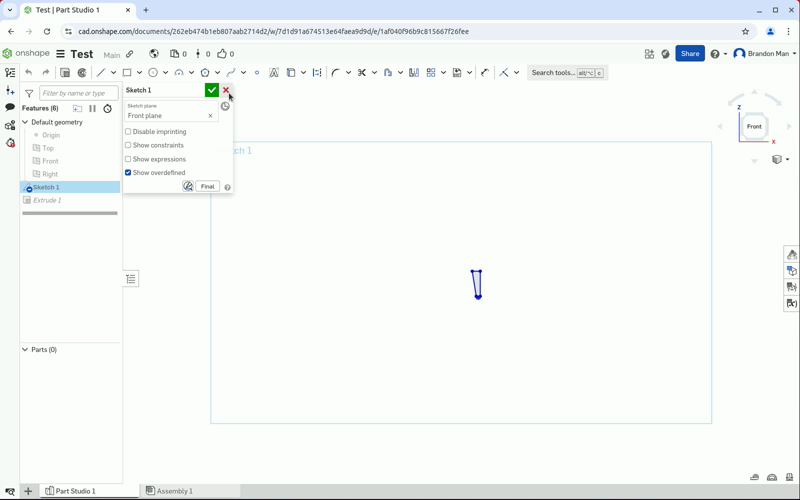
key(shift+s)
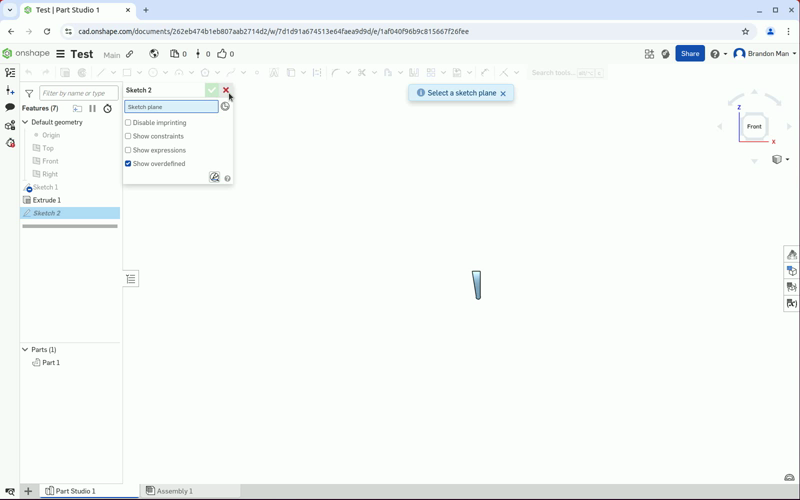
mouse_move(73, 163)
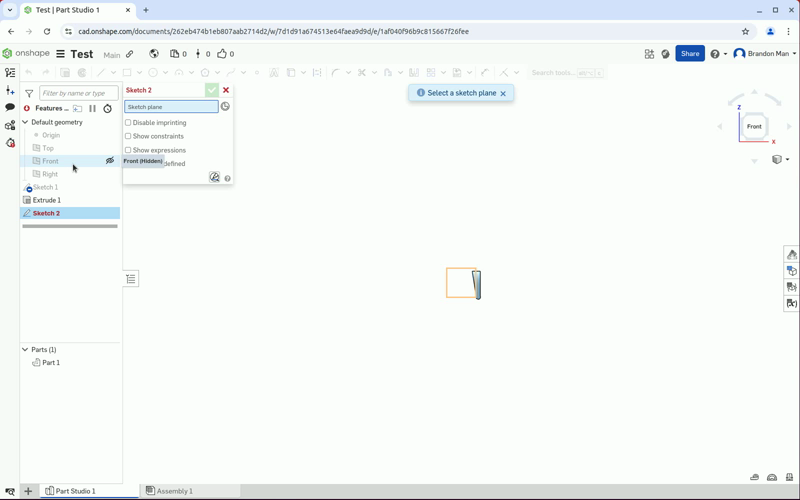
click(73, 163)
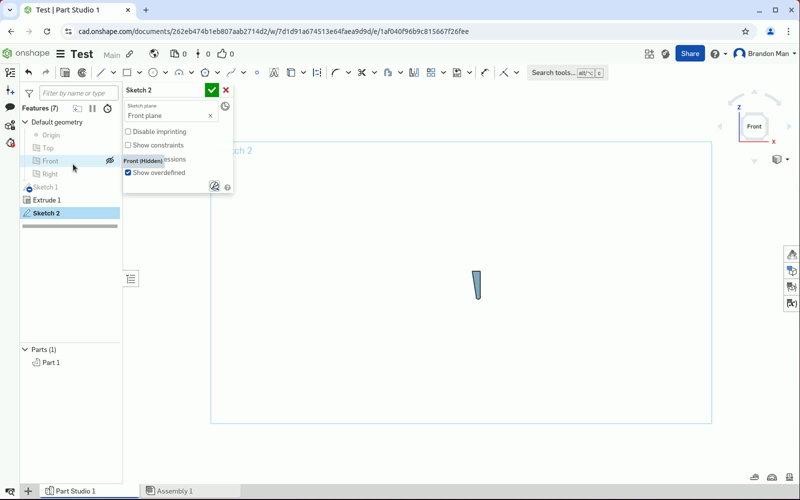
mouse_move(73, 352)
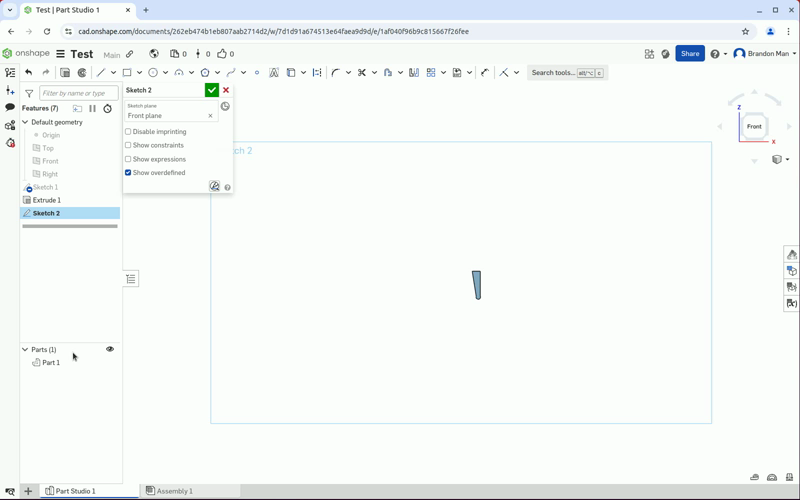
key(y)
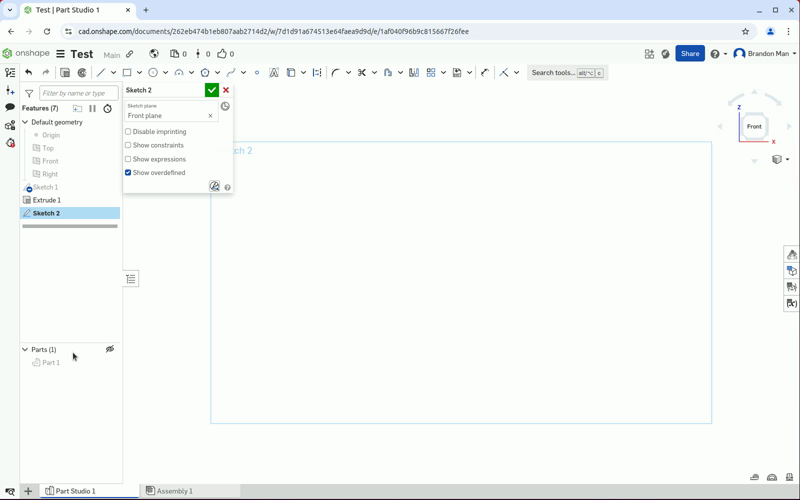
key(l)
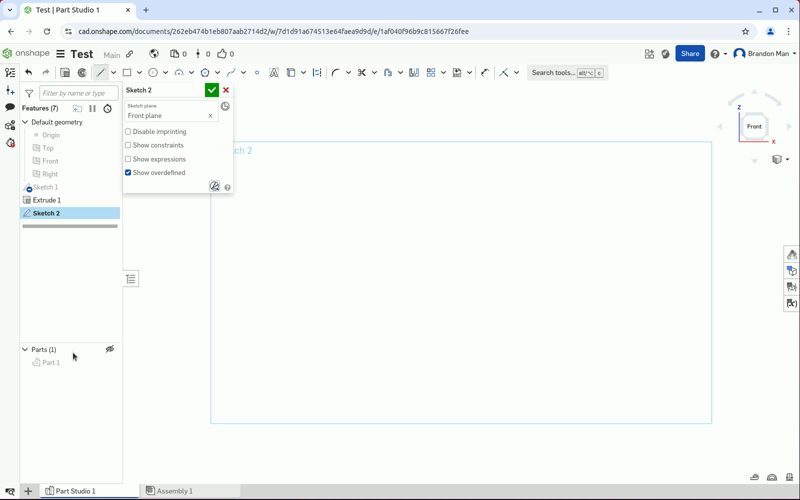
key_down(shift)
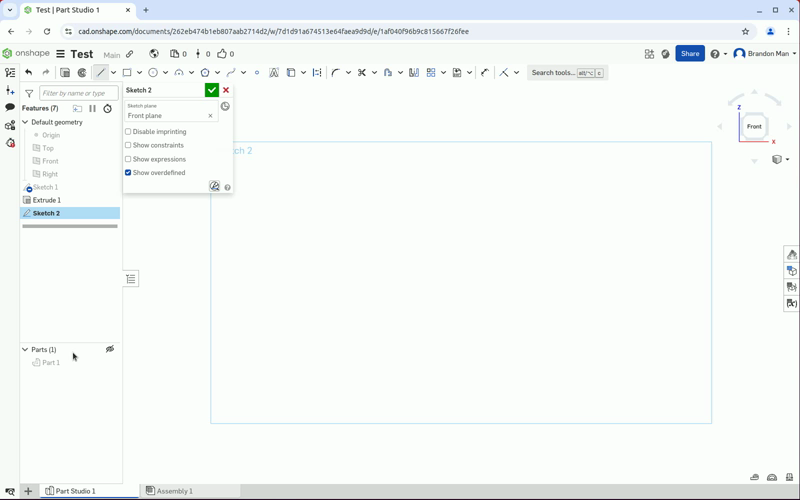
mouse_move(461, 271)
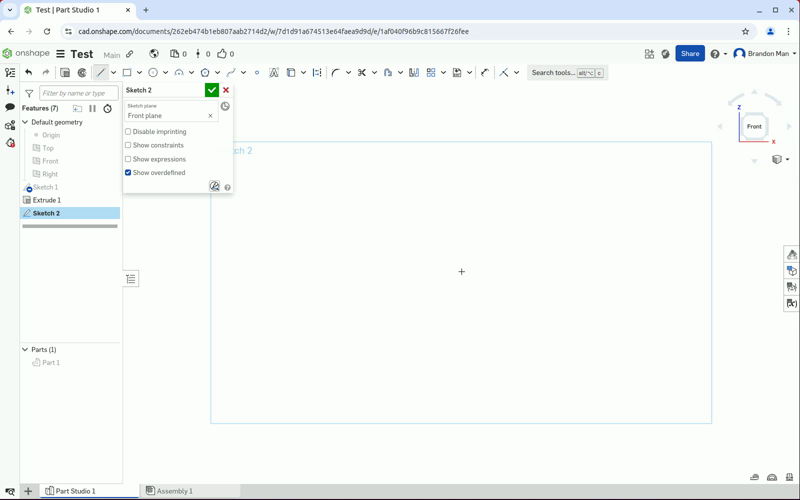
click(461, 271)
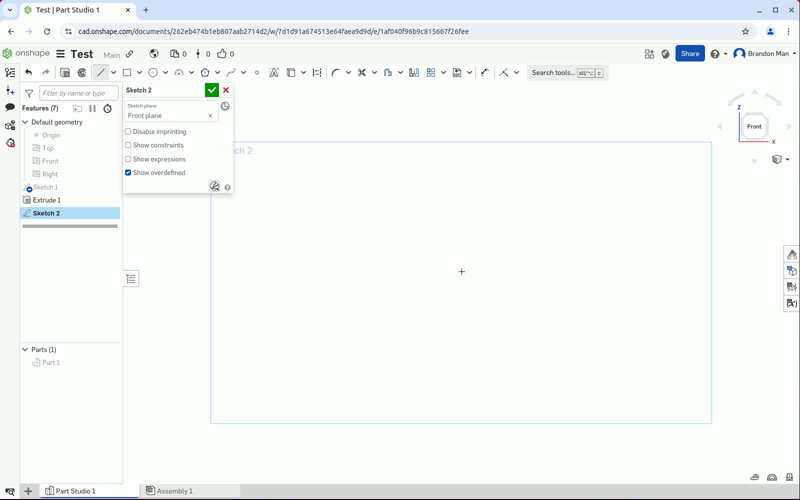
key_up(shift)
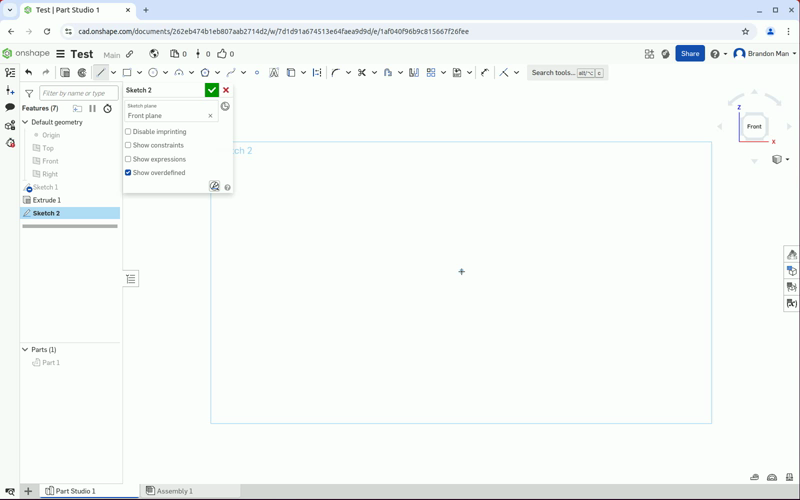
key_down(shift)
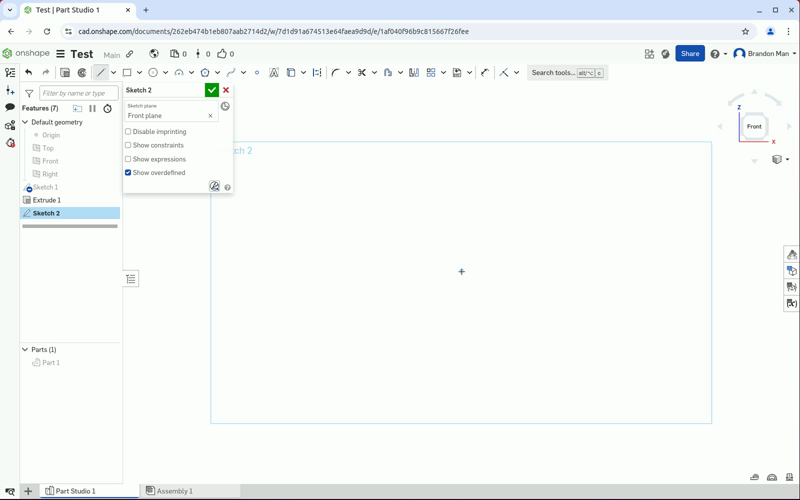
mouse_move(492, 271)
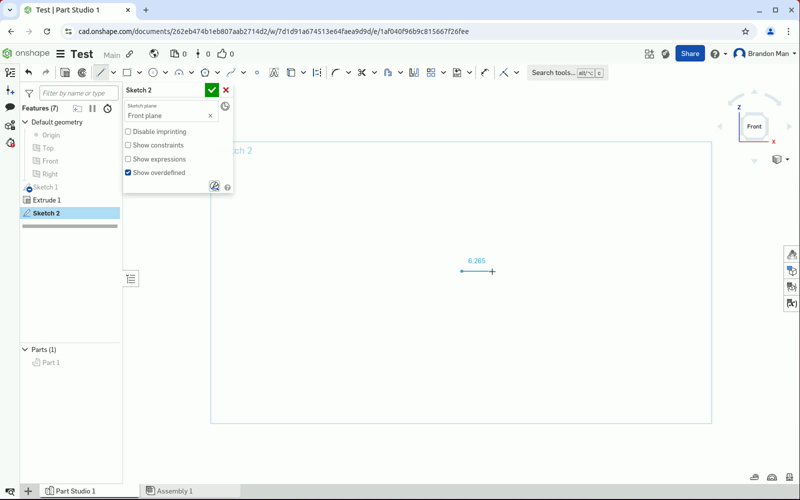
mouse_move(472, 271)
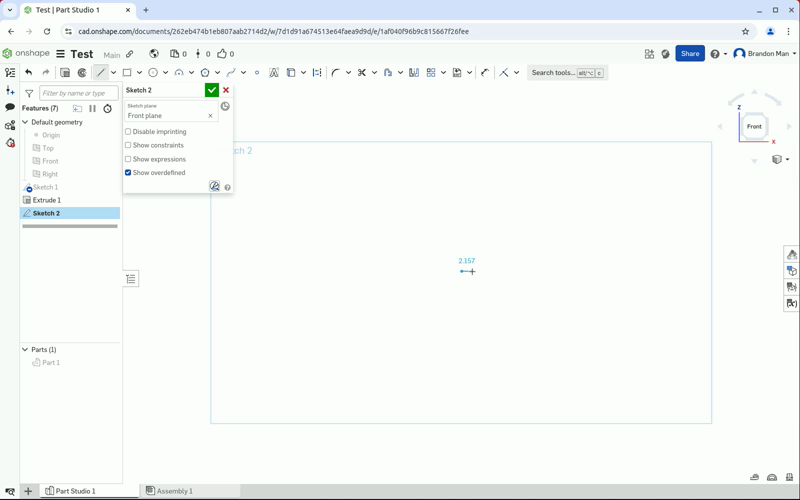
click(472, 271)
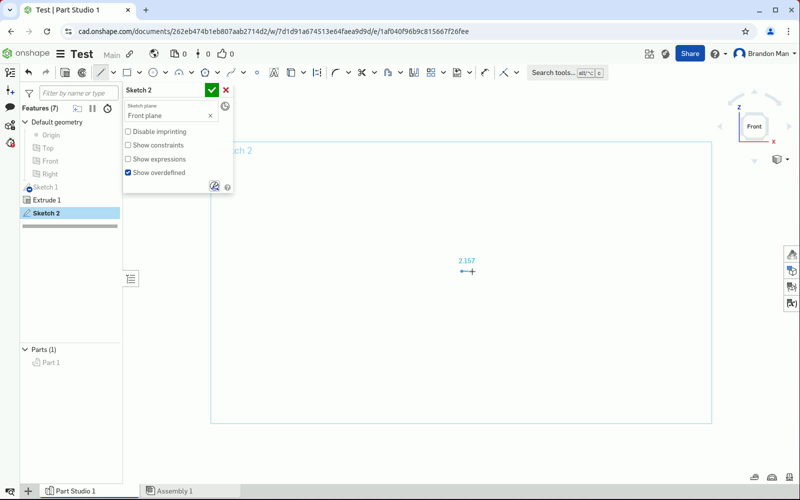
key_up(shift)
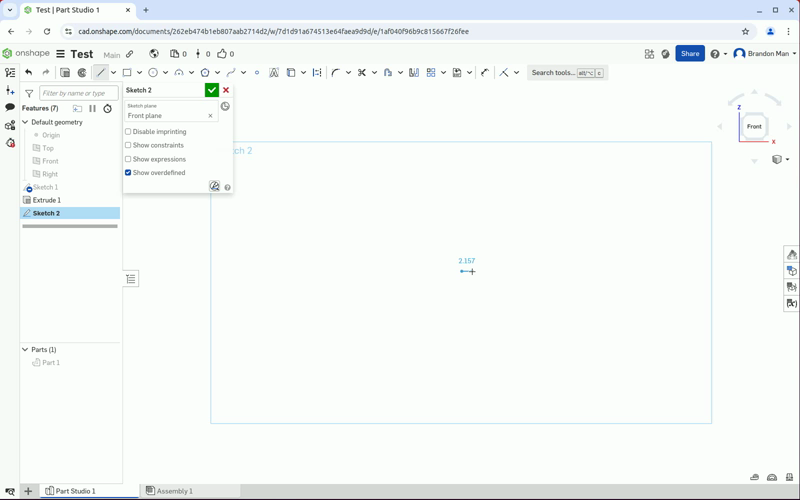
key_down(shift)
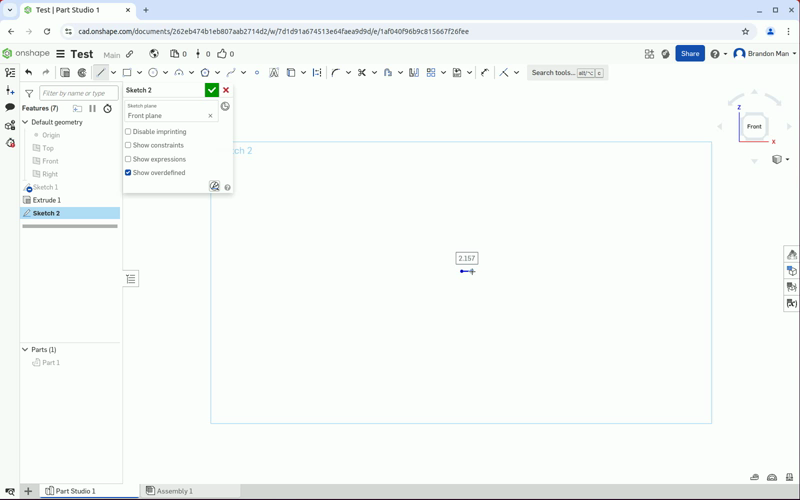
mouse_move(502, 271)
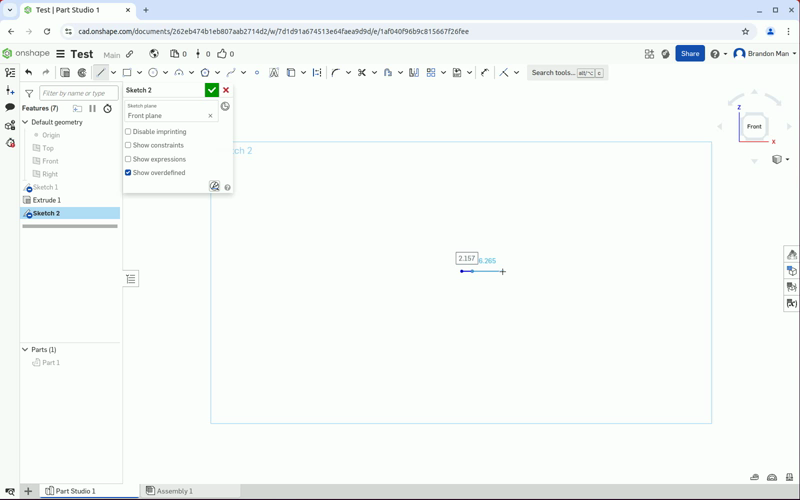
mouse_move(480, 271)
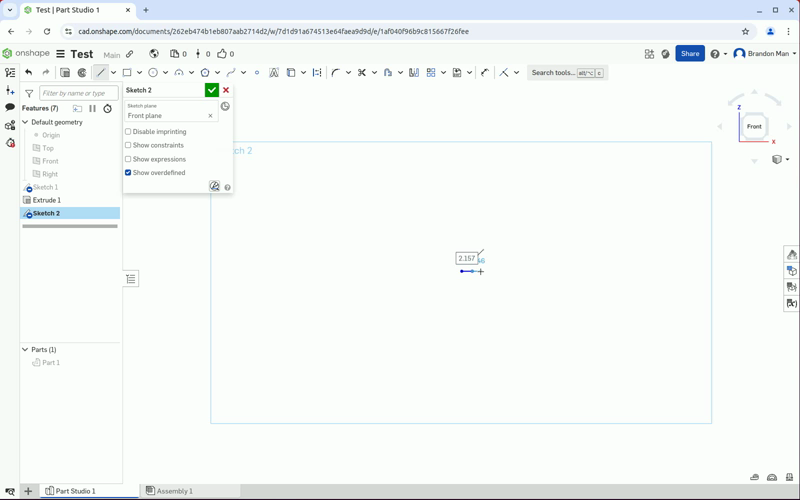
click(480, 271)
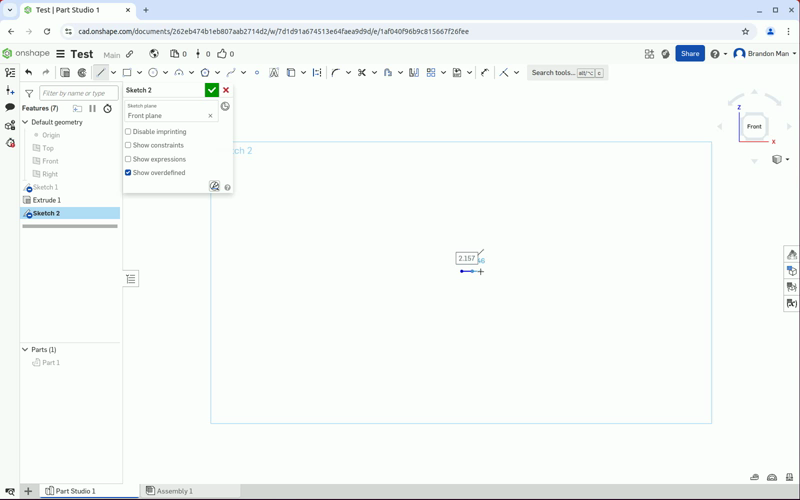
key_up(shift)
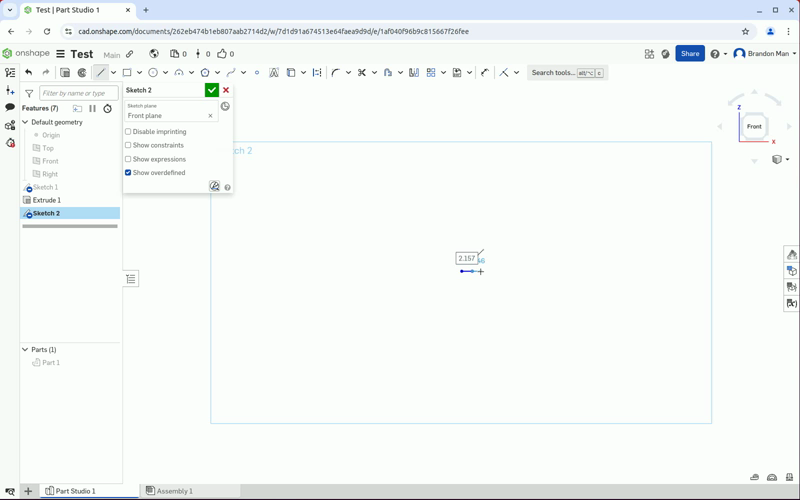
key_down(shift)
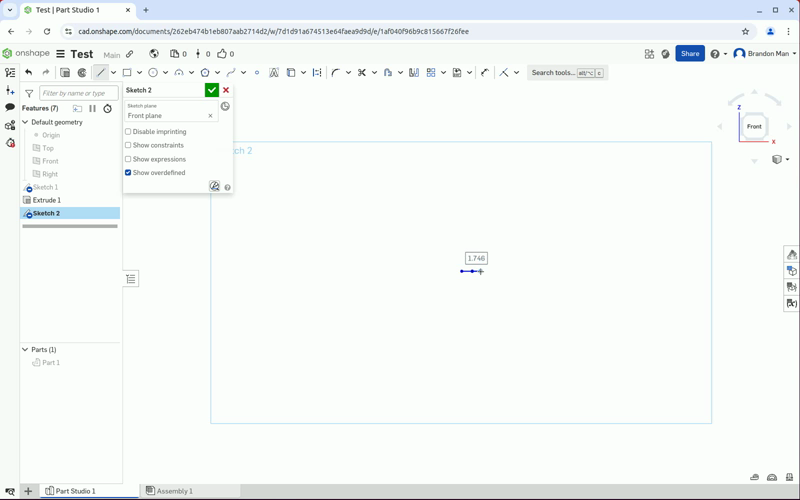
mouse_move(510, 271)
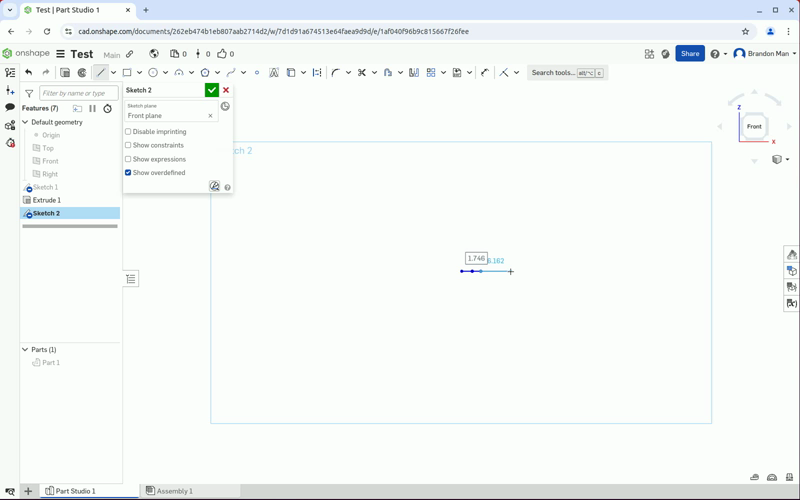
mouse_move(480, 268)
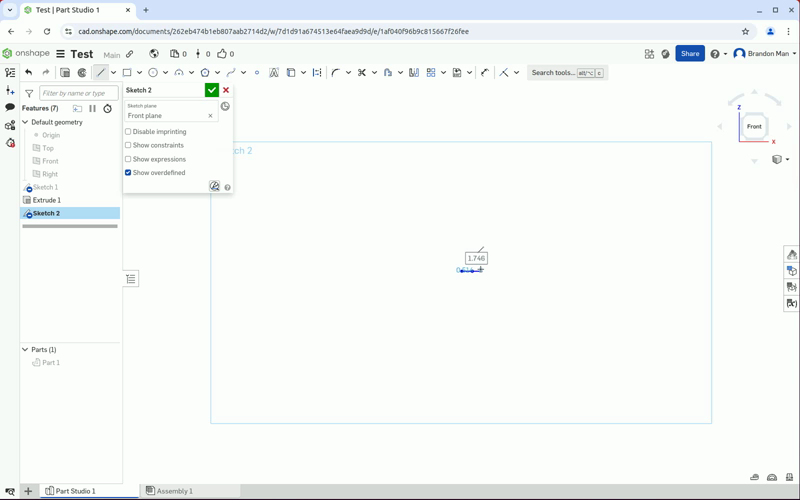
scroll(6)
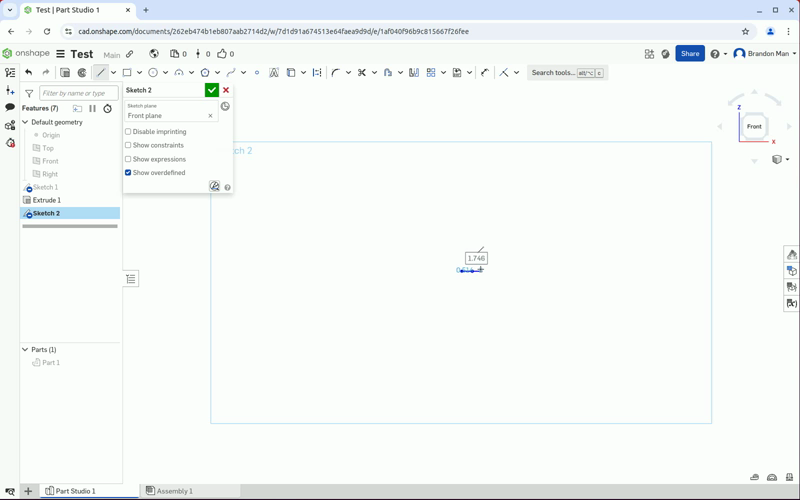
scroll(6)
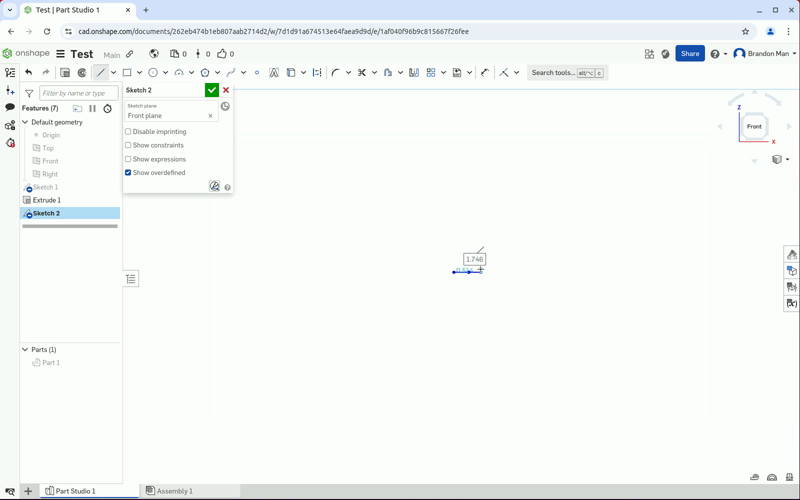
scroll(6)
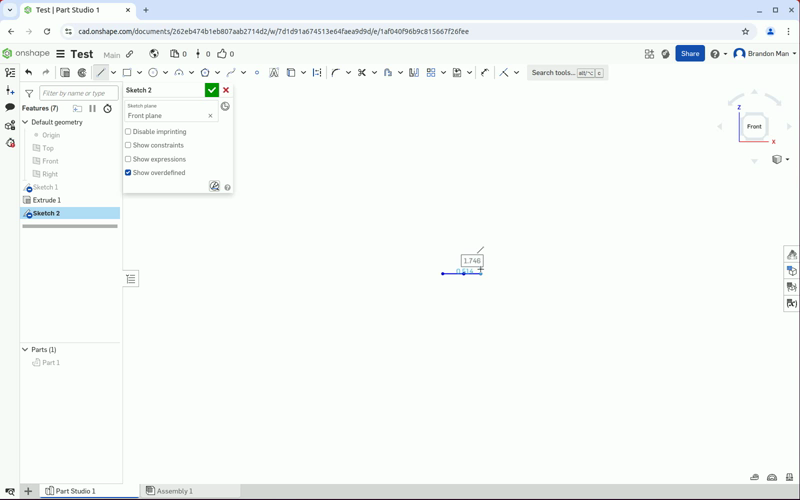
scroll(6)
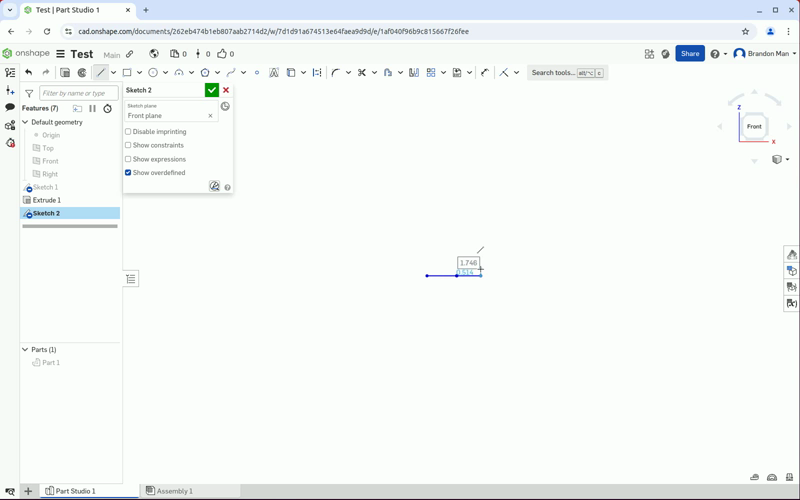
scroll(6)
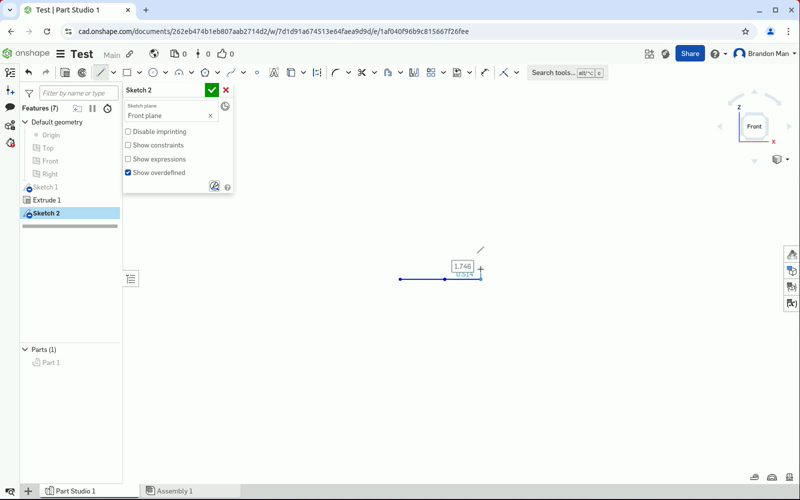
scroll(6)
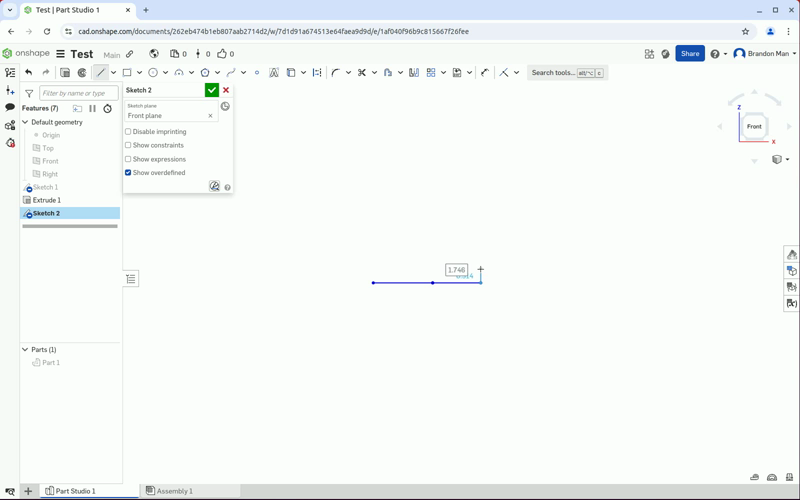
scroll(6)
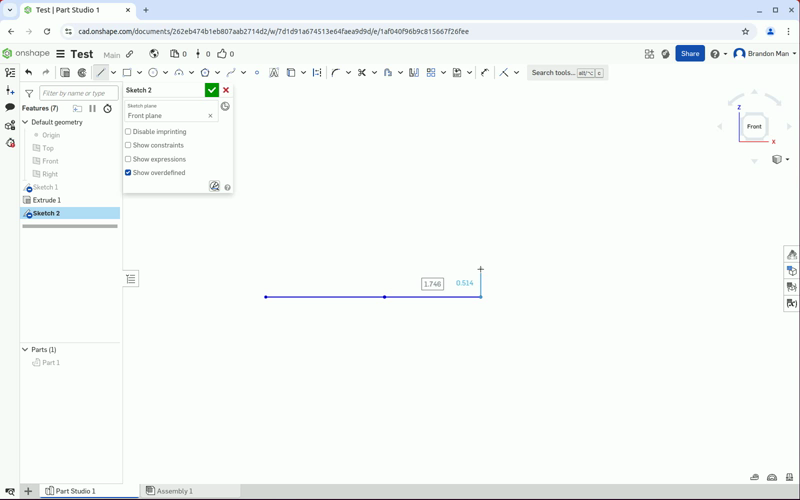
click(480, 268)
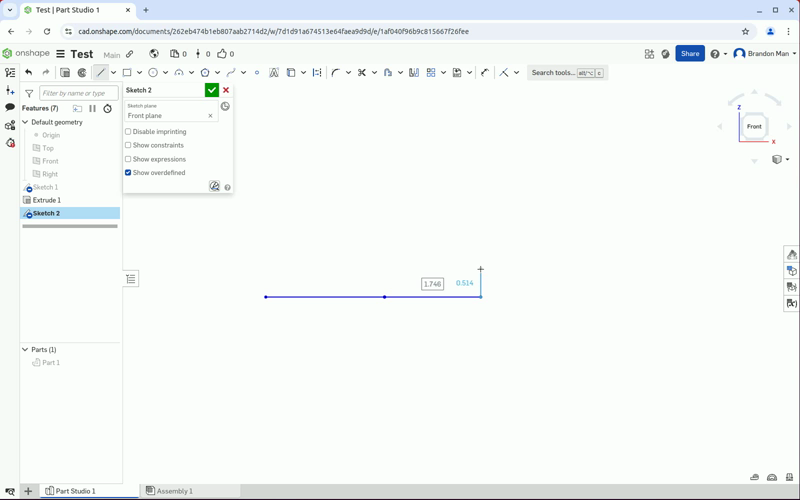
scroll(-6)
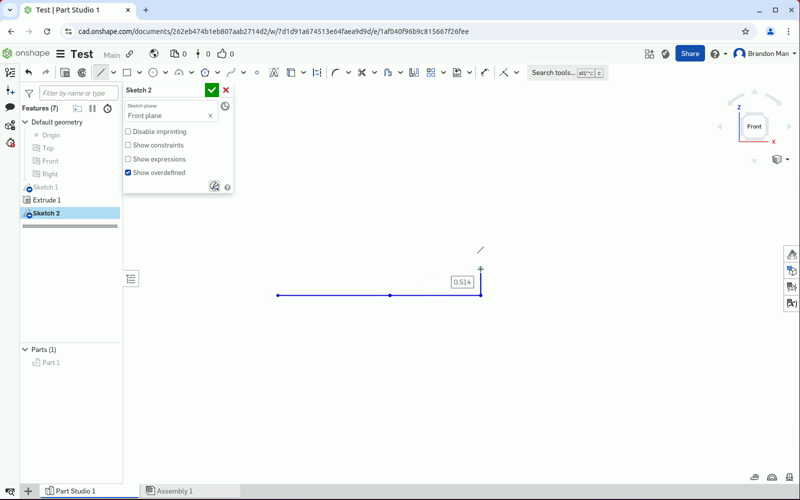
scroll(-6)
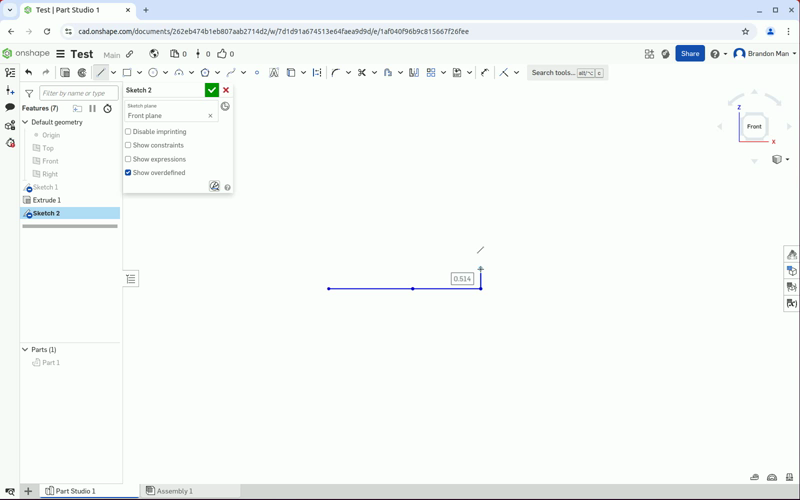
scroll(-6)
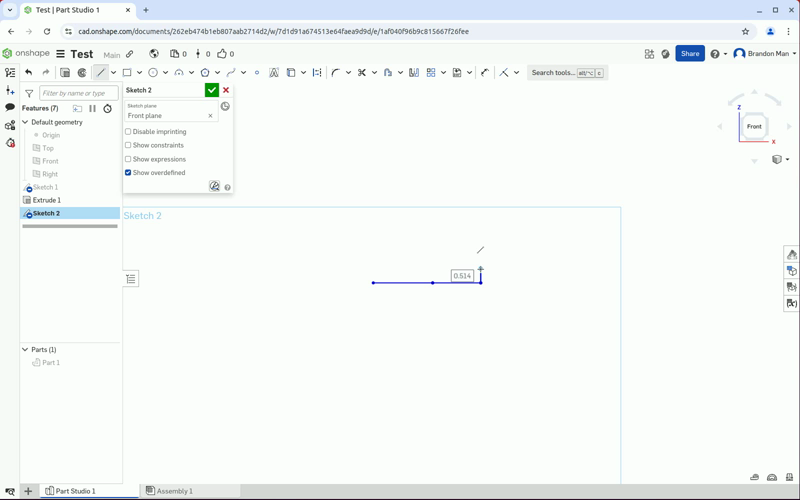
scroll(-6)
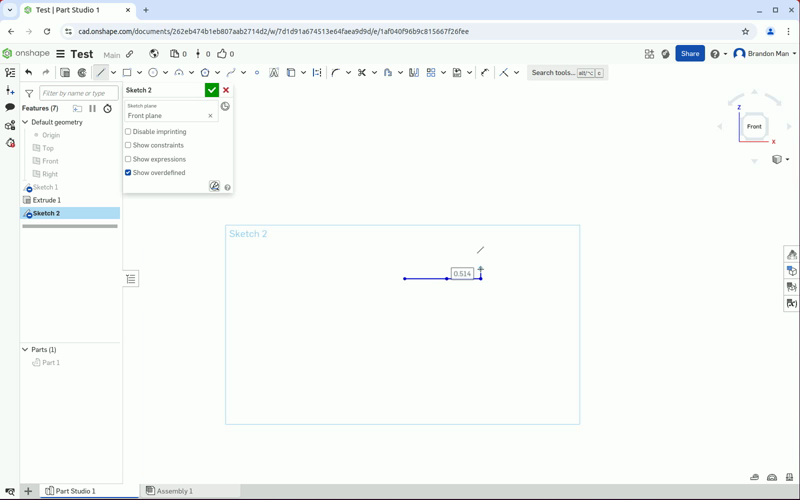
scroll(-6)
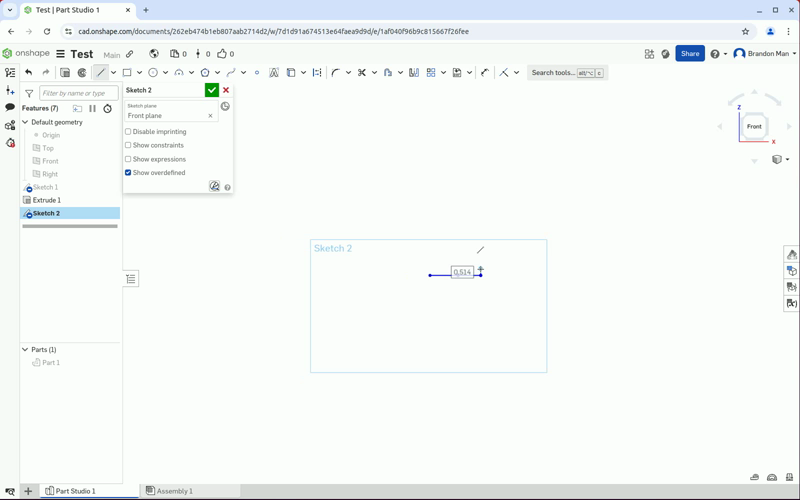
scroll(-6)
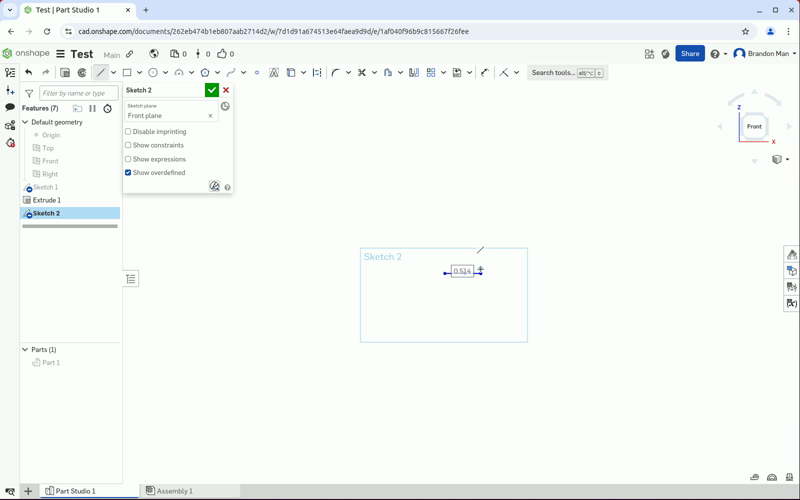
scroll(-6)
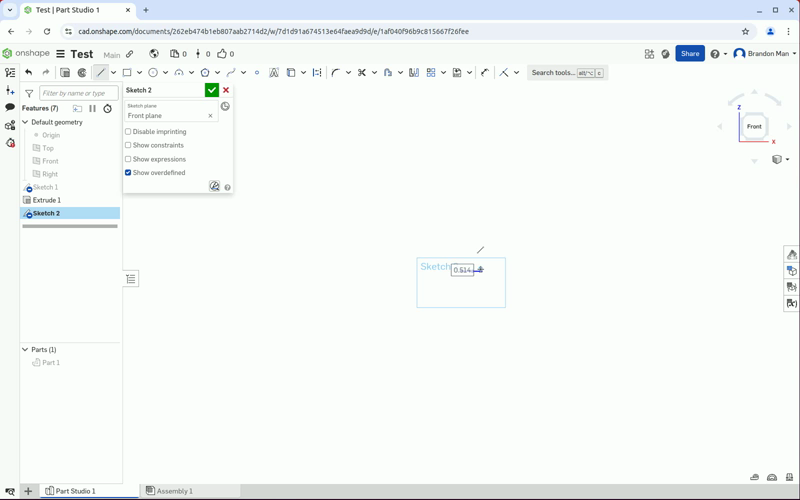
key_up(shift)
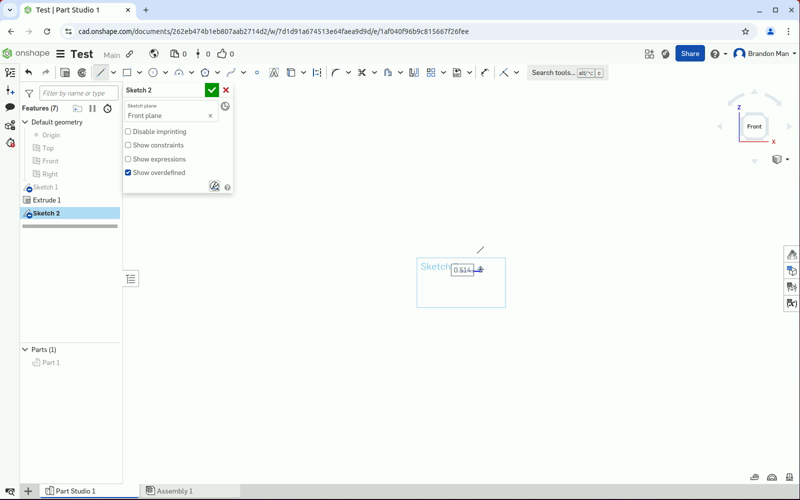
key_down(shift)
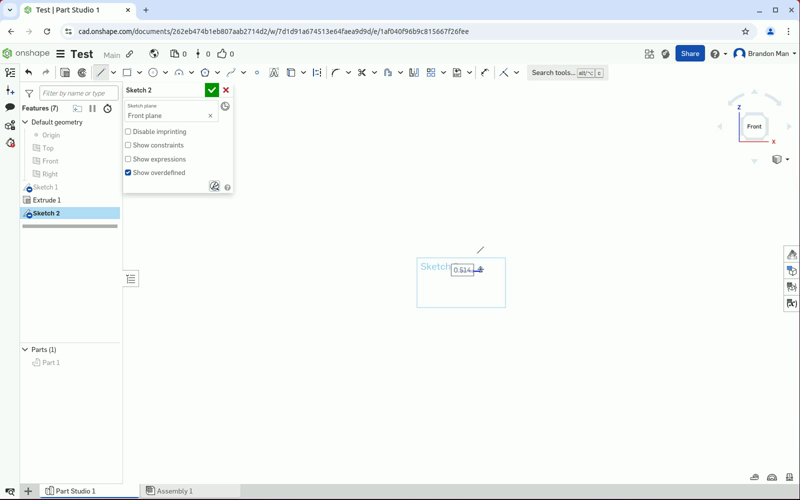
mouse_move(510, 268)
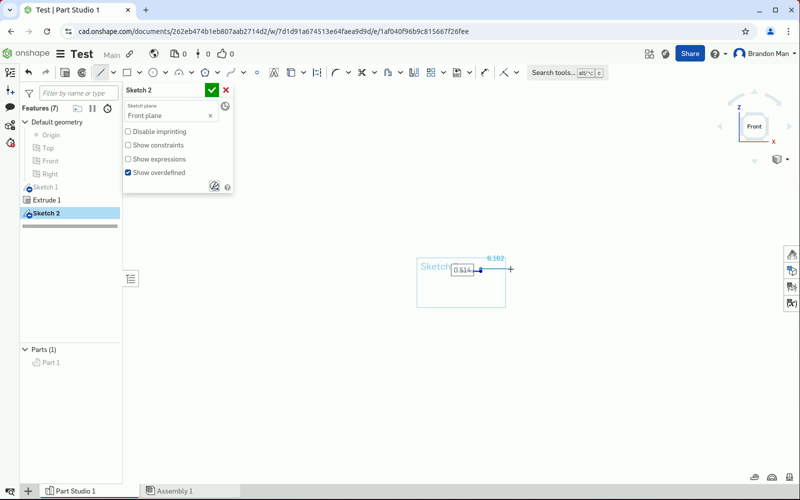
mouse_move(461, 268)
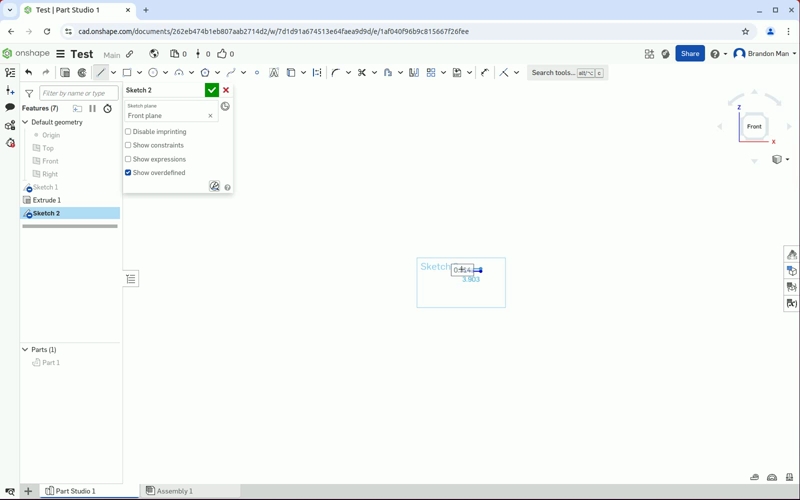
scroll(6)
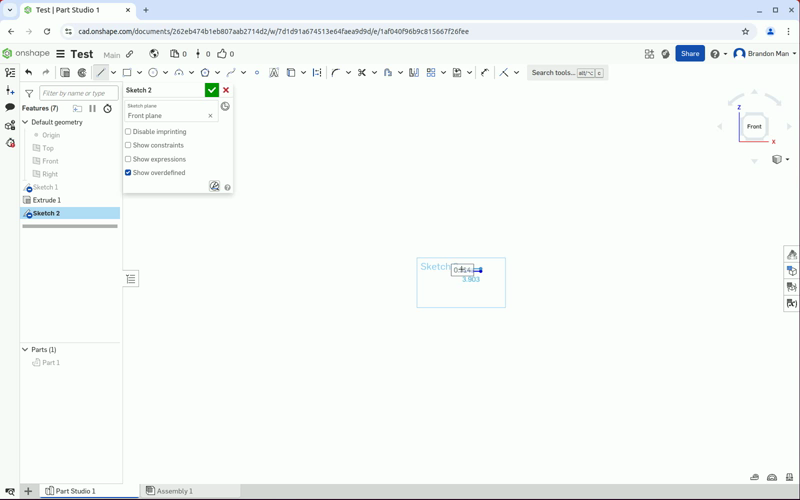
scroll(6)
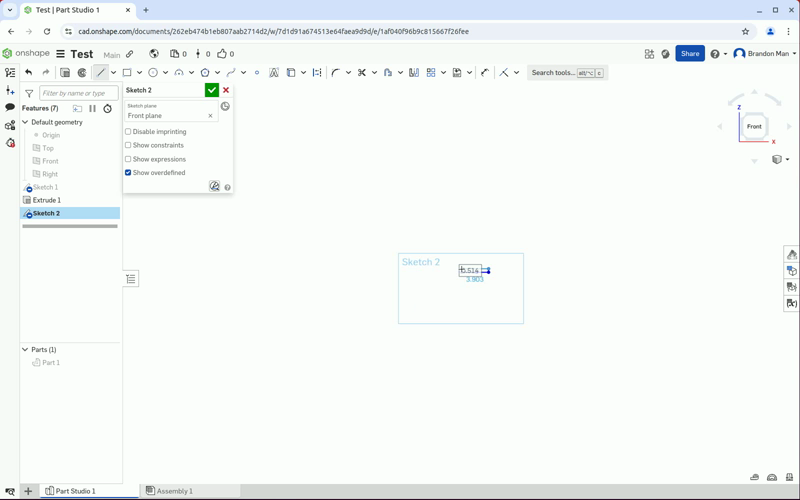
scroll(6)
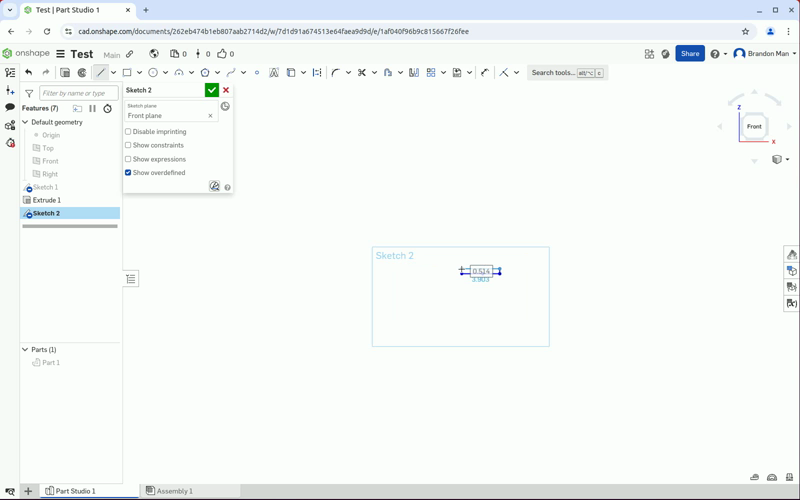
scroll(6)
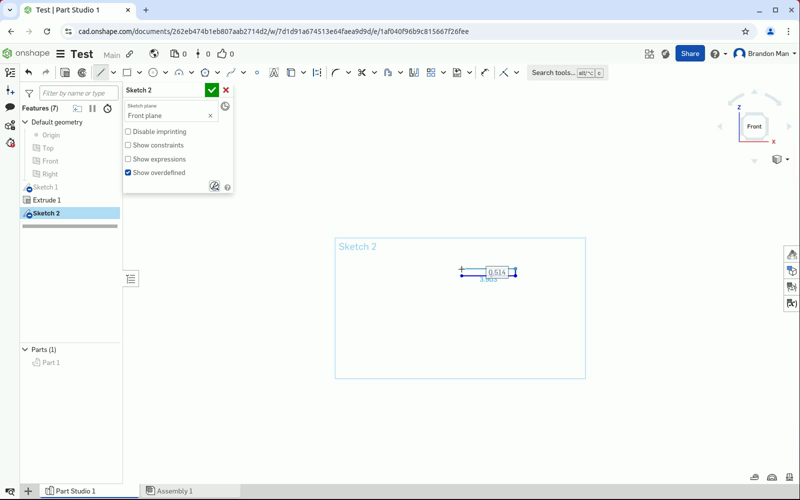
scroll(6)
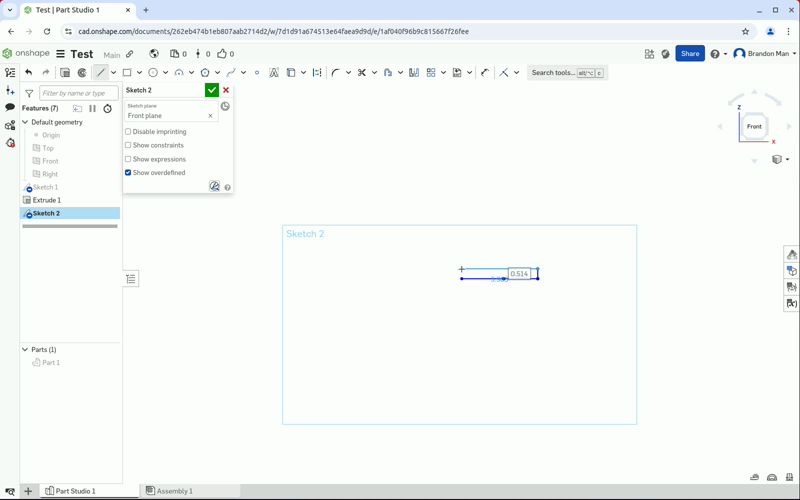
scroll(6)
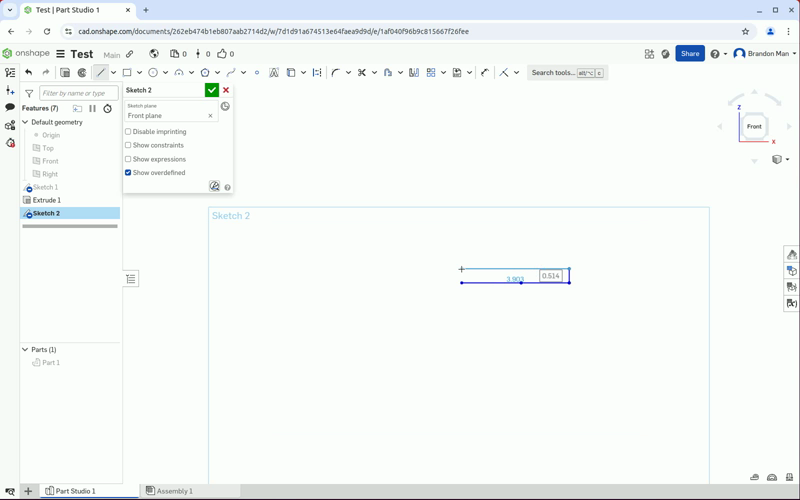
scroll(6)
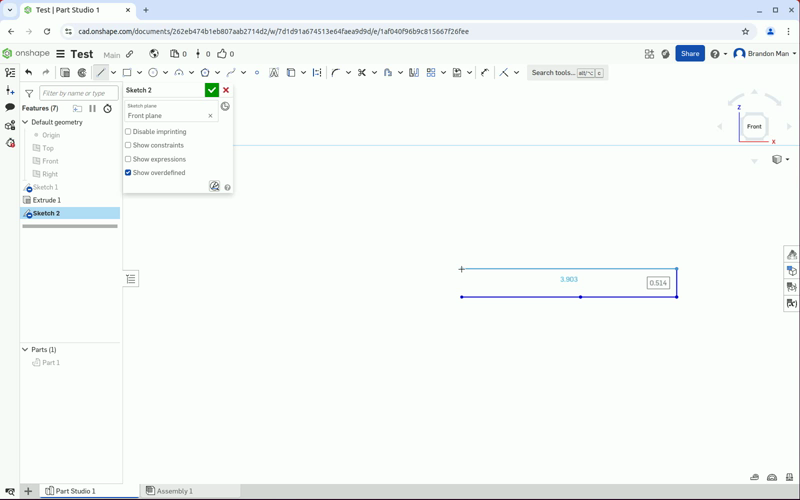
click(461, 268)
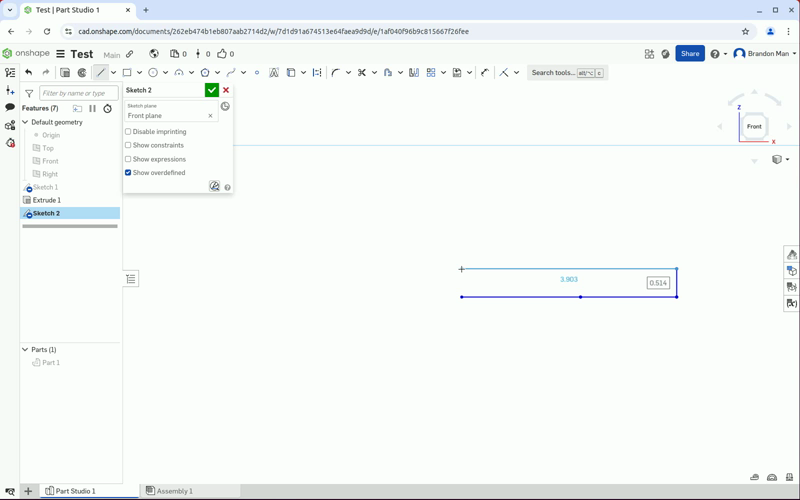
scroll(-6)
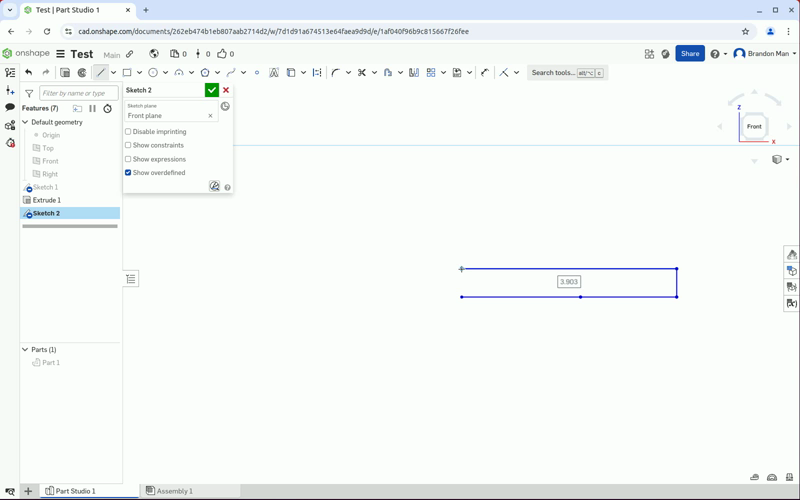
scroll(-6)
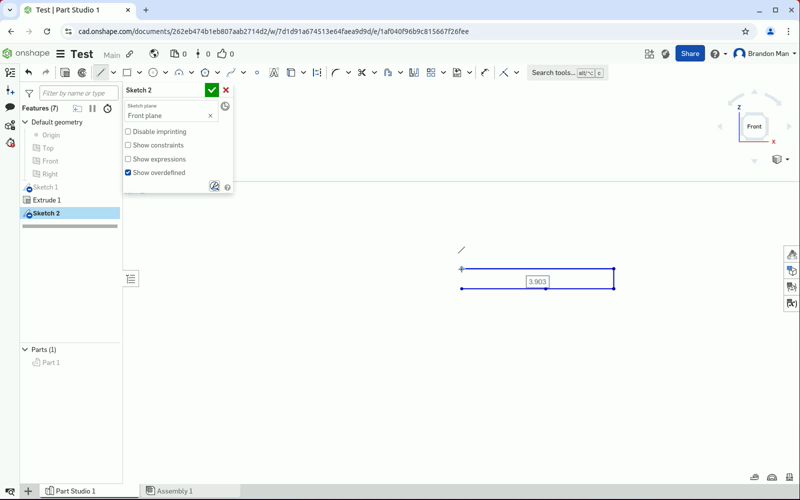
scroll(-6)
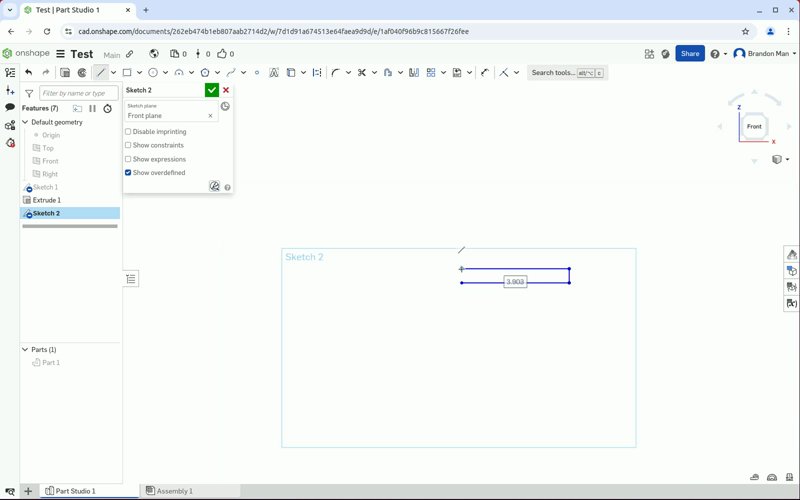
scroll(-6)
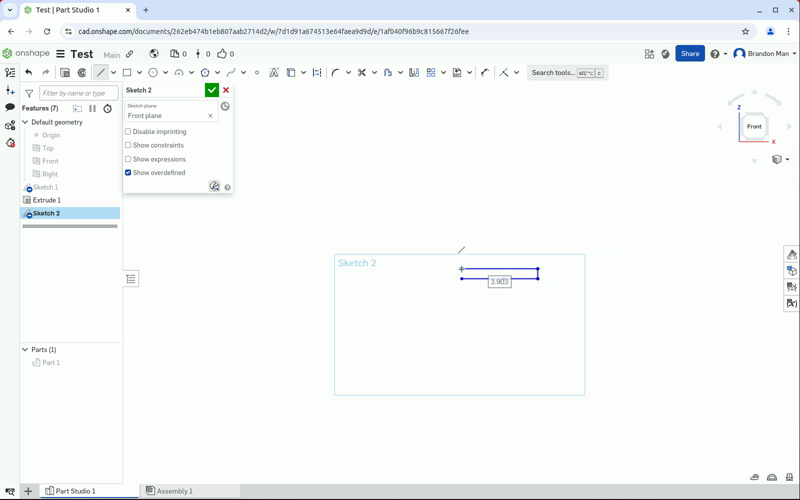
scroll(-6)
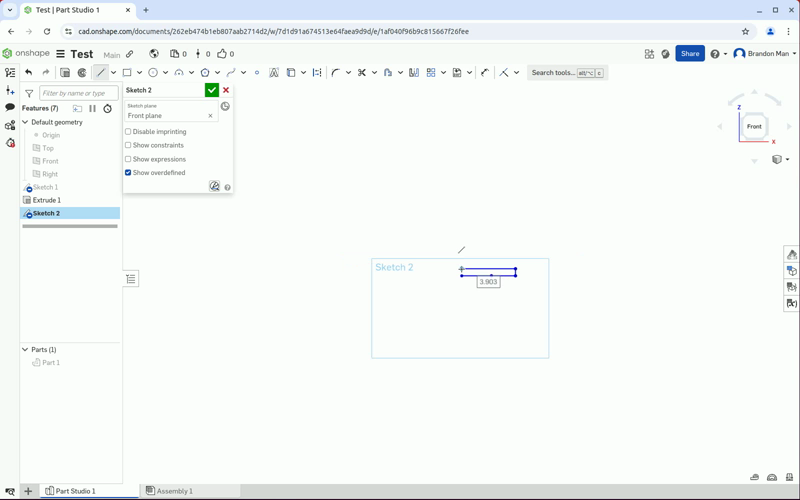
scroll(-6)
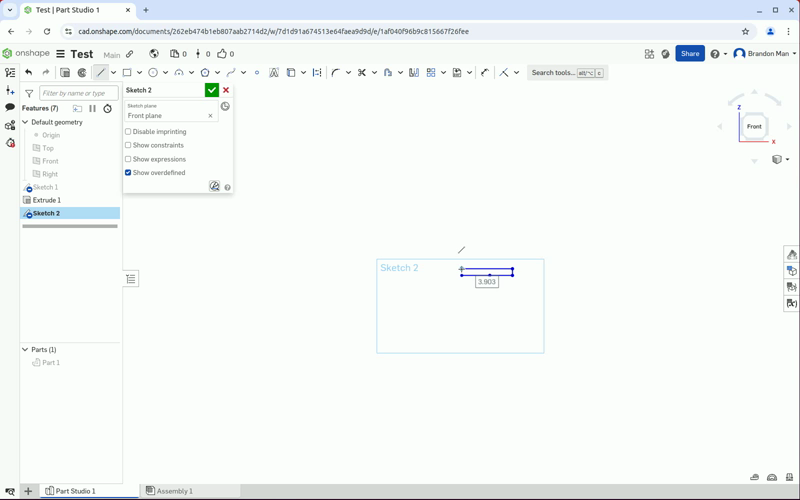
scroll(-6)
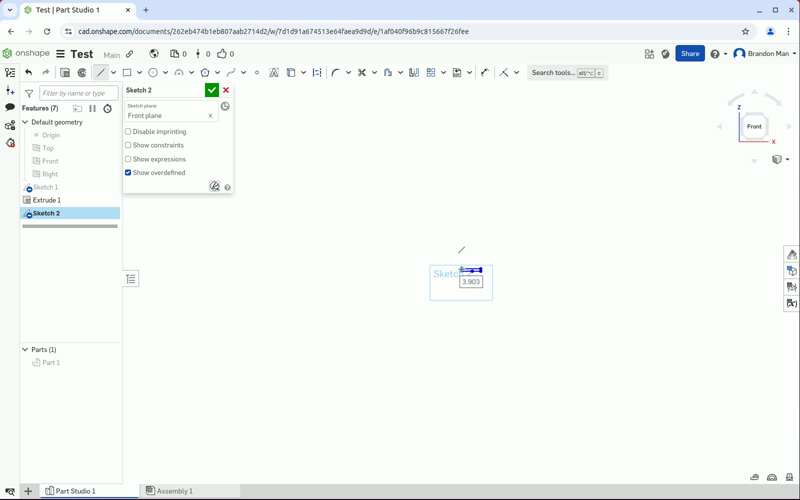
key_up(shift)
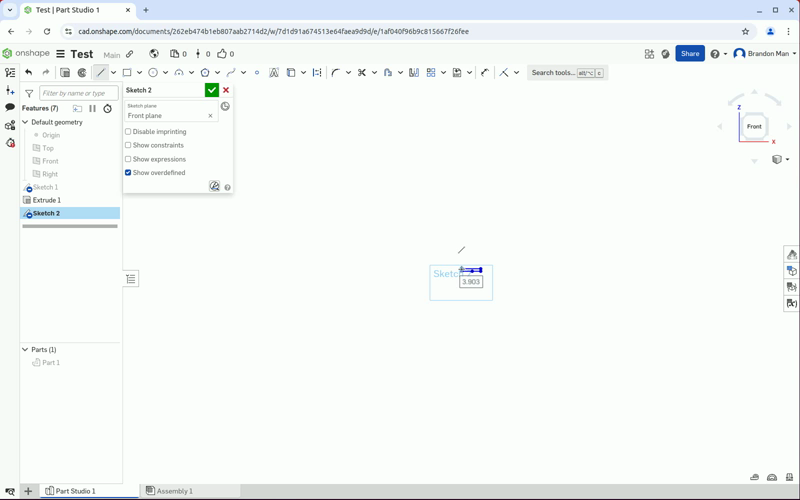
mouse_move(492, 268)
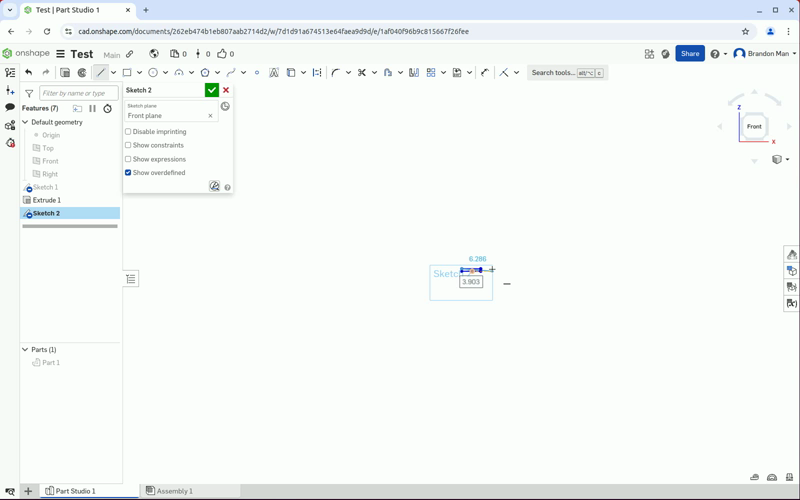
key_down(shift)
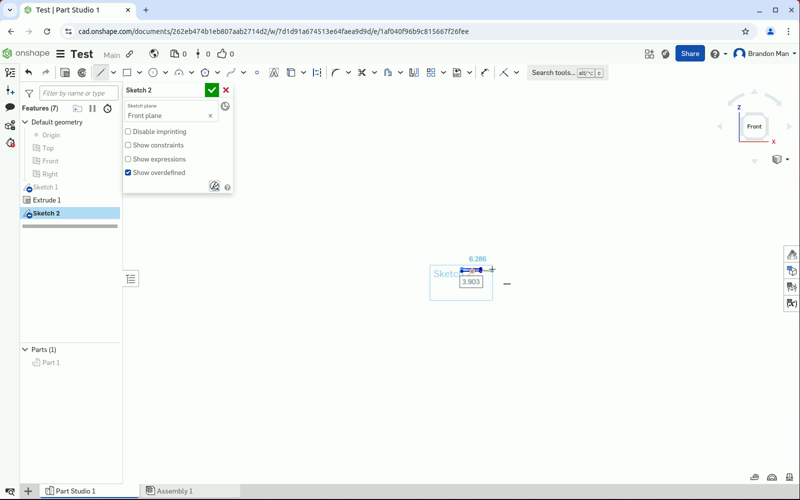
mouse_move(461, 271)
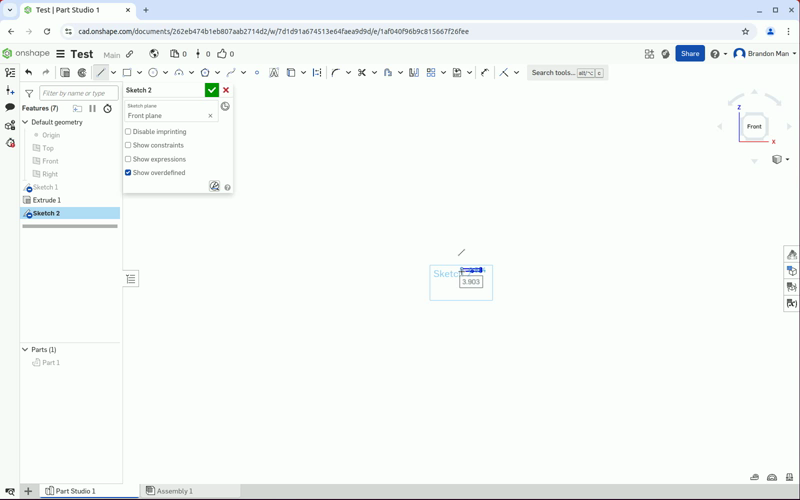
scroll(6)
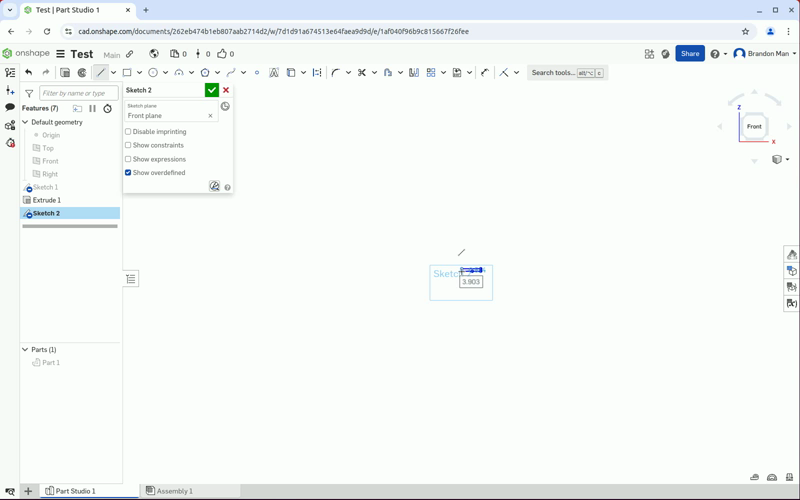
scroll(6)
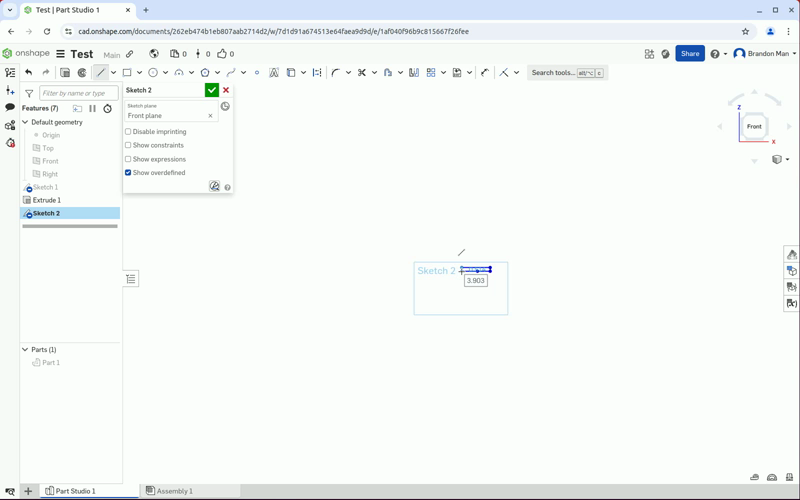
scroll(6)
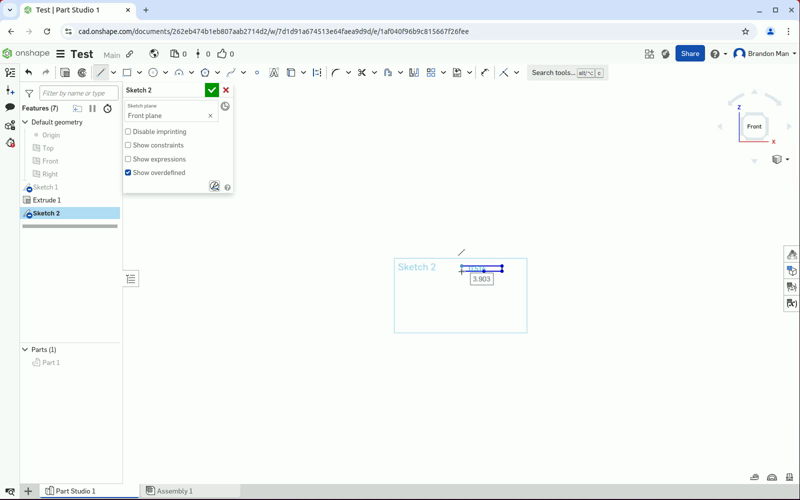
scroll(6)
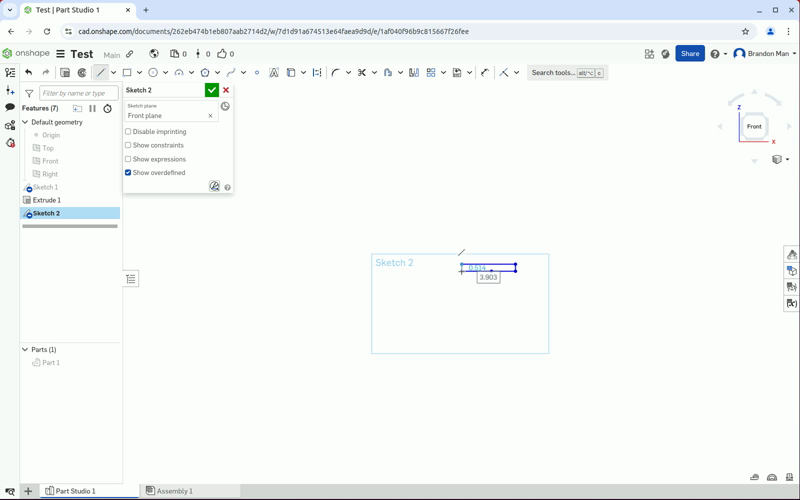
scroll(6)
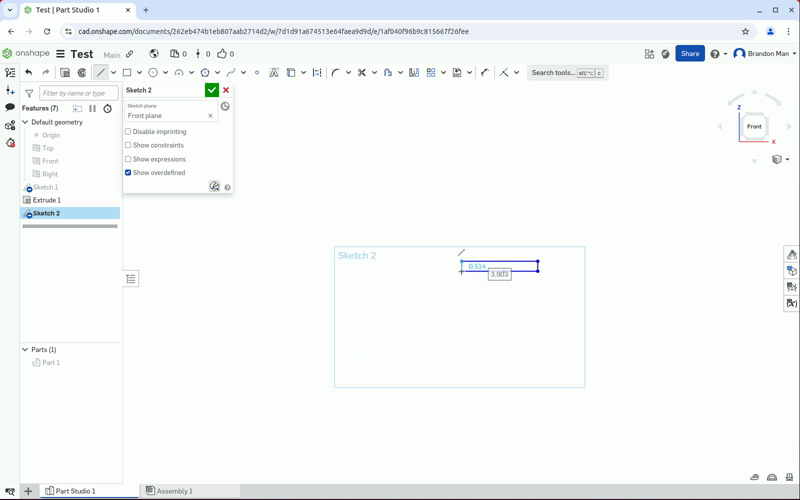
scroll(6)
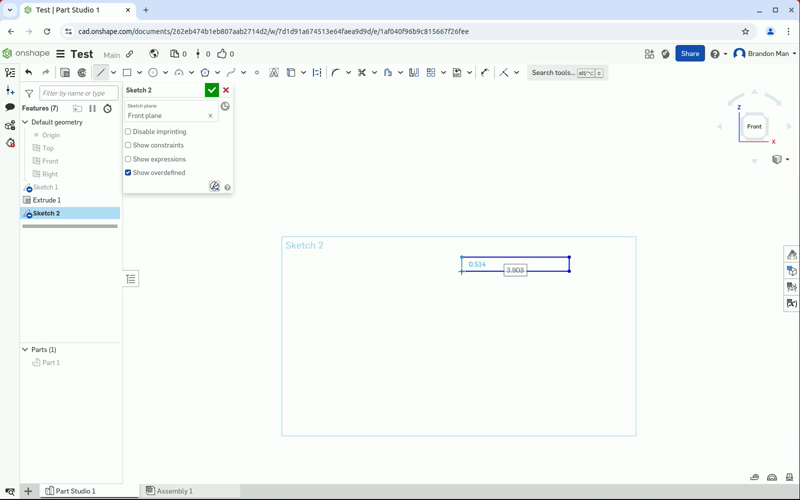
scroll(6)
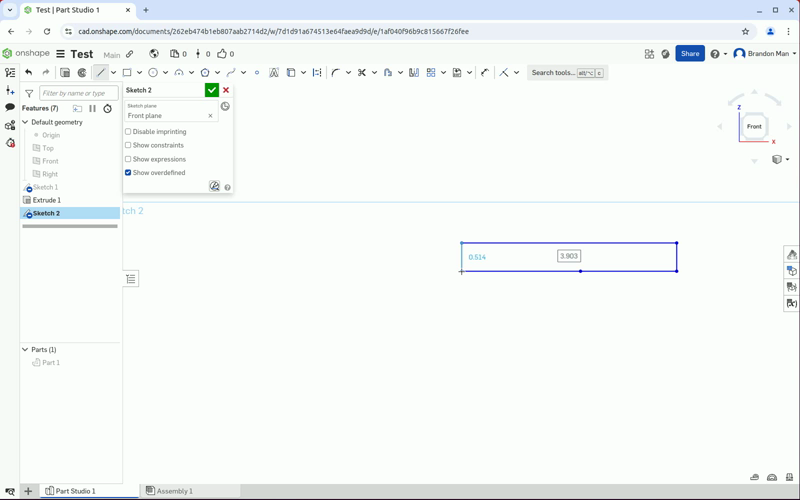
key_up(shift)
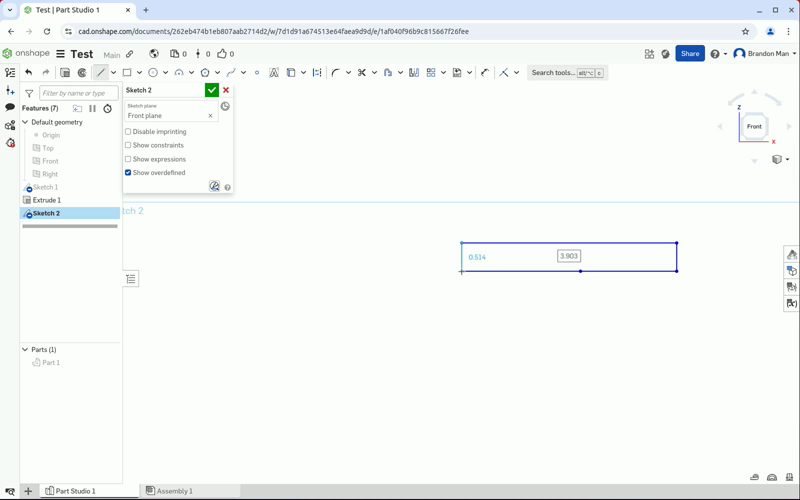
click(461, 271)
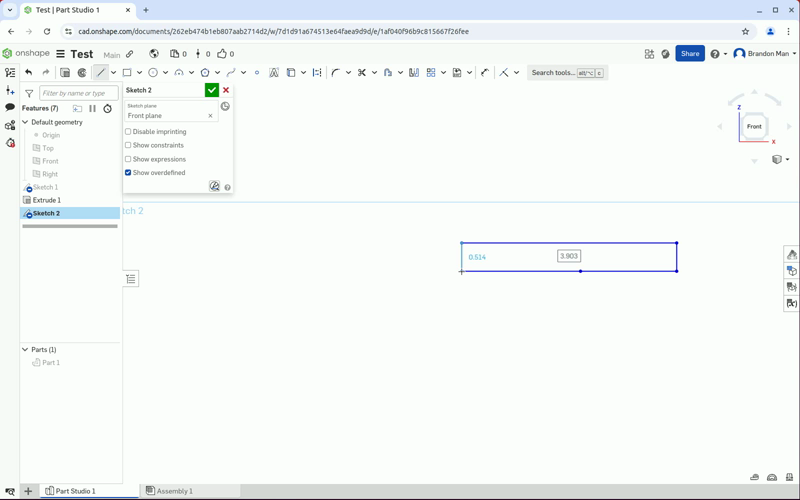
scroll(-6)
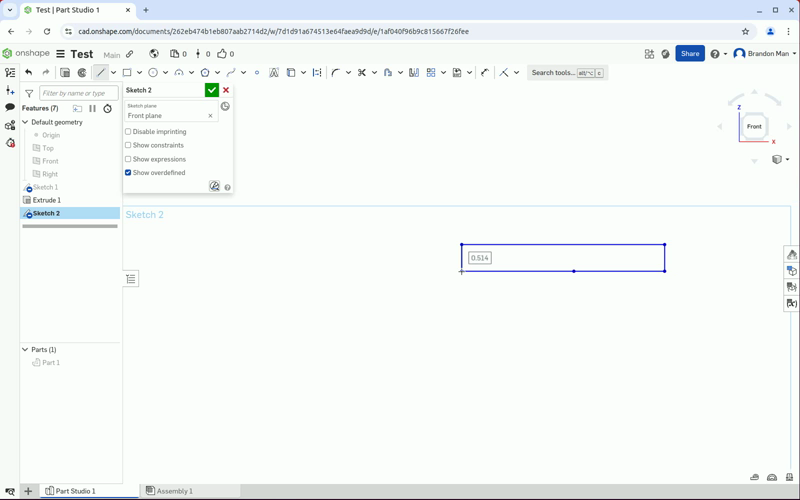
scroll(-6)
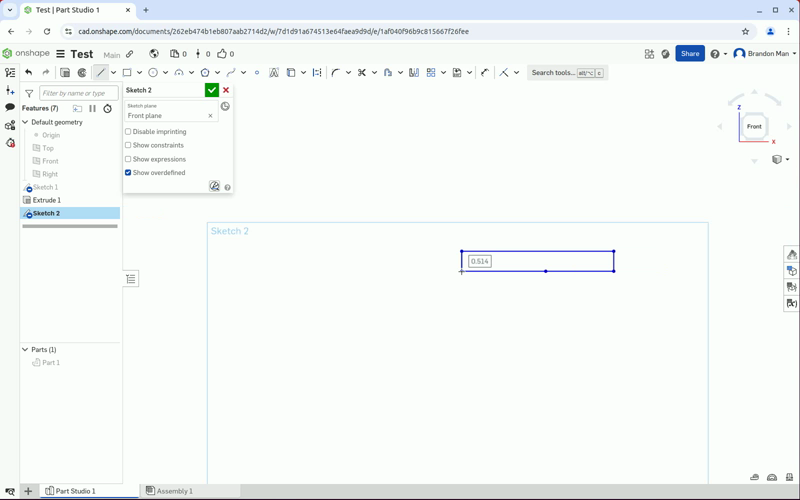
scroll(-6)
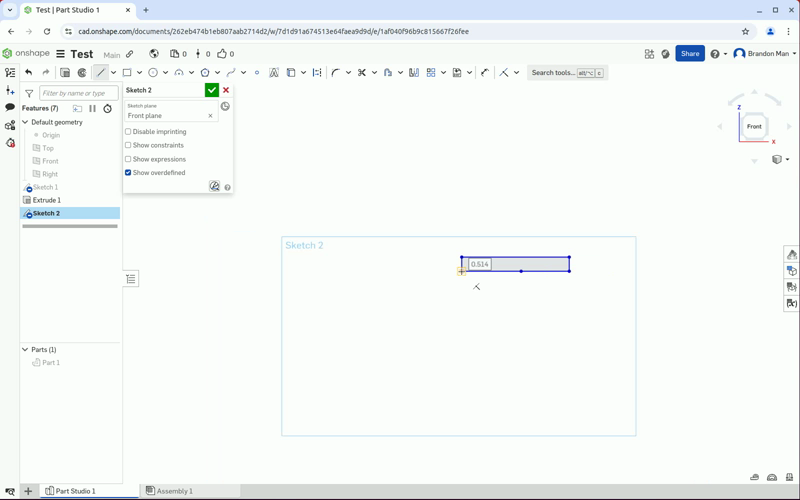
scroll(-6)
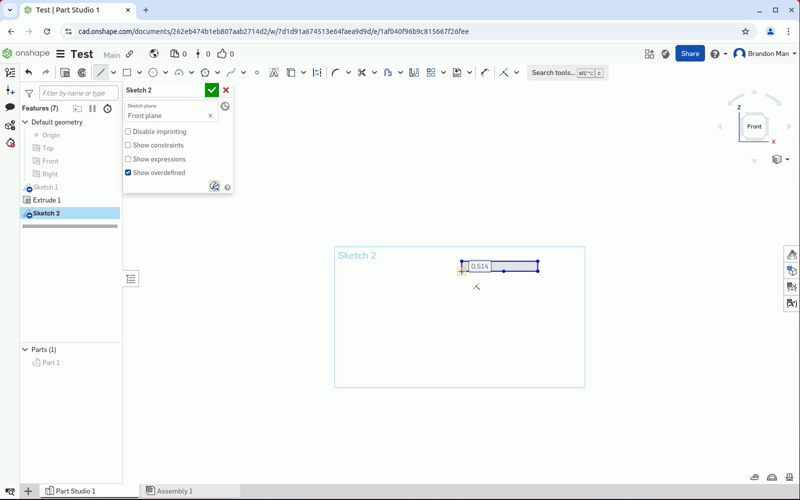
scroll(-6)
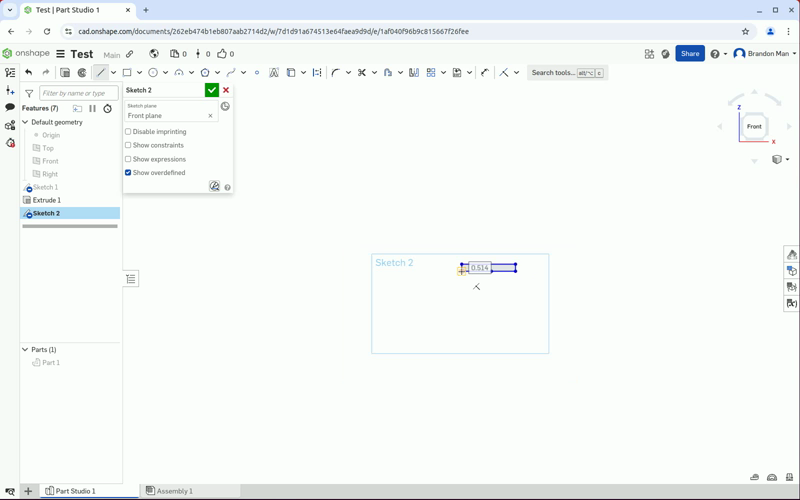
scroll(-6)
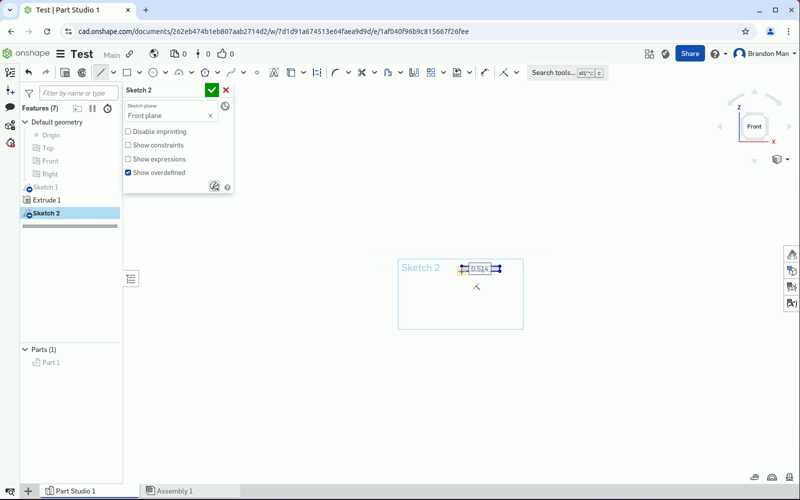
scroll(-6)
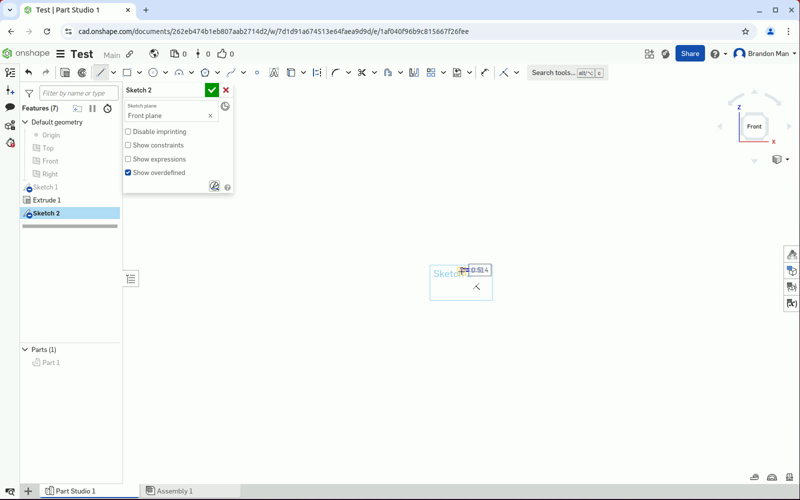
key(esc)
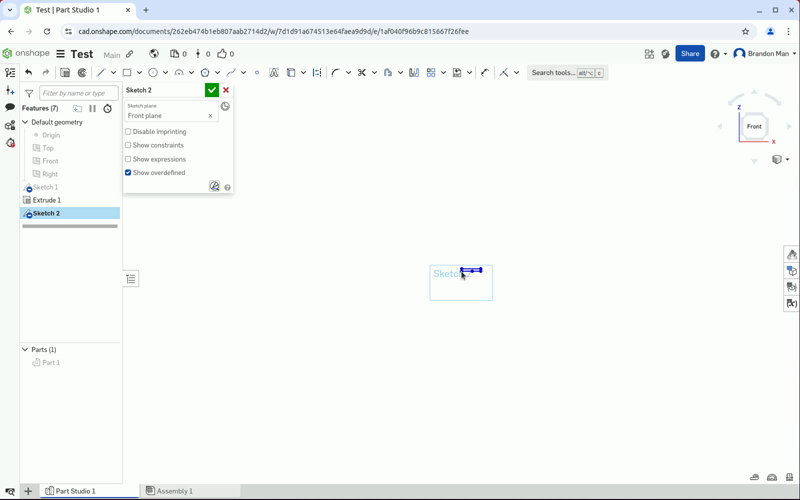
mouse_move(474, 269)
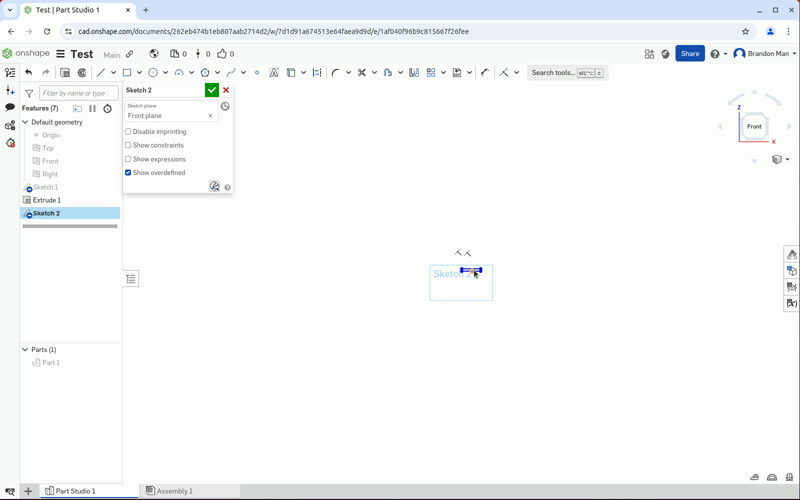
scroll(6)
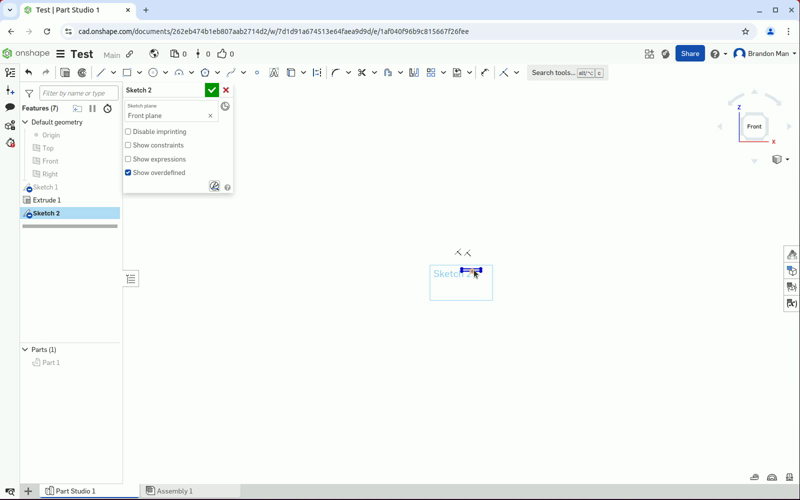
scroll(6)
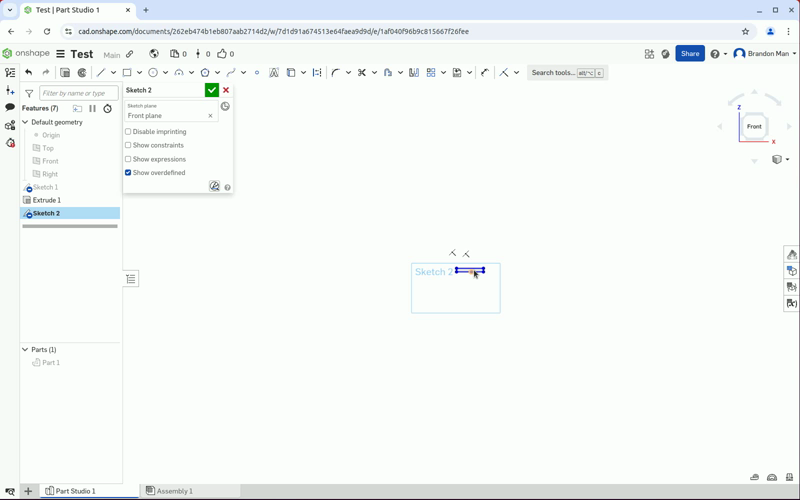
scroll(6)
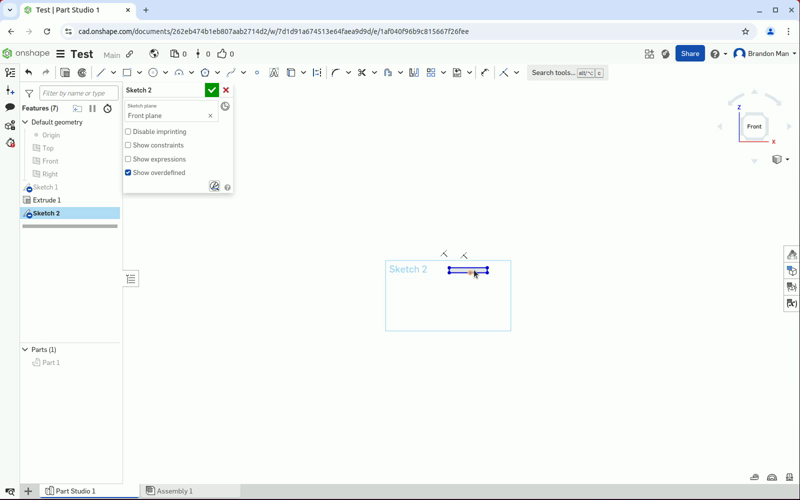
scroll(6)
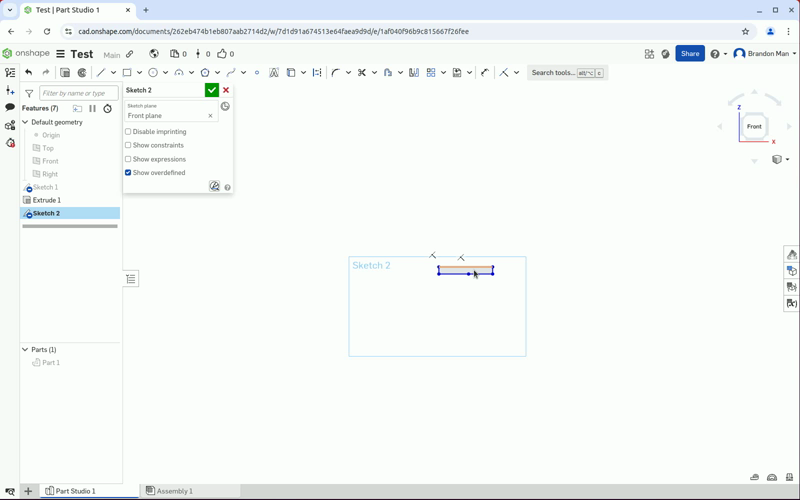
scroll(6)
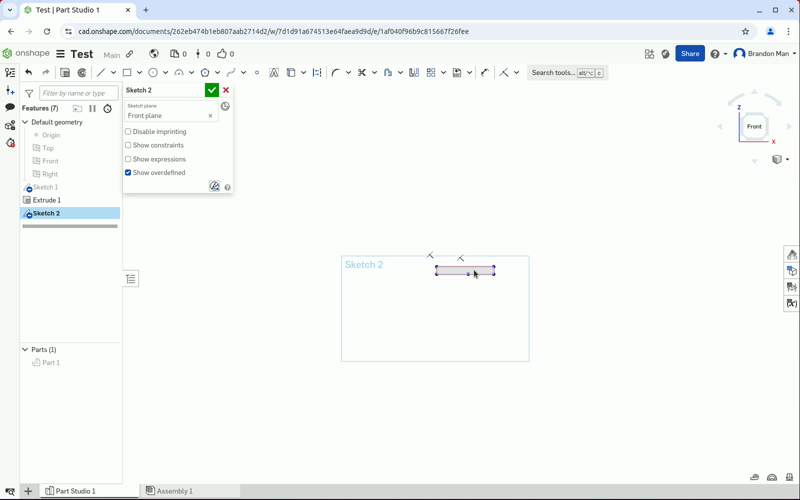
scroll(6)
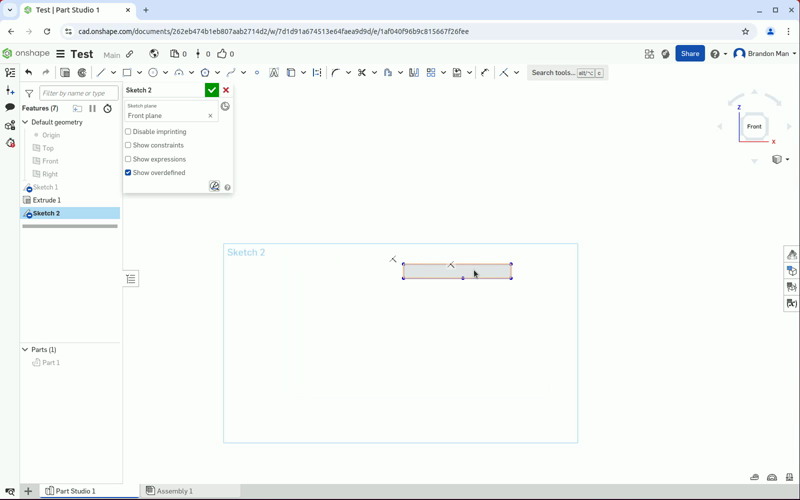
scroll(6)
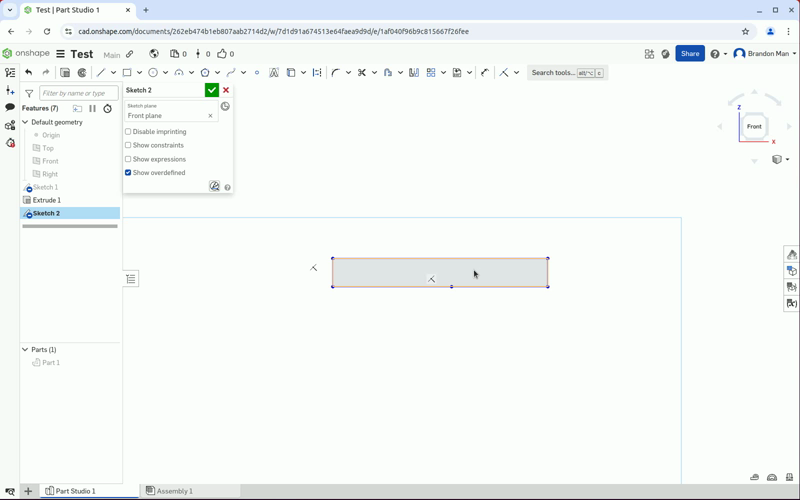
click(474, 269)
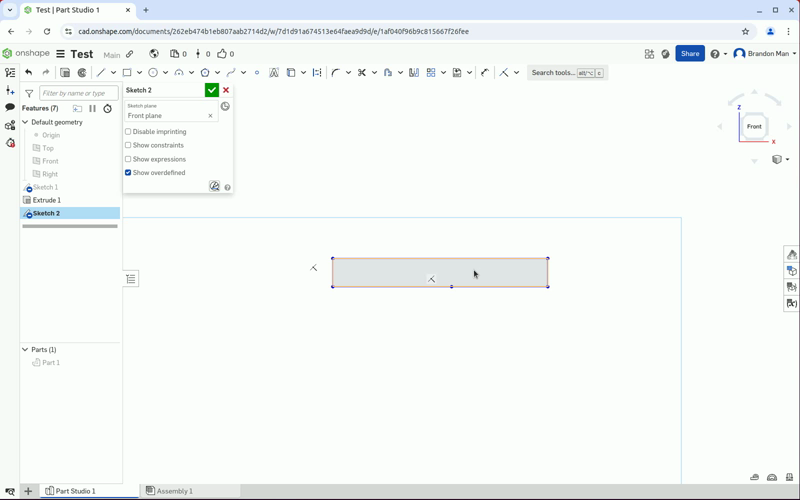
scroll(-6)
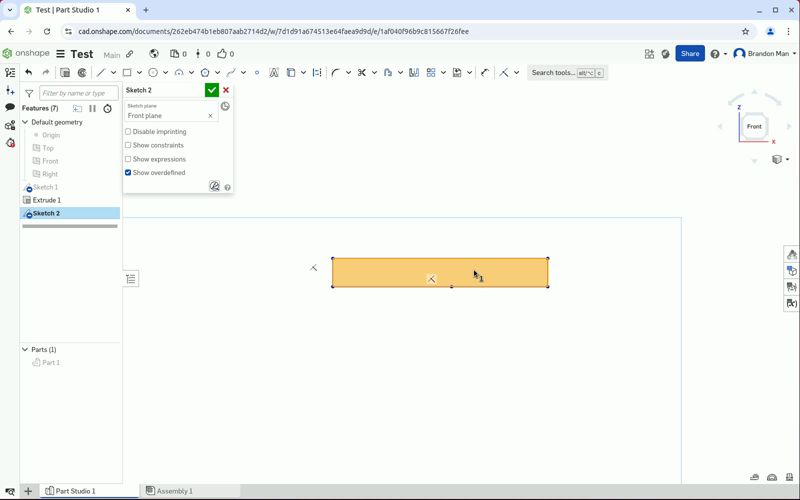
scroll(-6)
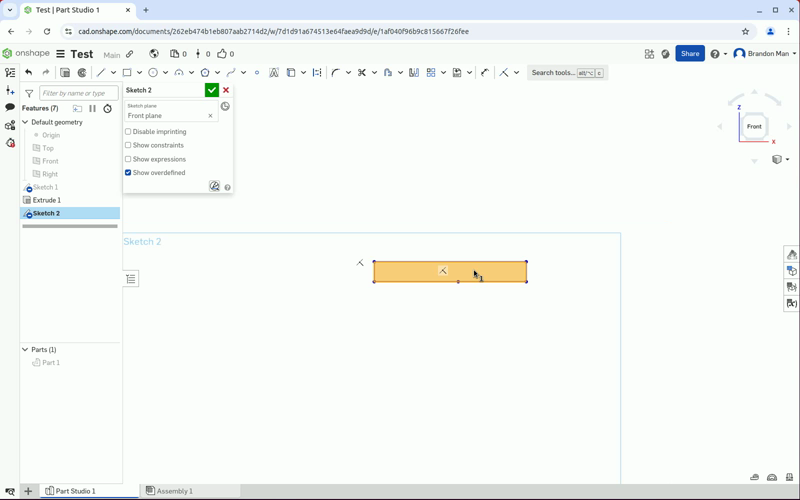
scroll(-6)
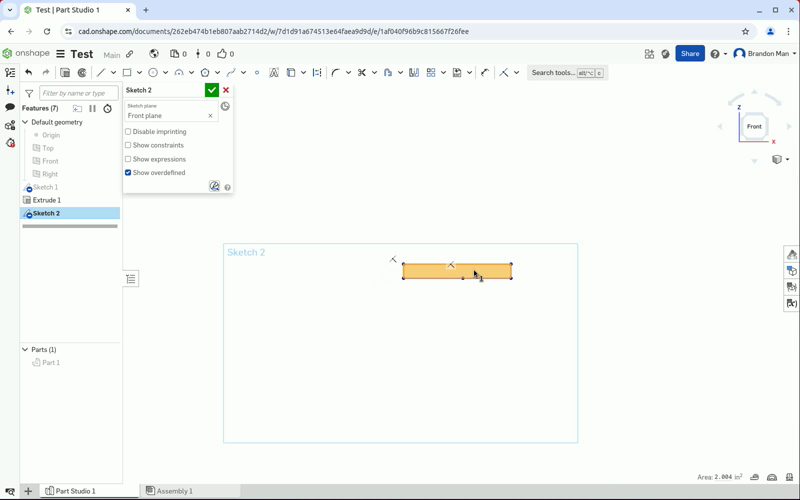
scroll(-6)
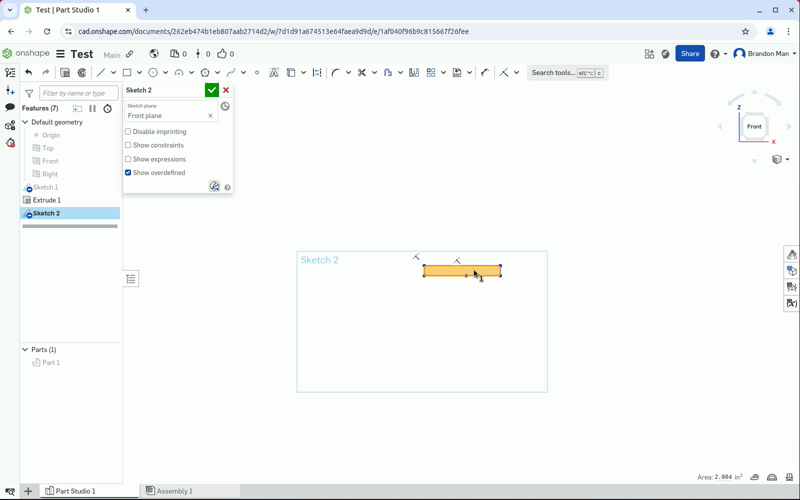
scroll(-6)
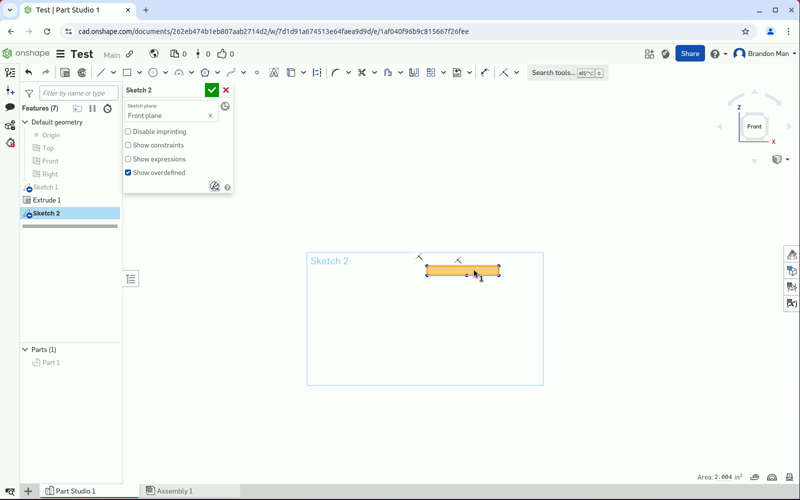
scroll(-6)
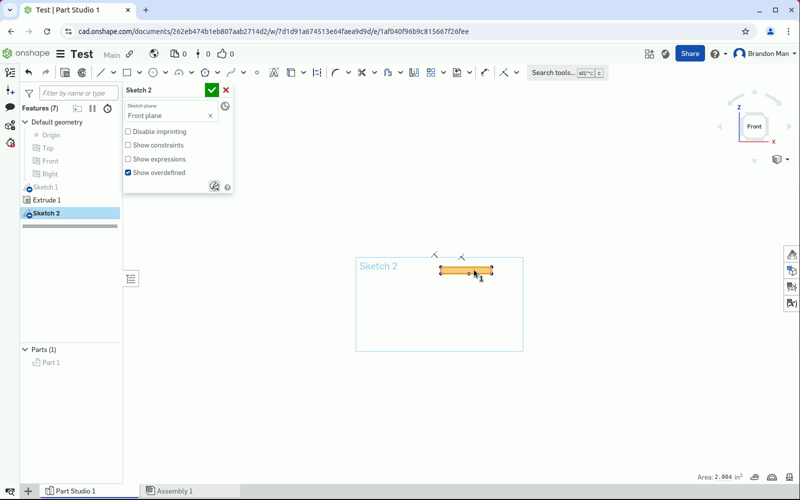
scroll(-6)
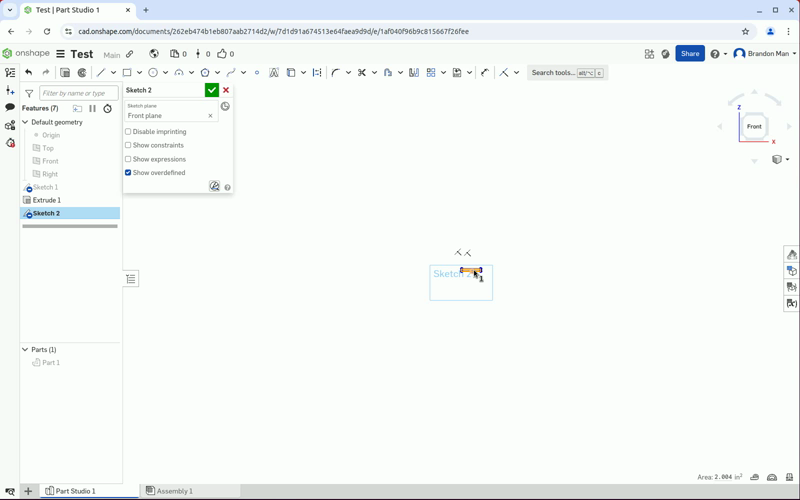
mouse_move(73, 352)
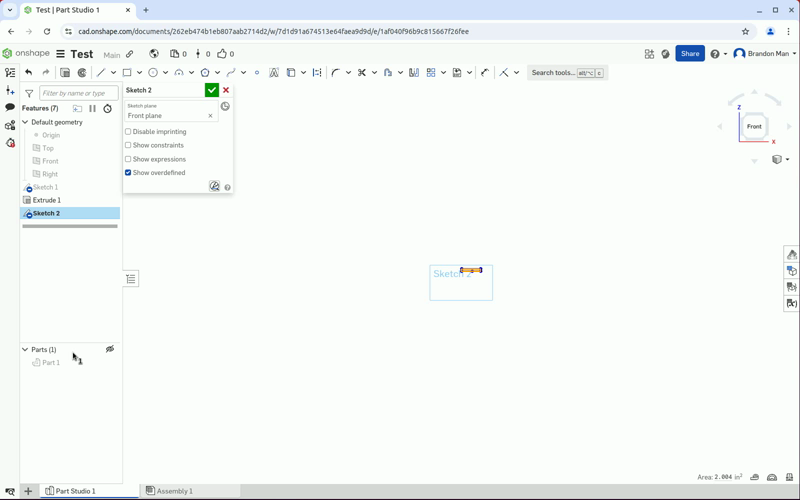
key(shift+y)
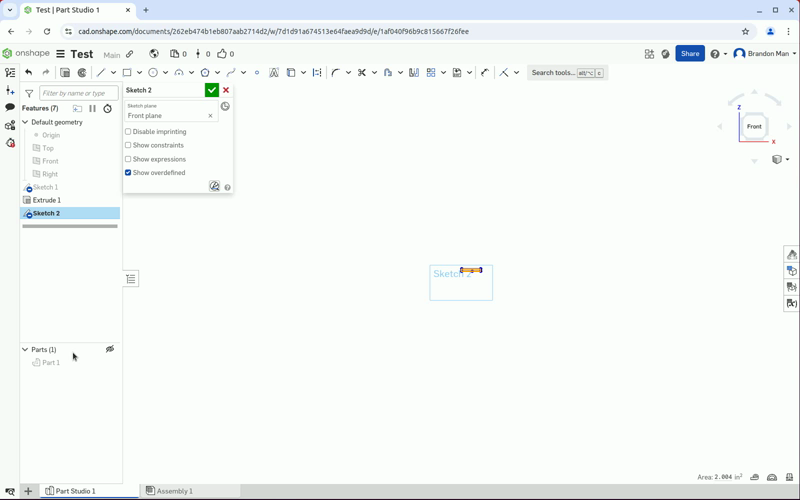
key(shift+e)
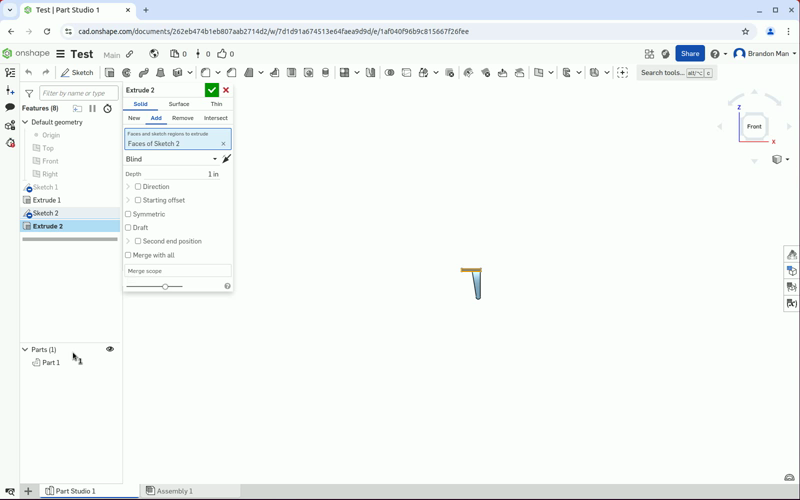
mouse_move(143, 106)
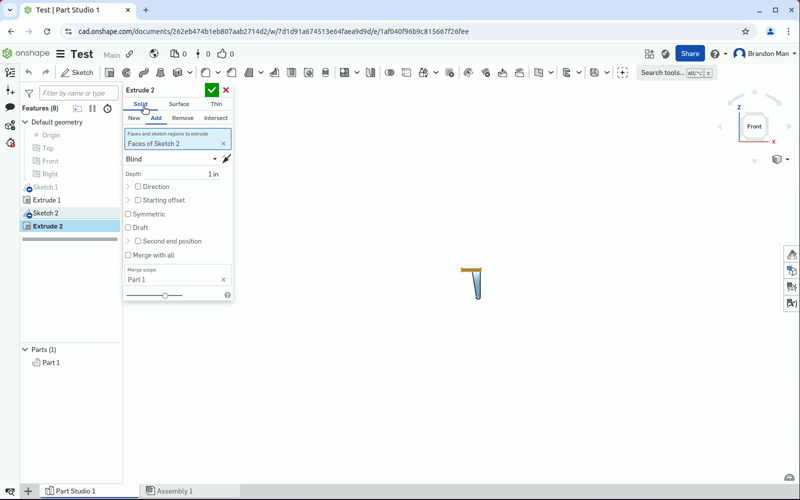
click(143, 106)
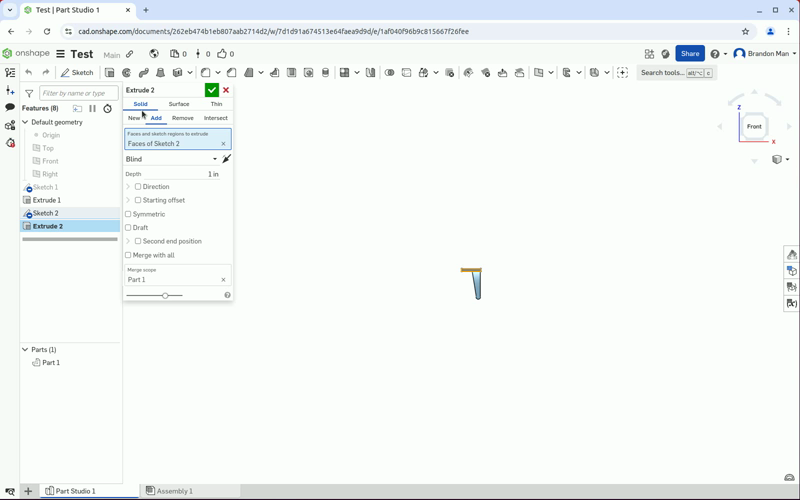
mouse_move(137, 120)
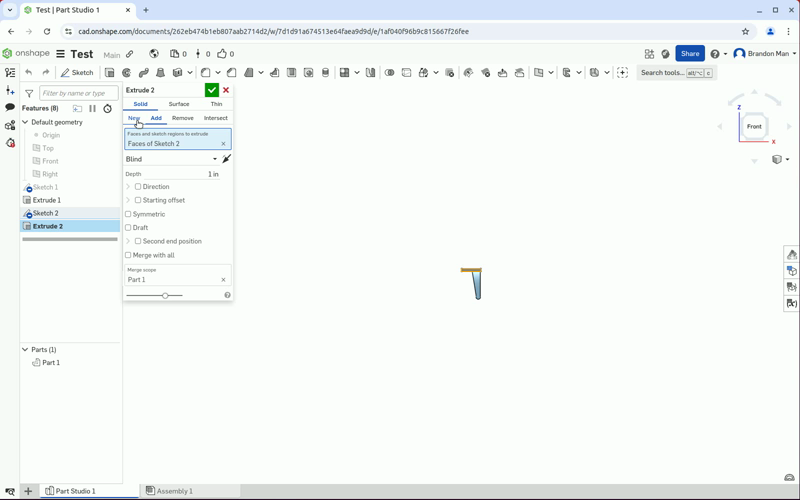
click(137, 120)
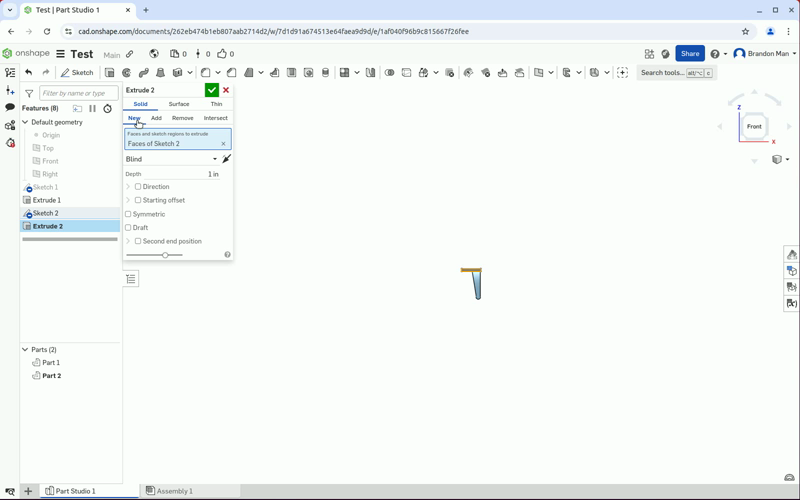
key(tab, 4)
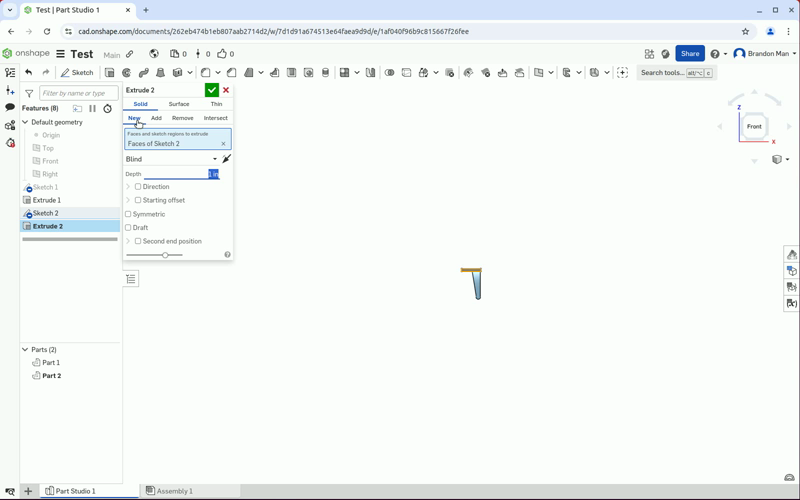
text(46.216)
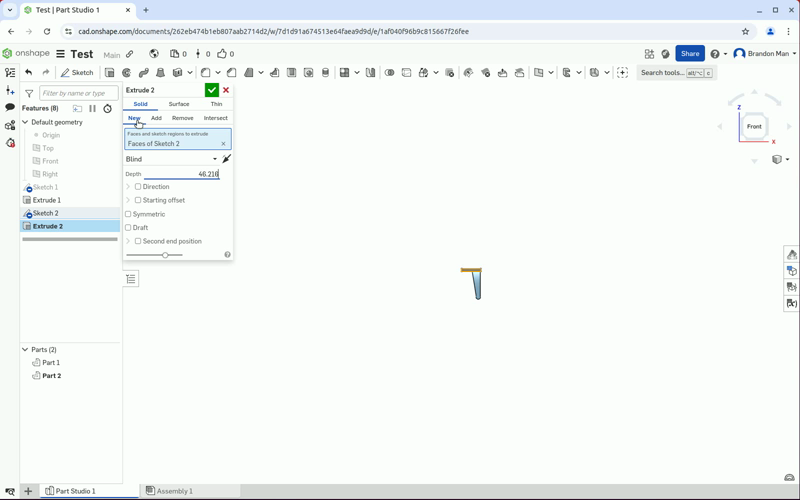
key(tab, 3)
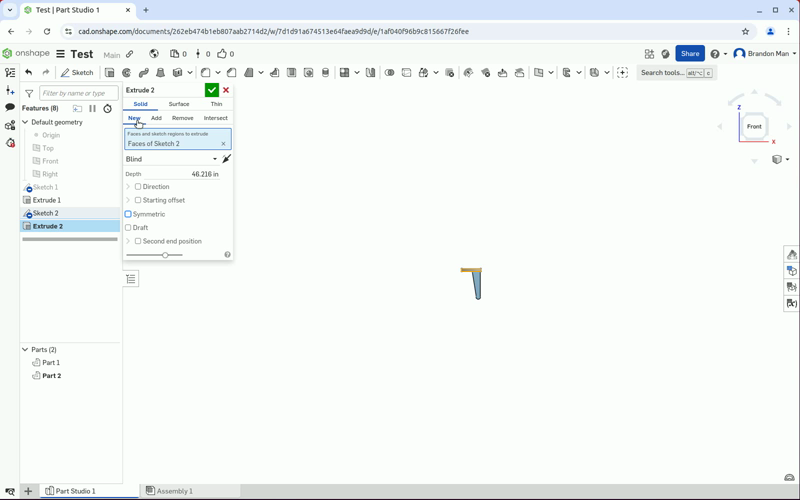
key(space)
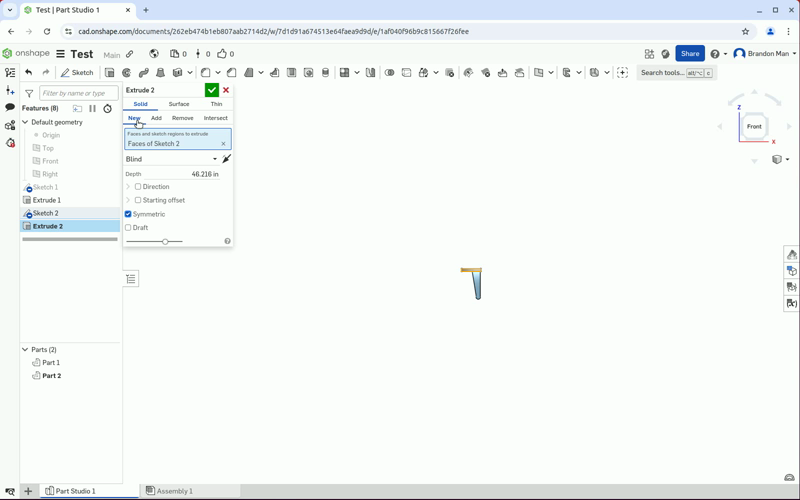
key(enter)
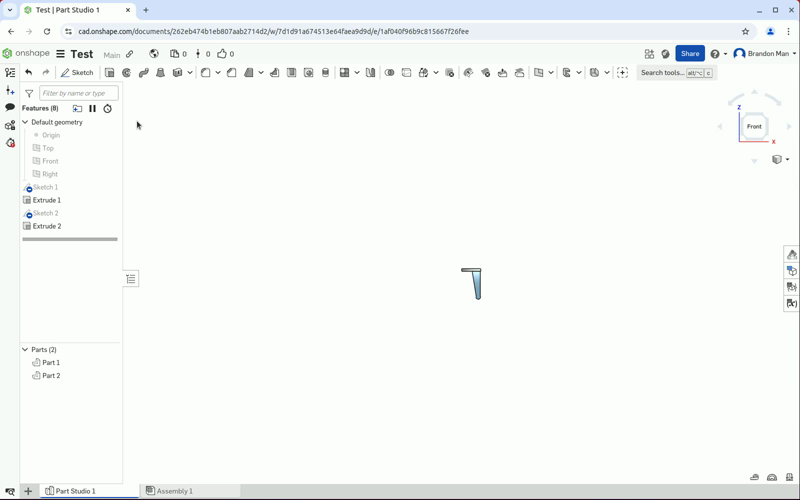
key(shift+h)
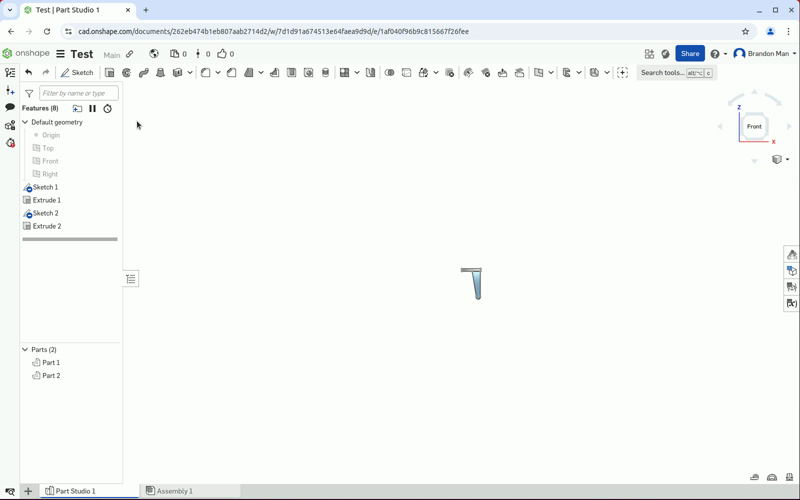
key(shift+h)
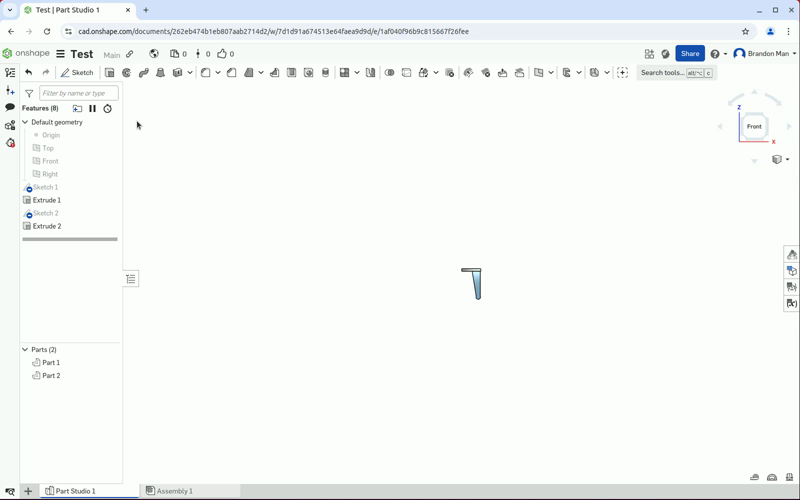
mouse_move(73, 189)
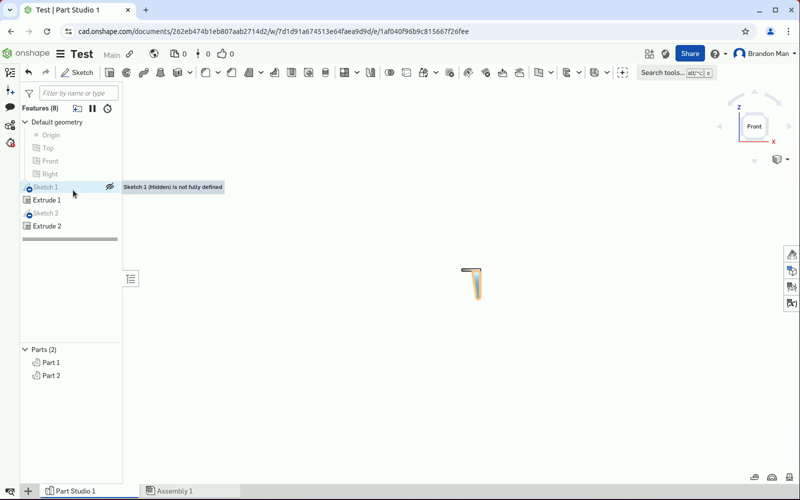
click(73, 189)
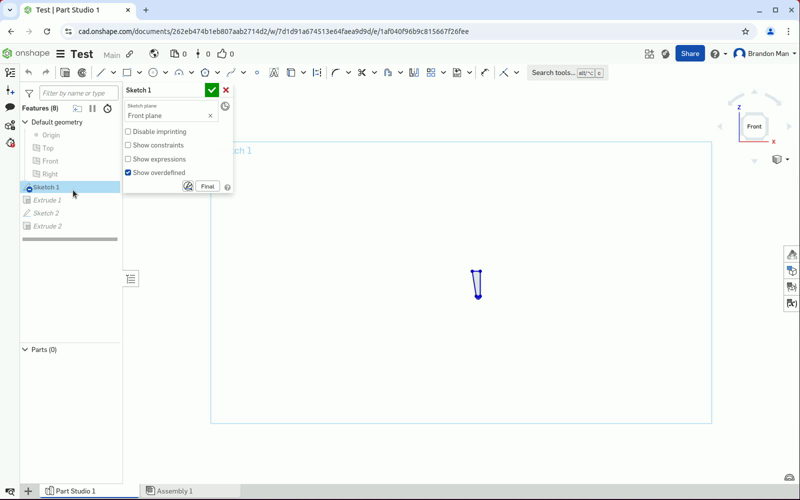
mouse_move(229, 92)
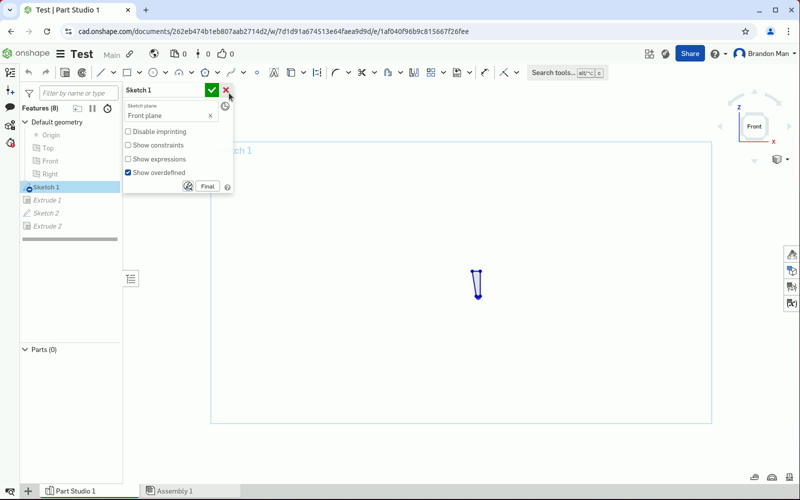
click(229, 92)
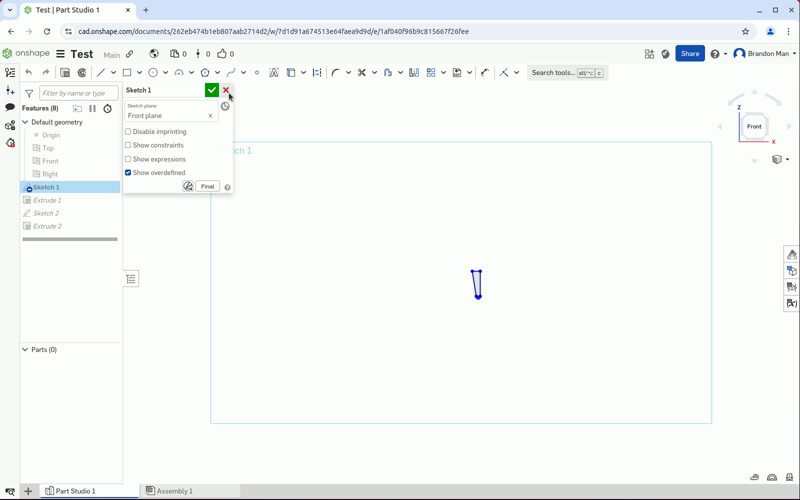
key(shift+s)
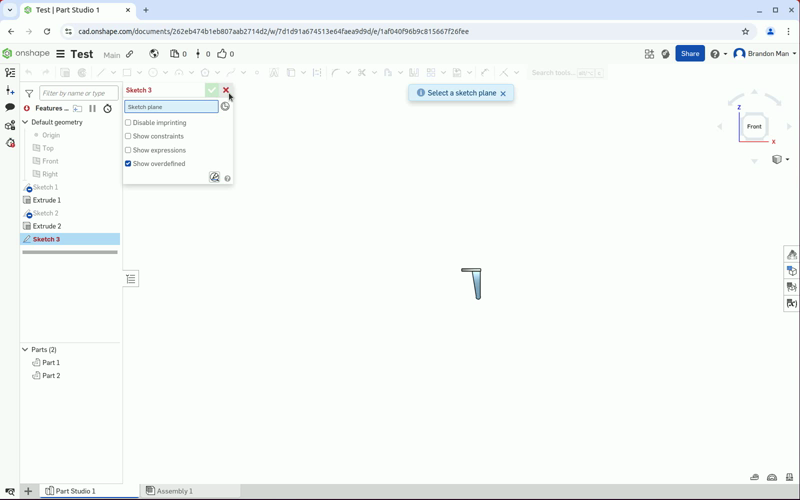
mouse_move(73, 163)
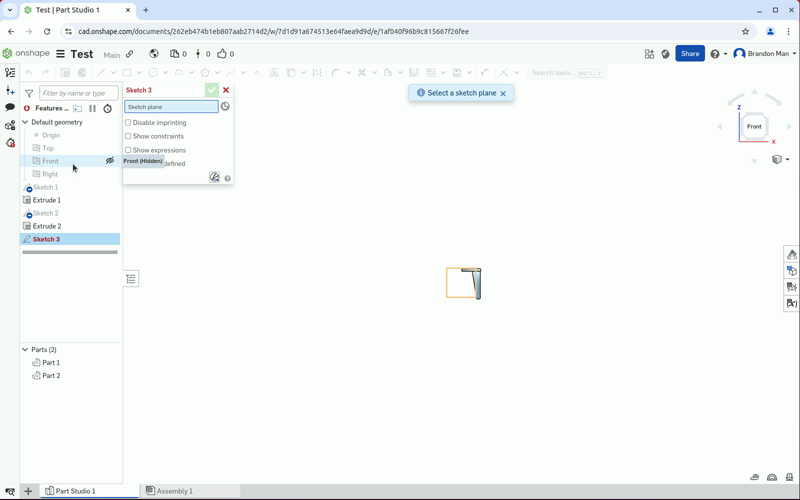
click(73, 163)
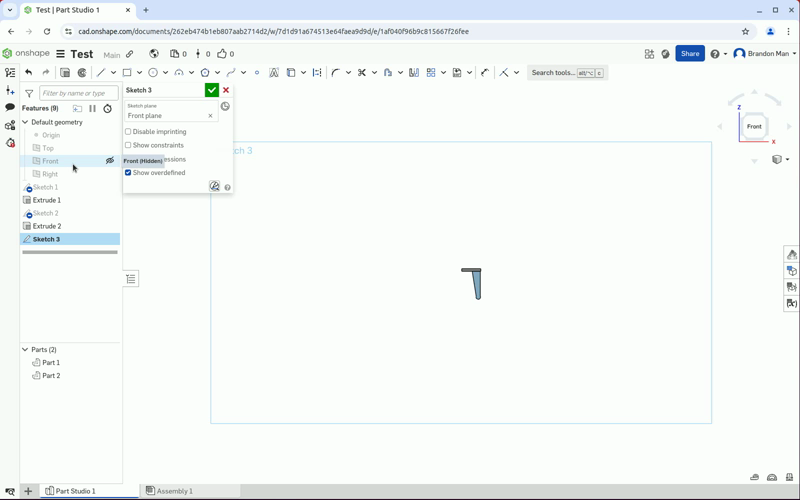
mouse_move(73, 352)
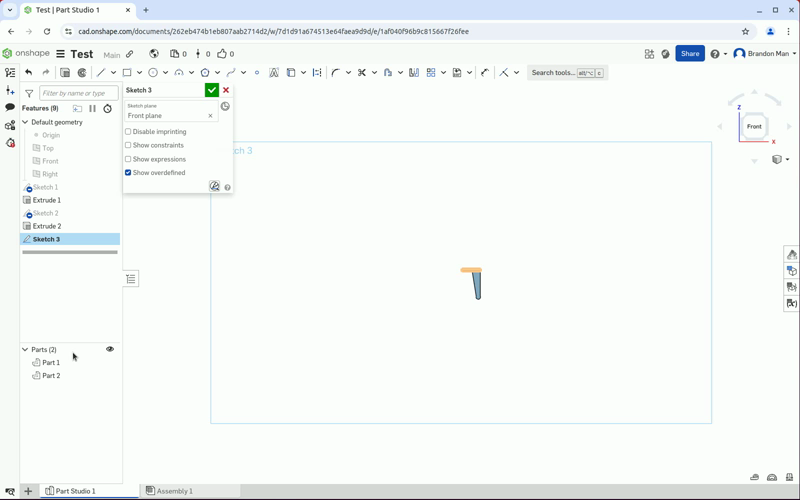
key(y)
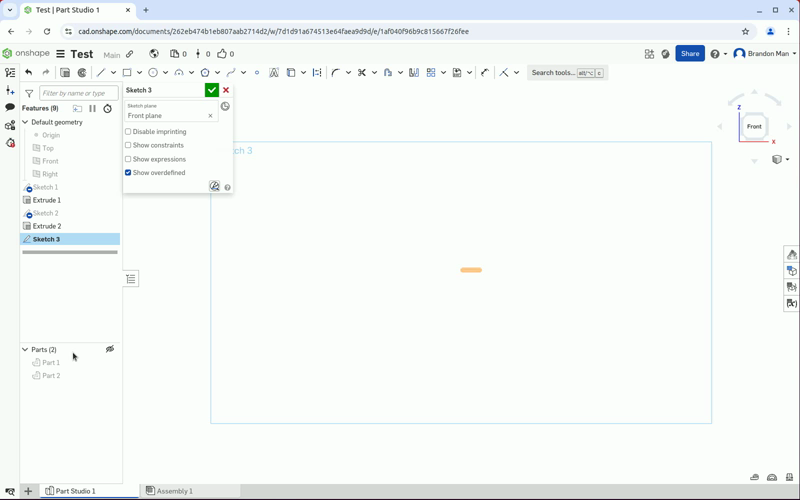
key(l)
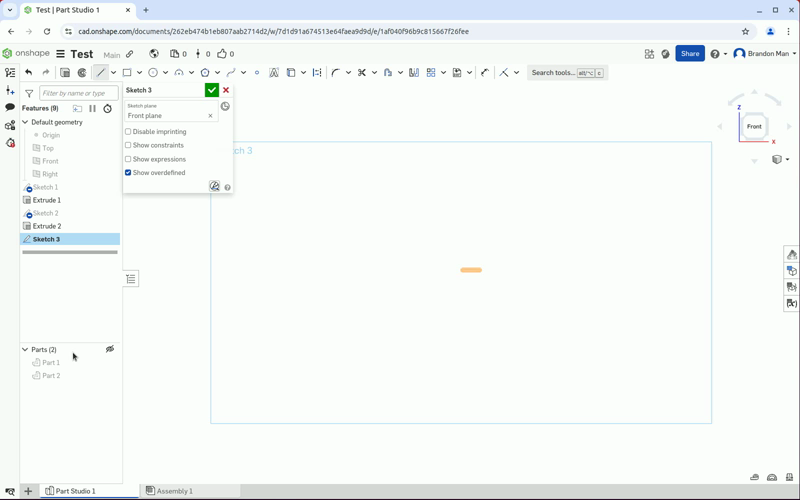
key_down(shift)
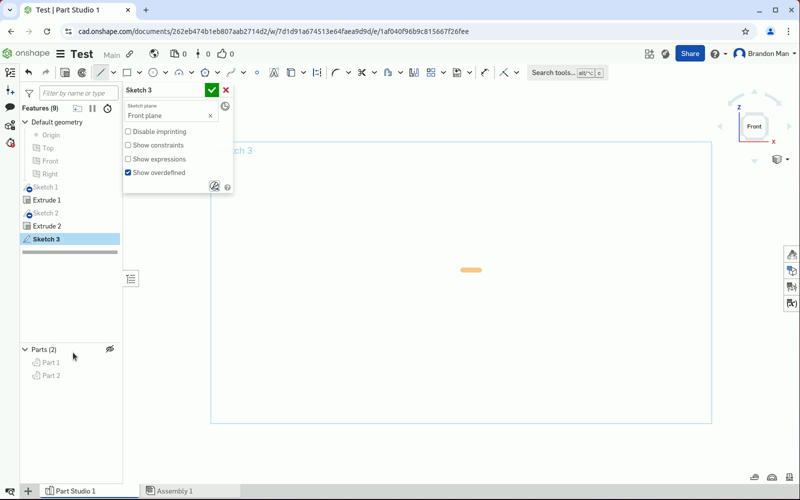
mouse_move(444, 271)
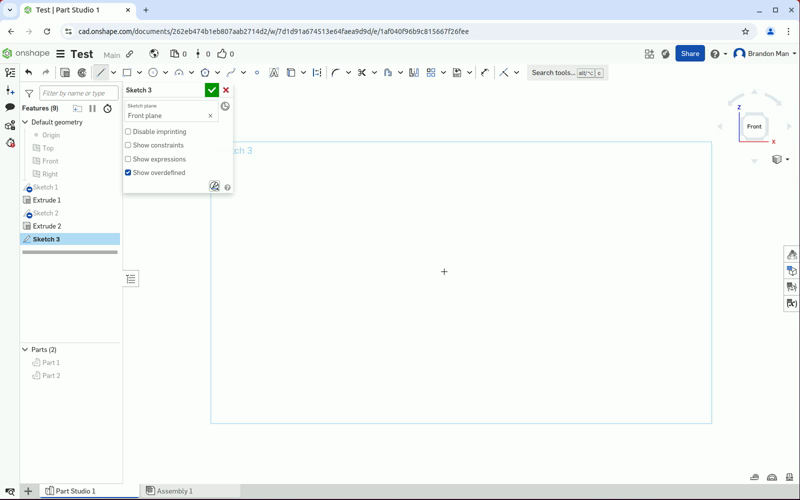
click(444, 271)
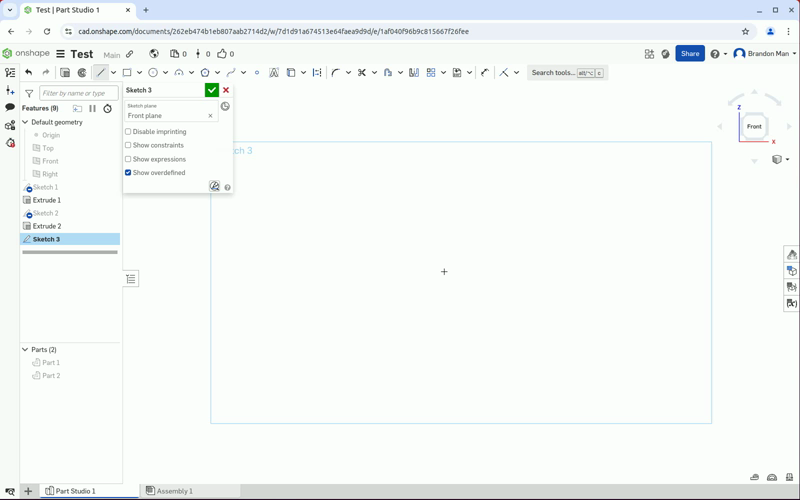
key_up(shift)
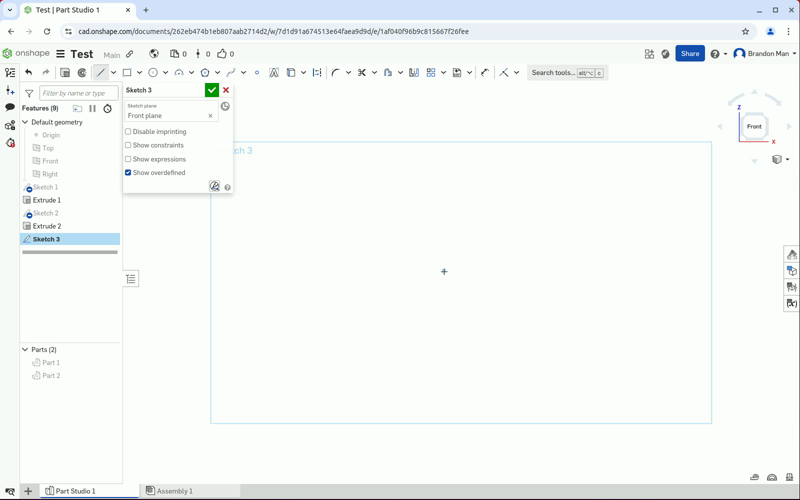
key_down(shift)
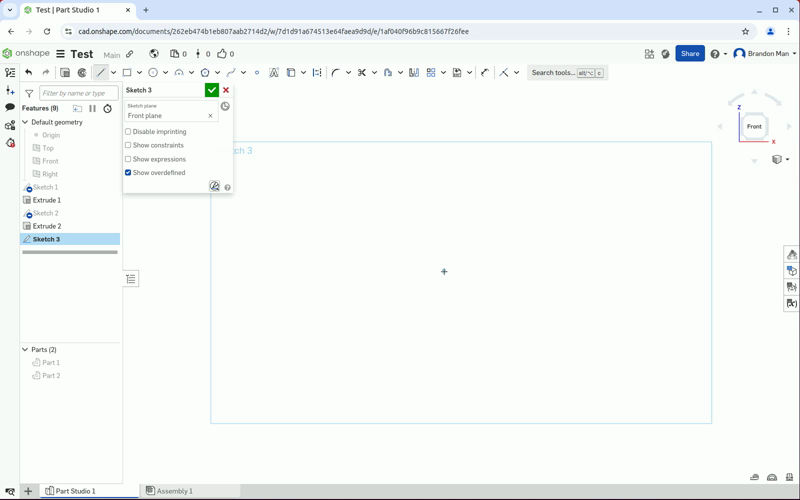
mouse_move(474, 271)
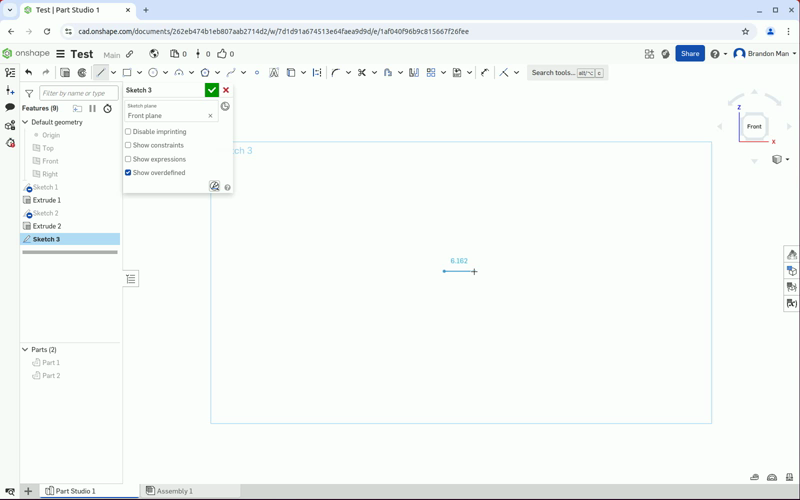
mouse_move(452, 271)
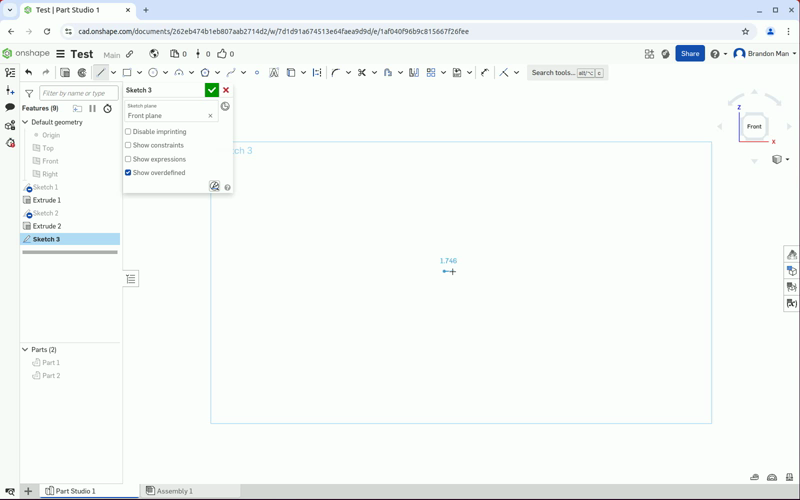
click(452, 271)
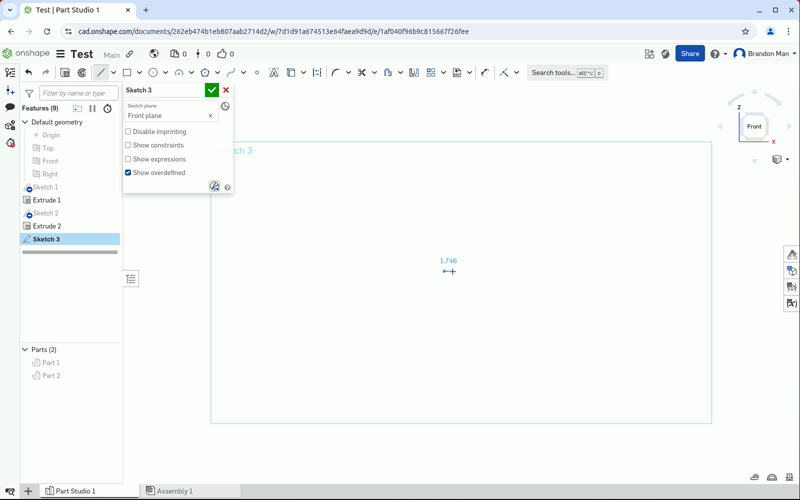
key_up(shift)
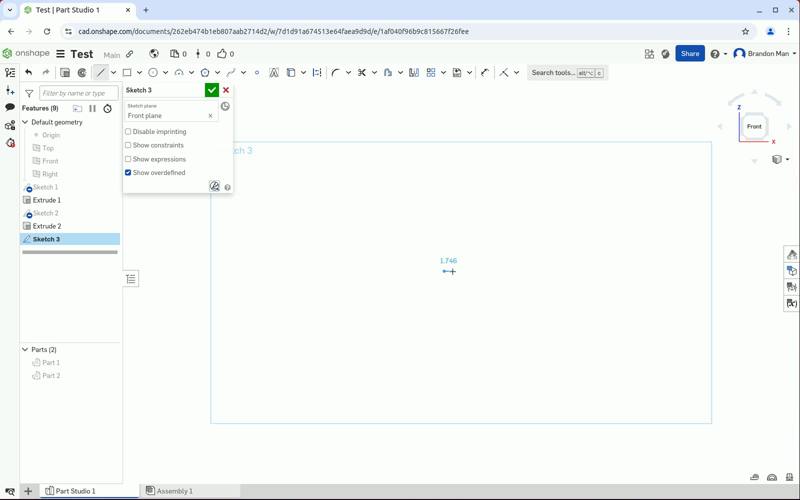
key_down(shift)
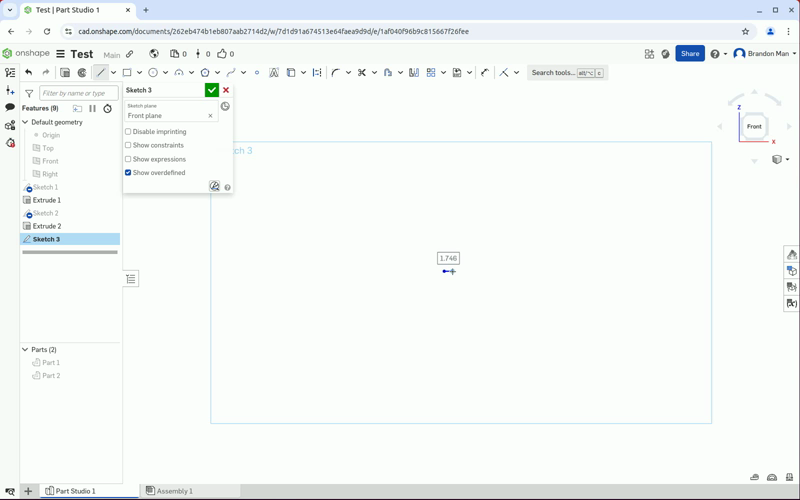
mouse_move(482, 271)
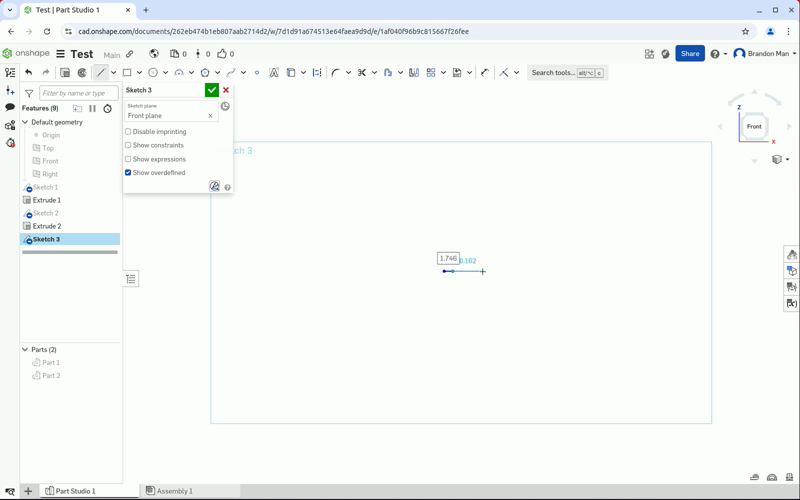
mouse_move(462, 271)
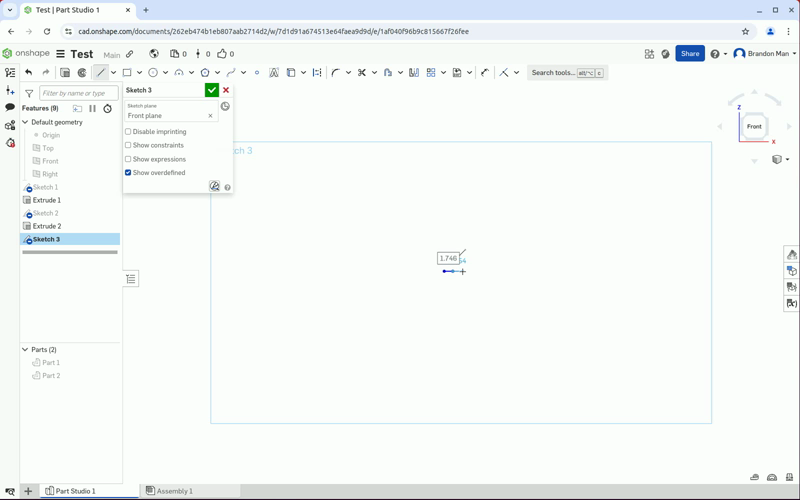
click(462, 271)
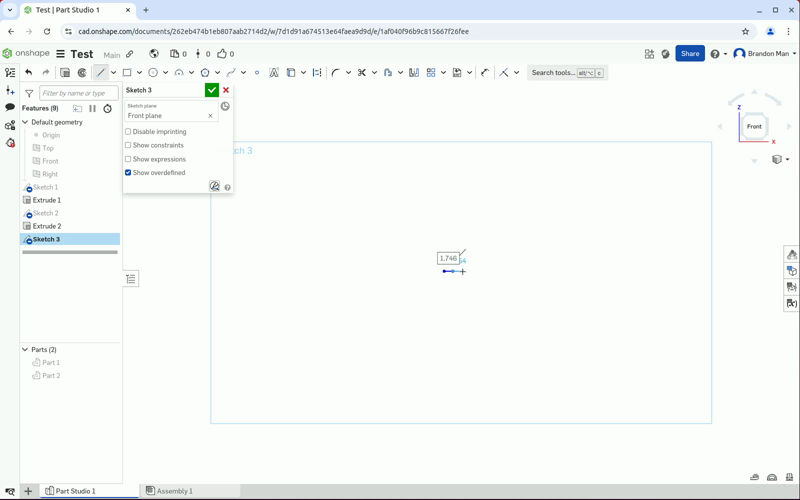
key_up(shift)
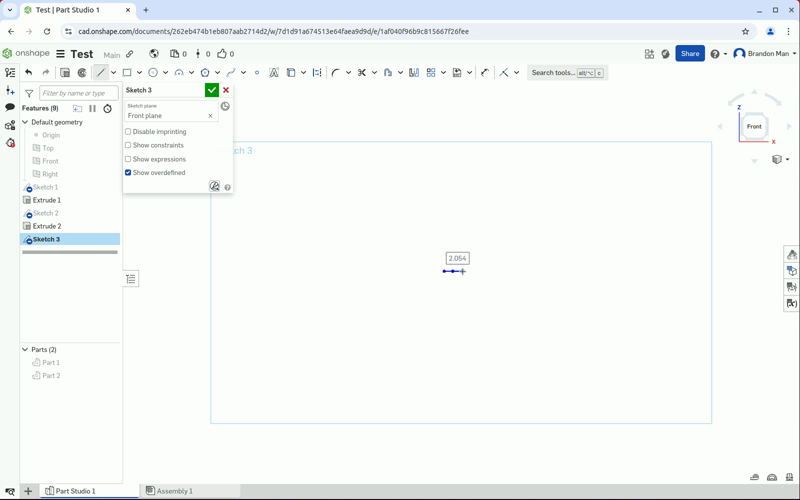
key_down(shift)
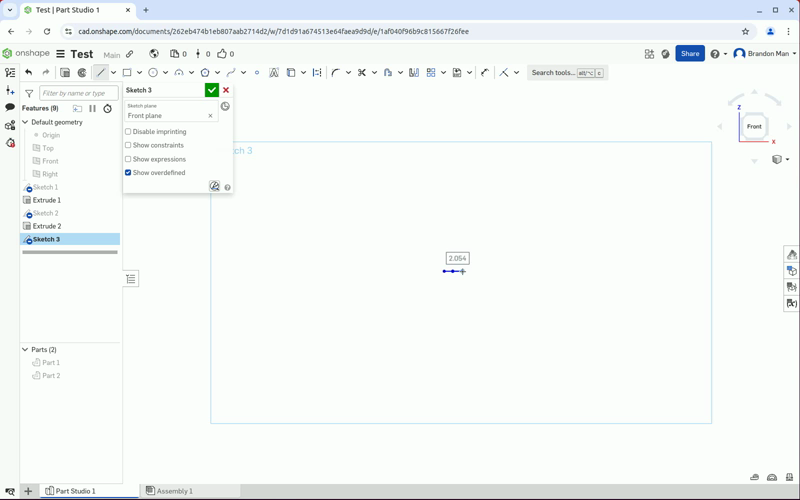
mouse_move(492, 271)
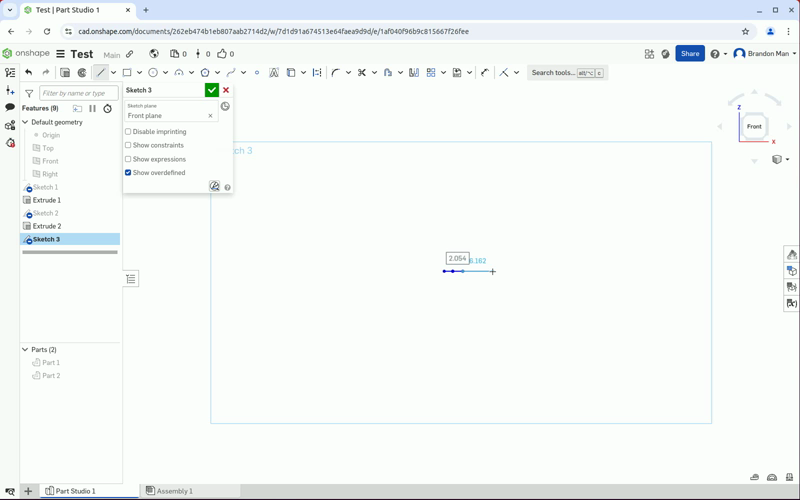
mouse_move(462, 268)
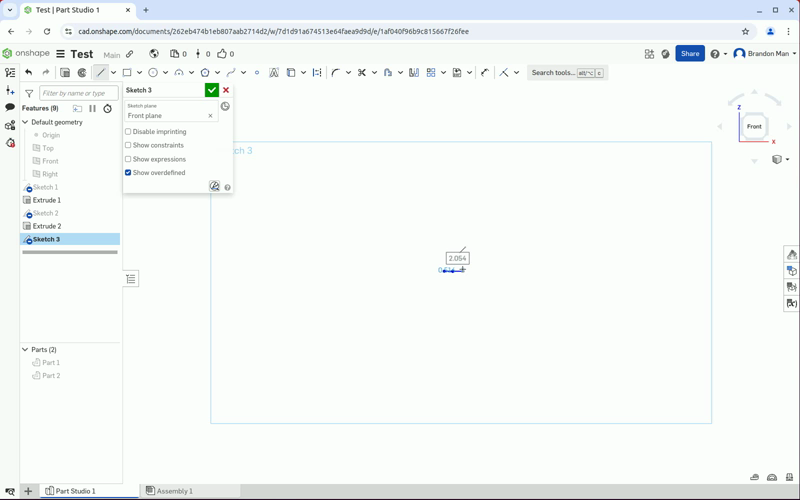
scroll(6)
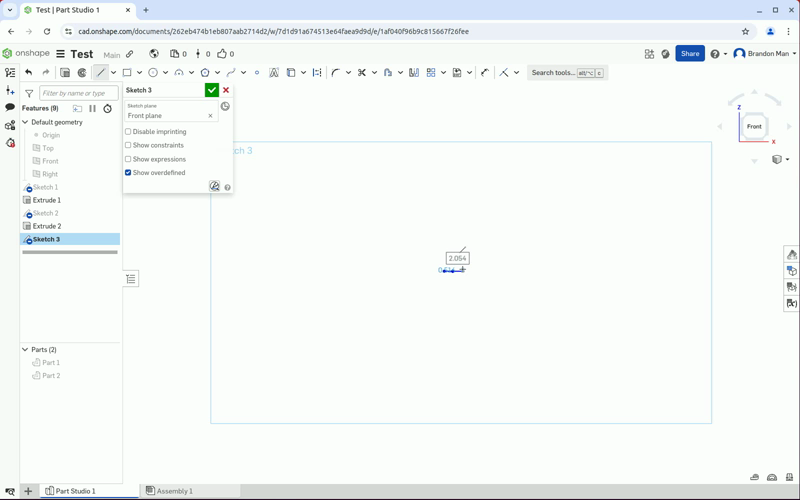
scroll(6)
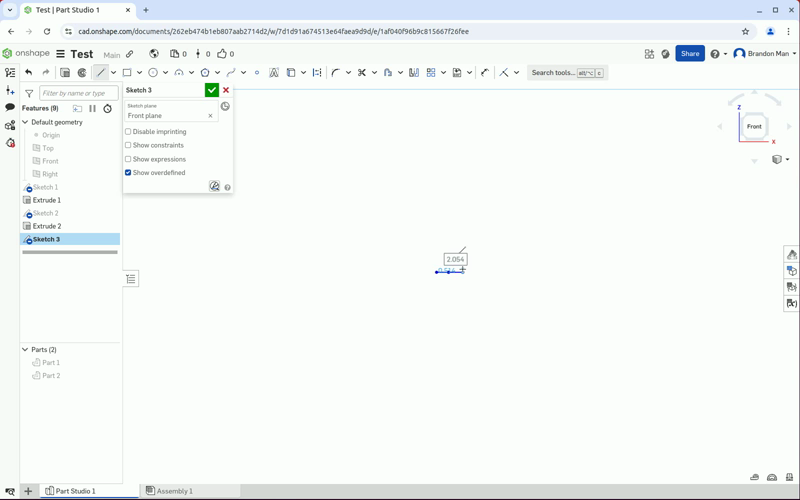
scroll(6)
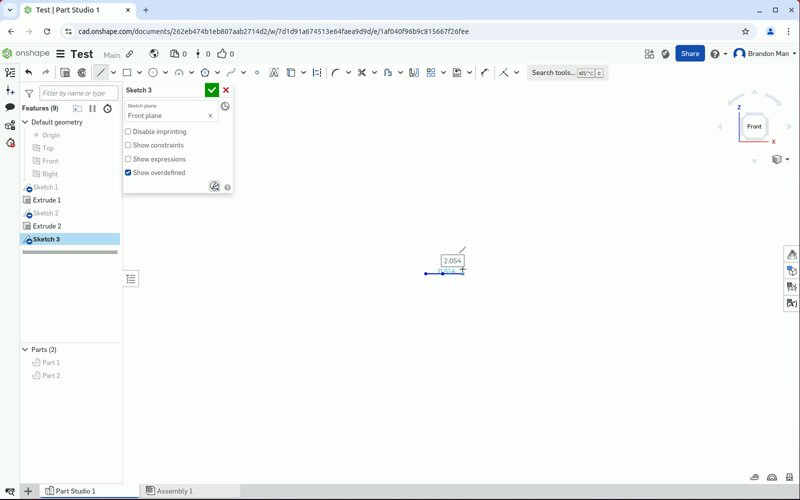
scroll(6)
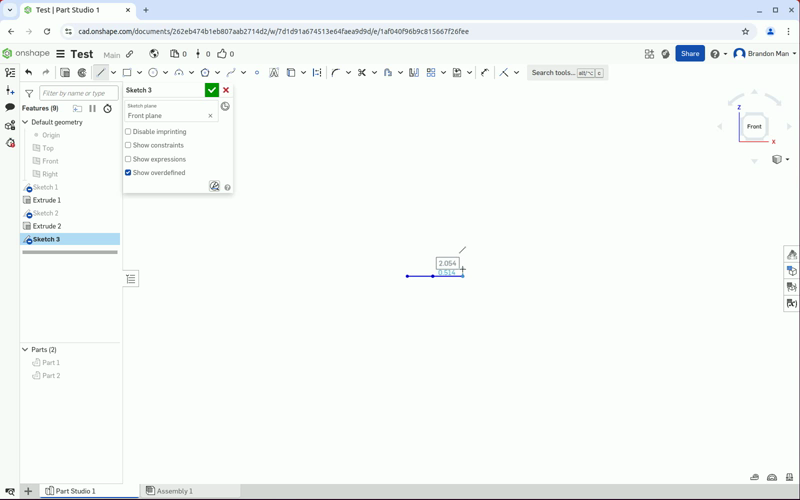
scroll(6)
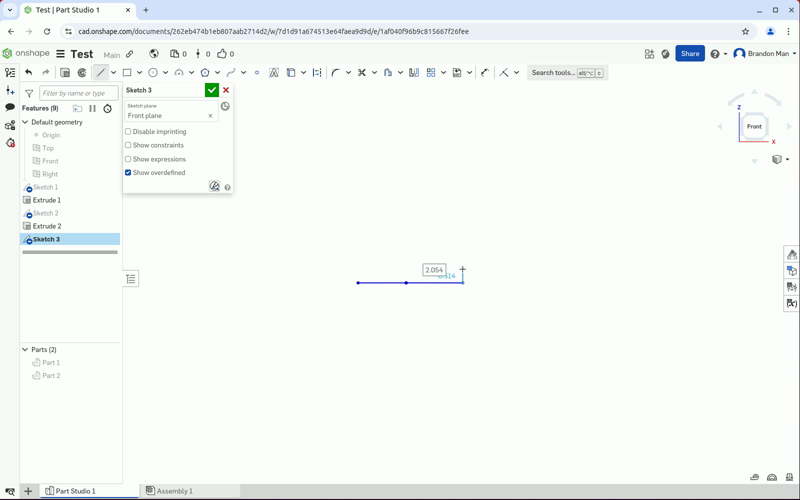
scroll(6)
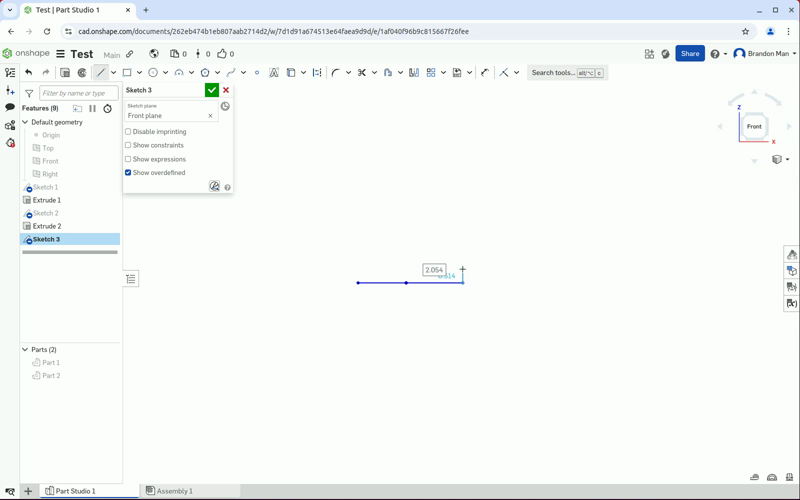
scroll(6)
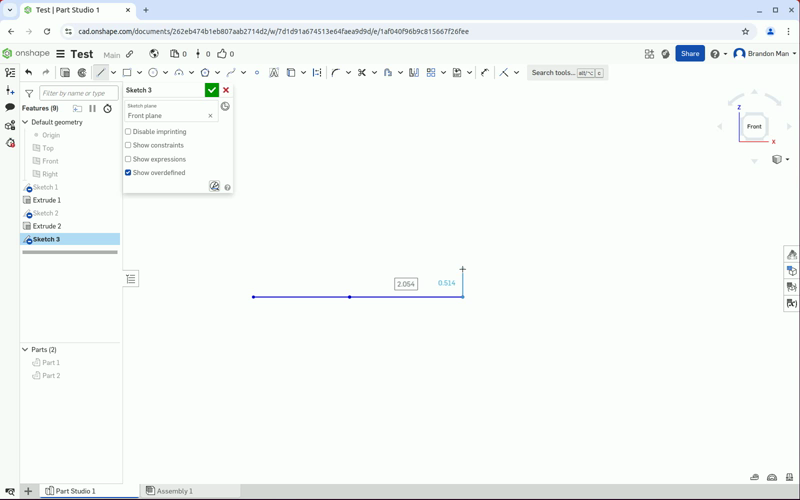
click(462, 268)
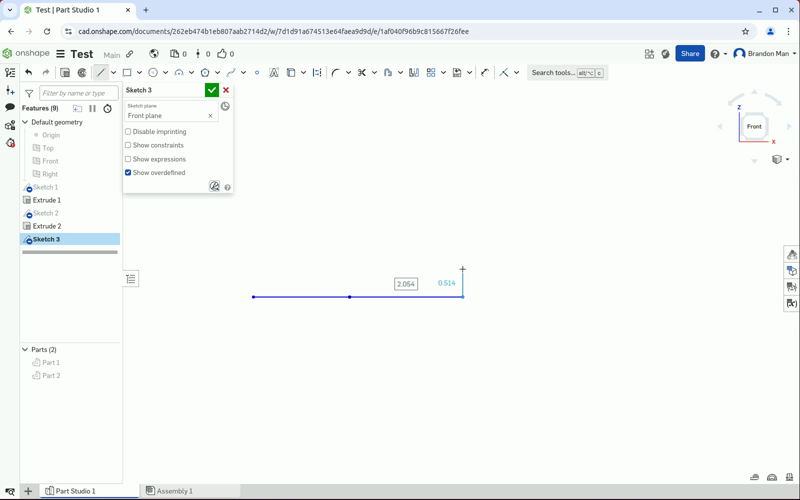
scroll(-6)
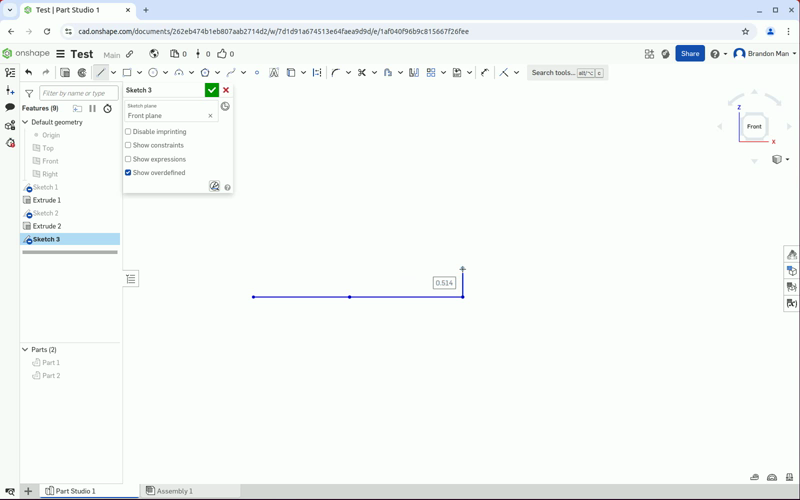
scroll(-6)
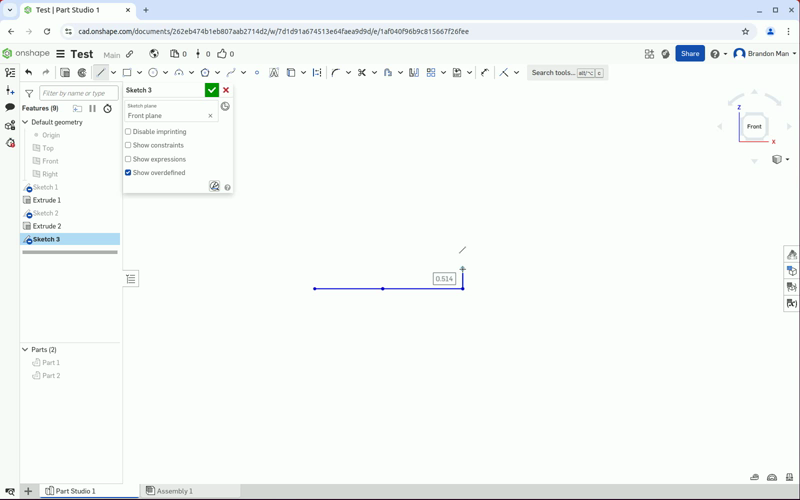
scroll(-6)
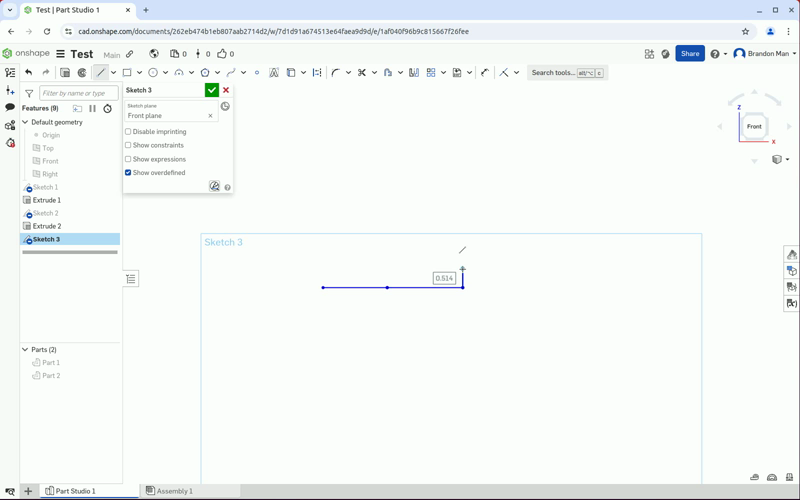
scroll(-6)
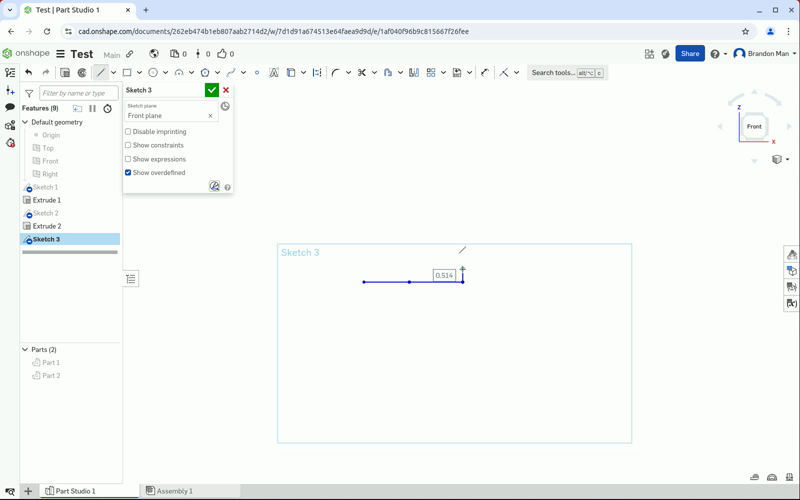
scroll(-6)
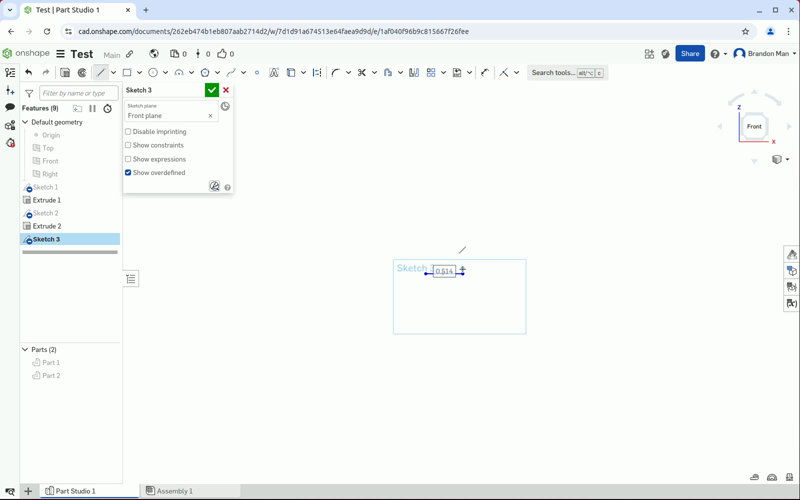
scroll(-6)
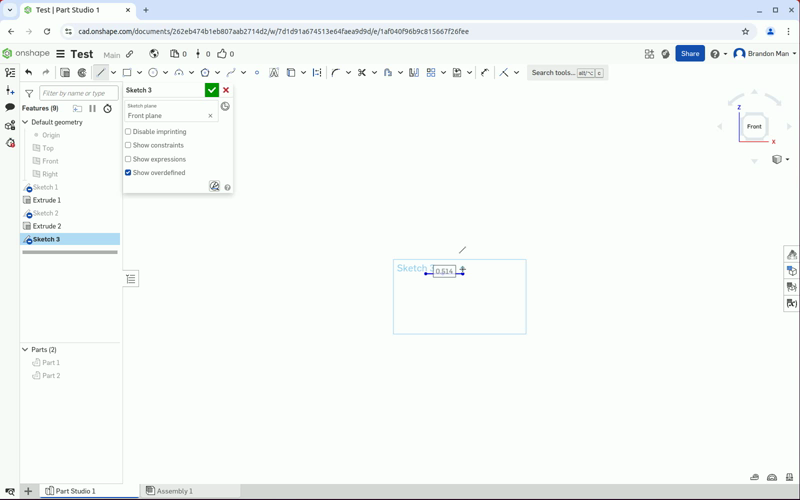
scroll(-6)
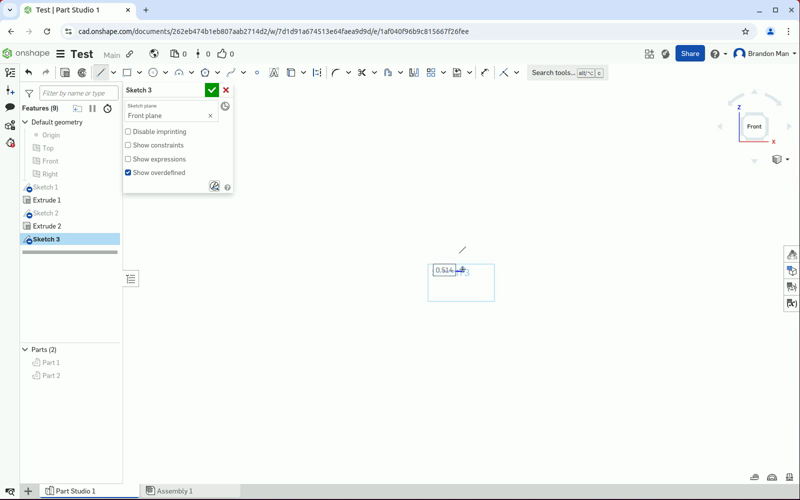
key_up(shift)
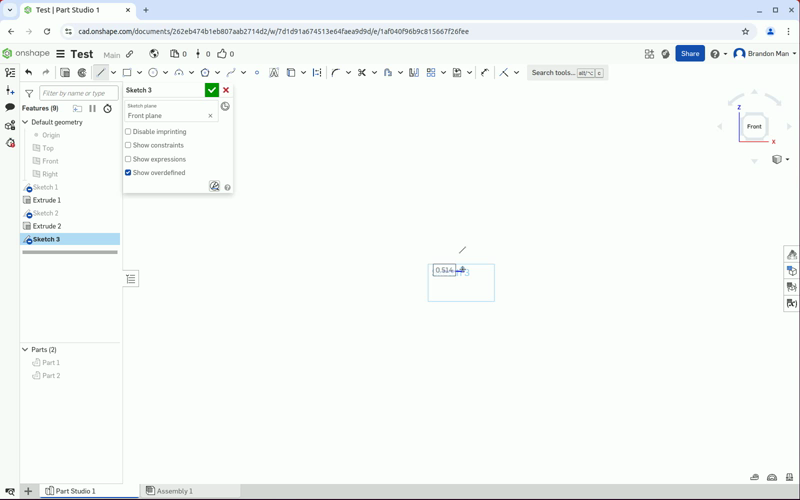
key_down(shift)
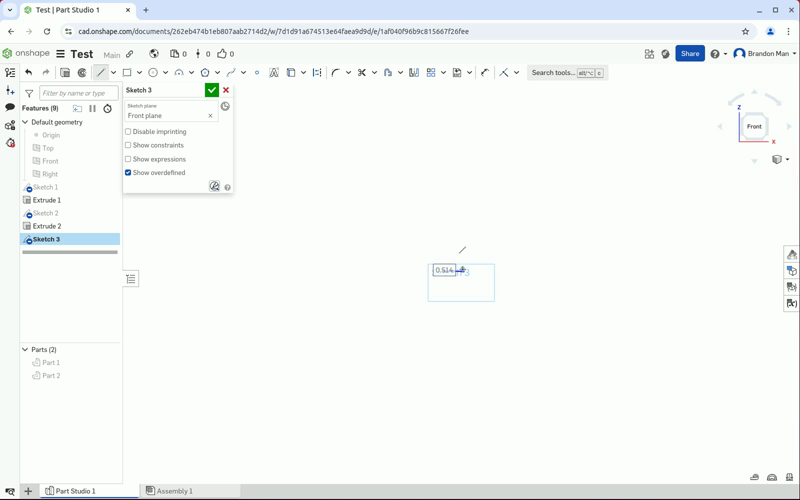
mouse_move(492, 268)
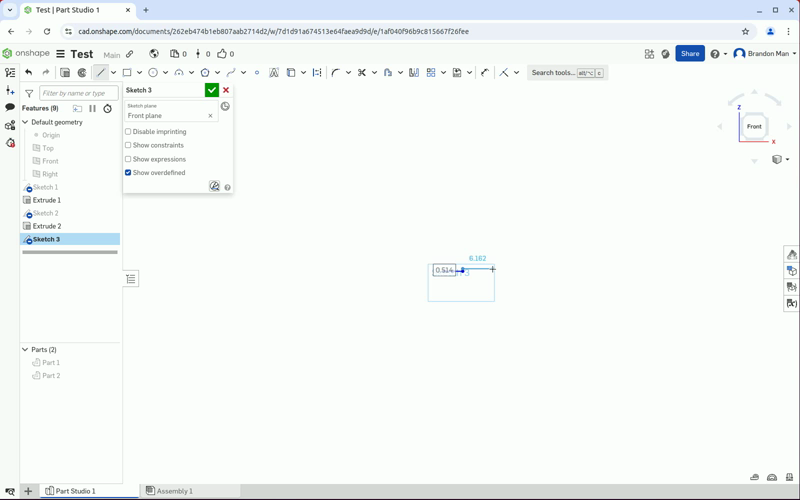
mouse_move(444, 268)
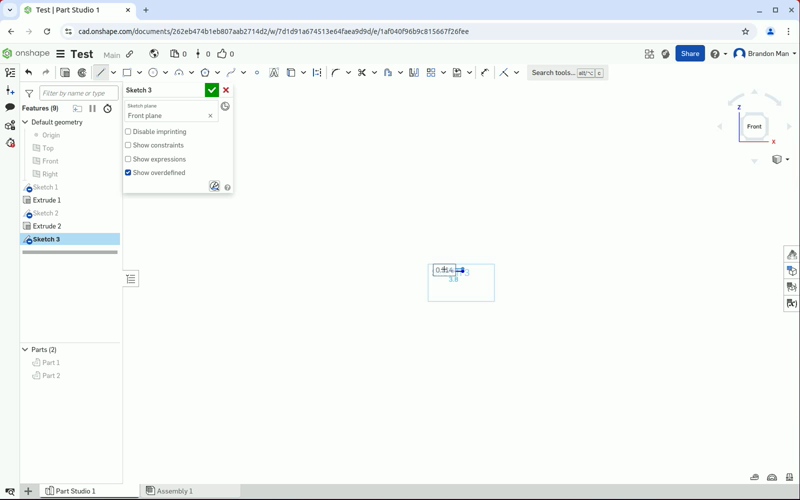
scroll(6)
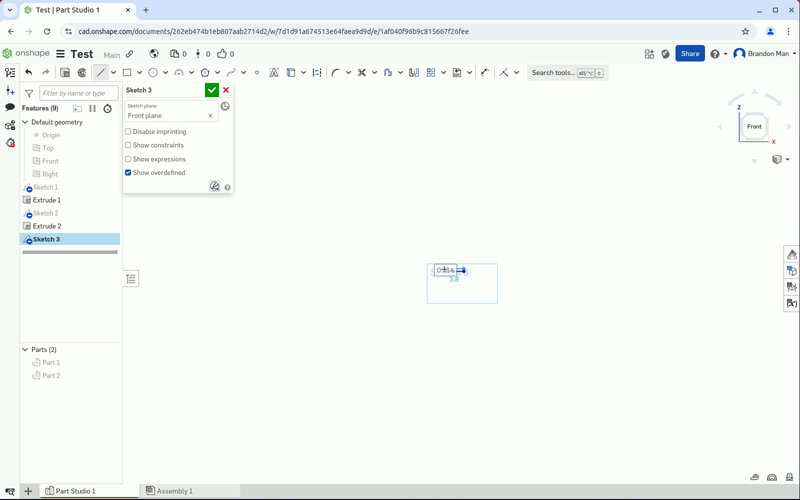
scroll(6)
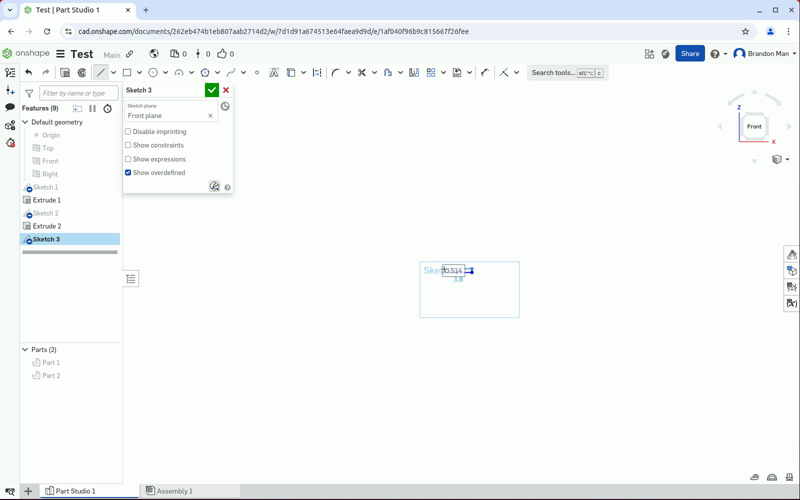
scroll(6)
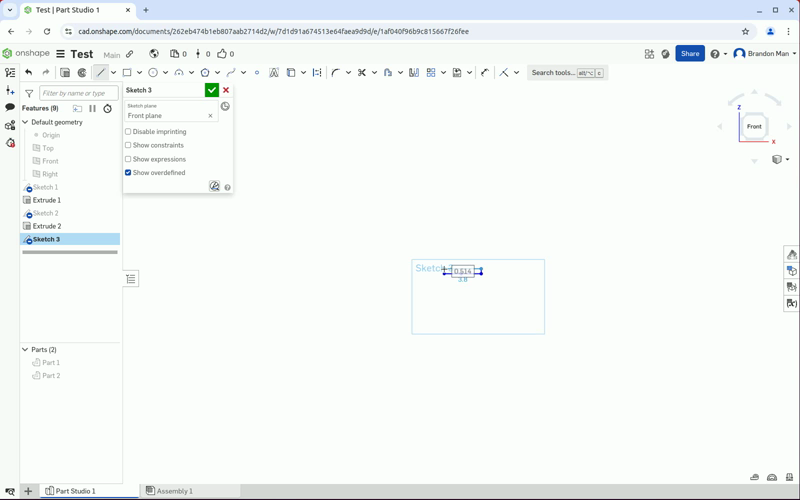
scroll(6)
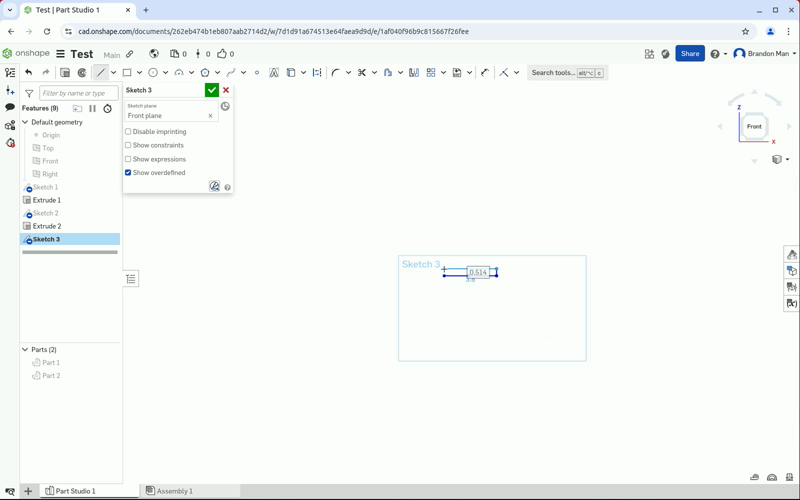
scroll(6)
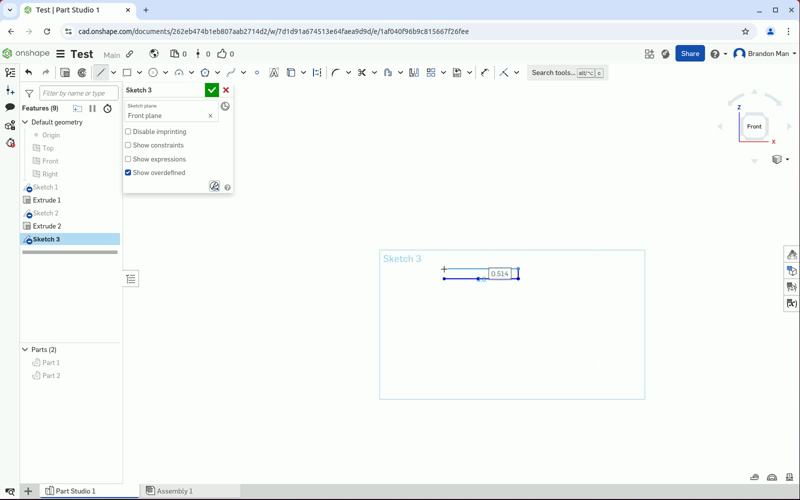
scroll(6)
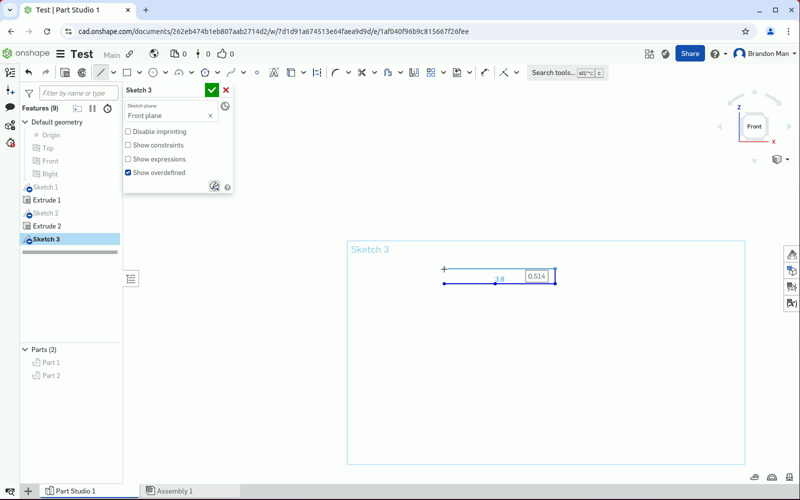
scroll(6)
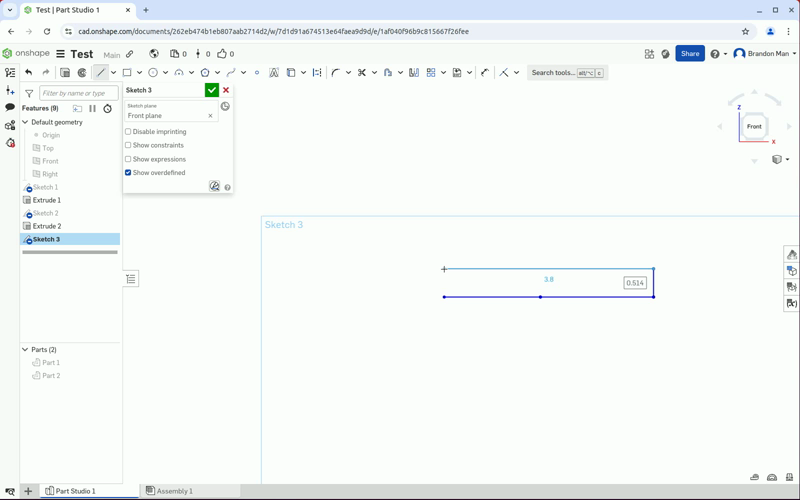
click(444, 268)
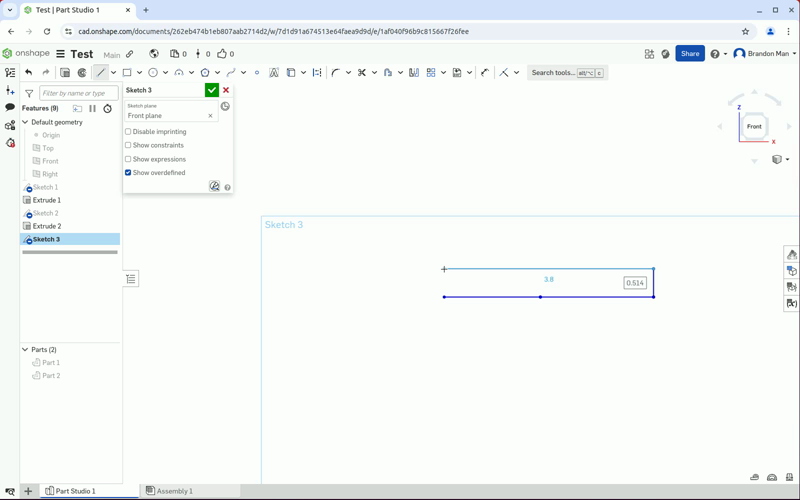
scroll(-6)
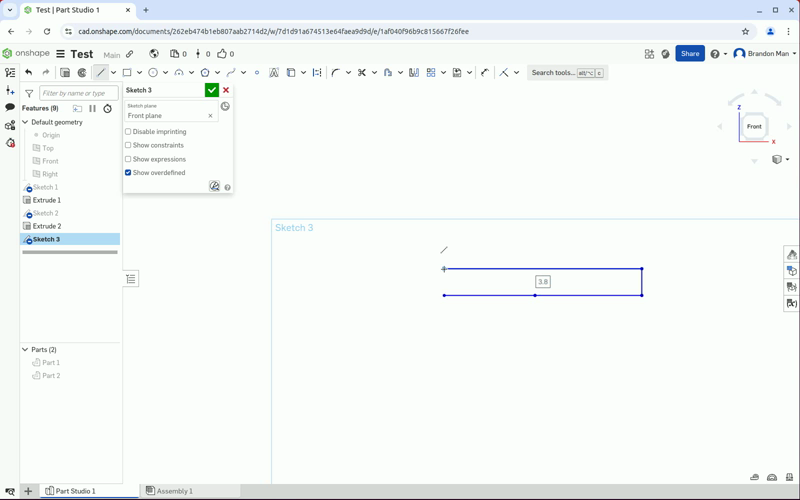
scroll(-6)
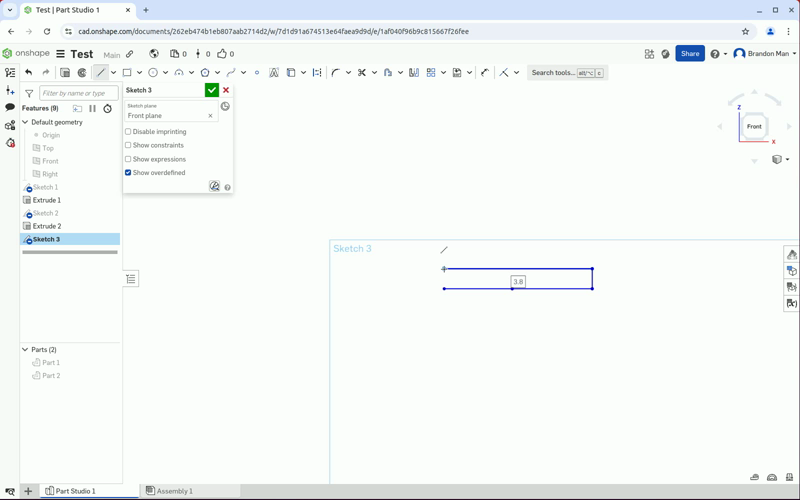
scroll(-6)
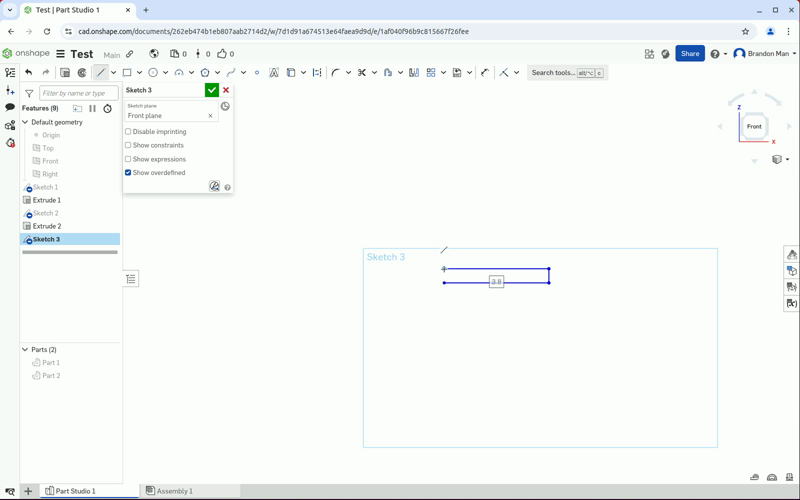
scroll(-6)
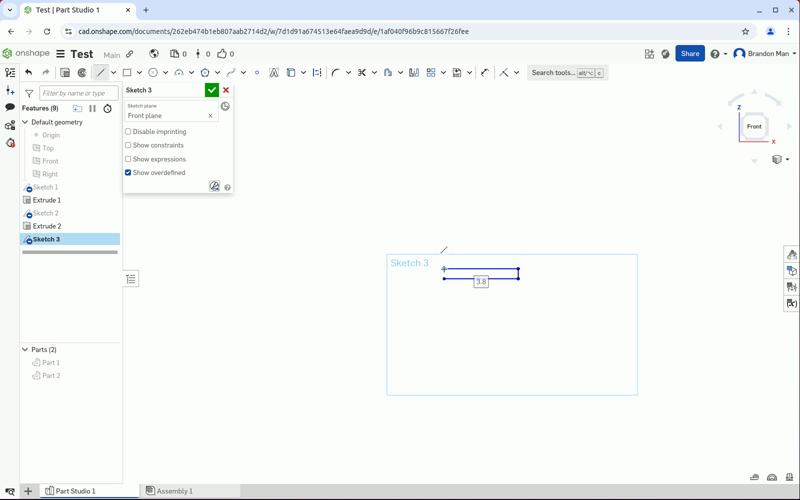
scroll(-6)
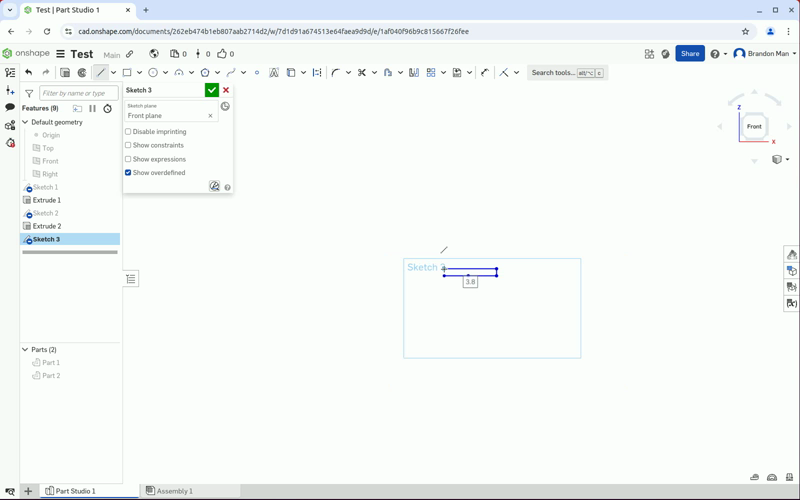
scroll(-6)
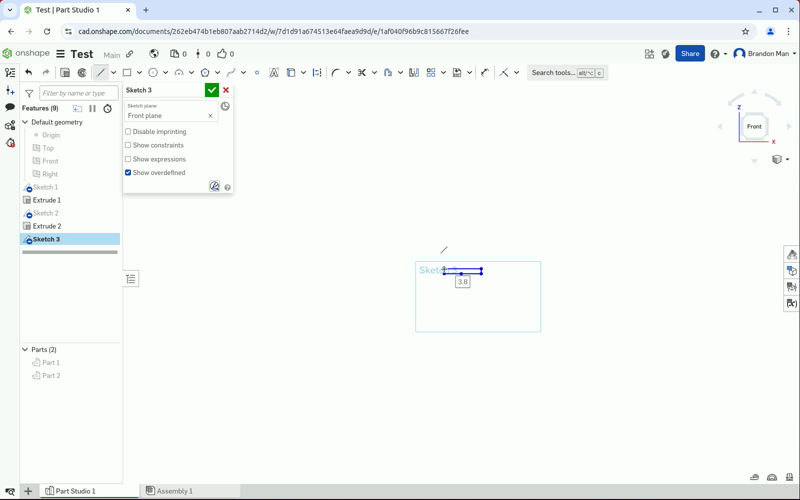
scroll(-6)
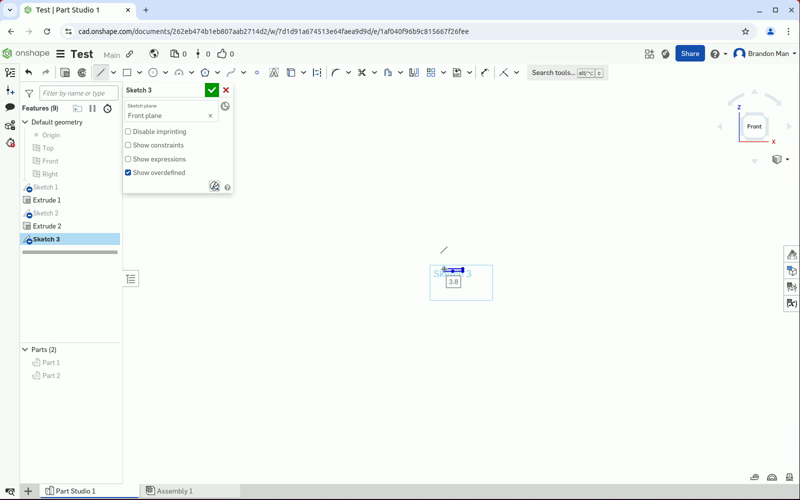
key_up(shift)
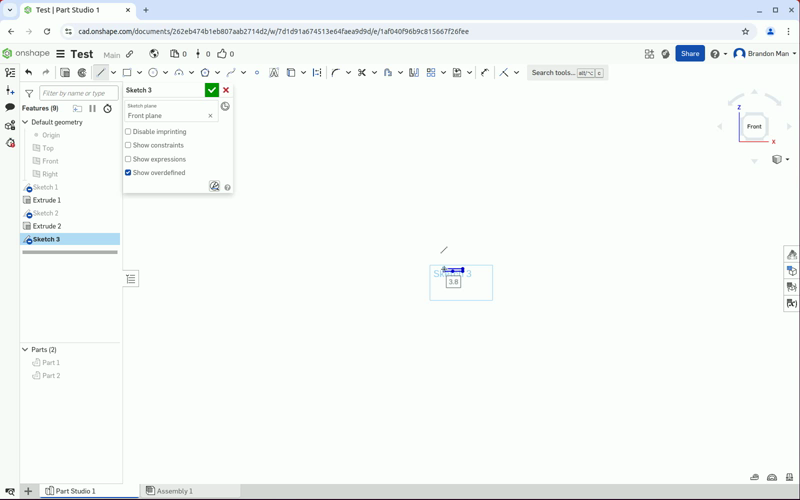
mouse_move(474, 268)
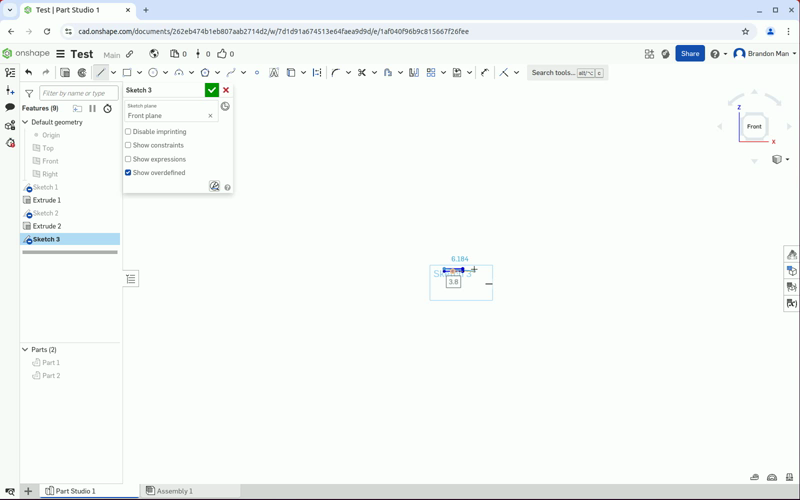
key_down(shift)
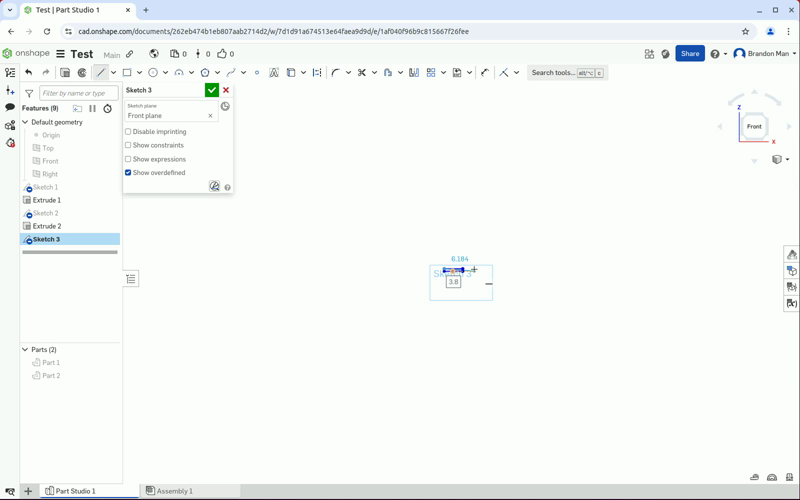
mouse_move(444, 271)
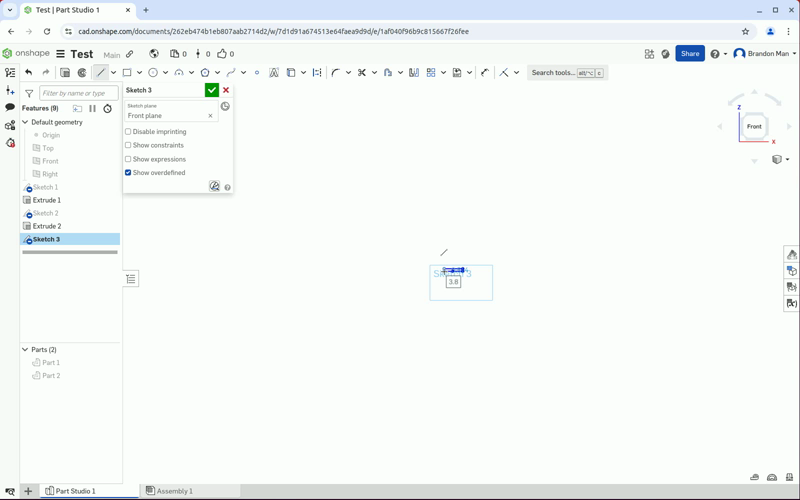
scroll(6)
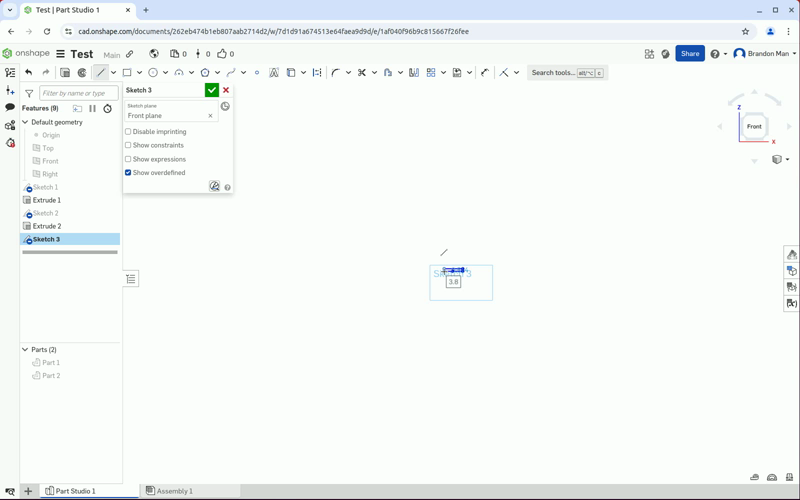
scroll(6)
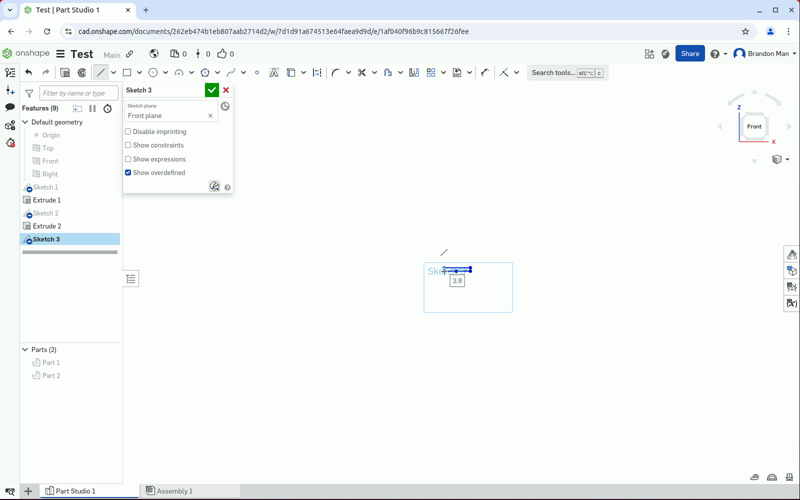
scroll(6)
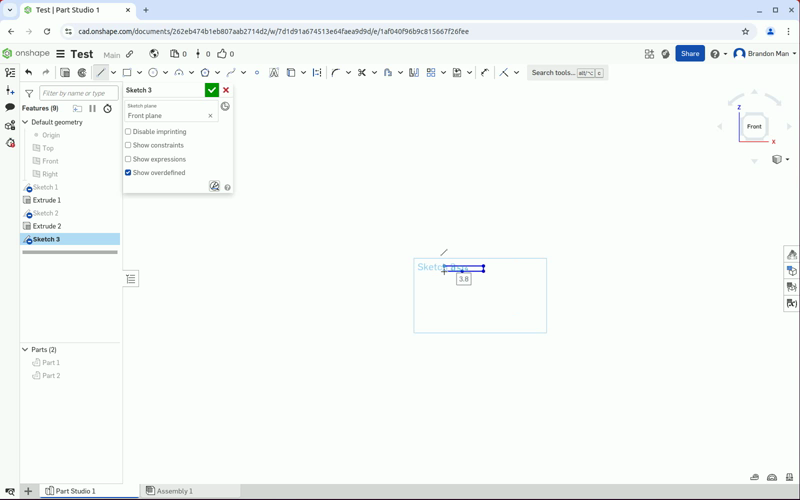
scroll(6)
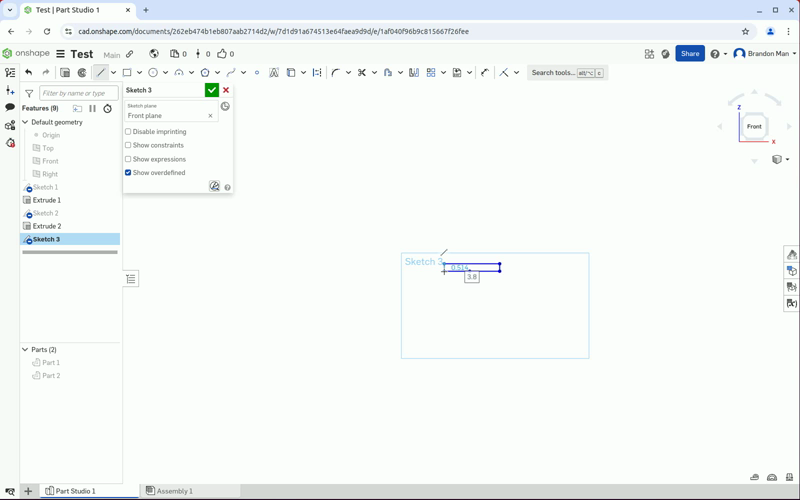
scroll(6)
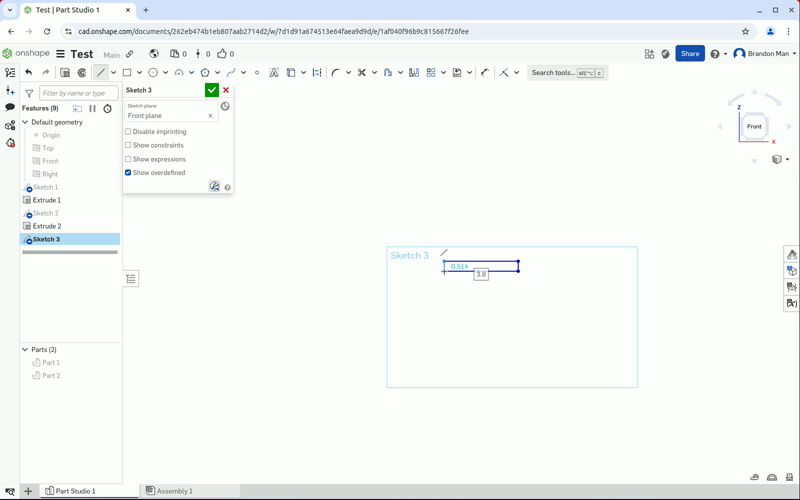
scroll(6)
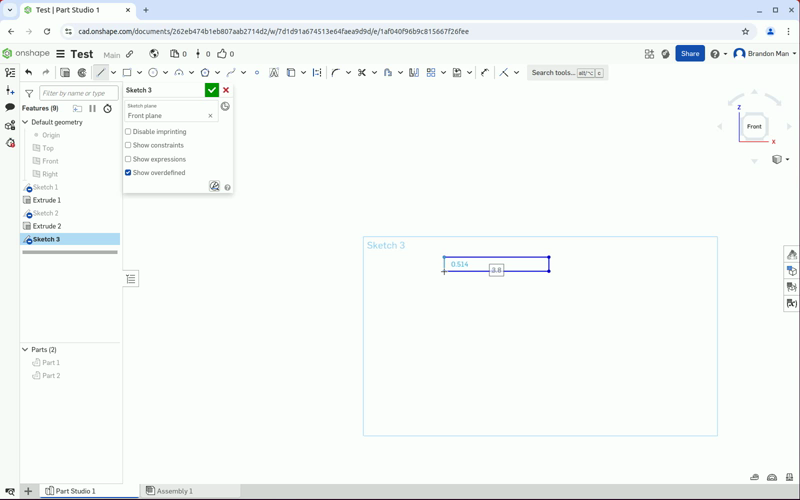
scroll(6)
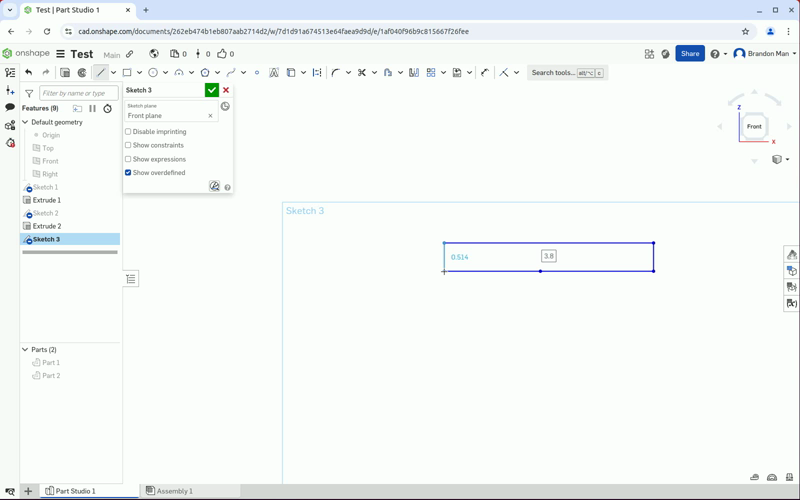
key_up(shift)
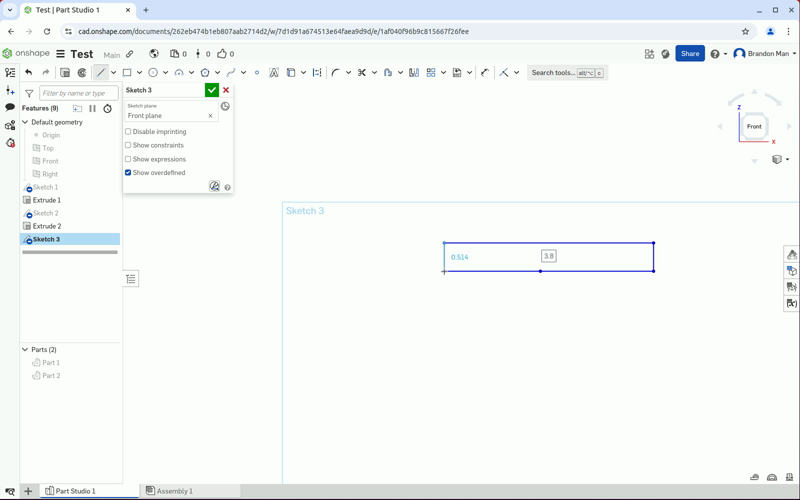
click(444, 271)
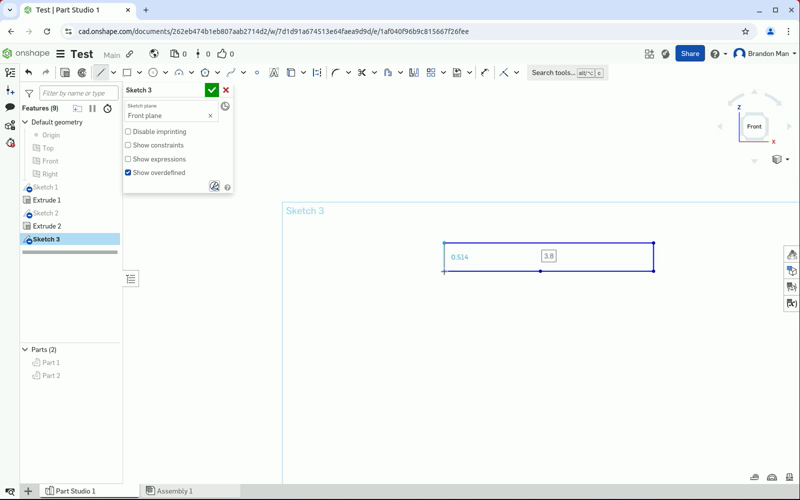
scroll(-6)
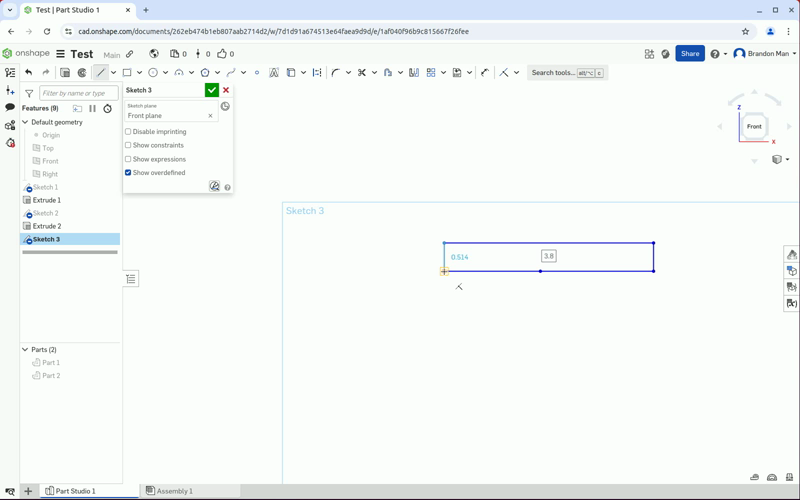
scroll(-6)
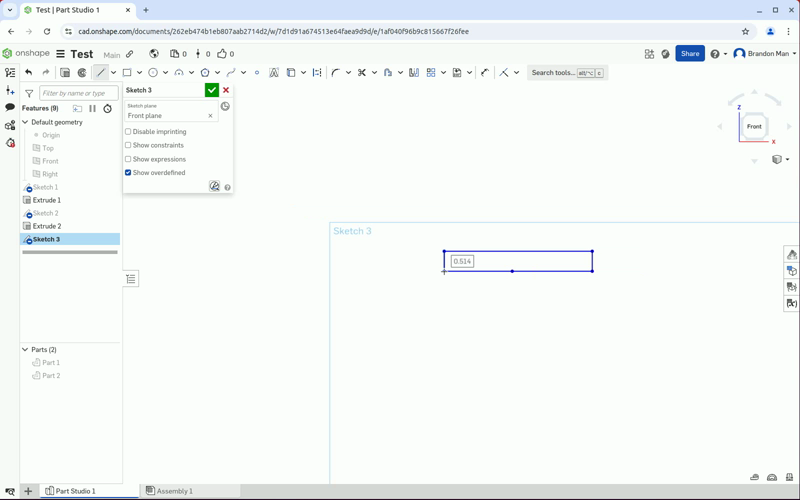
scroll(-6)
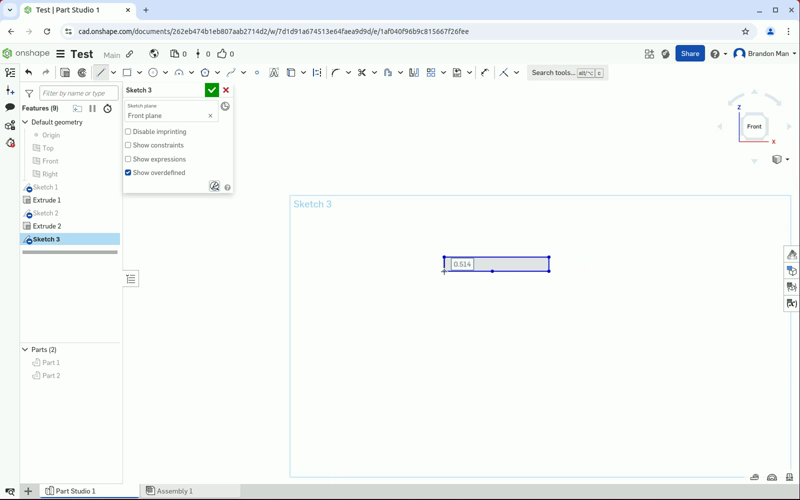
scroll(-6)
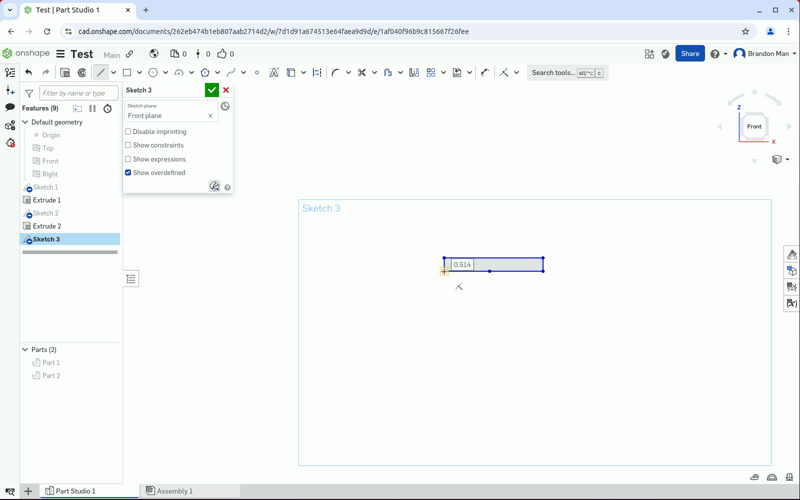
scroll(-6)
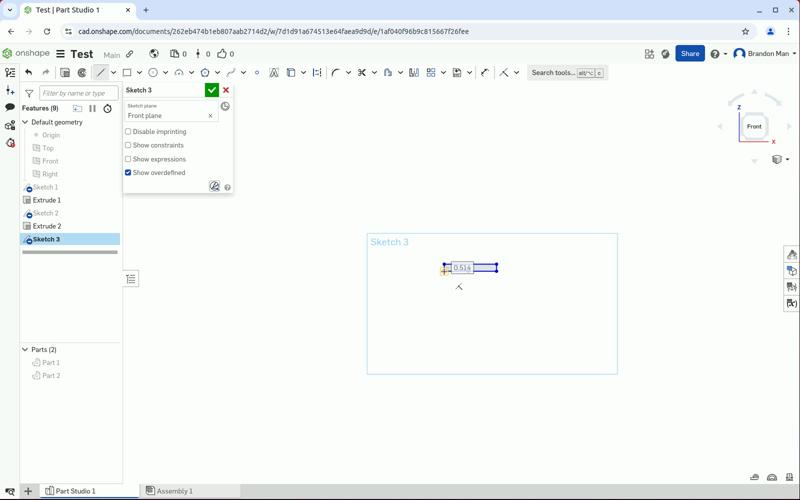
scroll(-6)
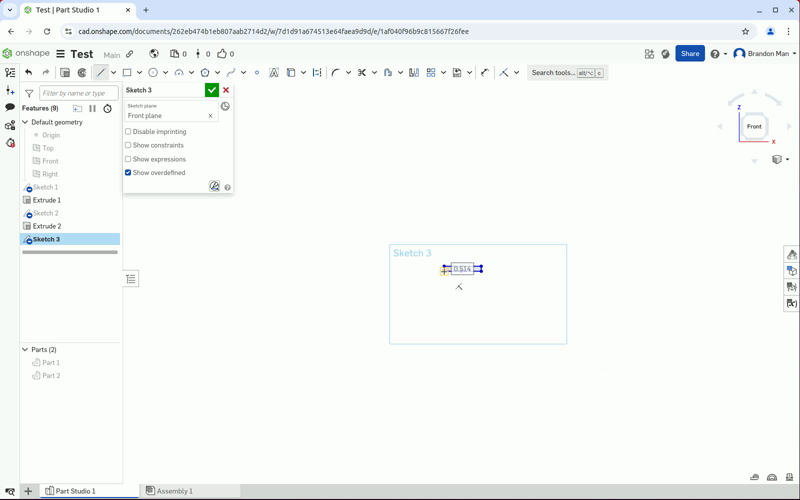
scroll(-6)
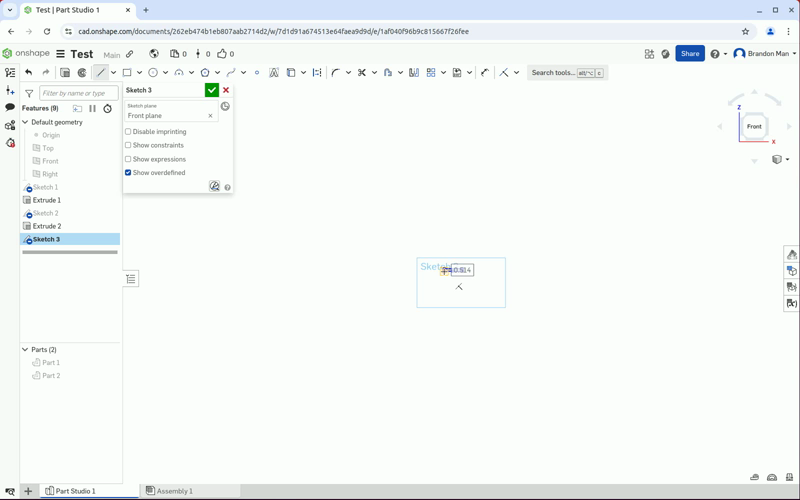
key(esc)
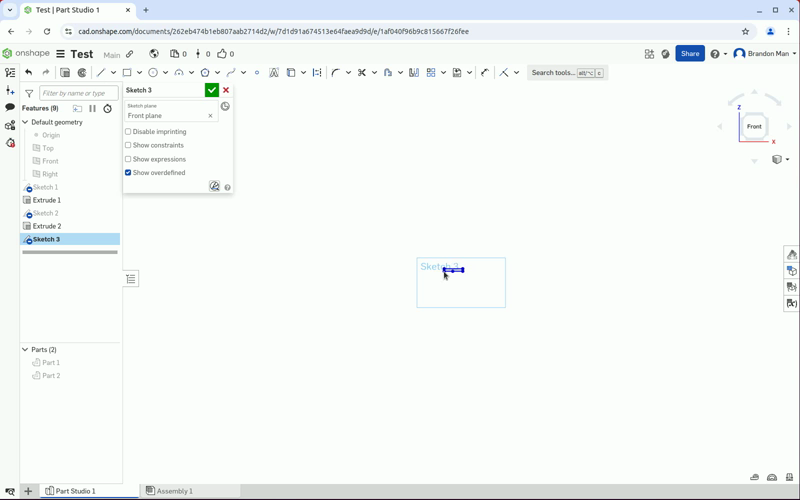
mouse_move(444, 270)
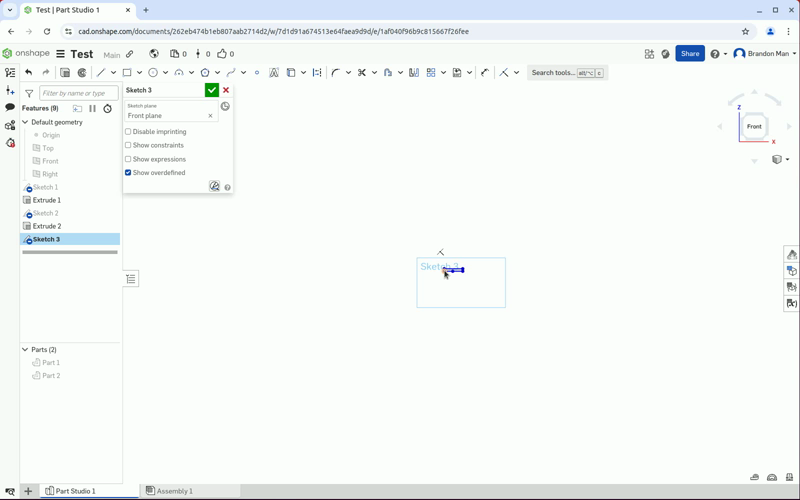
scroll(6)
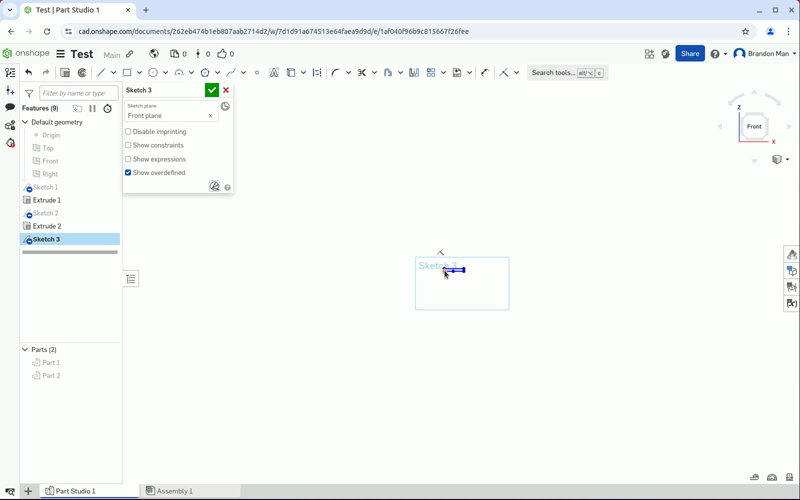
scroll(6)
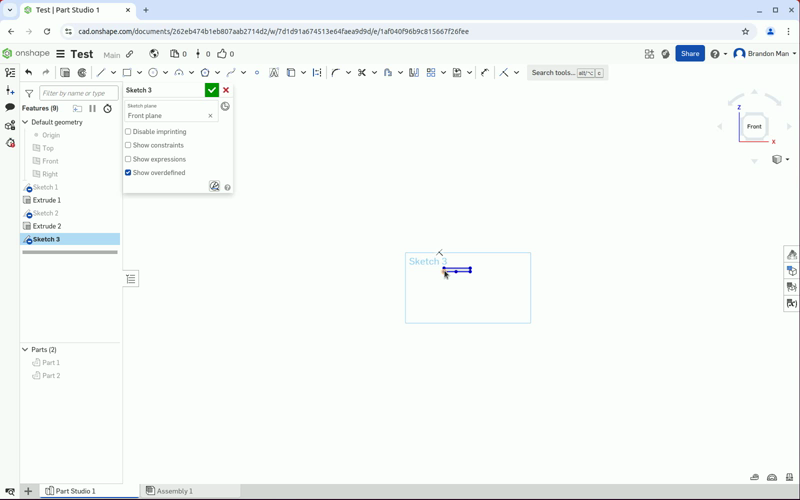
scroll(6)
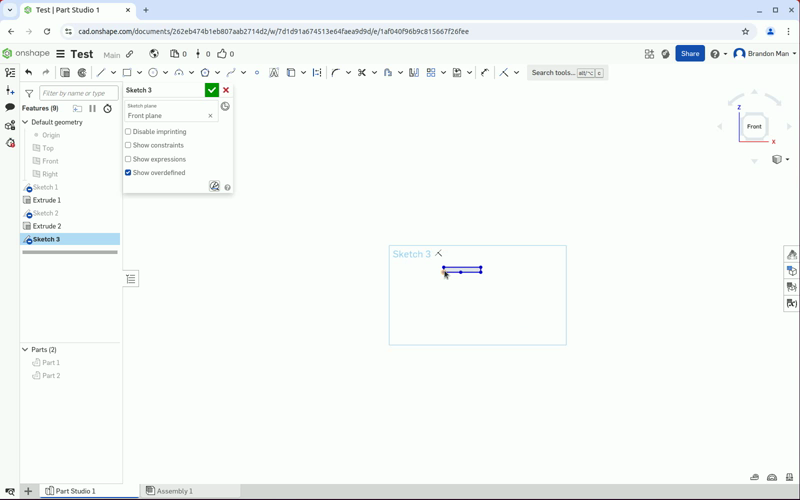
scroll(6)
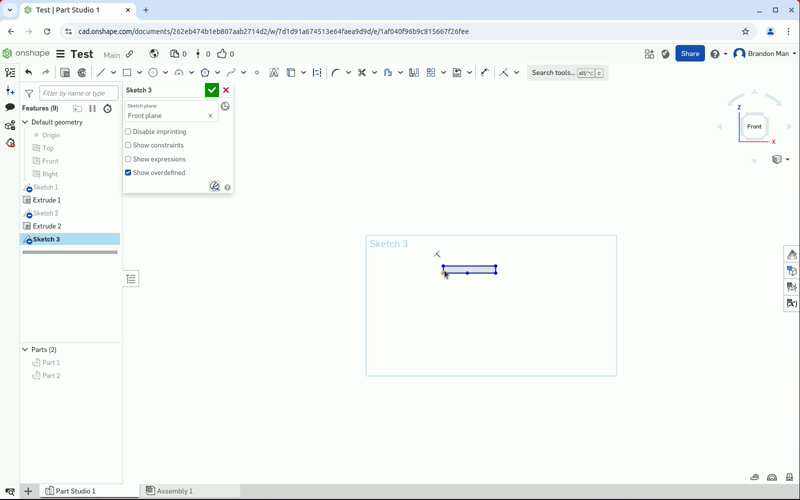
scroll(6)
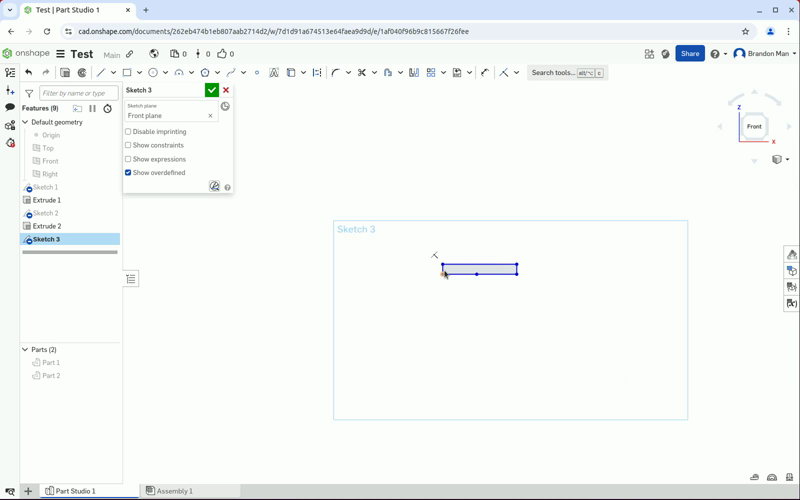
scroll(6)
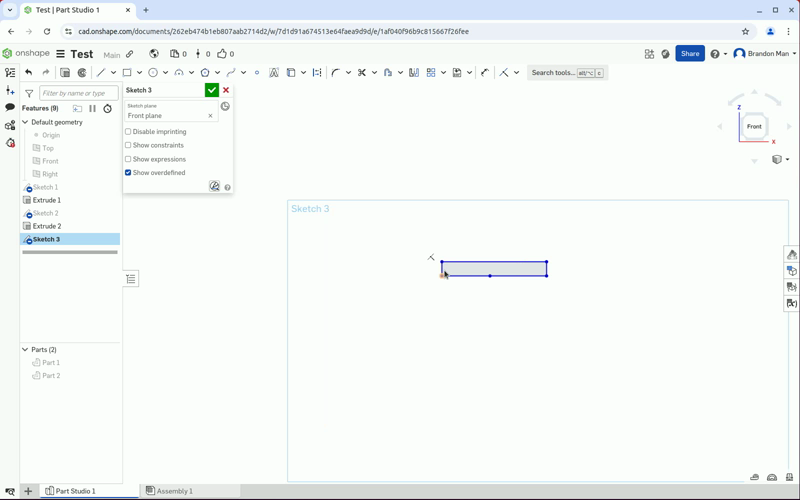
scroll(6)
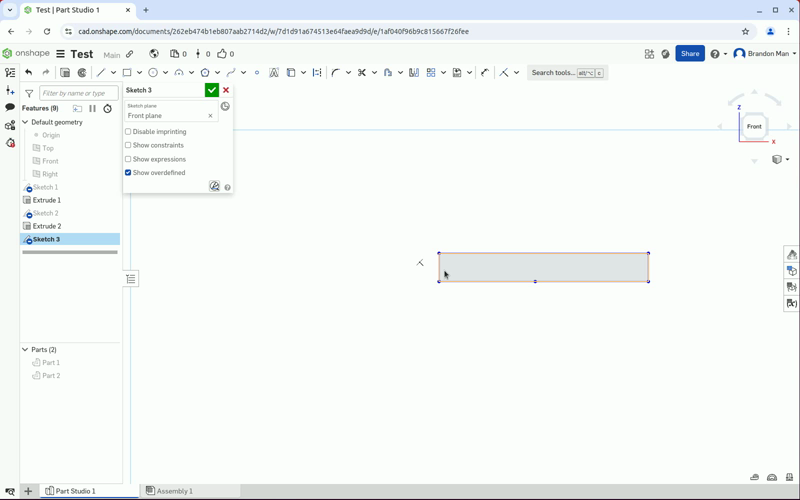
click(444, 270)
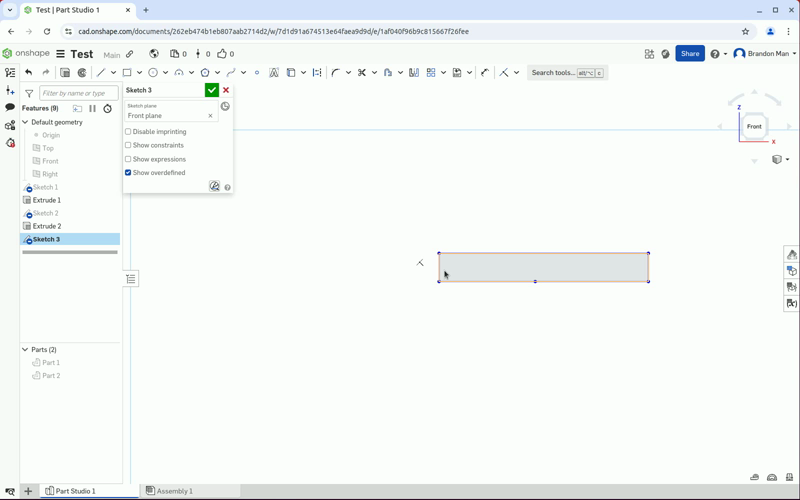
scroll(-6)
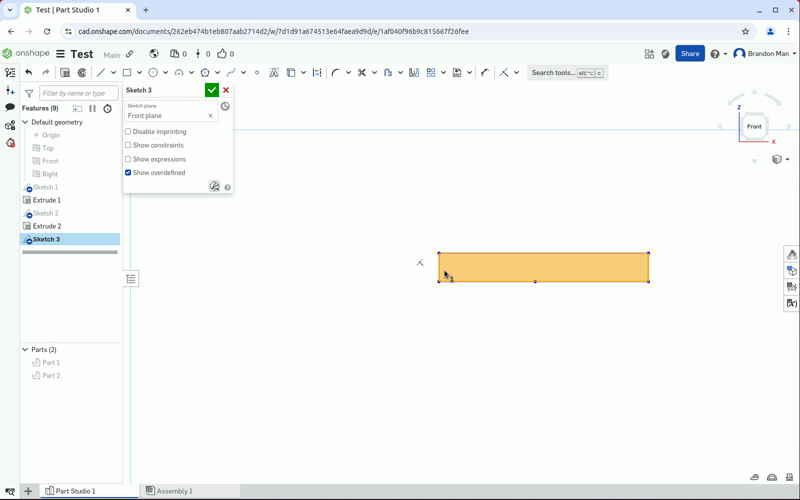
scroll(-6)
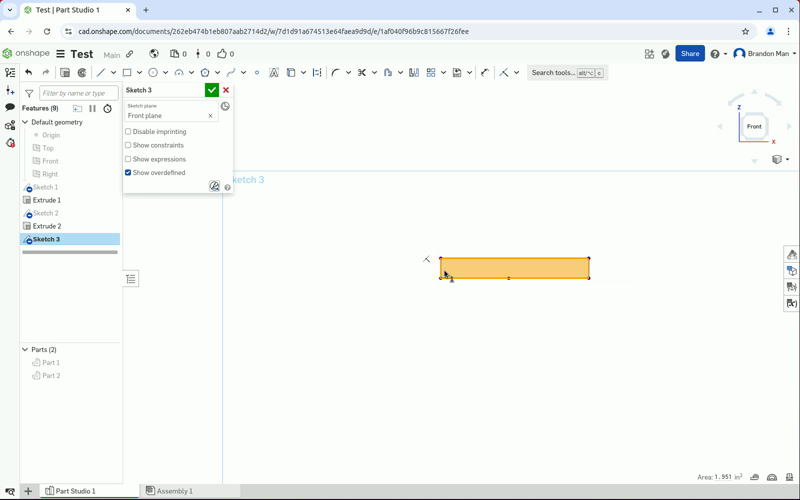
scroll(-6)
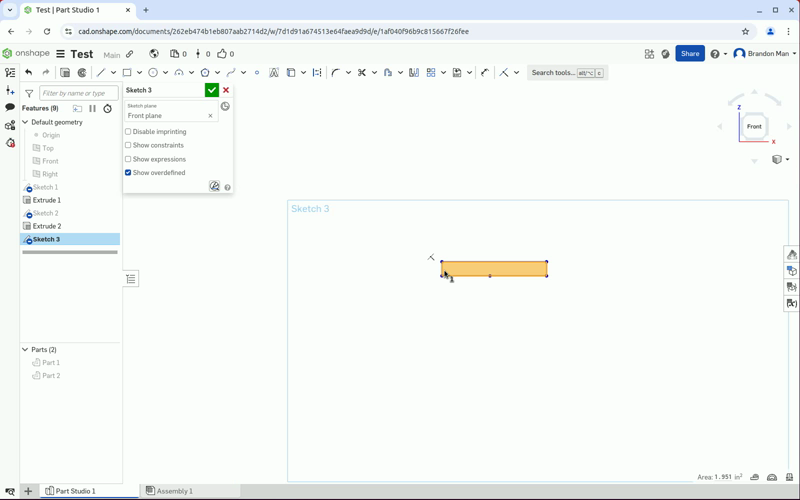
scroll(-6)
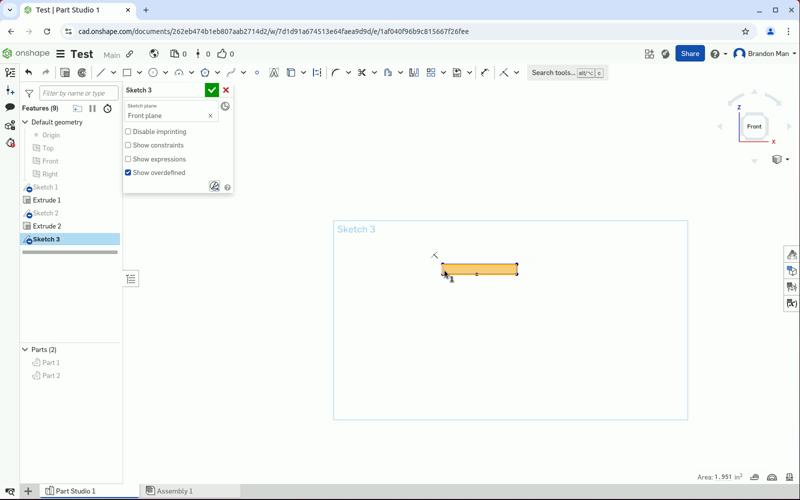
scroll(-6)
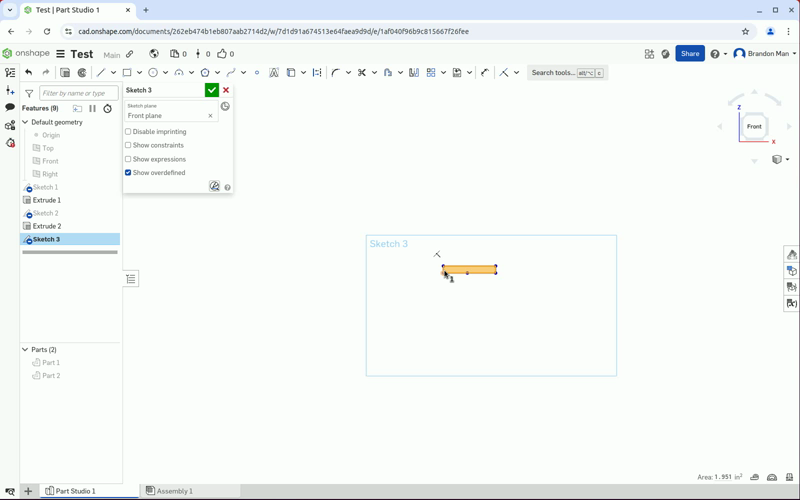
scroll(-6)
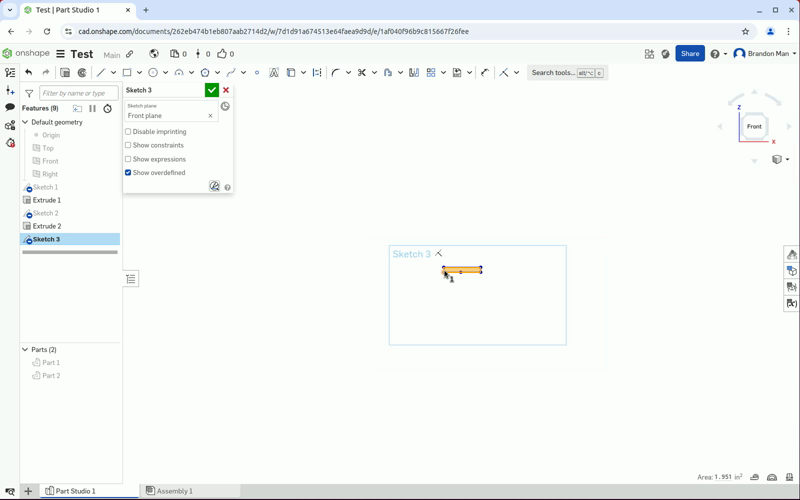
scroll(-6)
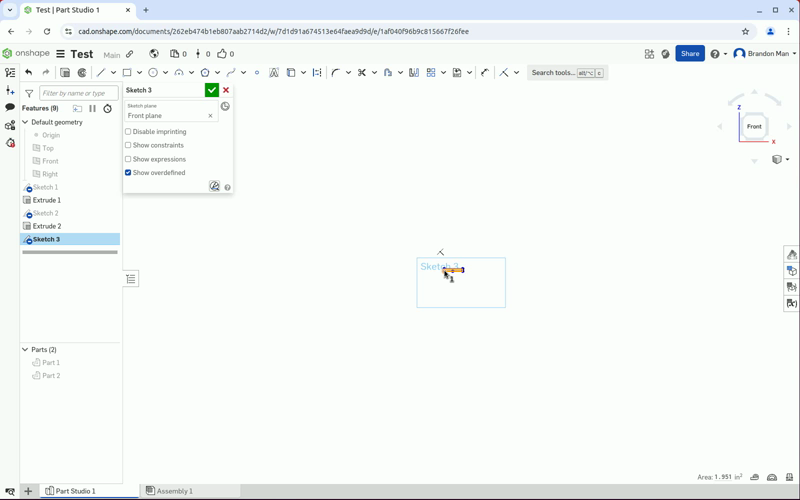
mouse_move(73, 352)
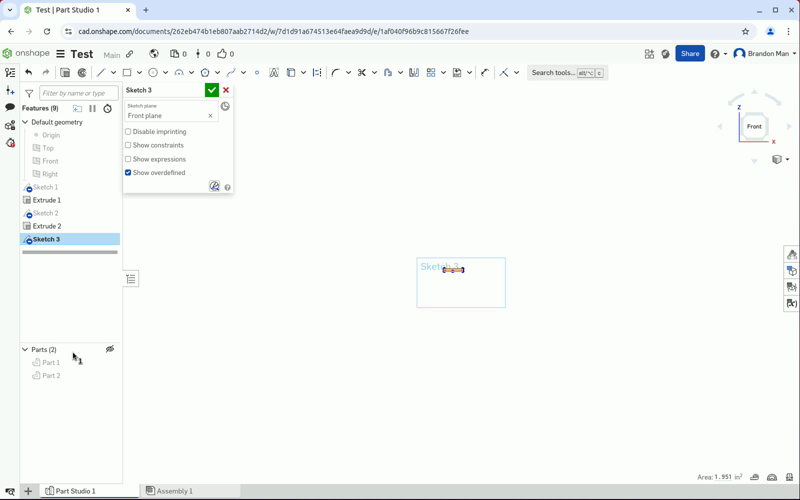
key(shift+y)
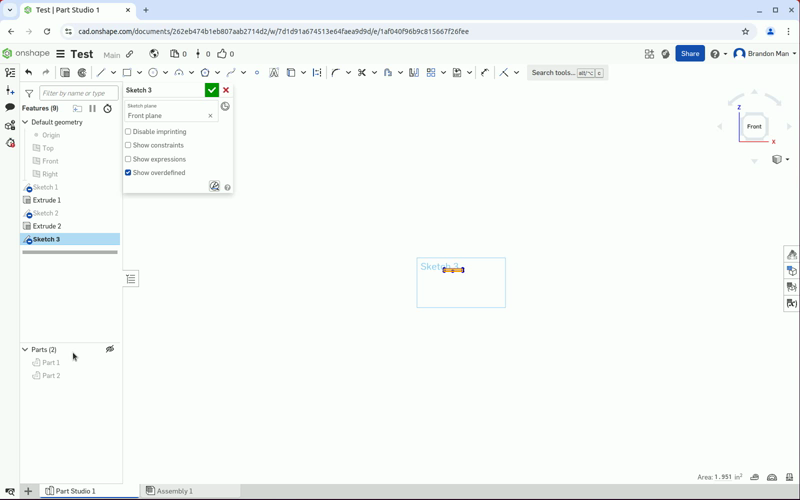
key(shift+e)
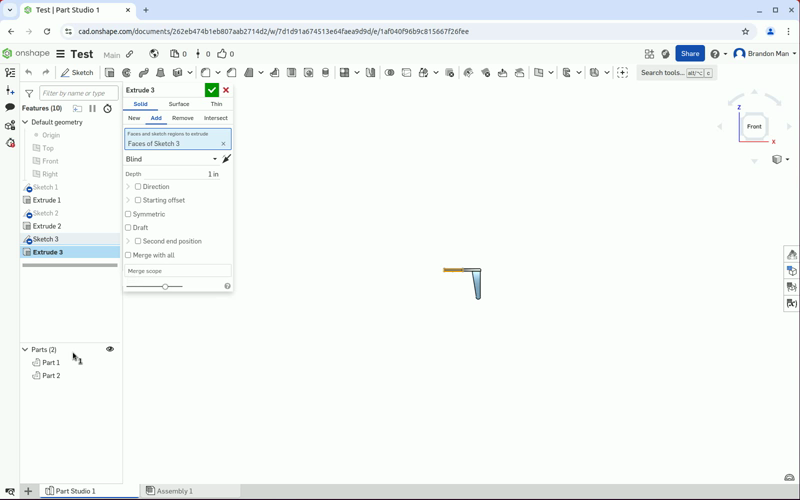
mouse_move(143, 106)
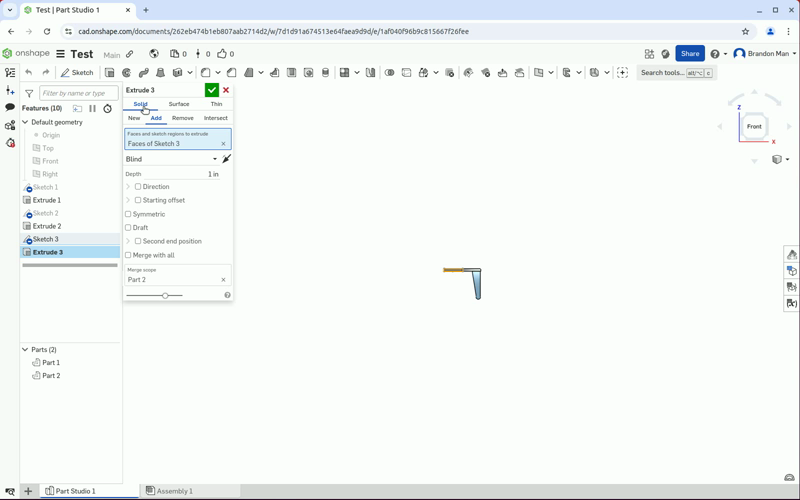
click(143, 106)
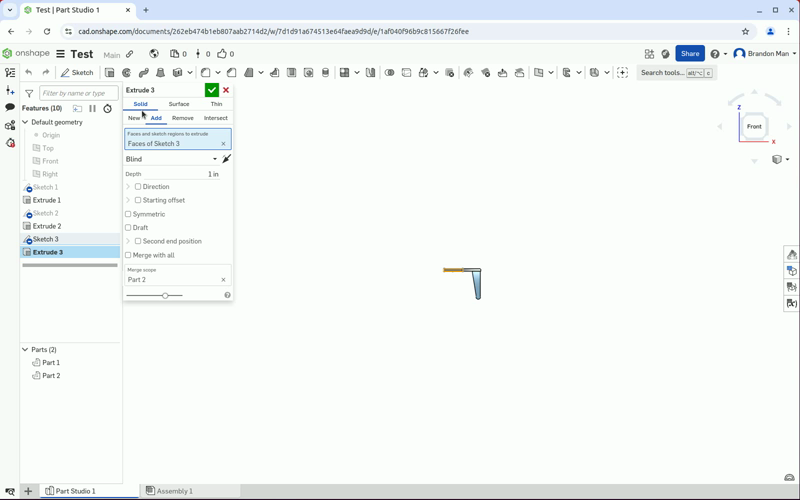
mouse_move(137, 120)
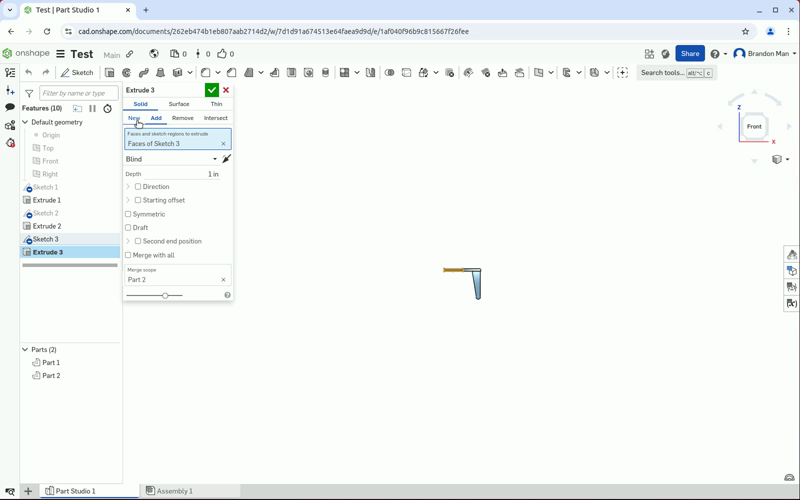
click(137, 120)
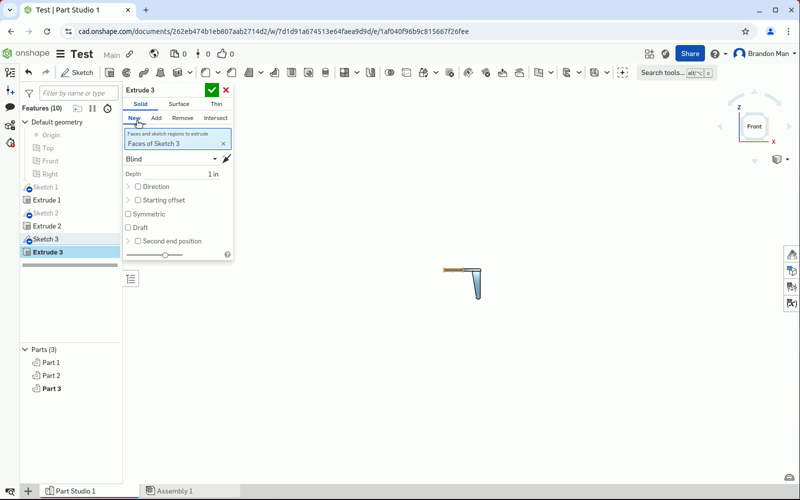
key(tab, 4)
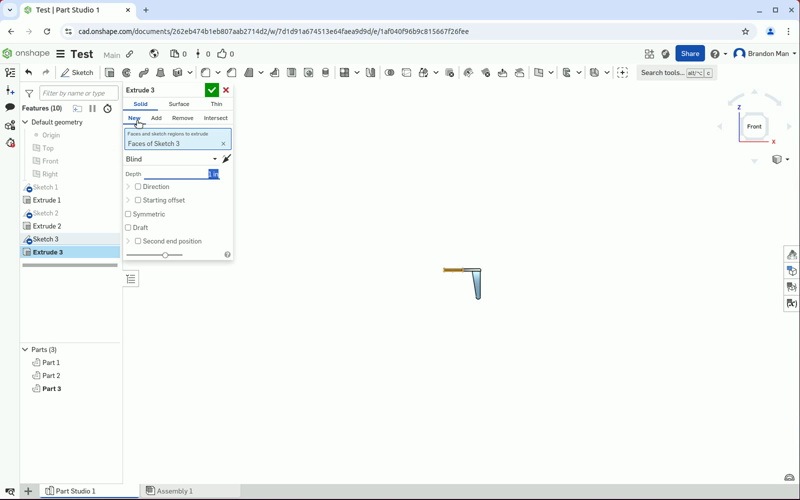
text(46.216)
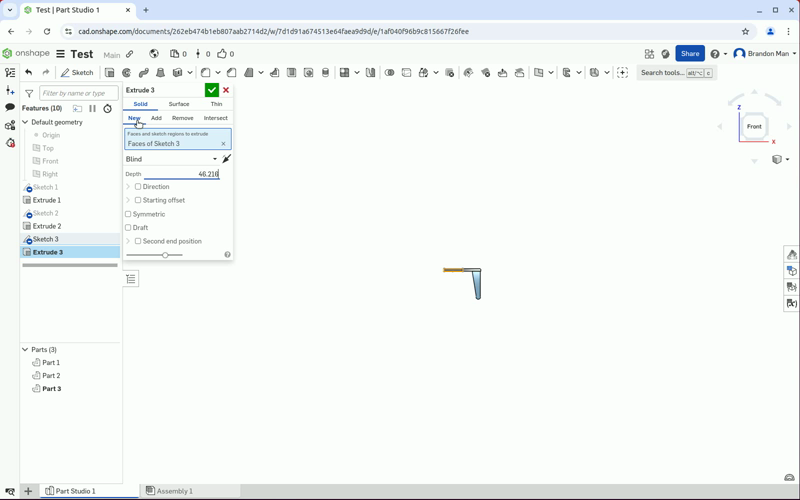
key(tab, 3)
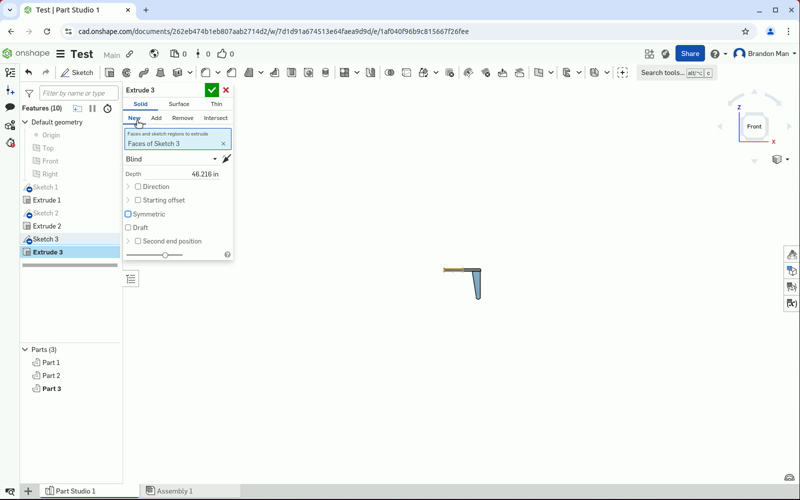
key(space)
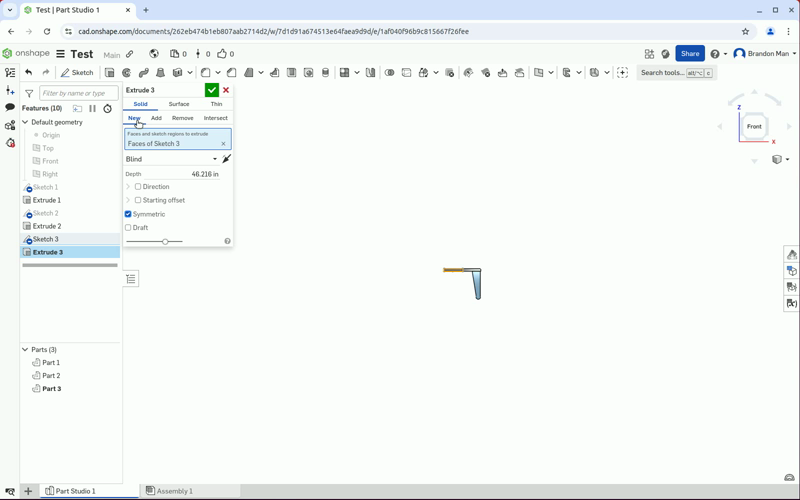
key(enter)
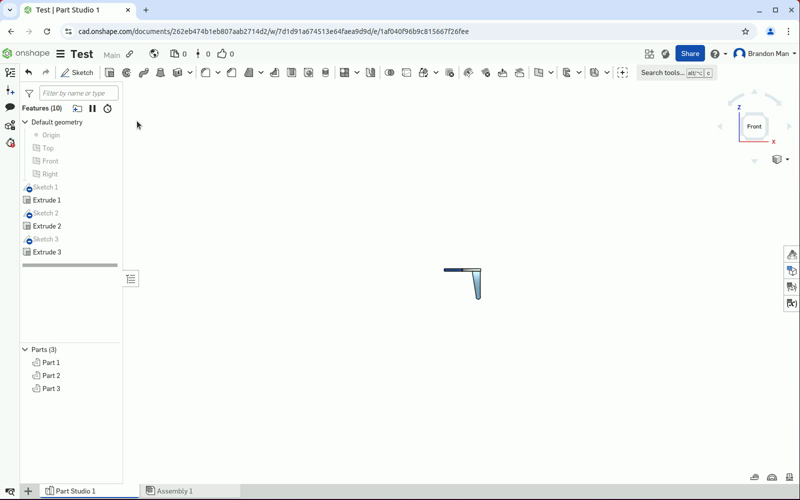
key(shift+h)
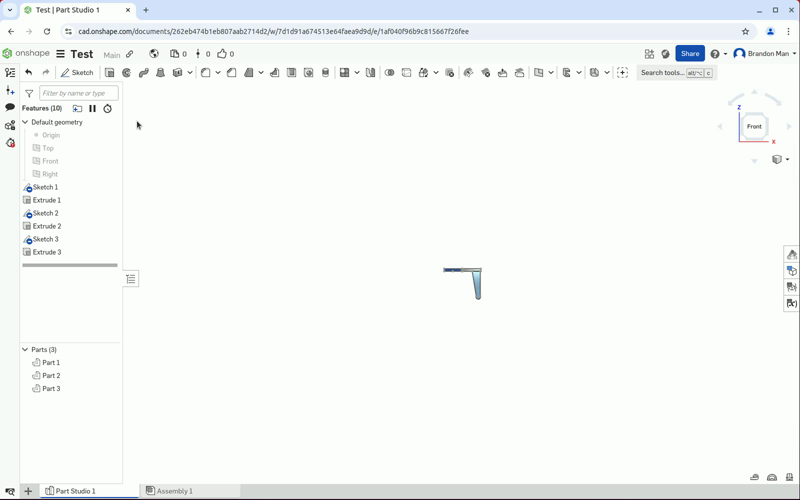
key(shift+h)
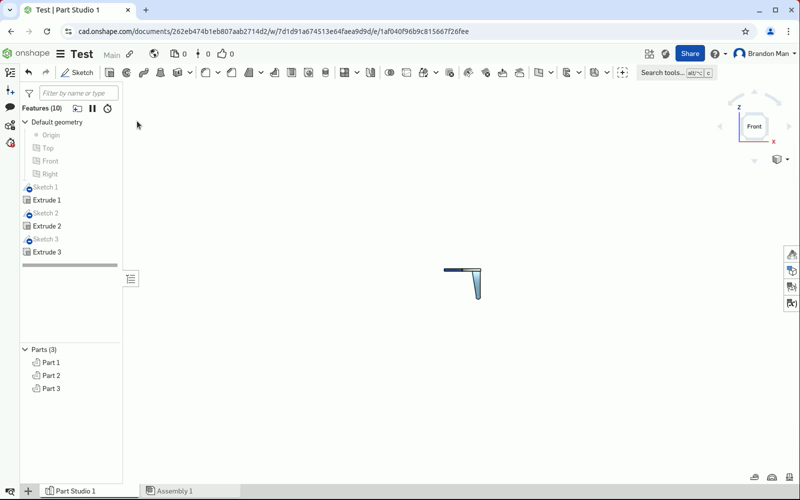
mouse_move(73, 189)
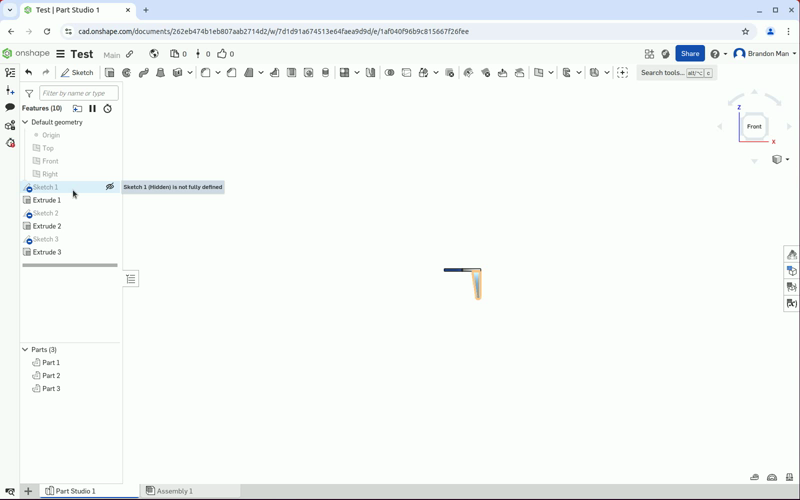
click(73, 189)
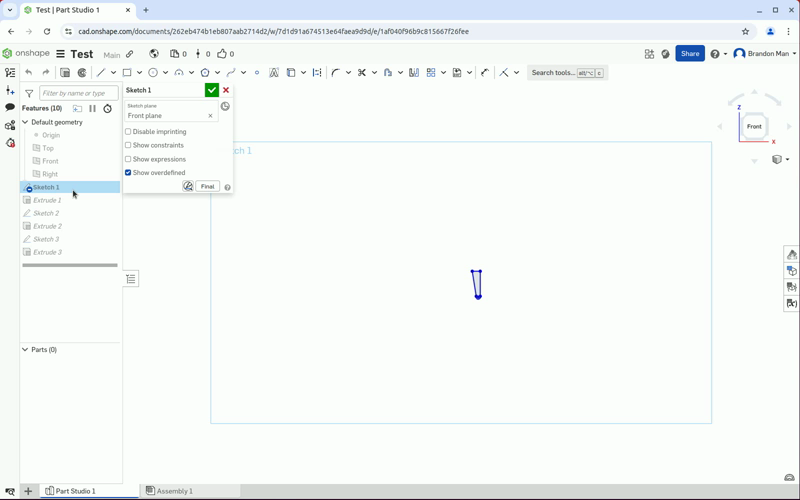
mouse_move(229, 92)
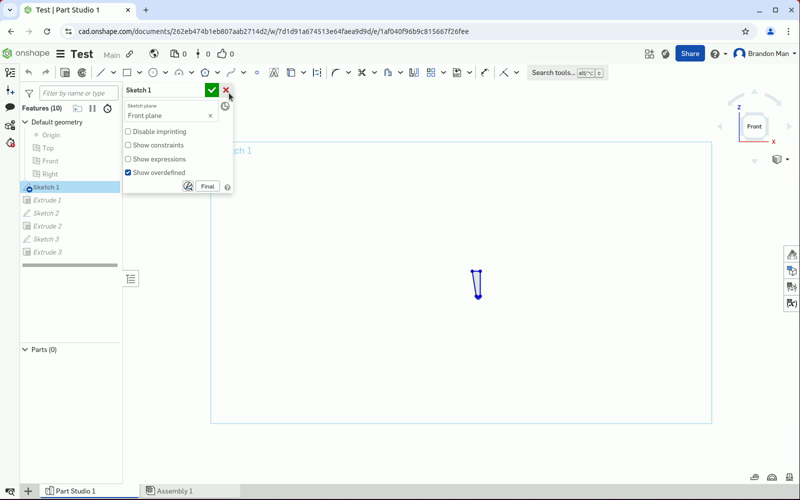
click(229, 92)
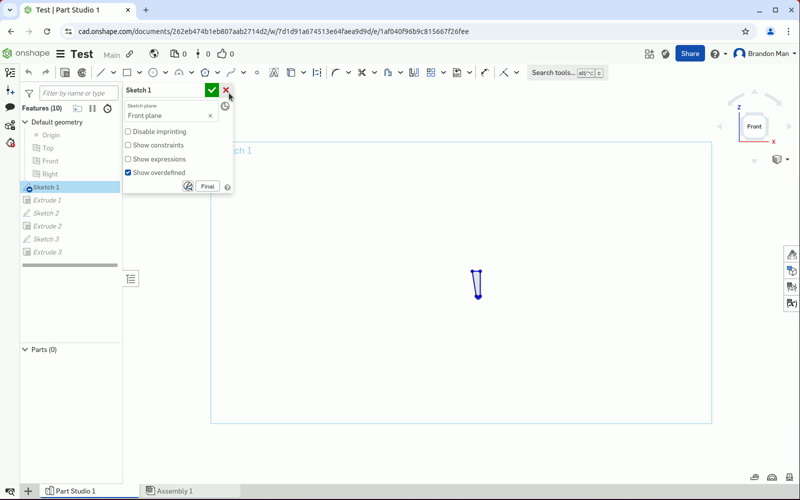
key(shift+s)
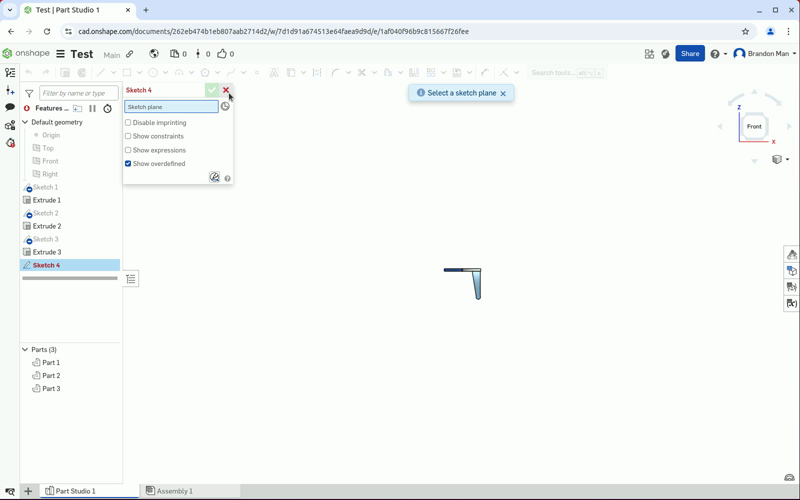
mouse_move(73, 163)
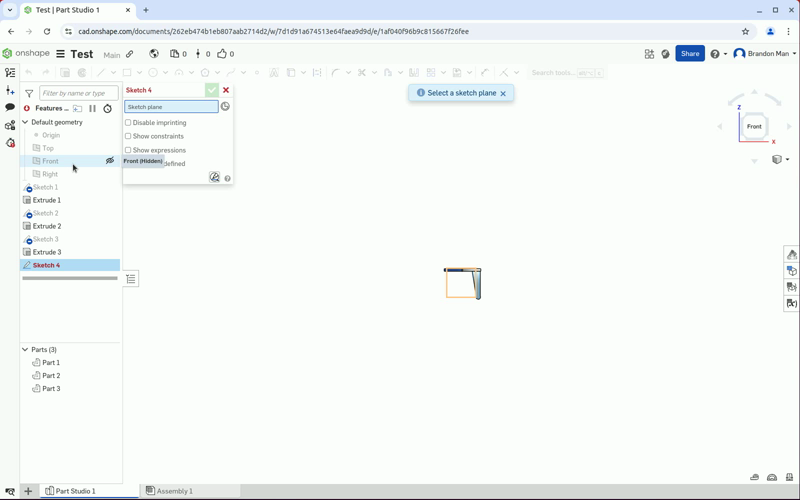
click(73, 163)
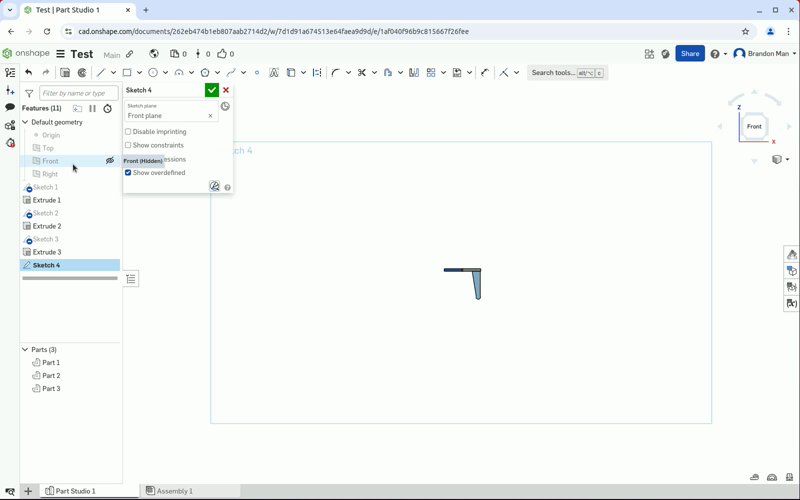
mouse_move(73, 352)
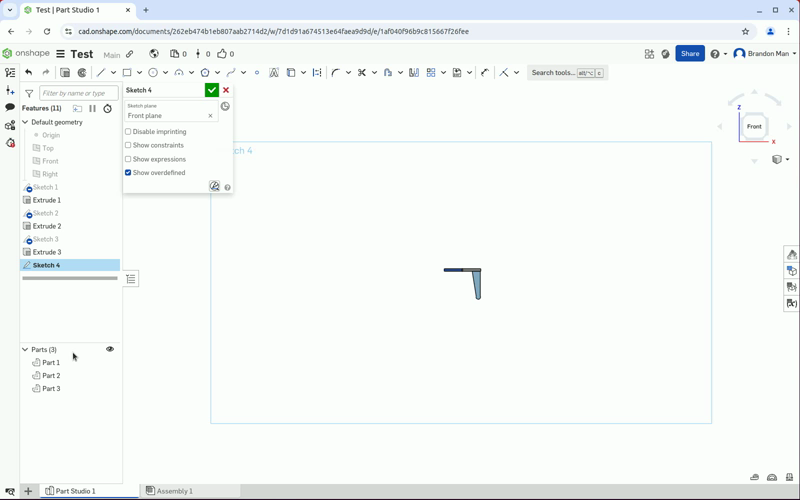
key(y)
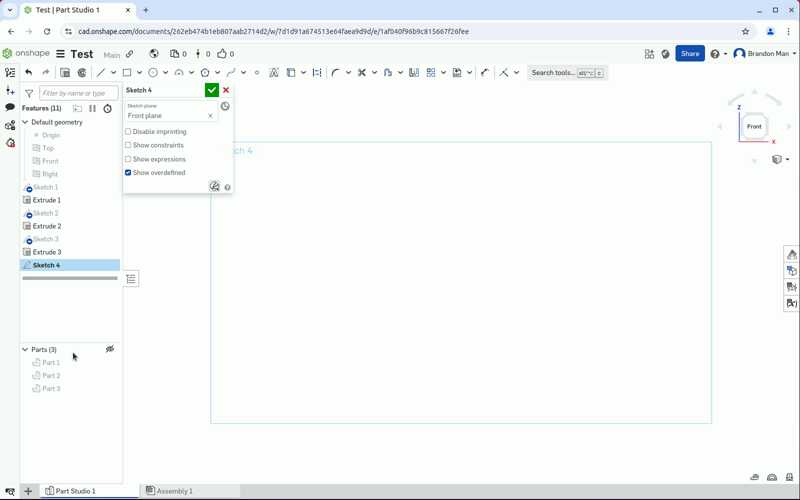
key(a)
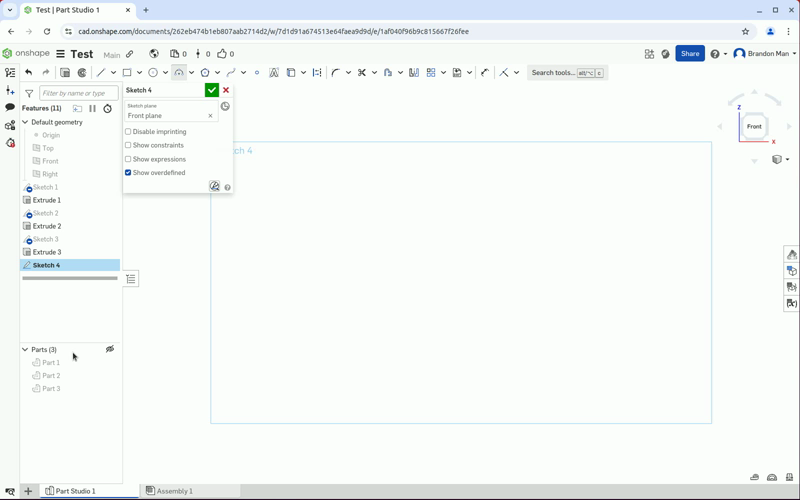
key_down(shift)
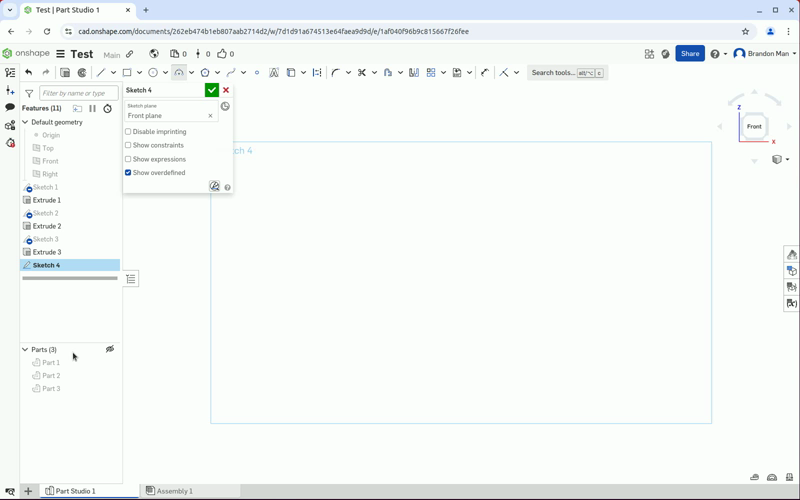
mouse_move(444, 295)
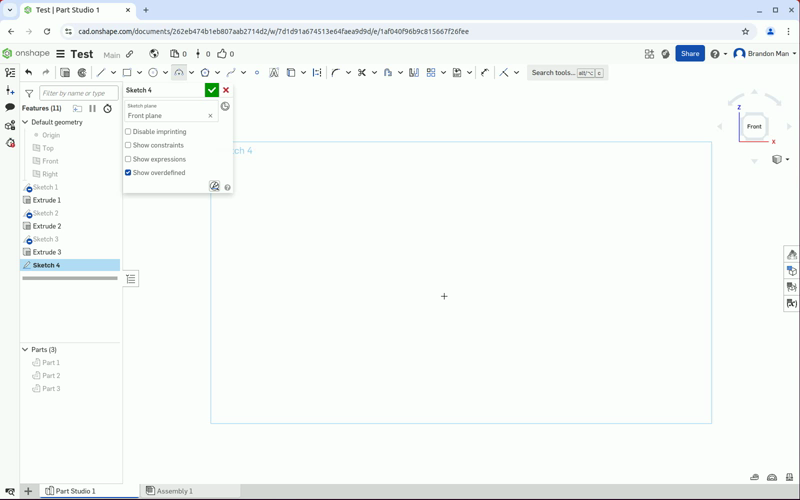
click(444, 295)
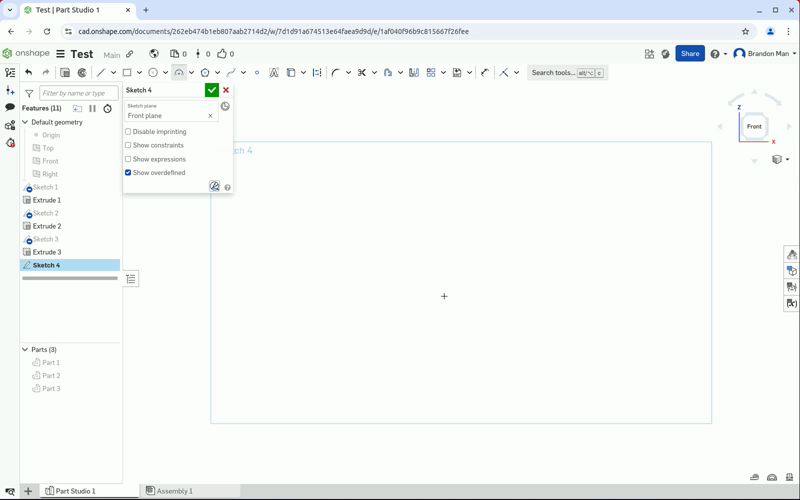
key_up(shift)
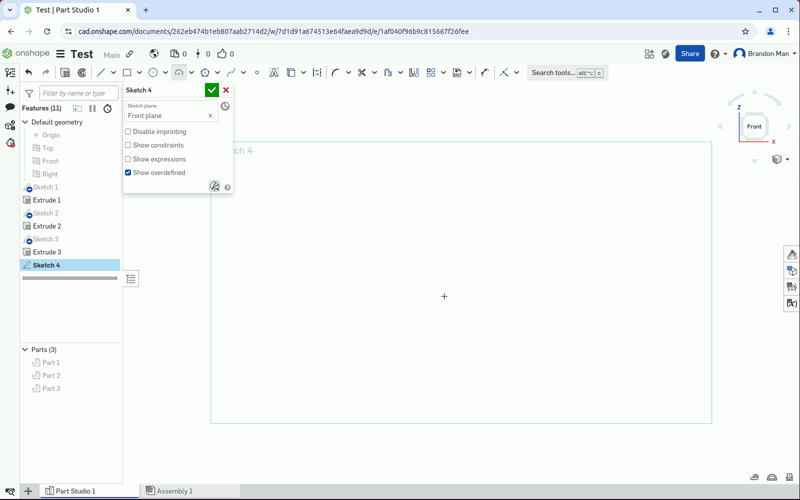
key_down(shift)
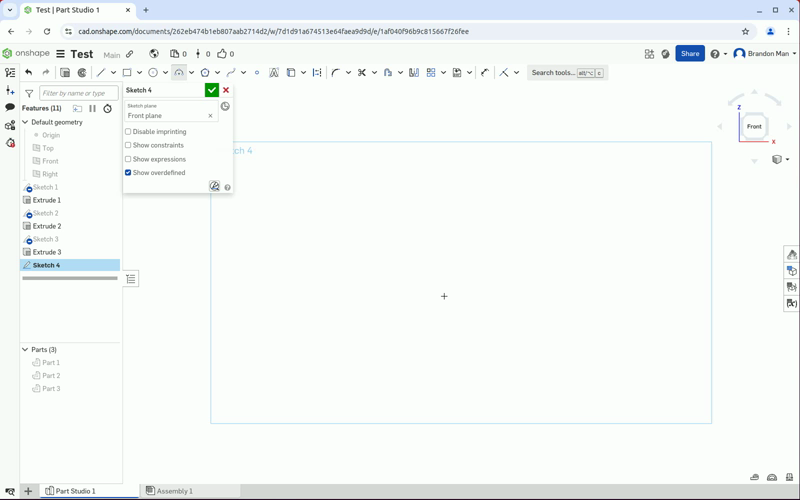
mouse_move(449, 295)
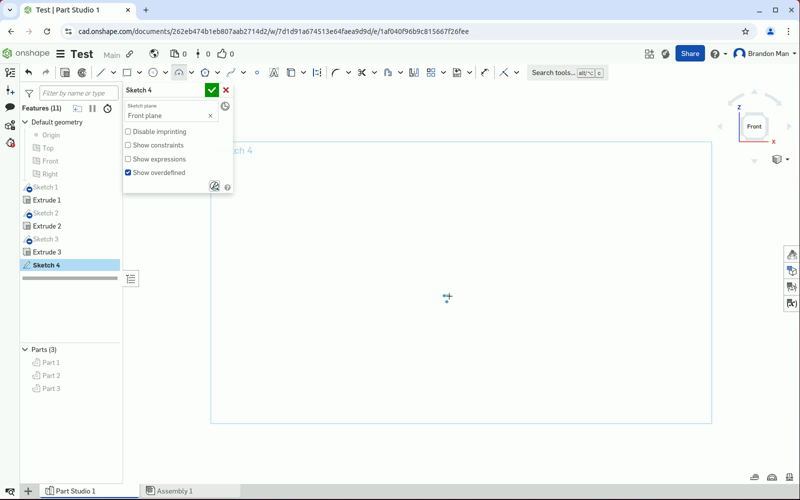
scroll(6)
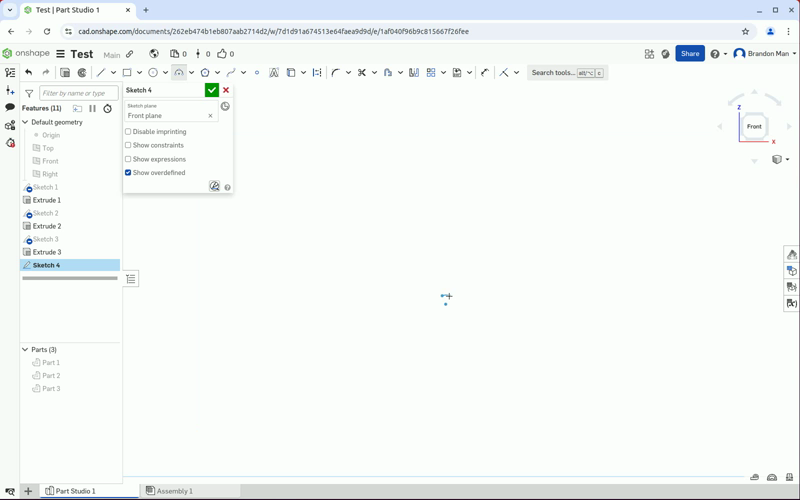
scroll(6)
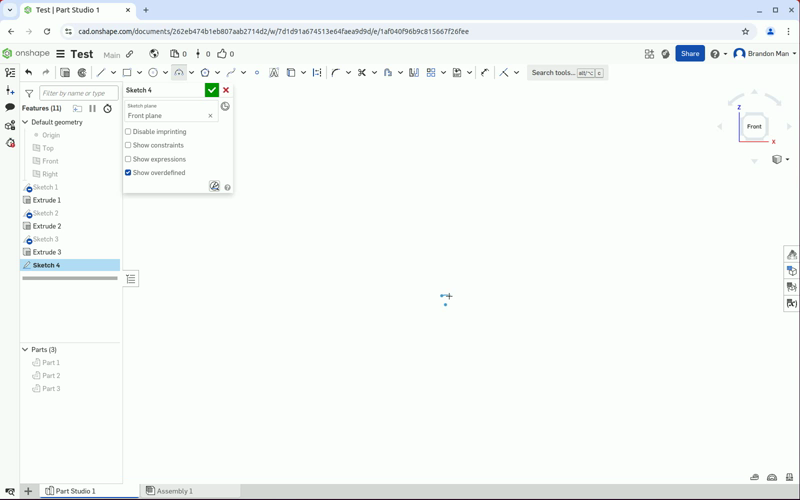
scroll(6)
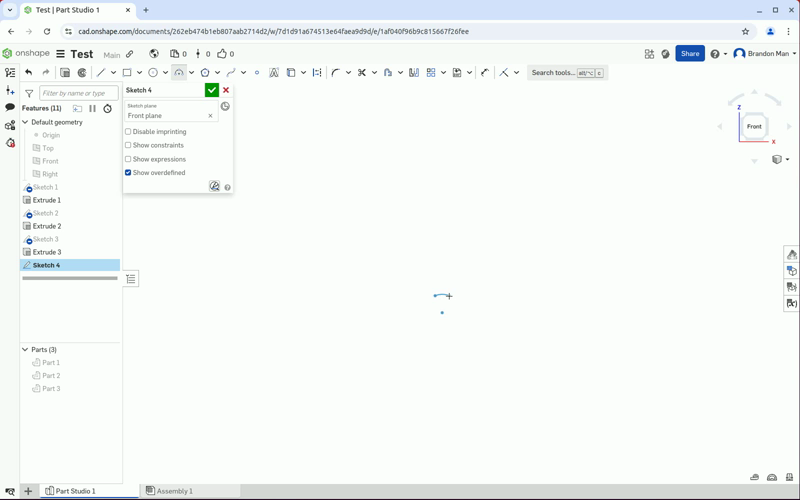
scroll(6)
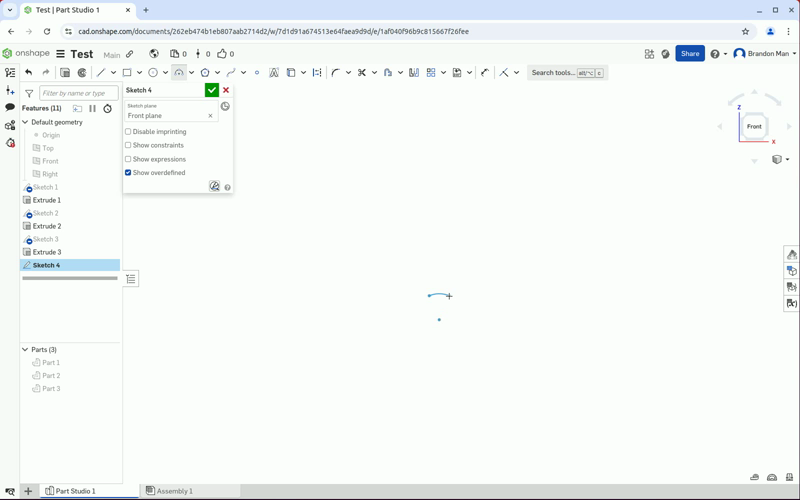
scroll(6)
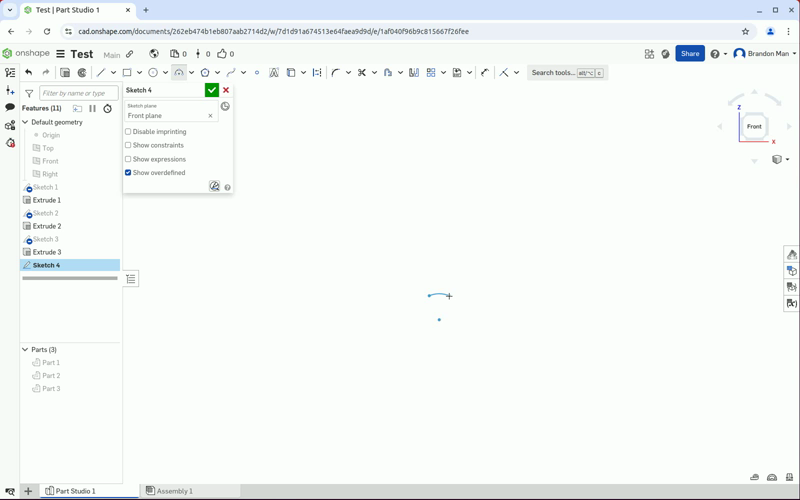
scroll(6)
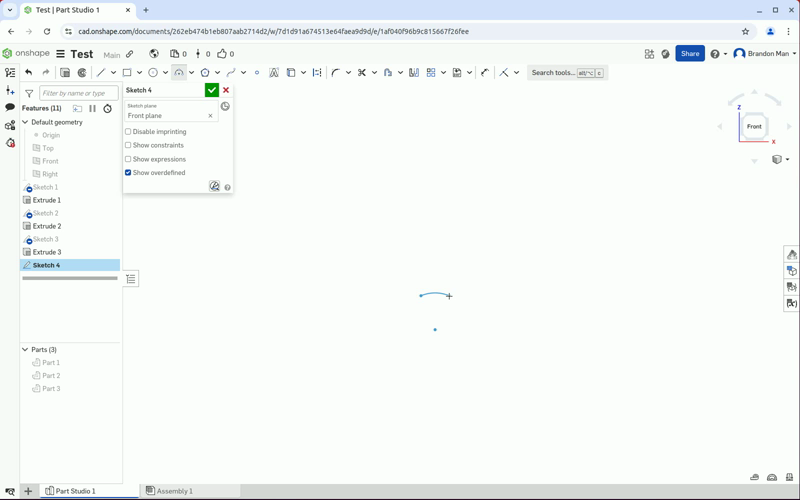
scroll(6)
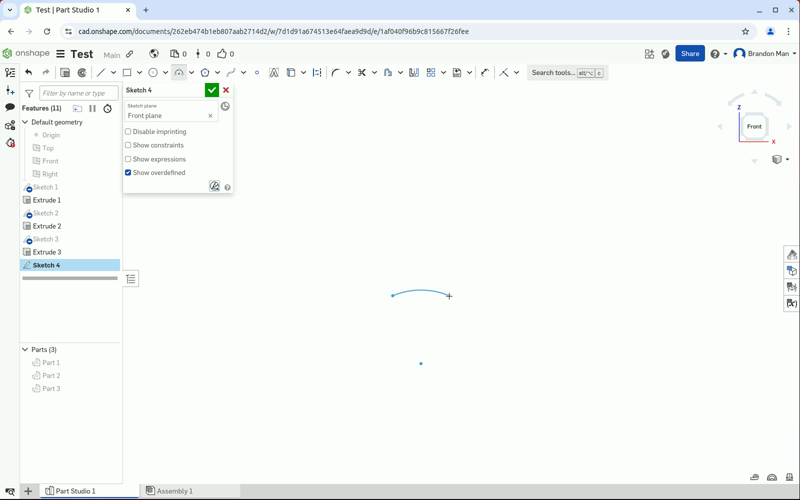
click(449, 295)
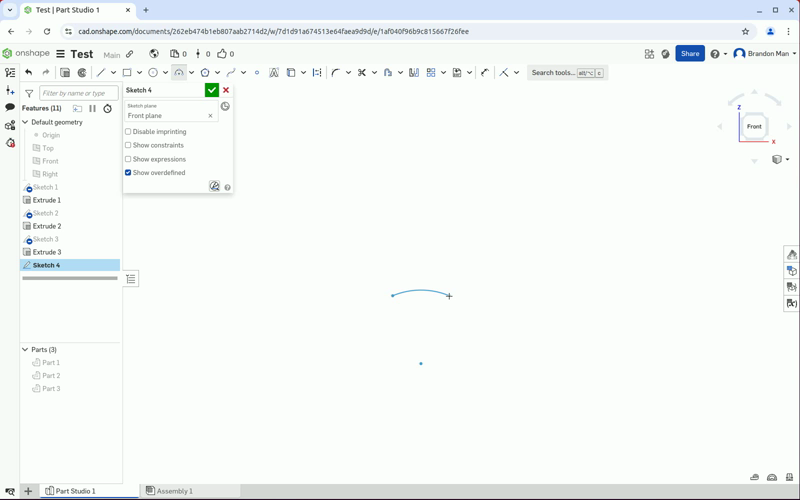
scroll(-6)
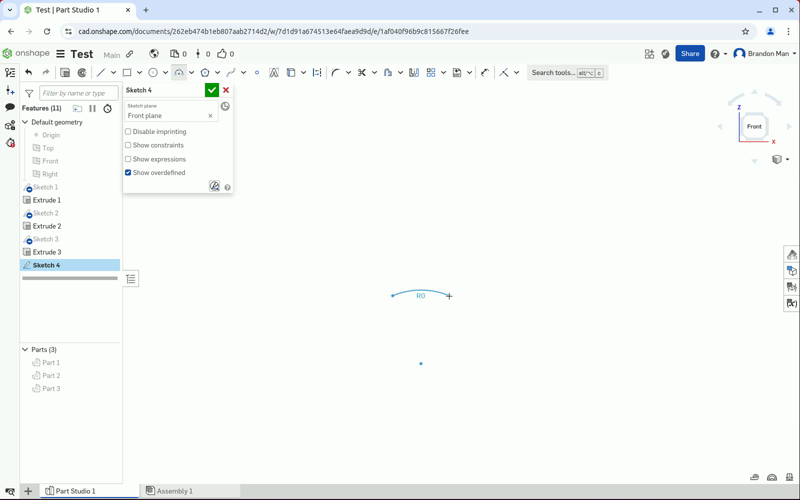
scroll(-6)
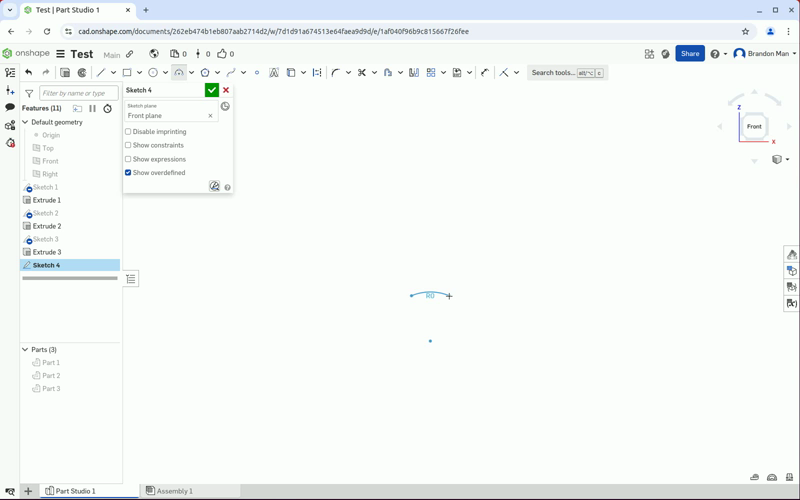
scroll(-6)
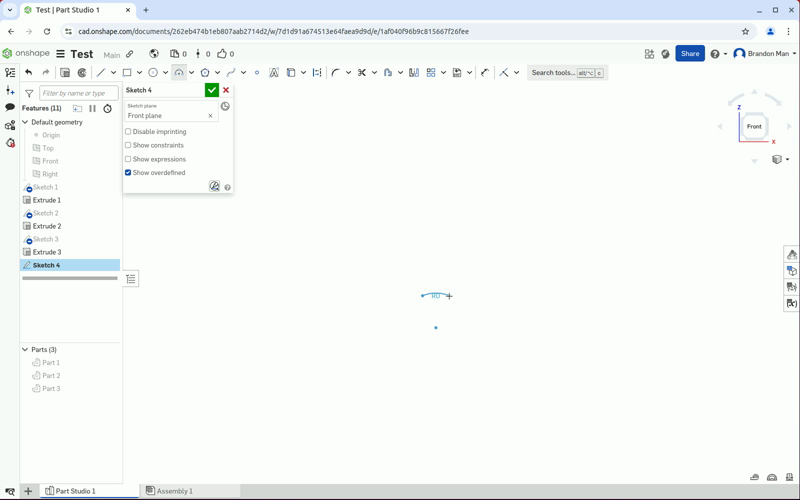
scroll(-6)
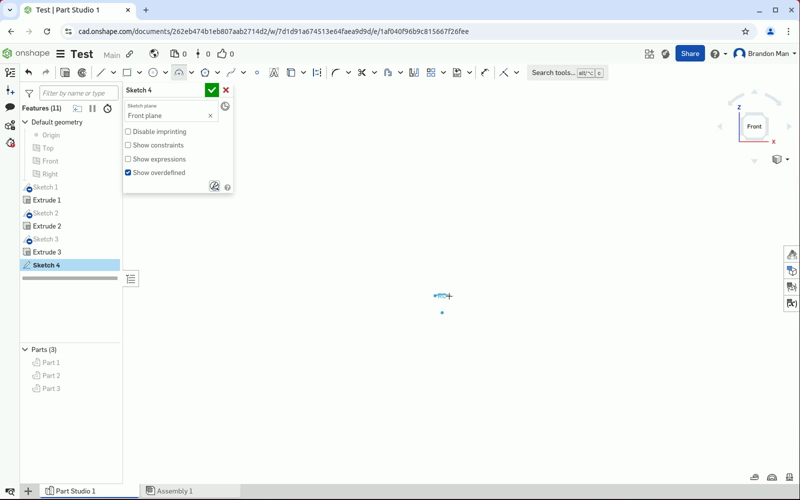
scroll(-6)
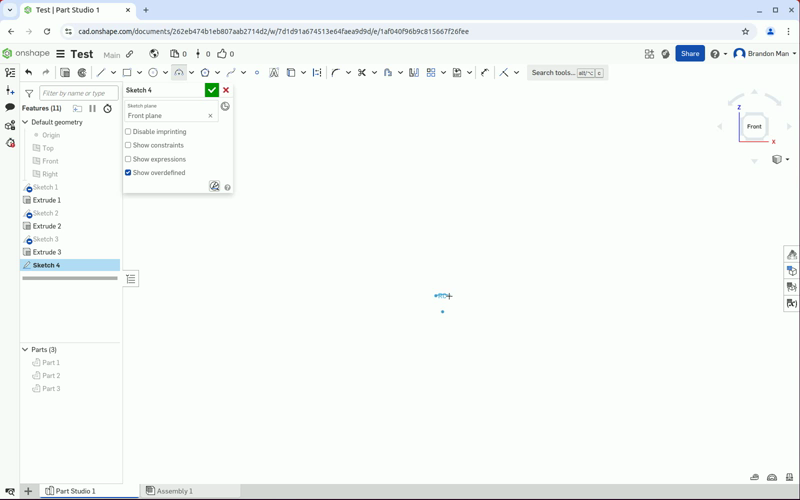
scroll(-6)
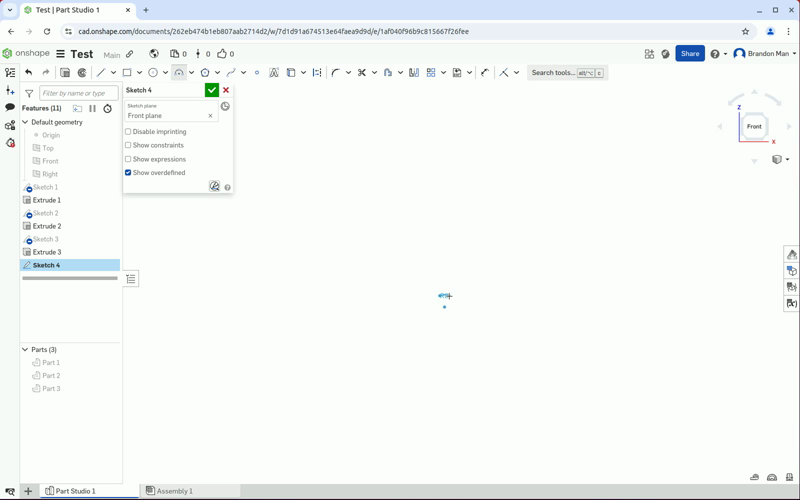
scroll(-6)
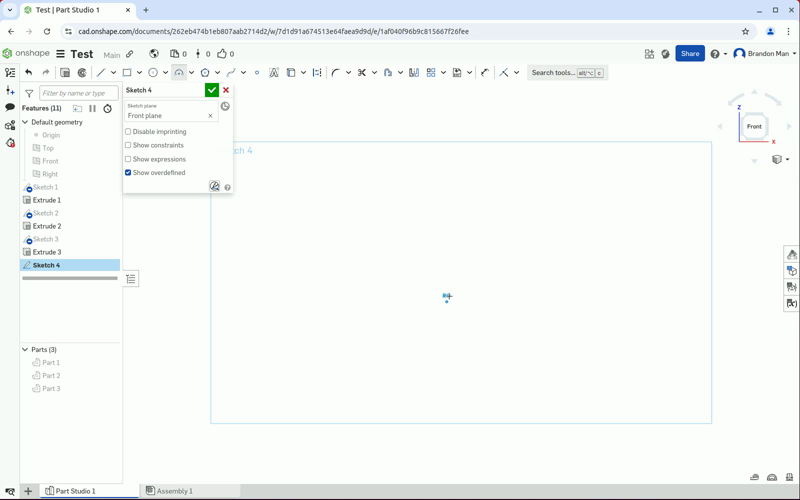
mouse_move(446, 298)
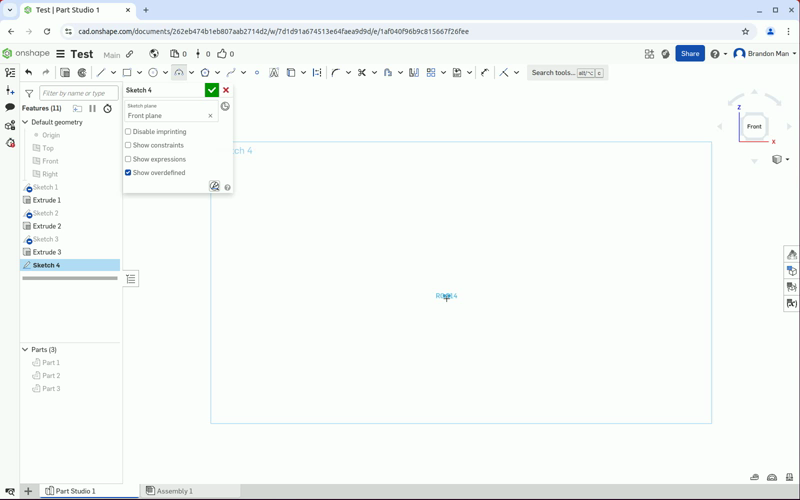
scroll(6)
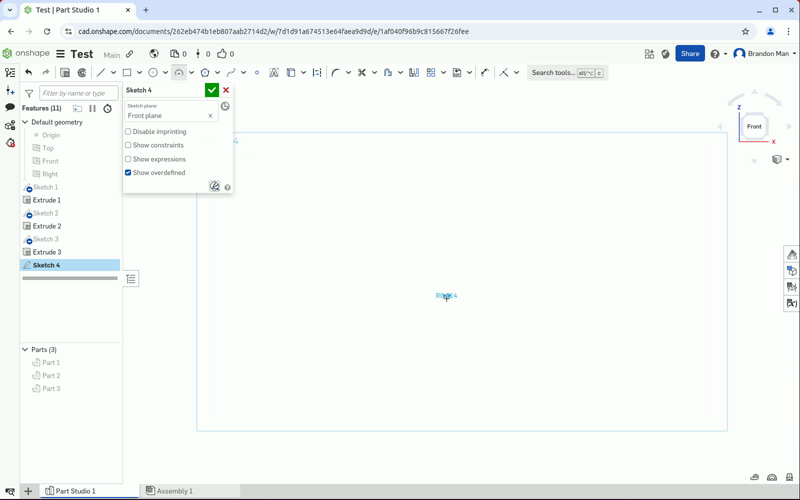
scroll(6)
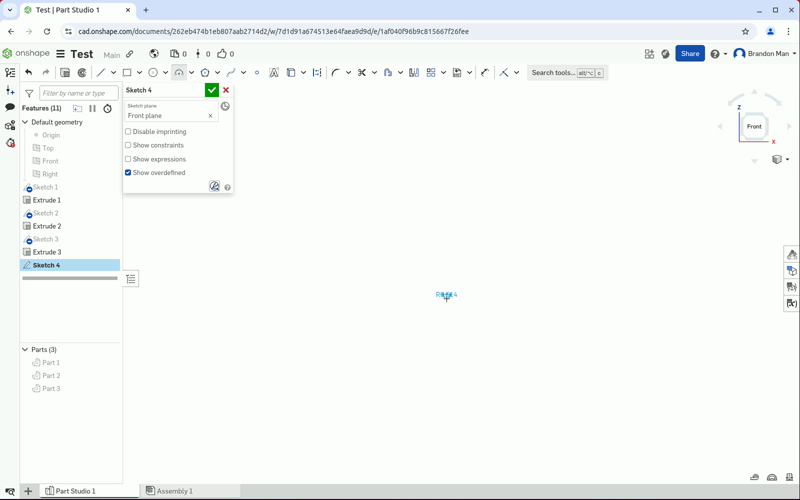
scroll(6)
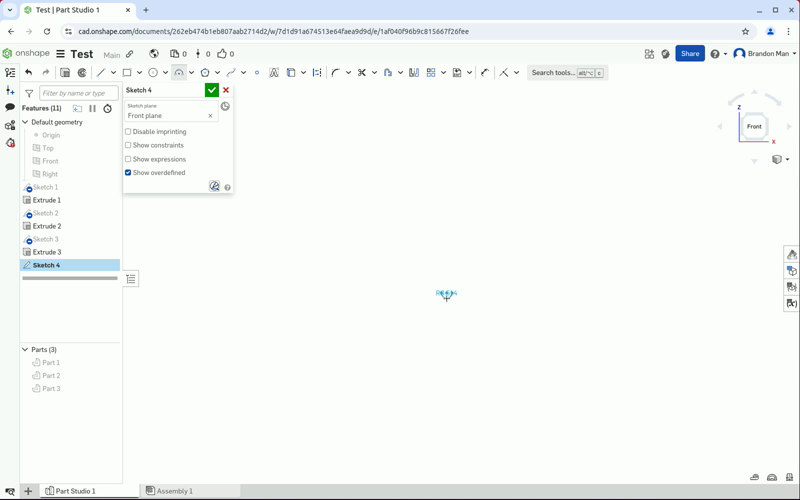
scroll(6)
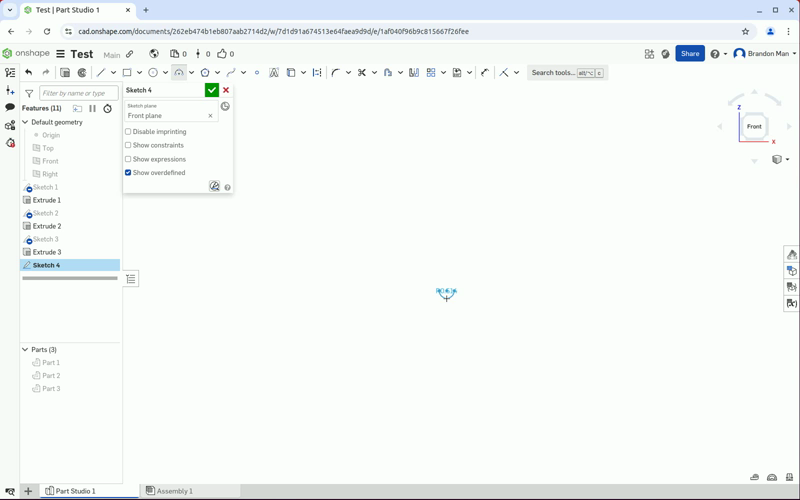
scroll(6)
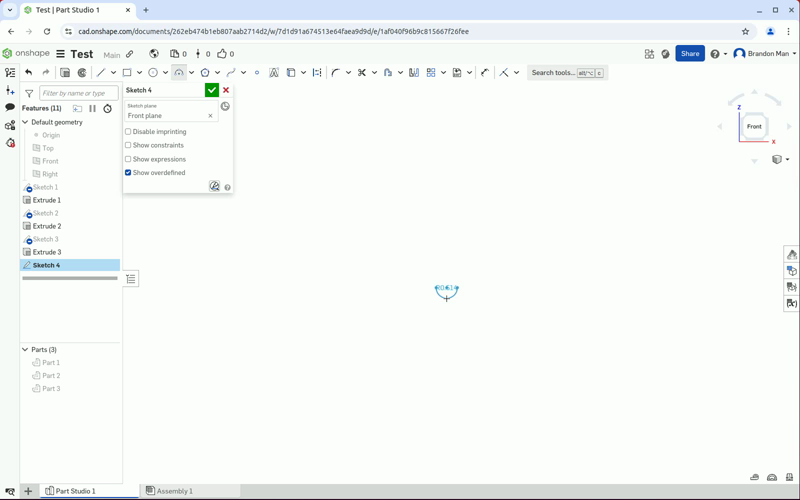
scroll(6)
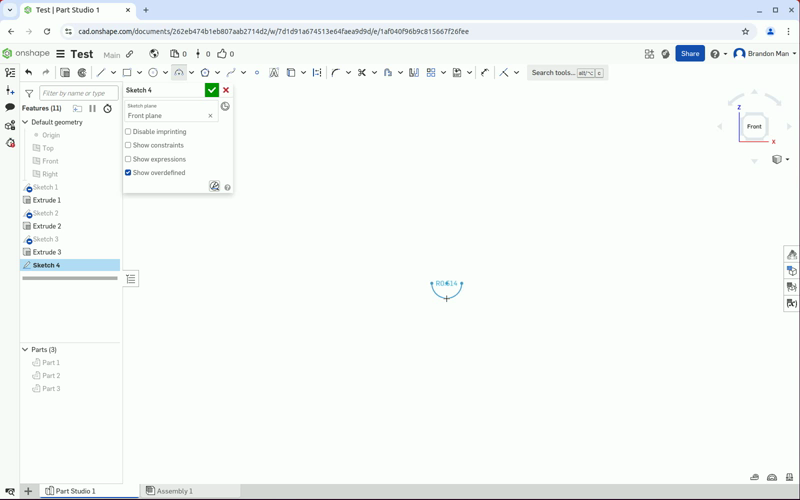
scroll(6)
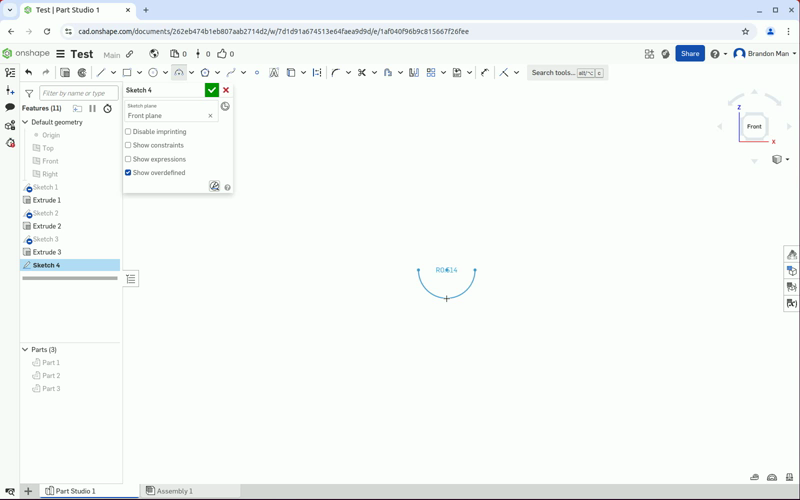
click(446, 298)
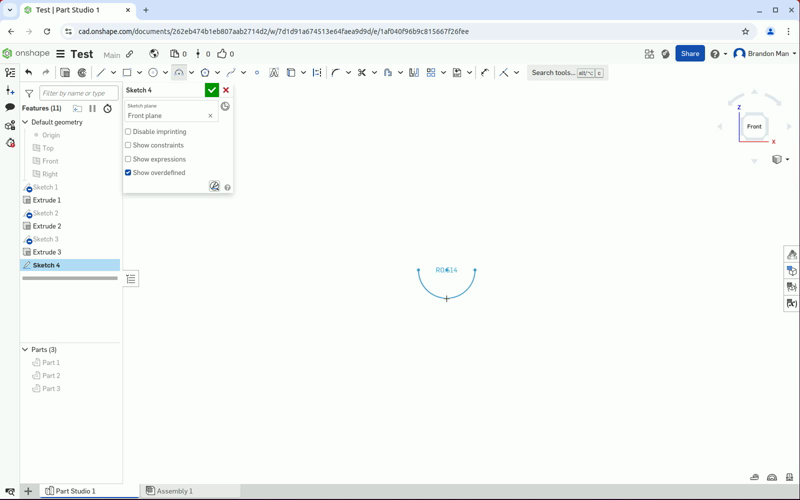
scroll(-6)
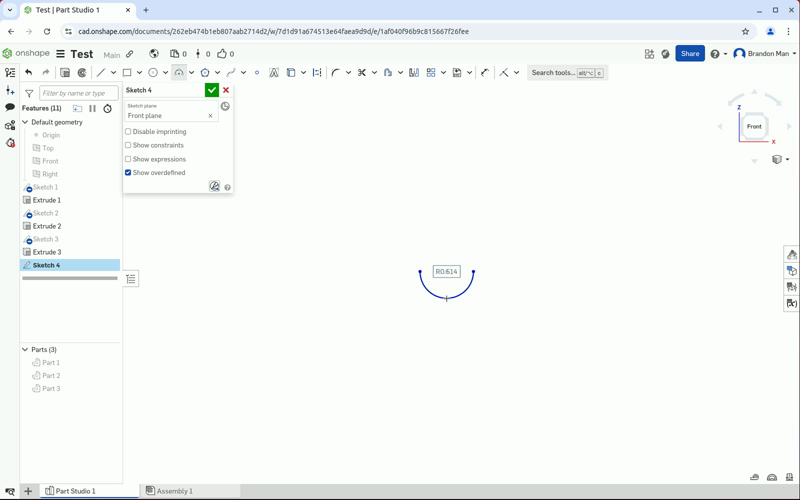
scroll(-6)
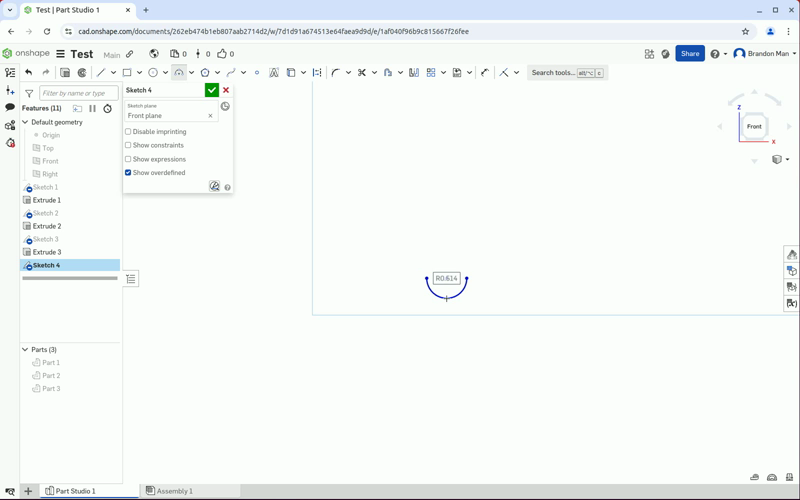
scroll(-6)
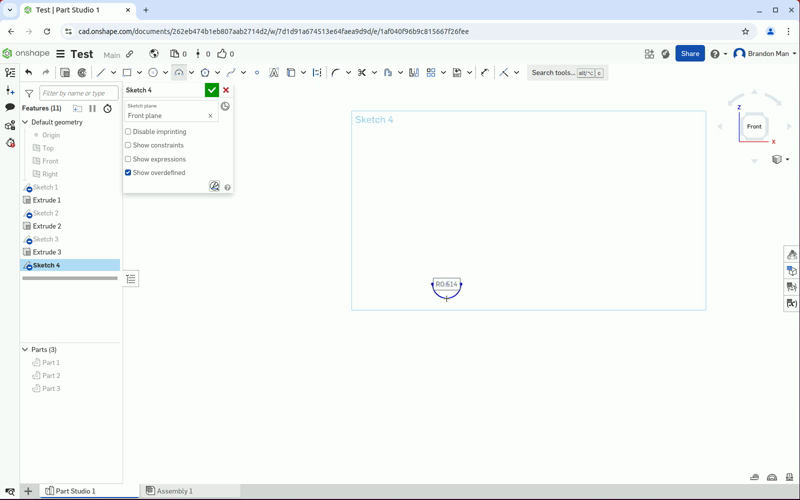
scroll(-6)
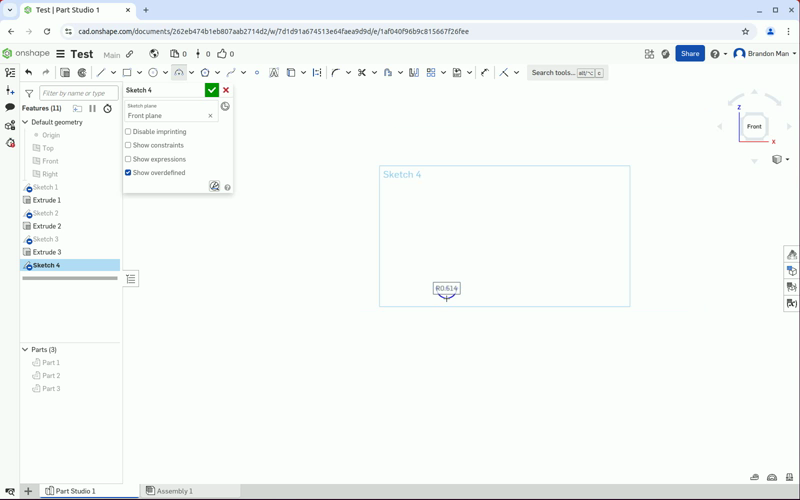
scroll(-6)
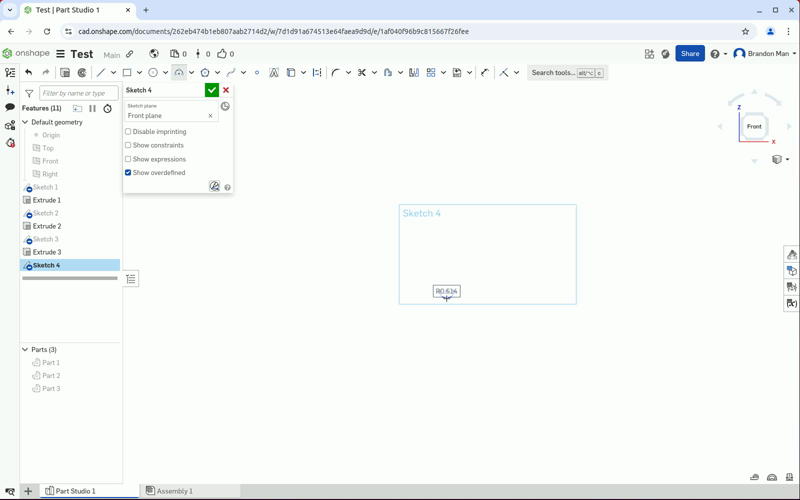
scroll(-6)
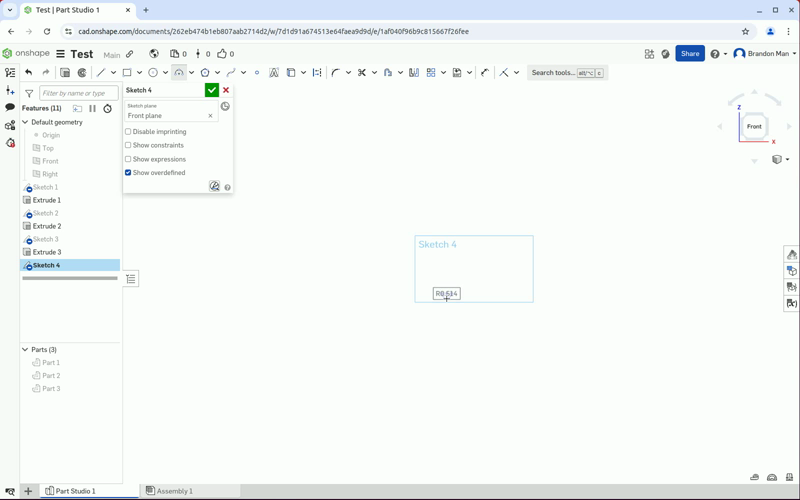
scroll(-6)
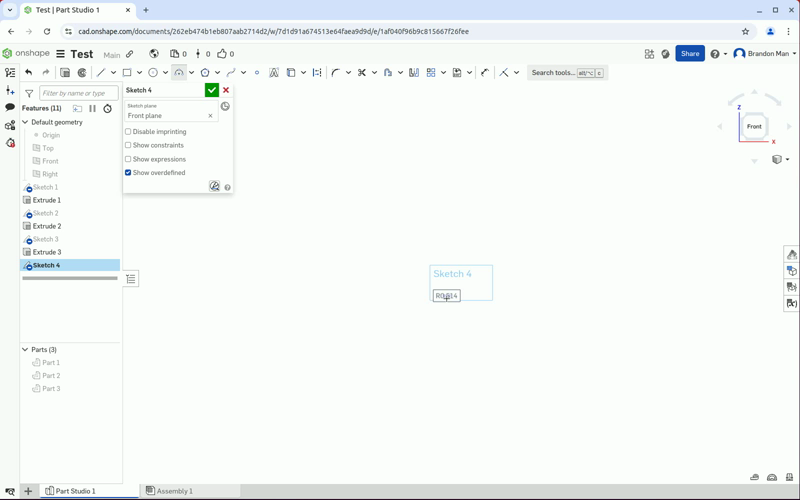
key_up(shift)
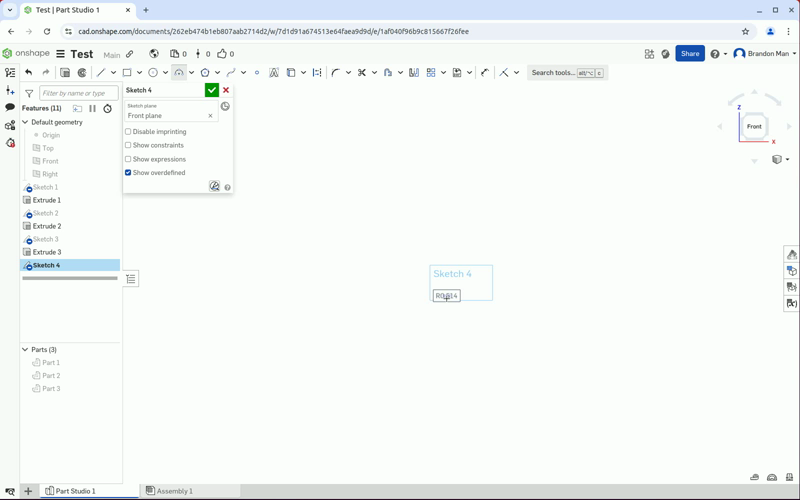
key(esc)
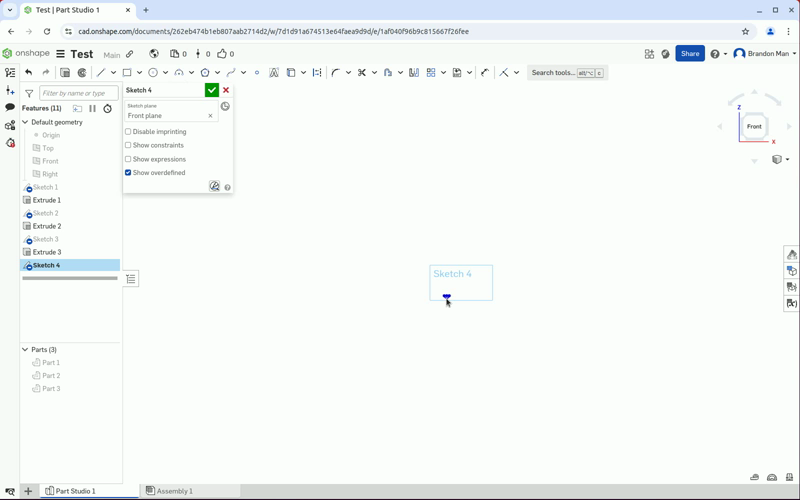
key(l)
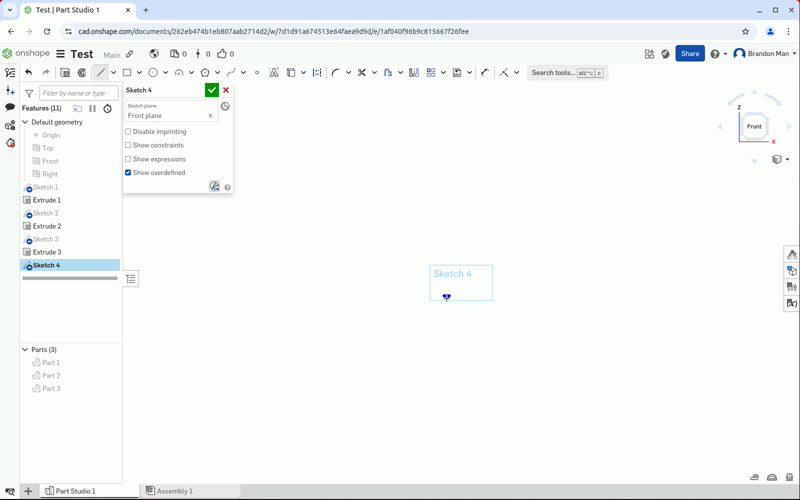
mouse_move(449, 295)
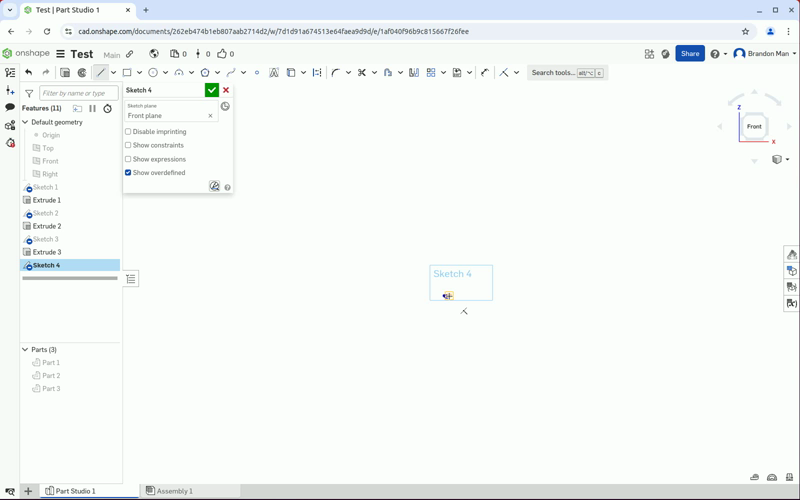
scroll(6)
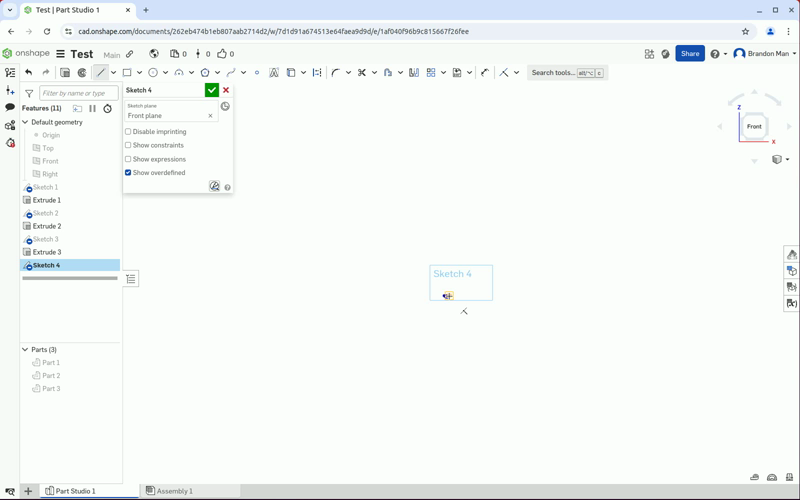
scroll(6)
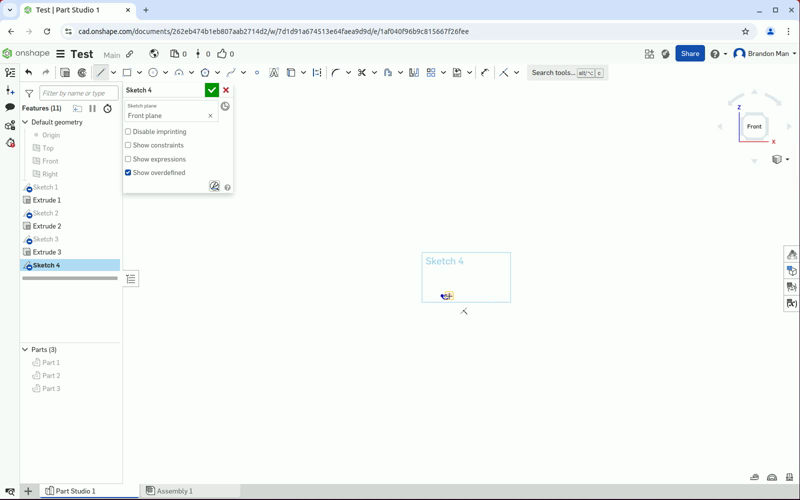
scroll(6)
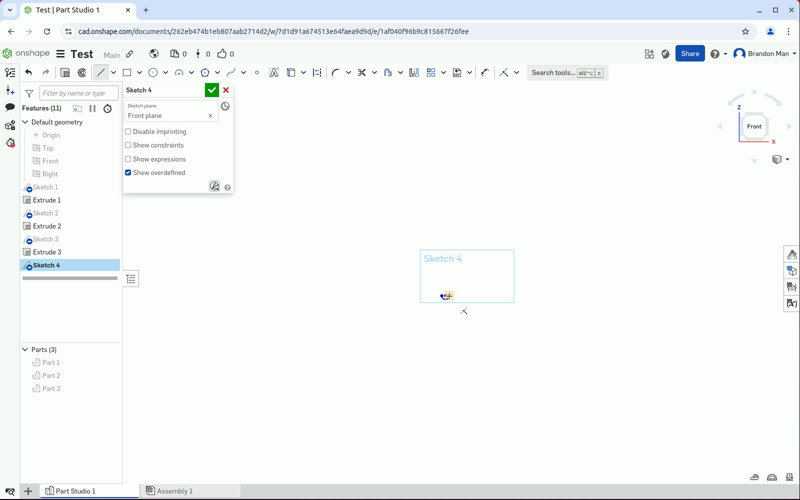
scroll(6)
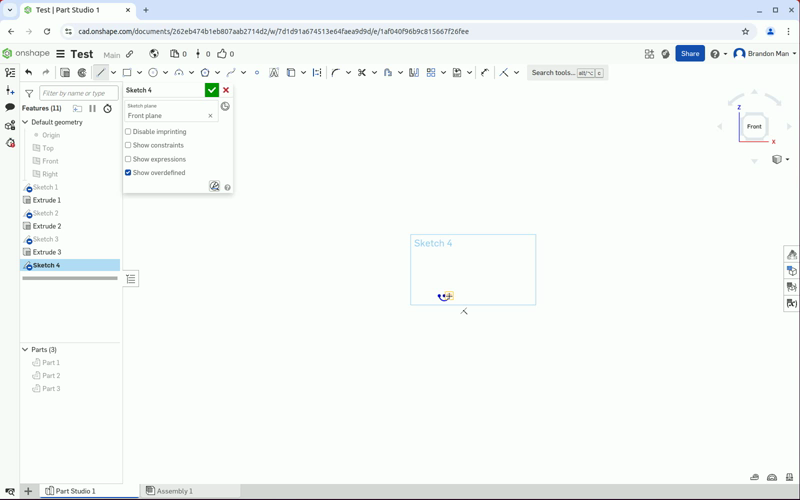
scroll(6)
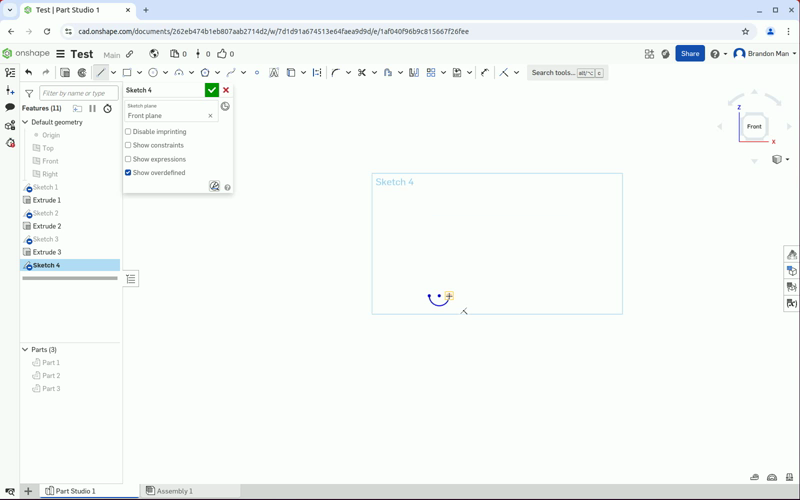
scroll(6)
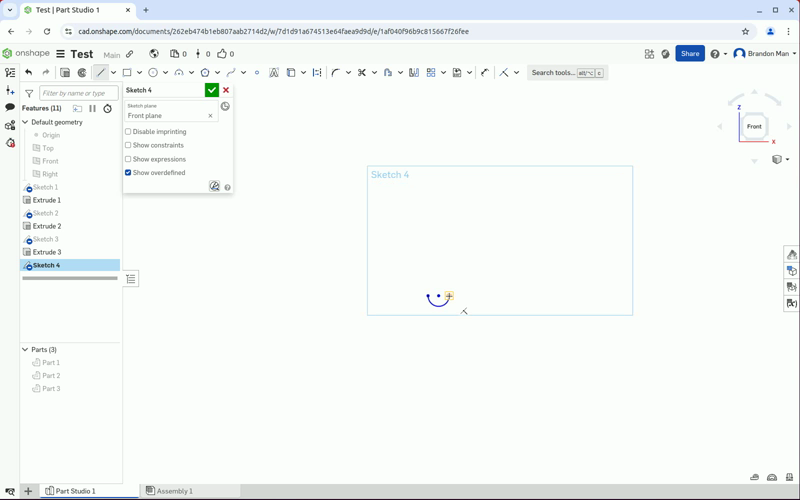
scroll(6)
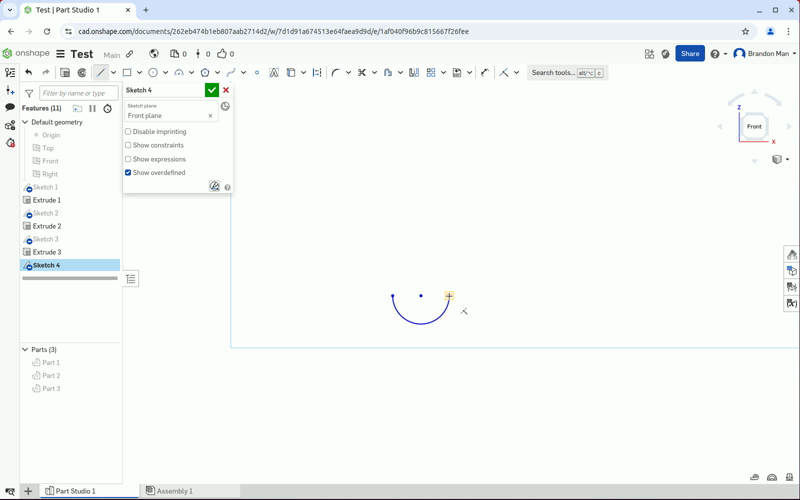
click(449, 295)
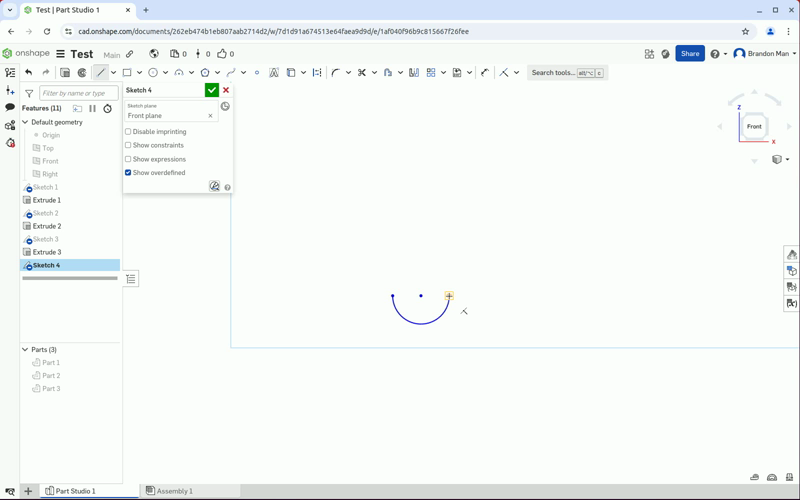
scroll(-6)
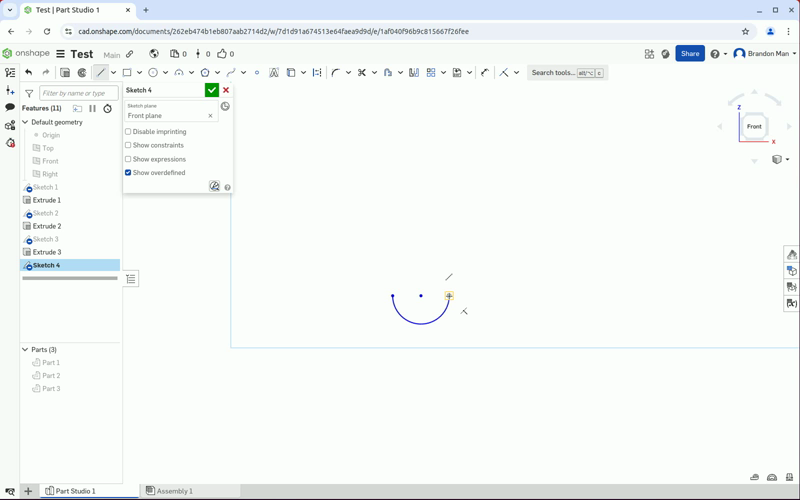
scroll(-6)
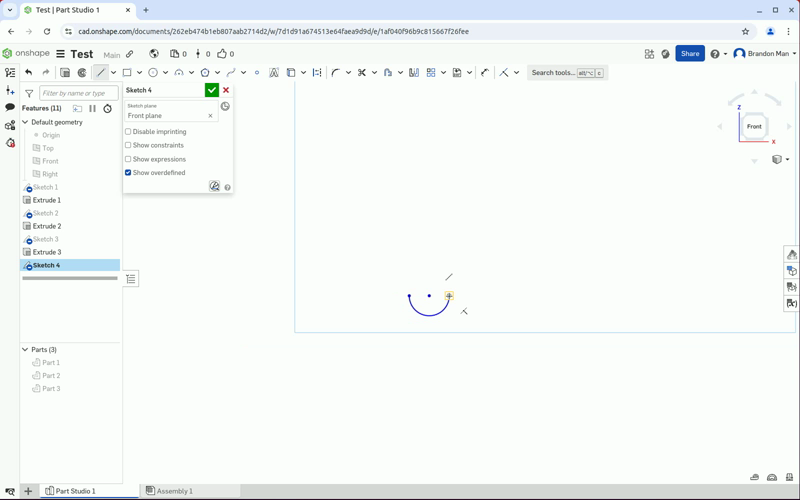
scroll(-6)
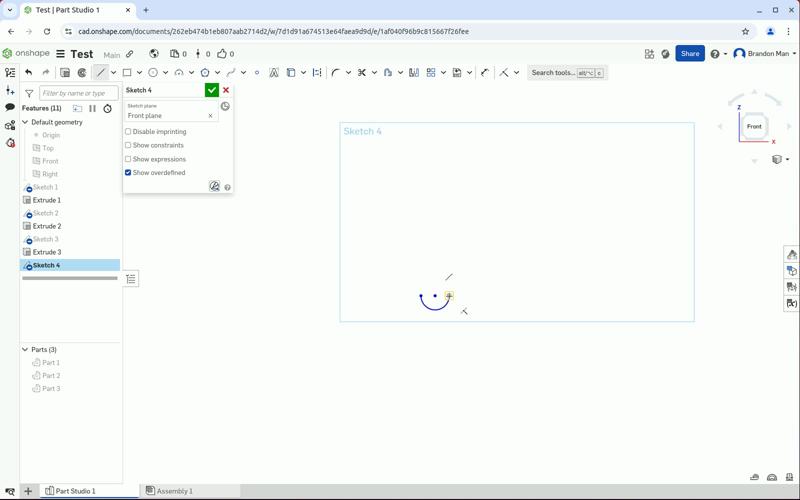
scroll(-6)
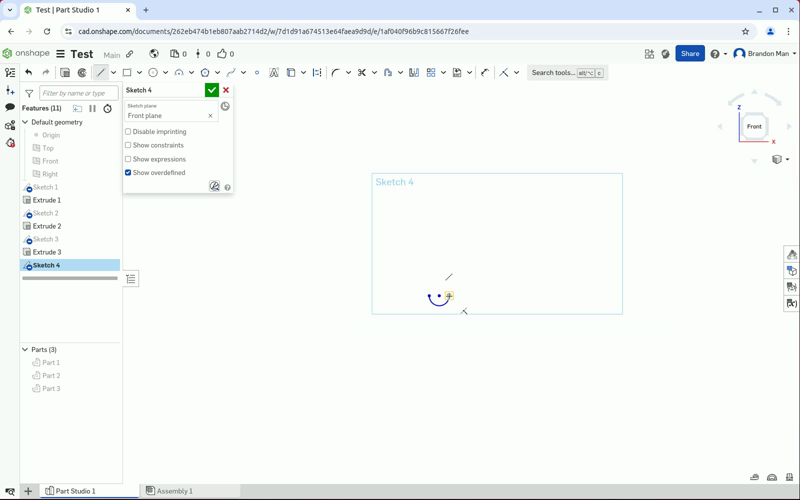
scroll(-6)
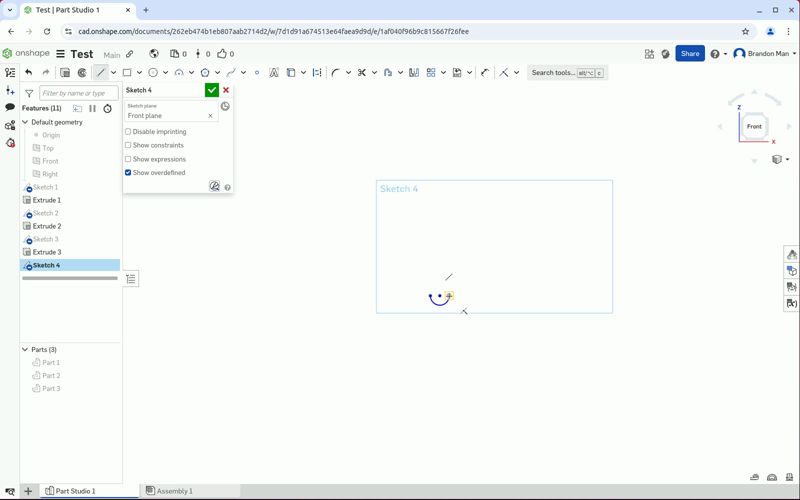
scroll(-6)
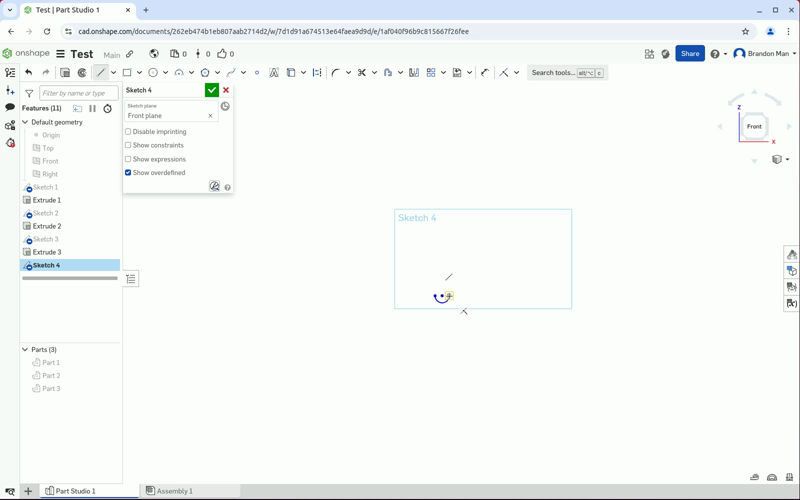
scroll(-6)
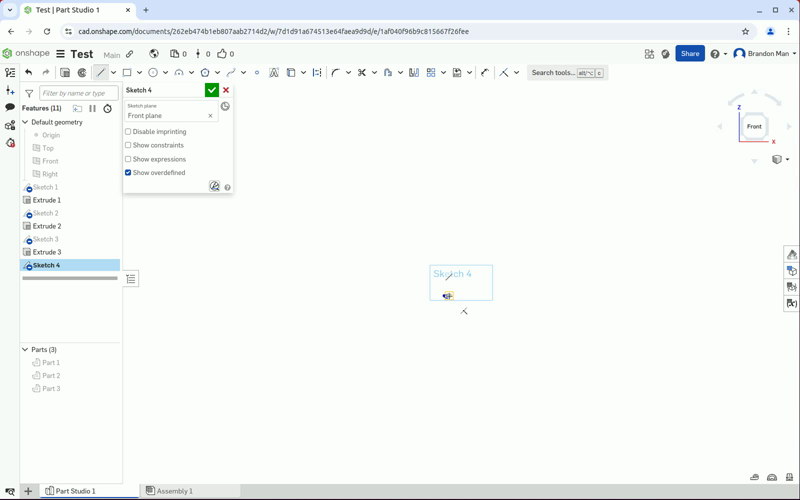
key_down(shift)
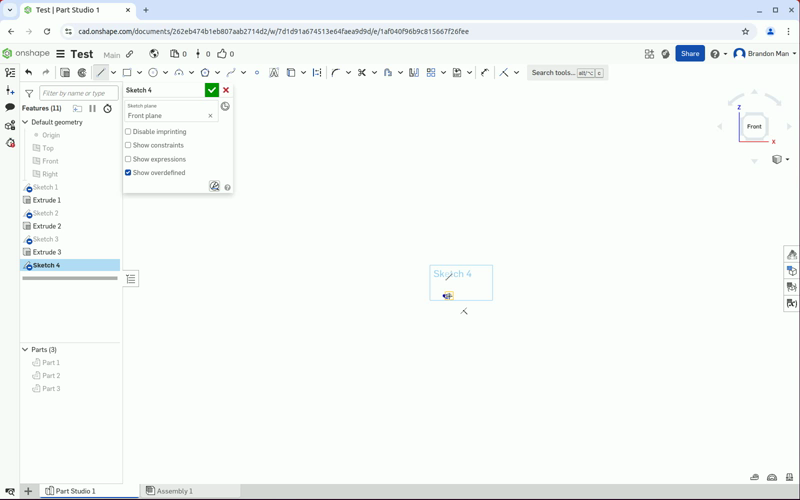
mouse_move(479, 295)
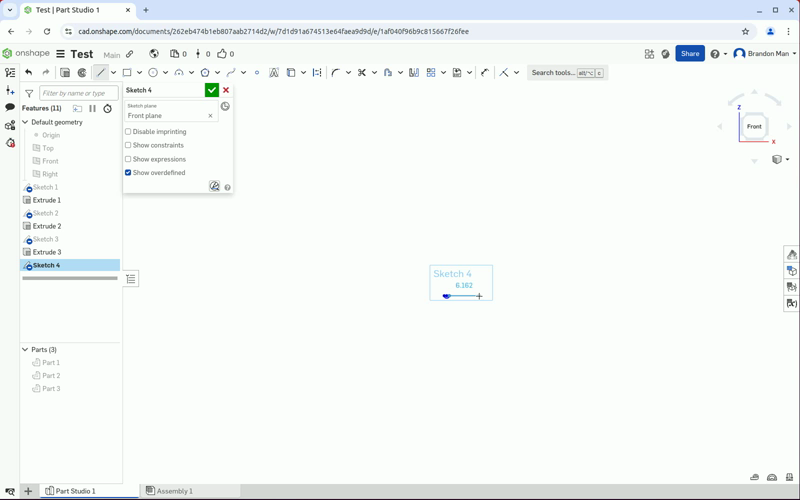
mouse_move(452, 270)
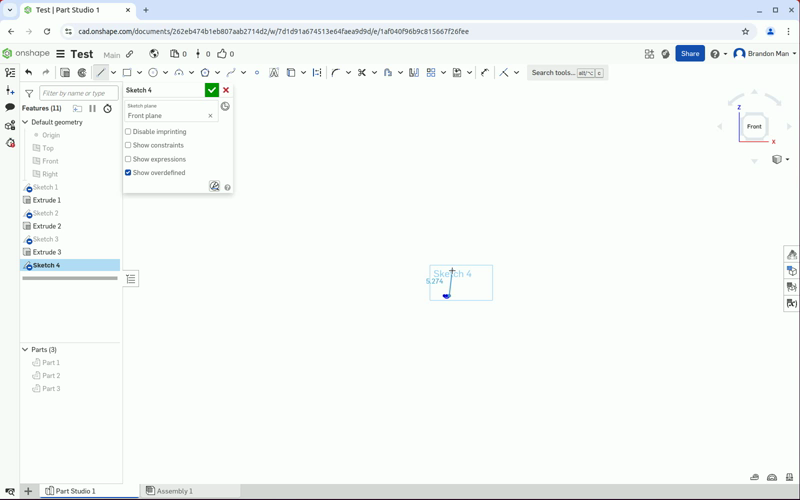
click(452, 270)
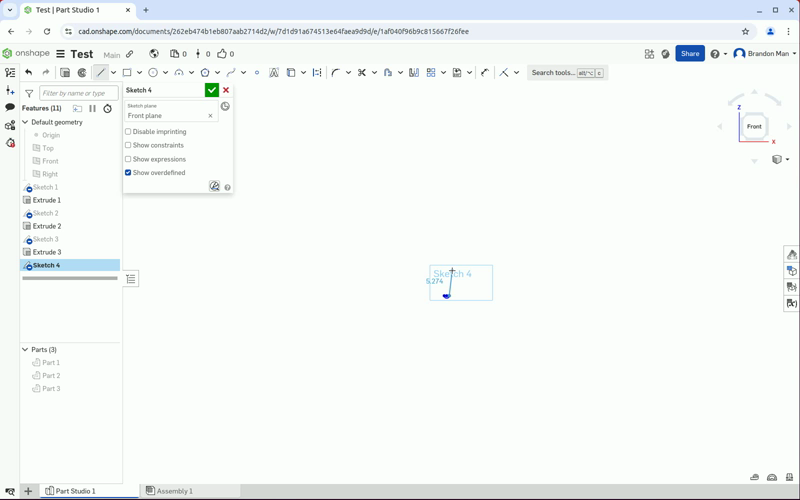
key_up(shift)
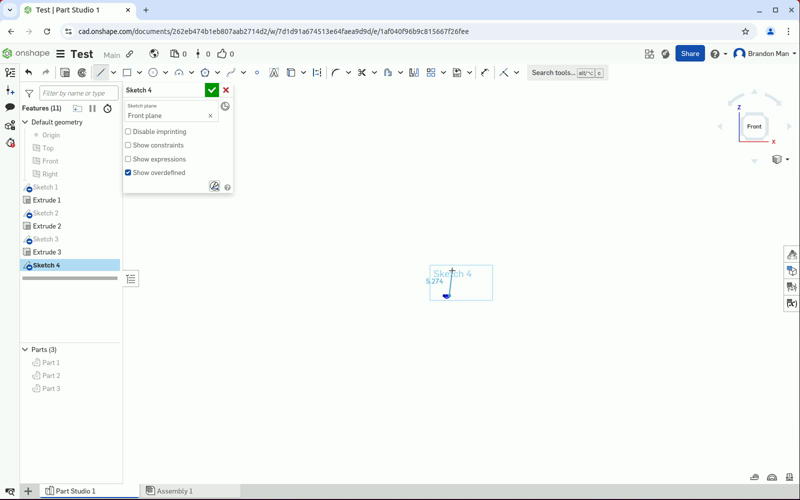
key_down(shift)
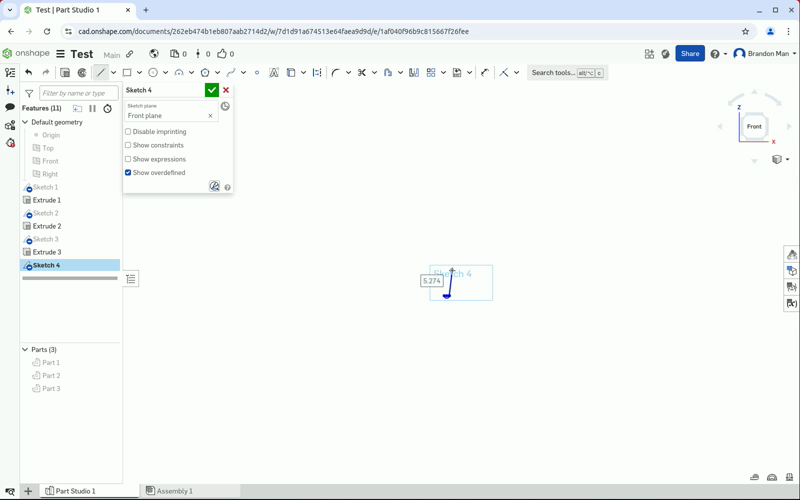
mouse_move(482, 270)
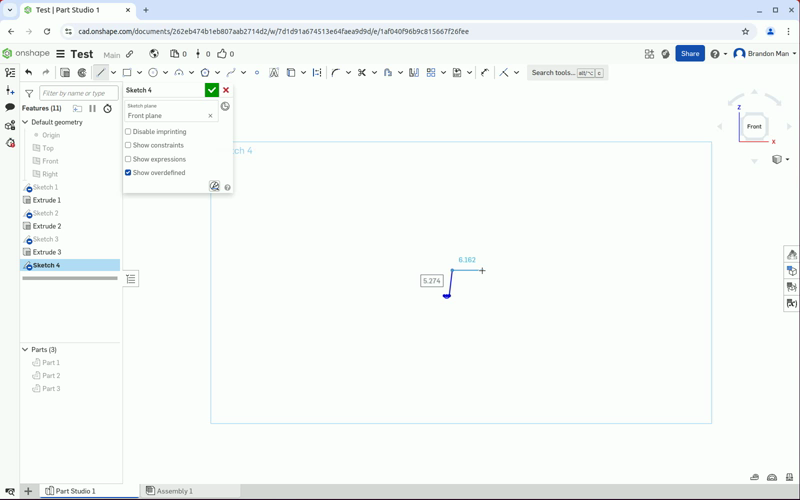
mouse_move(444, 270)
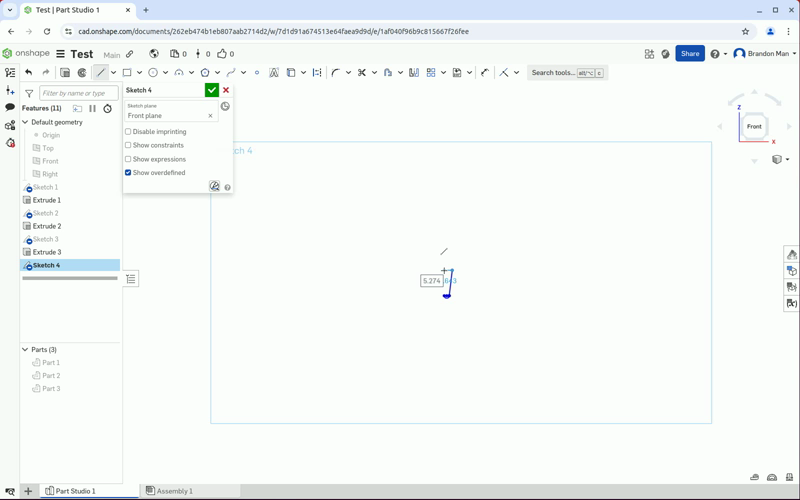
click(444, 270)
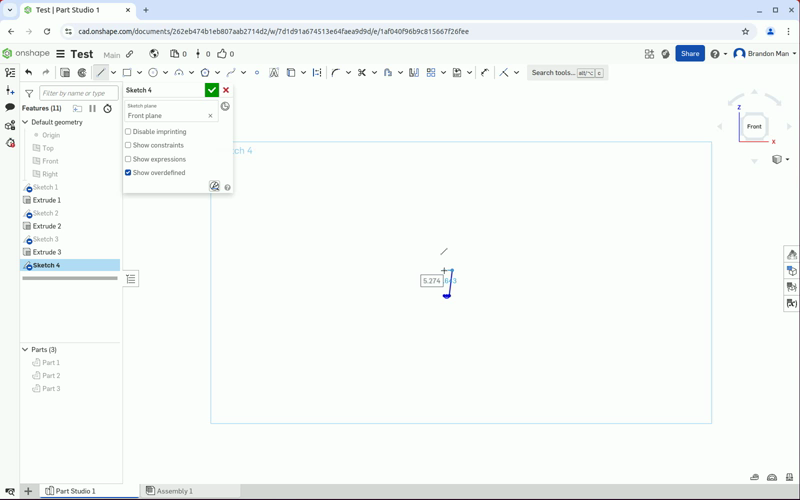
key_up(shift)
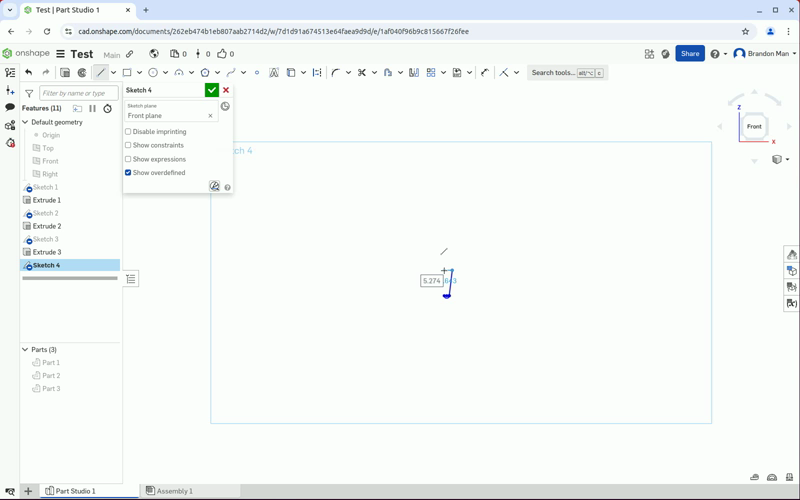
mouse_move(474, 270)
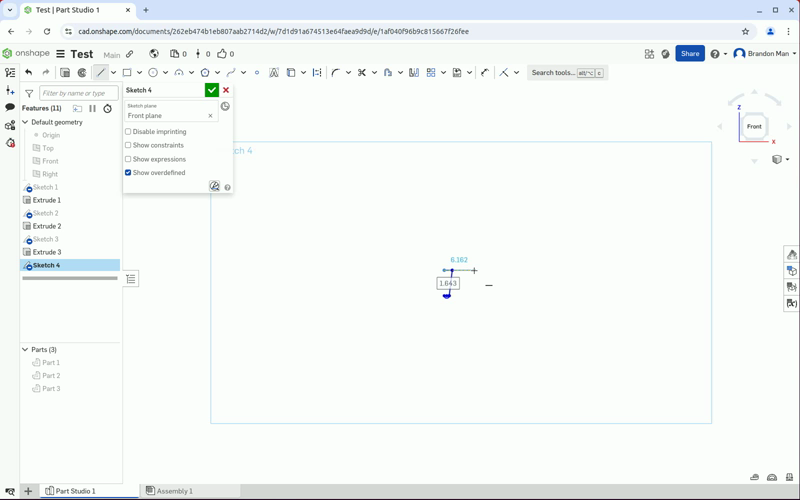
key_down(shift)
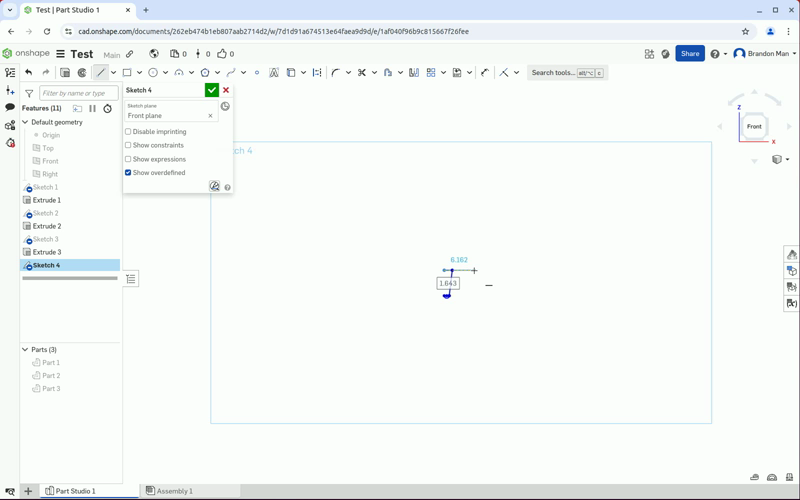
mouse_move(444, 295)
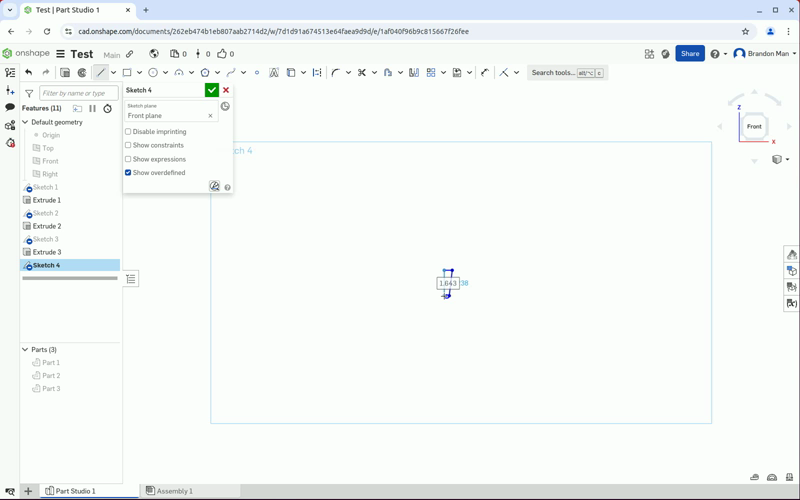
scroll(6)
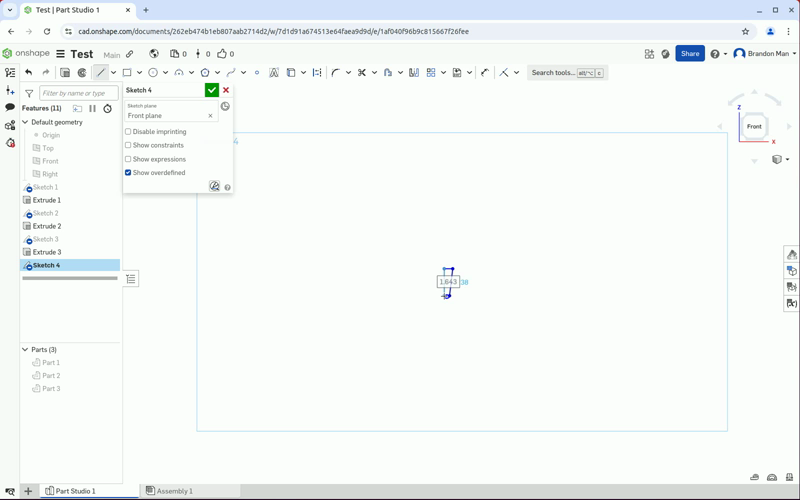
scroll(6)
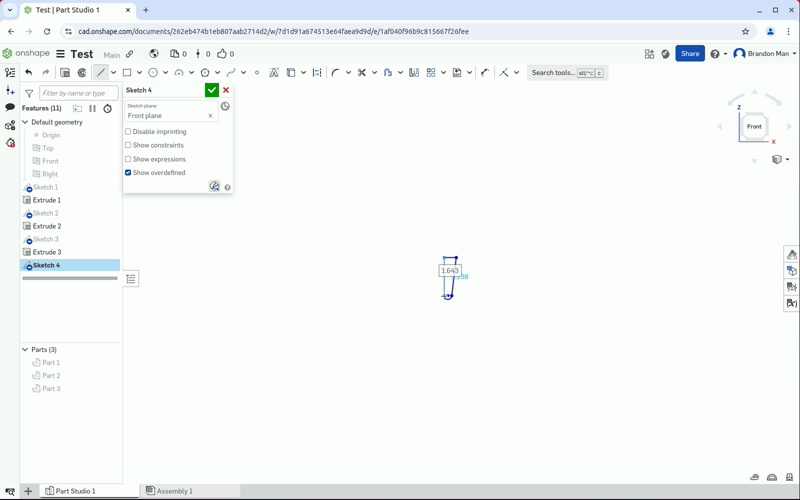
scroll(6)
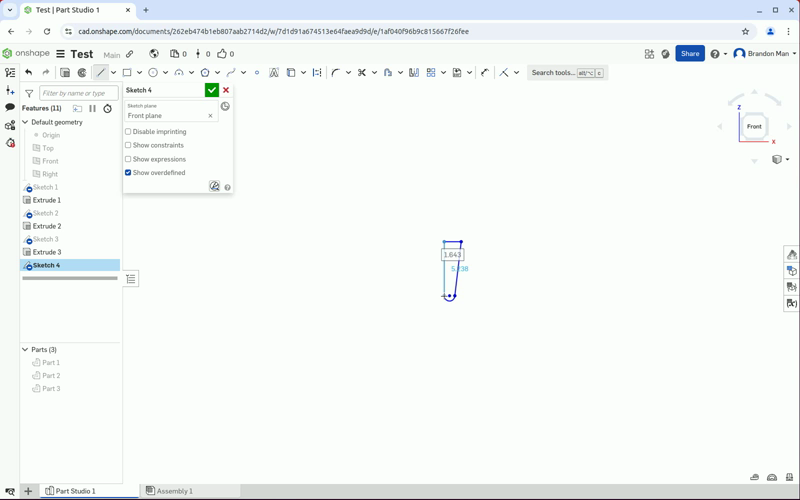
scroll(6)
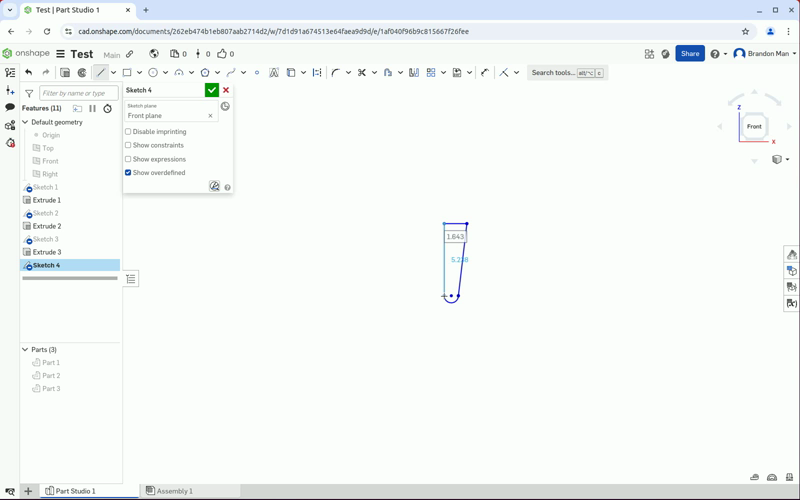
scroll(6)
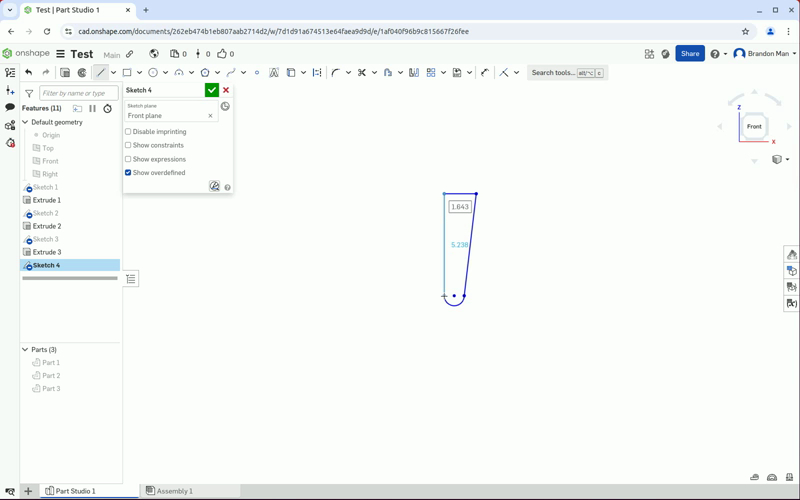
scroll(6)
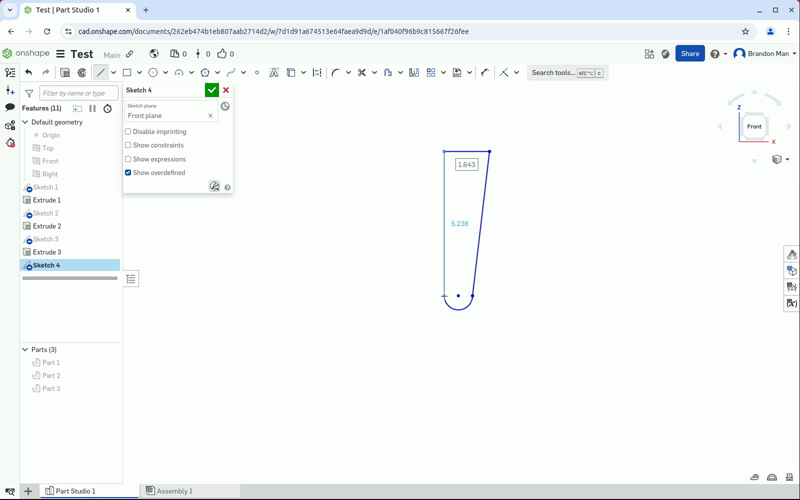
scroll(6)
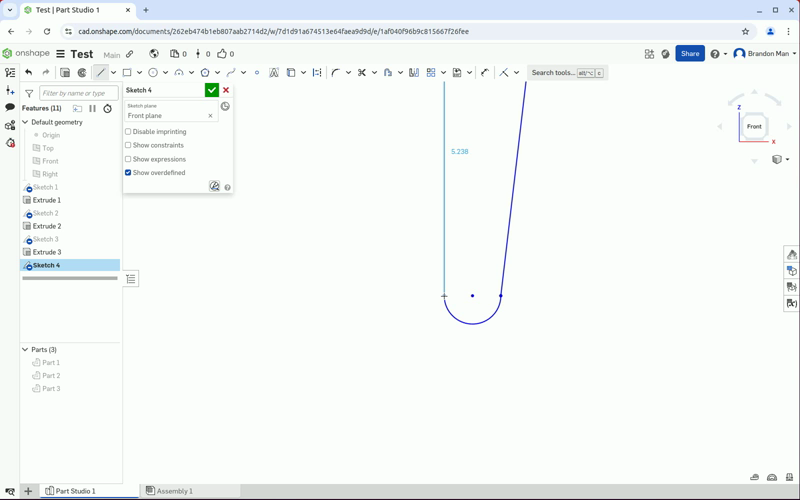
key_up(shift)
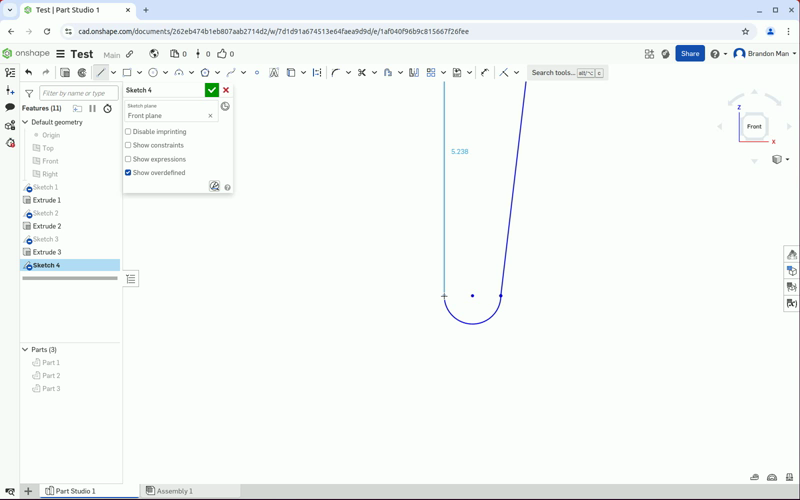
click(444, 295)
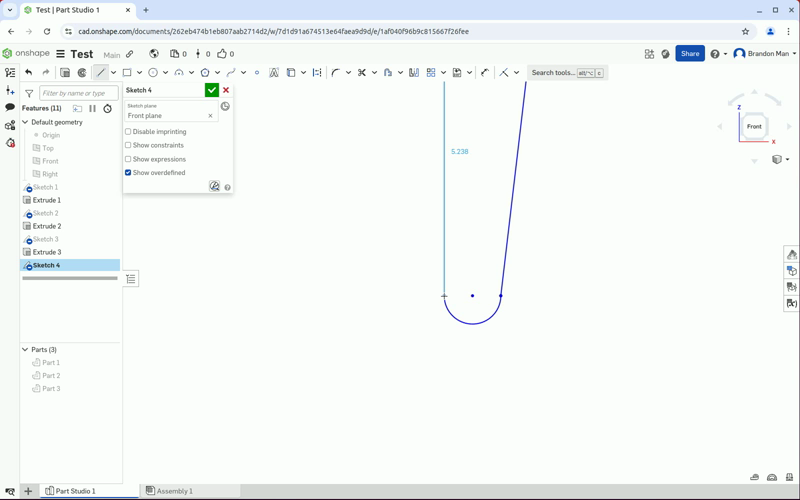
scroll(-6)
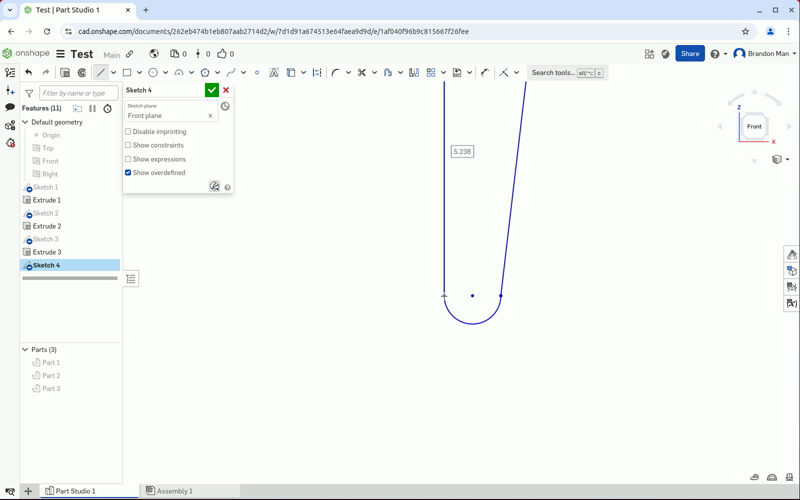
scroll(-6)
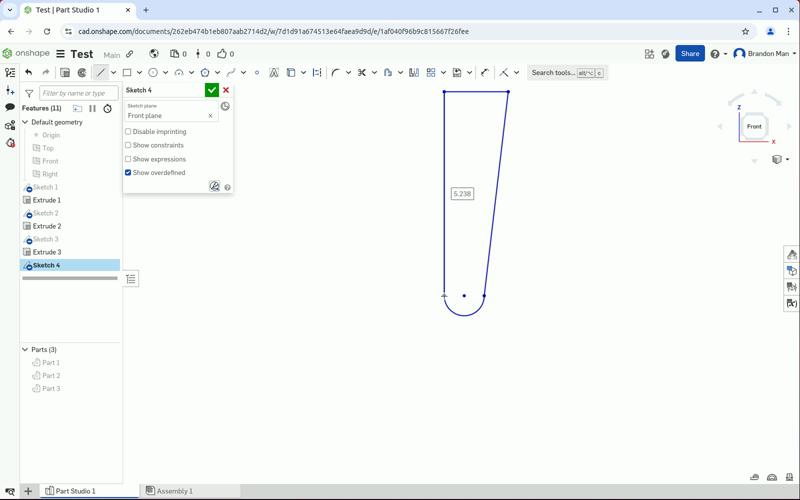
scroll(-6)
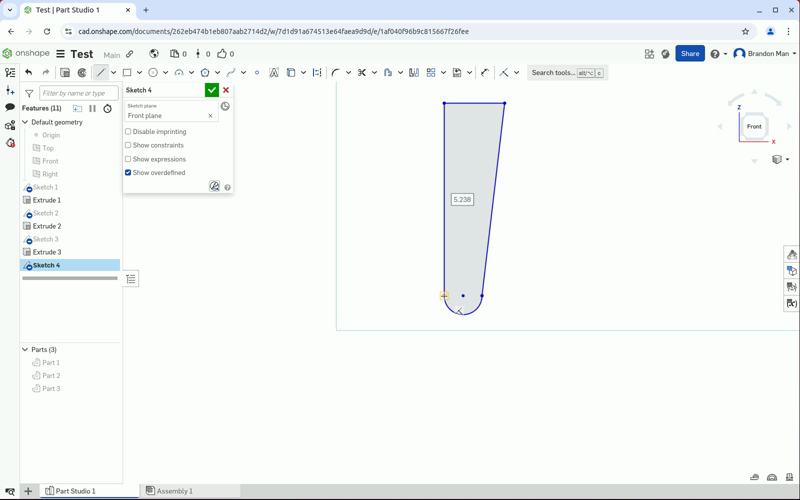
scroll(-6)
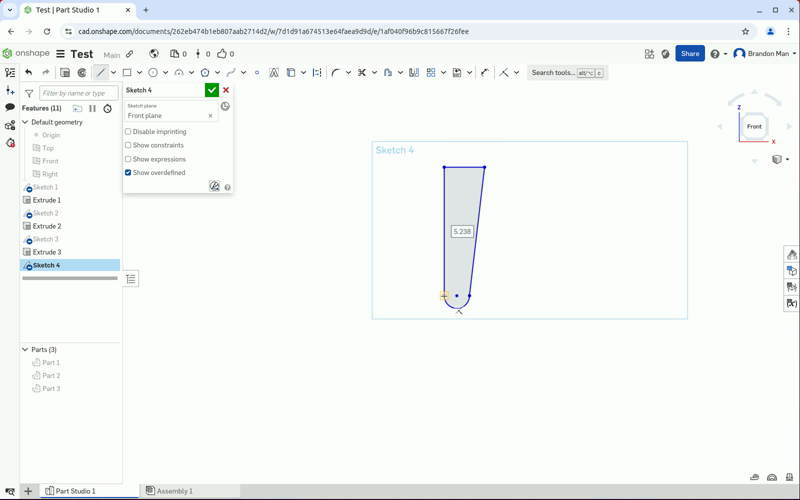
scroll(-6)
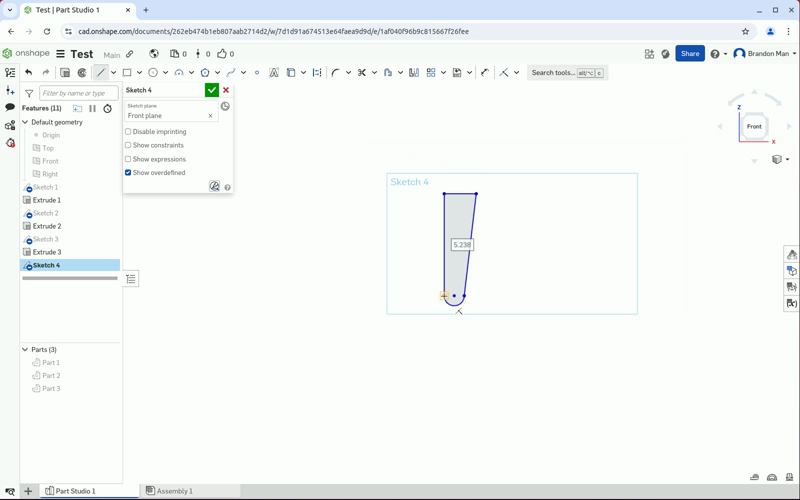
scroll(-6)
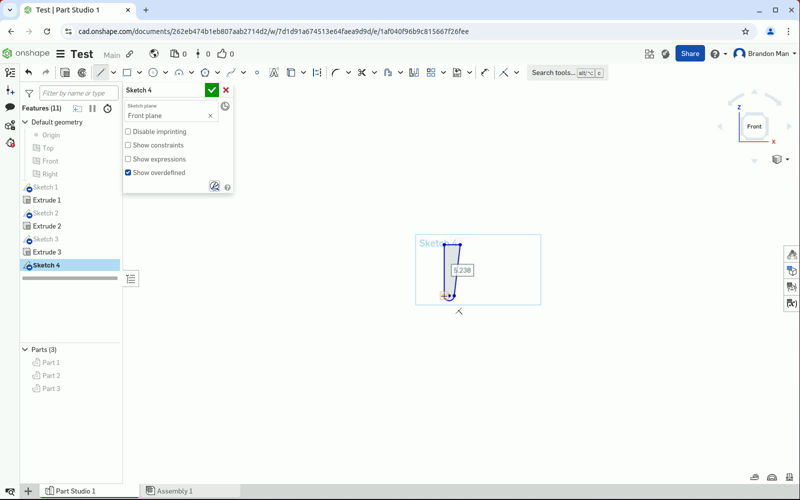
scroll(-6)
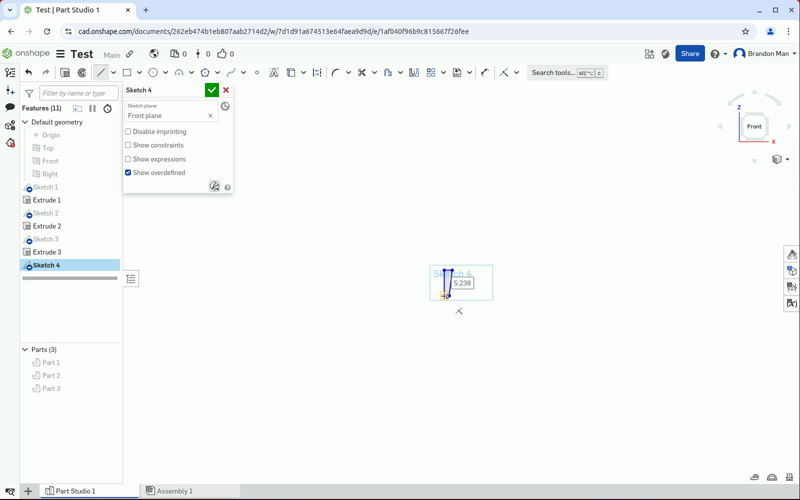
key(esc)
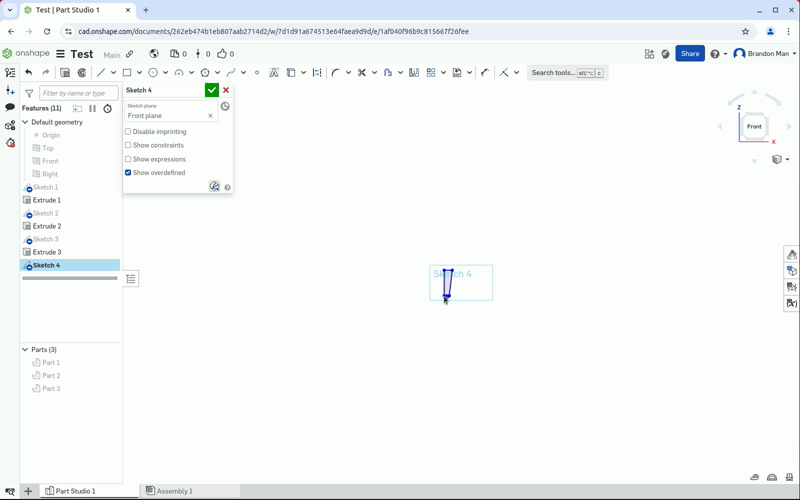
mouse_move(450, 277)
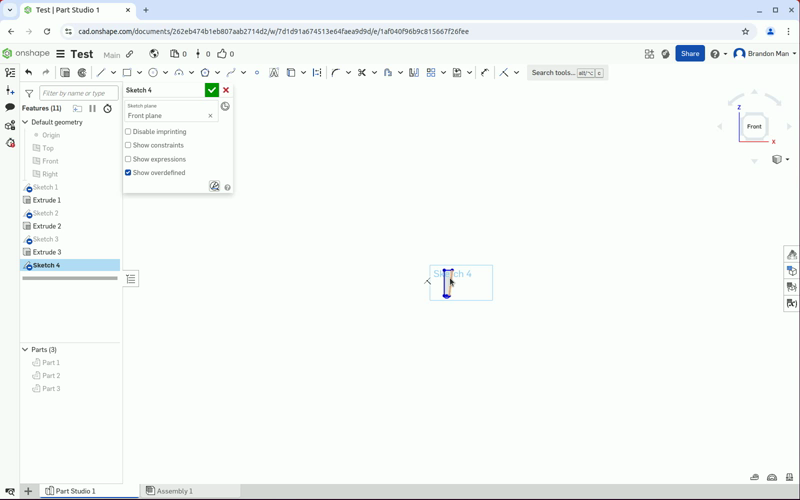
scroll(6)
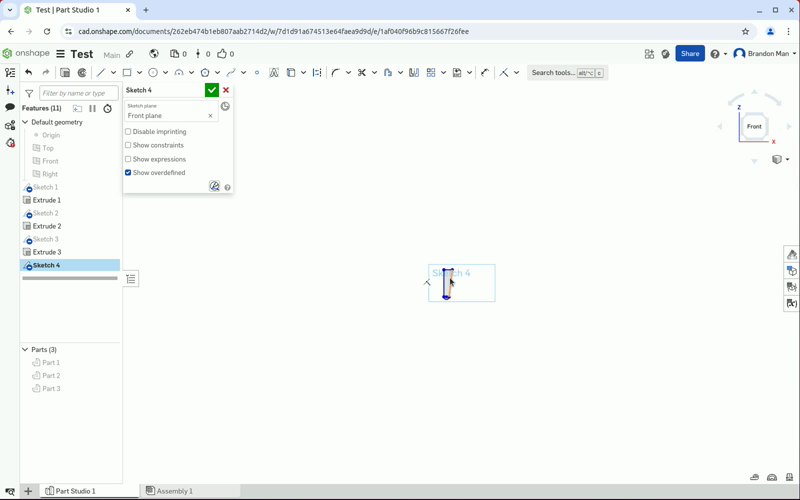
scroll(6)
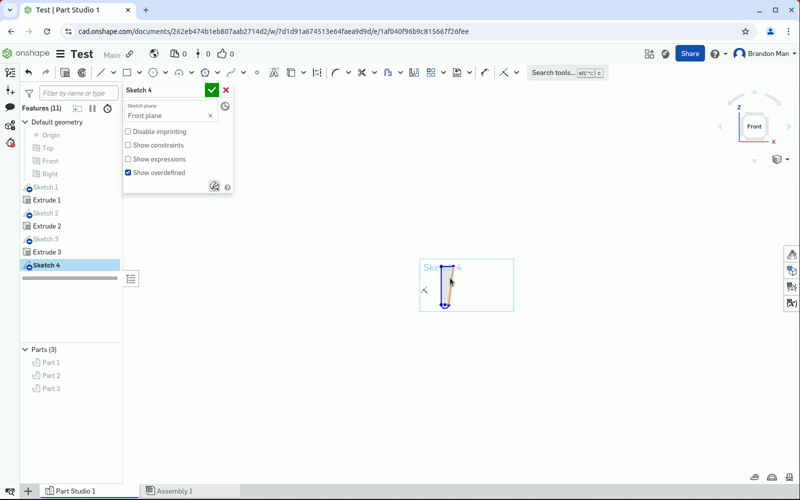
scroll(6)
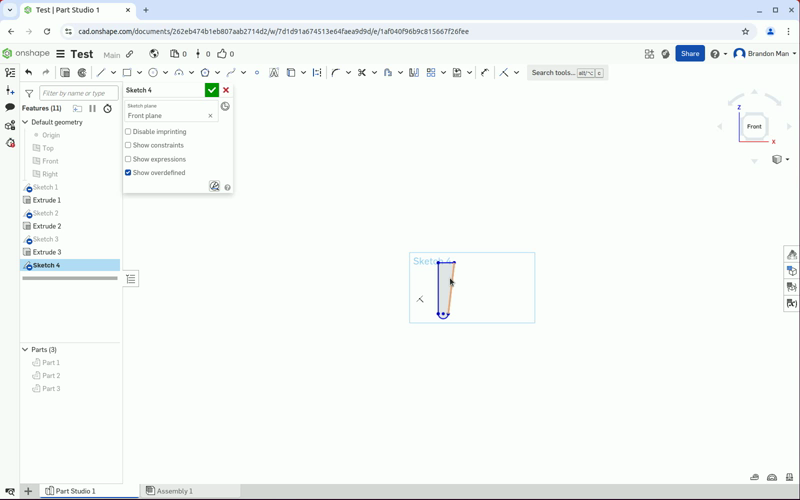
scroll(6)
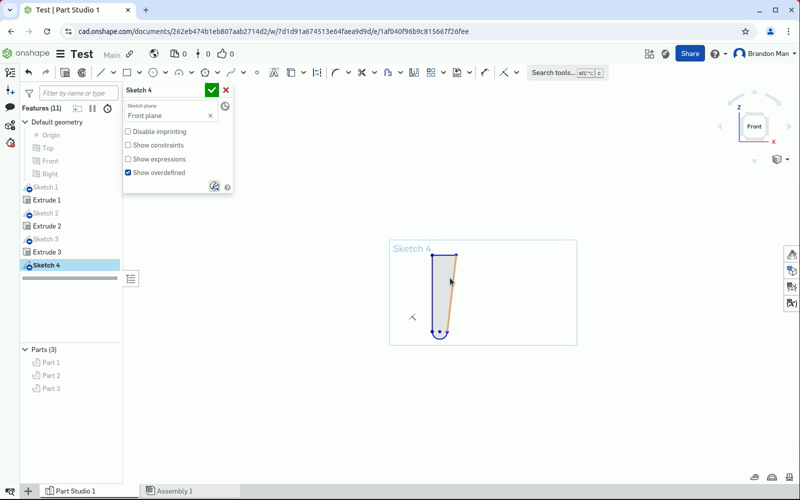
scroll(6)
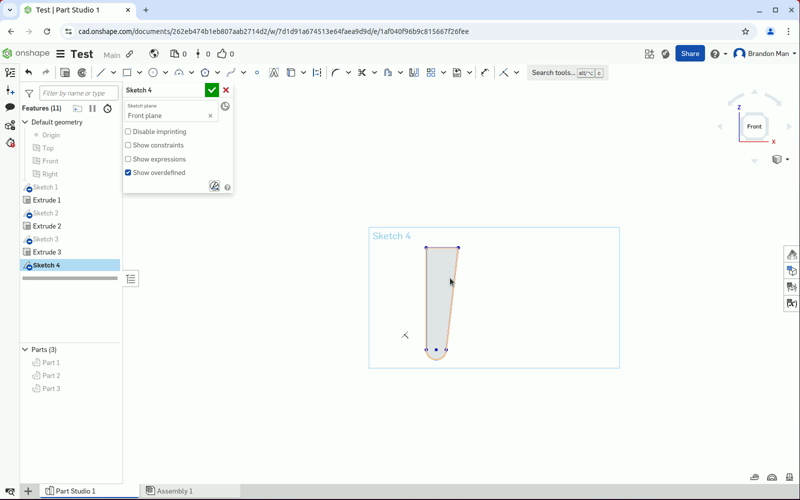
scroll(6)
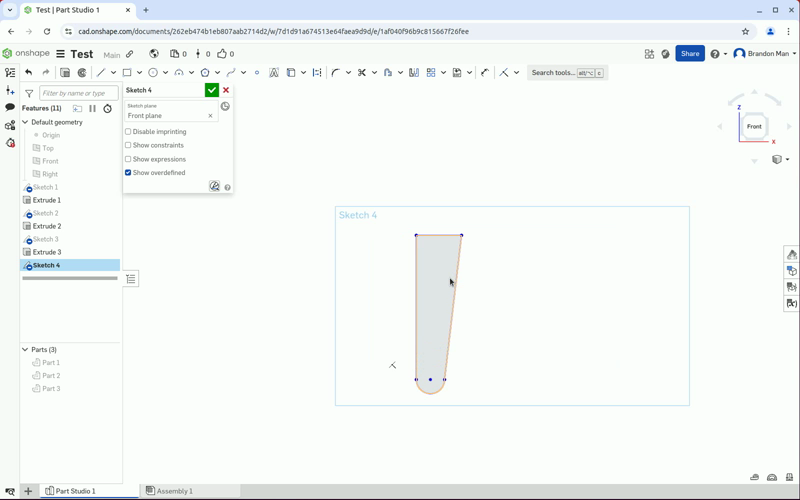
scroll(6)
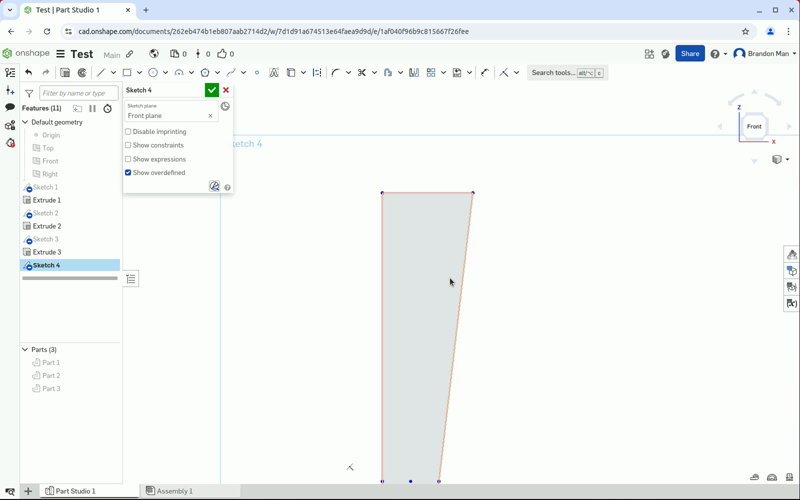
click(450, 277)
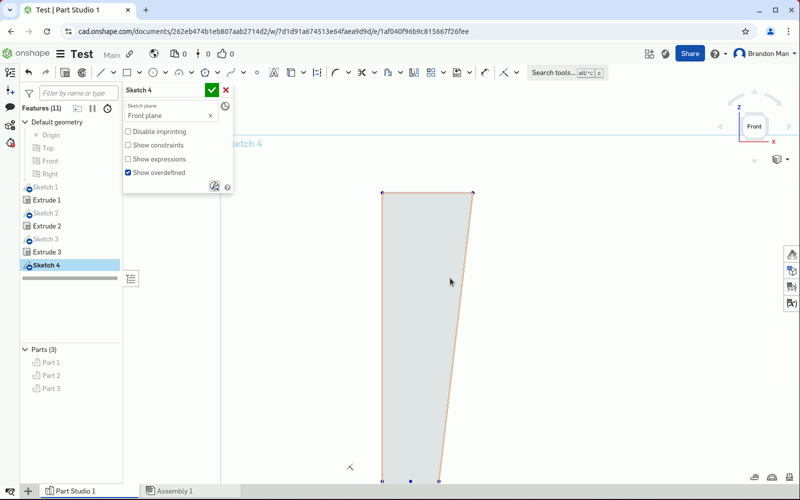
scroll(-6)
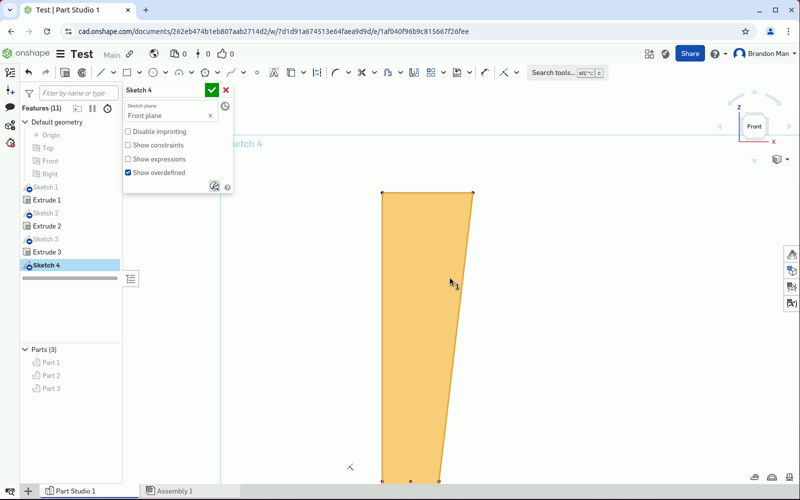
scroll(-6)
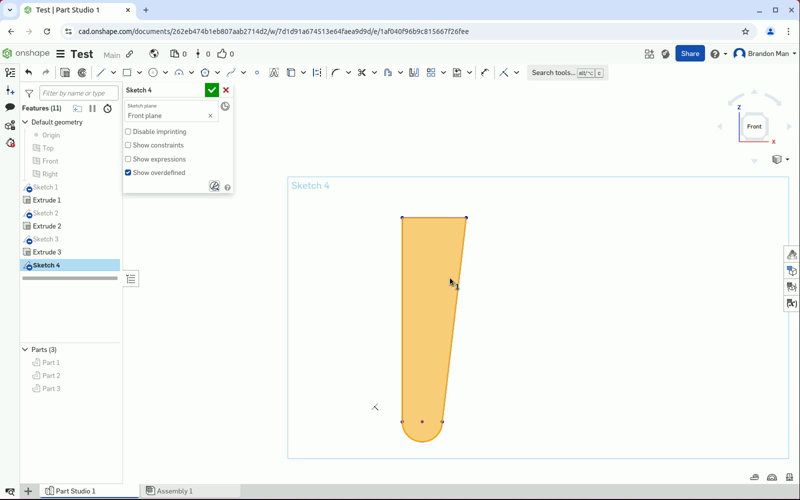
scroll(-6)
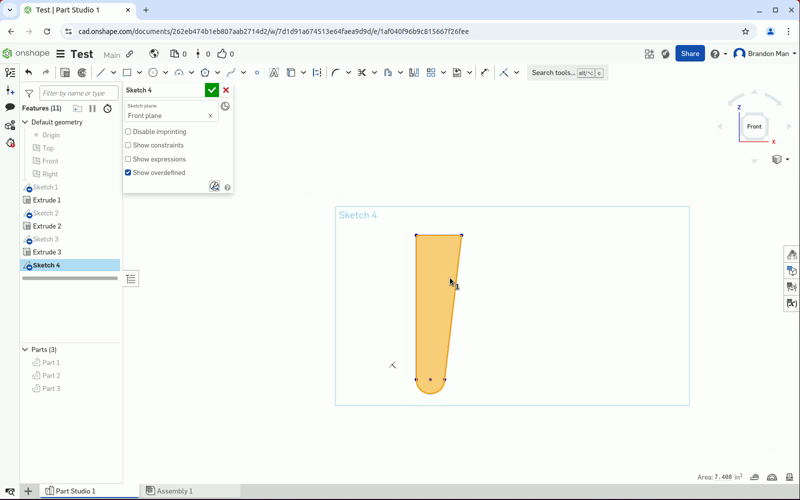
scroll(-6)
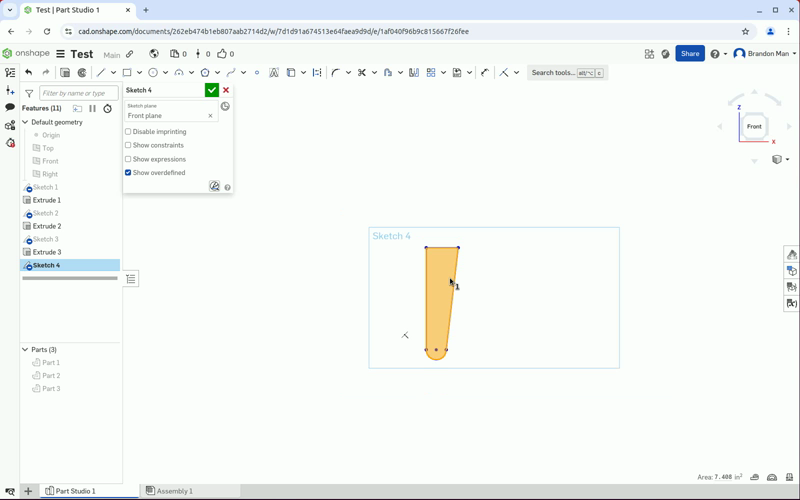
scroll(-6)
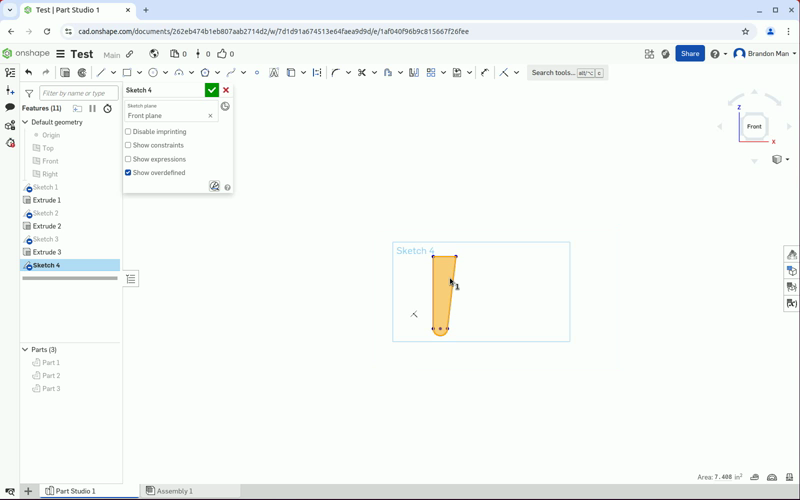
scroll(-6)
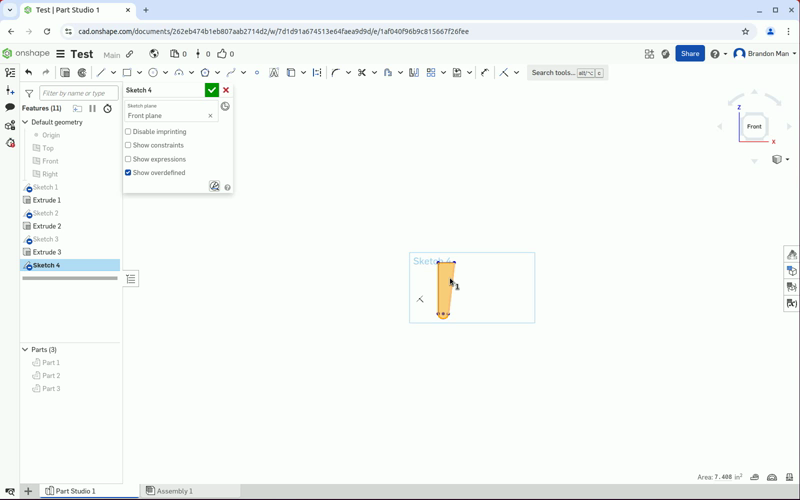
scroll(-6)
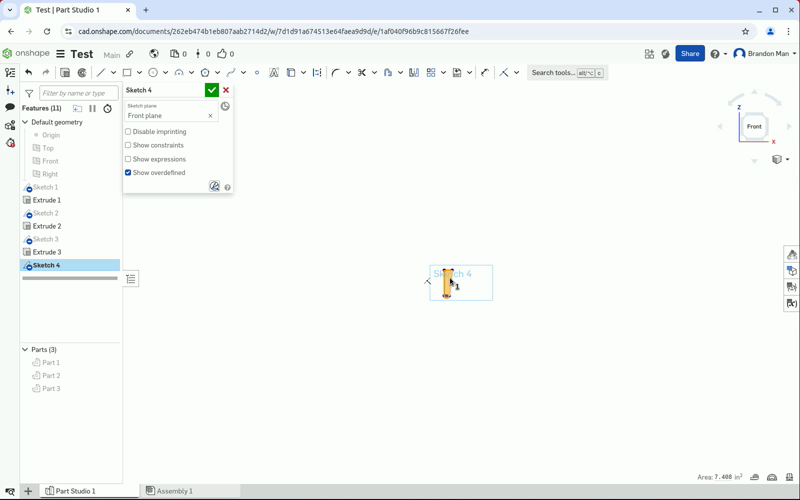
mouse_move(73, 352)
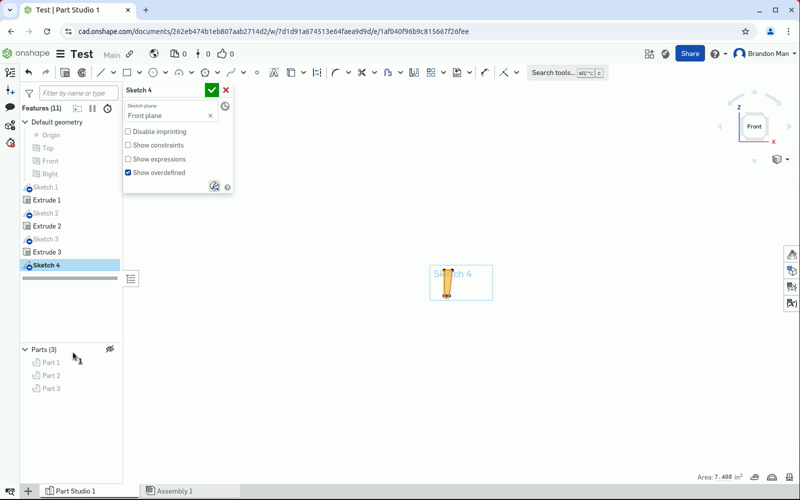
key(shift+y)
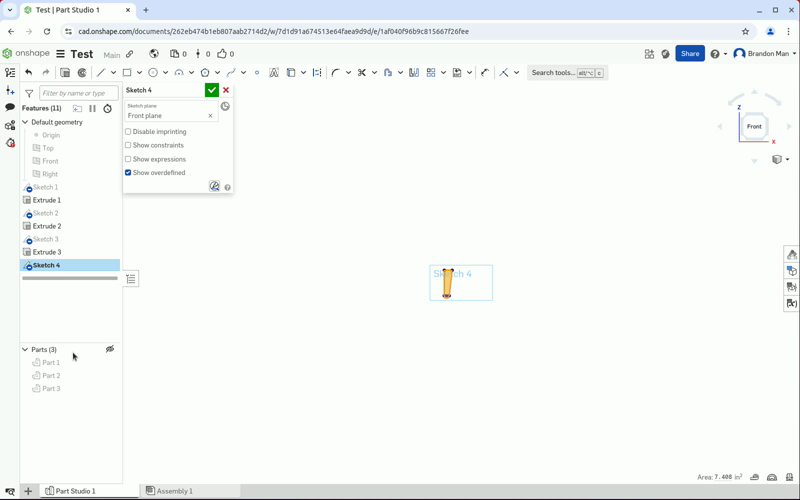
key(shift+e)
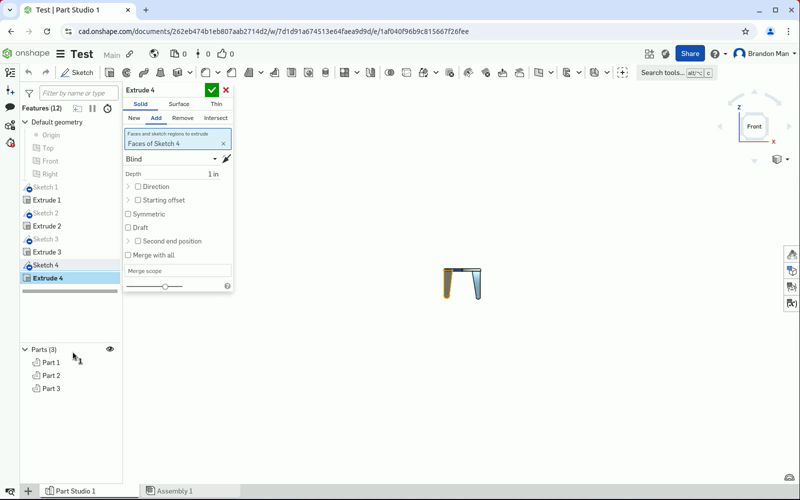
mouse_move(143, 106)
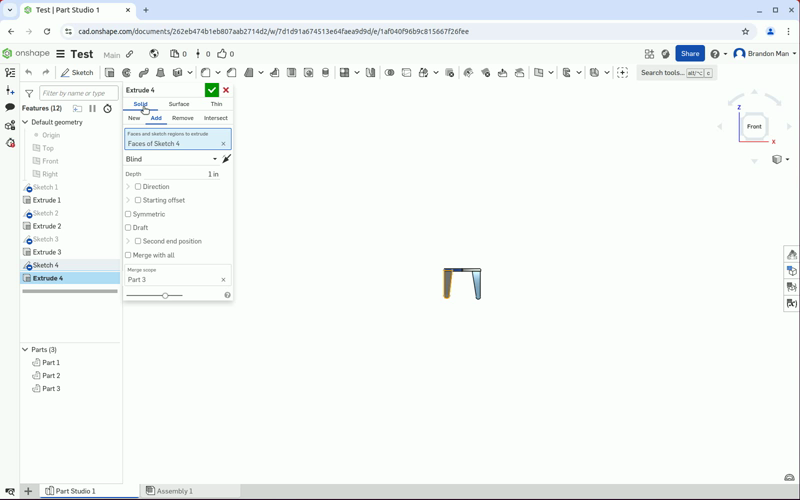
click(143, 106)
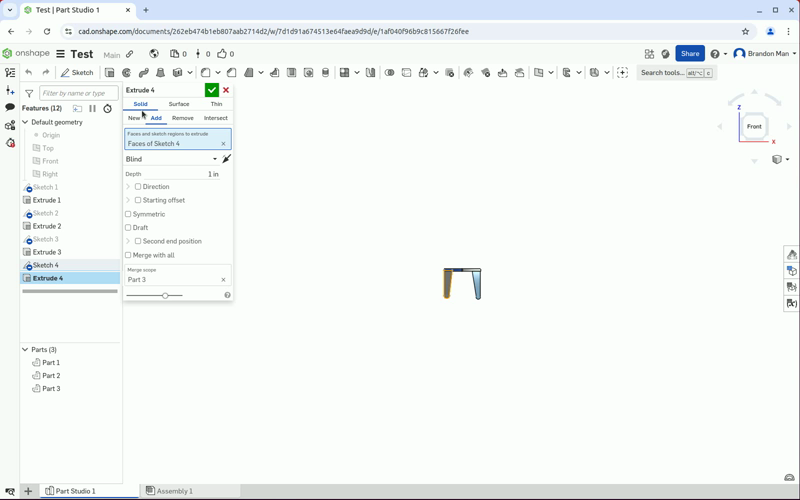
mouse_move(137, 120)
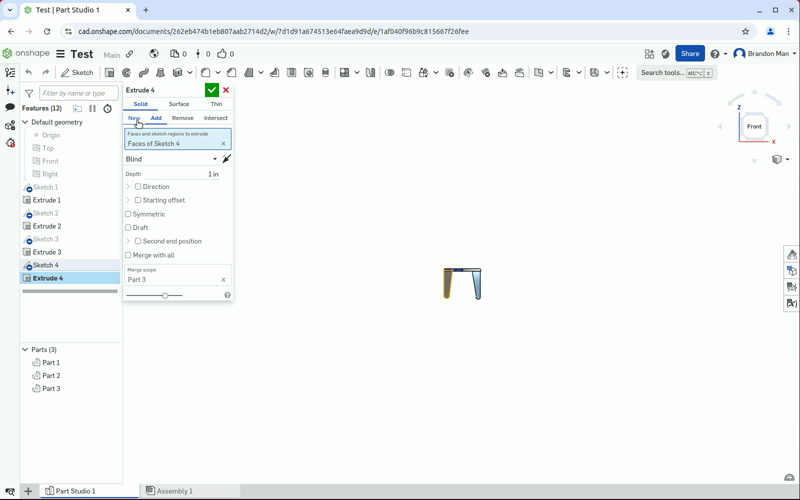
click(137, 120)
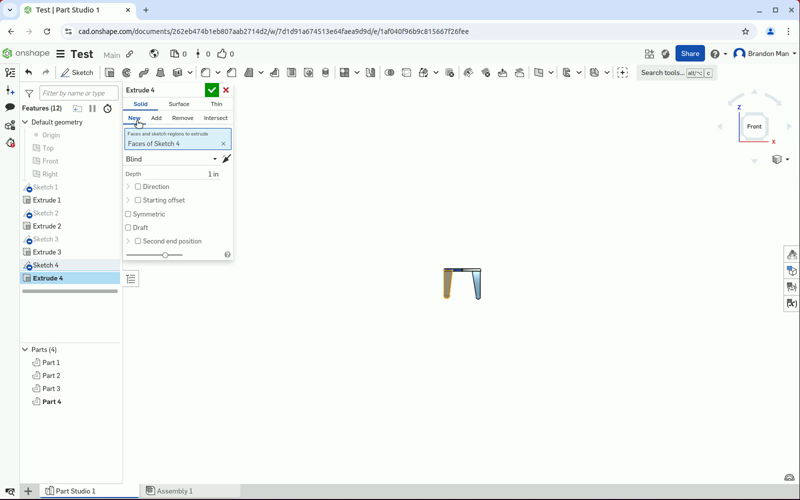
key(tab, 4)
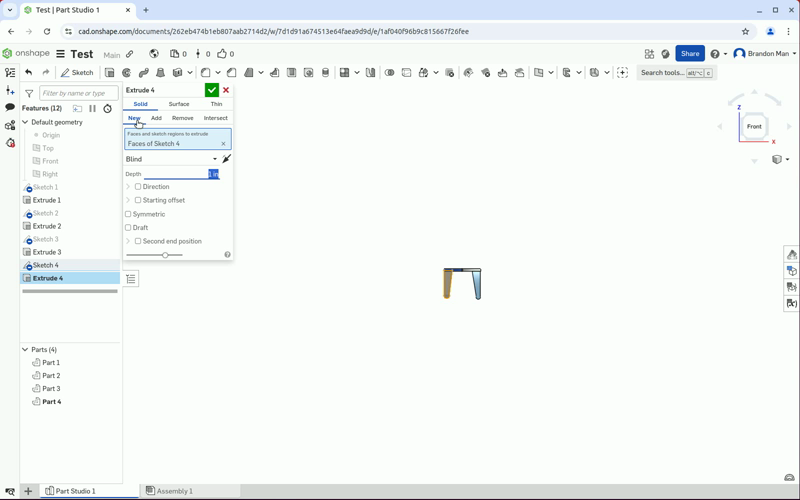
text(46.216)
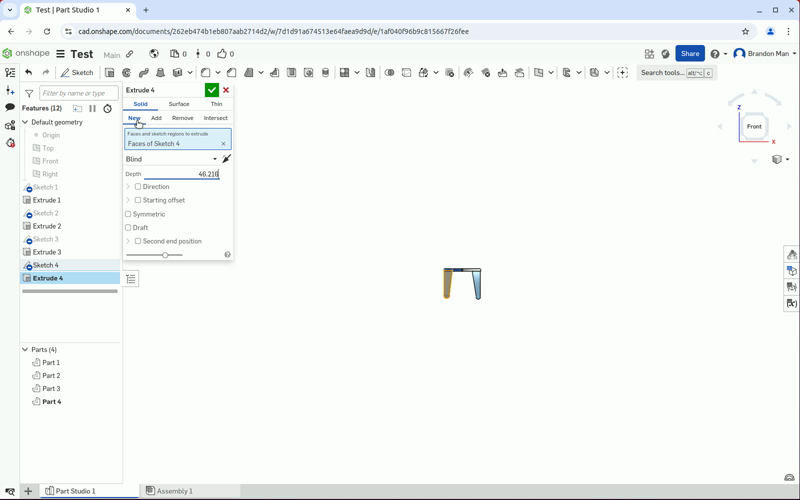
key(tab, 3)
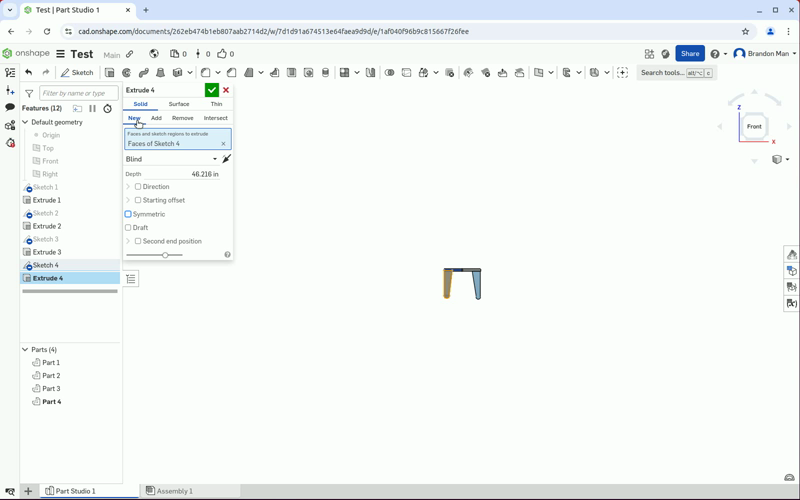
key(space)
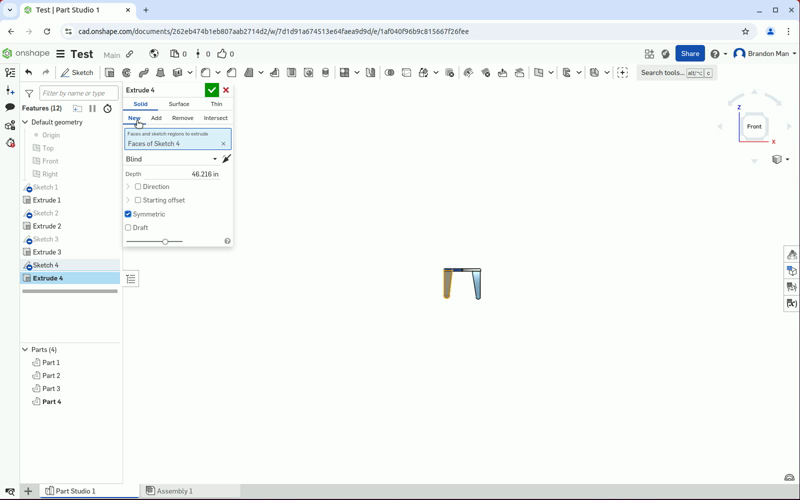
key(enter)
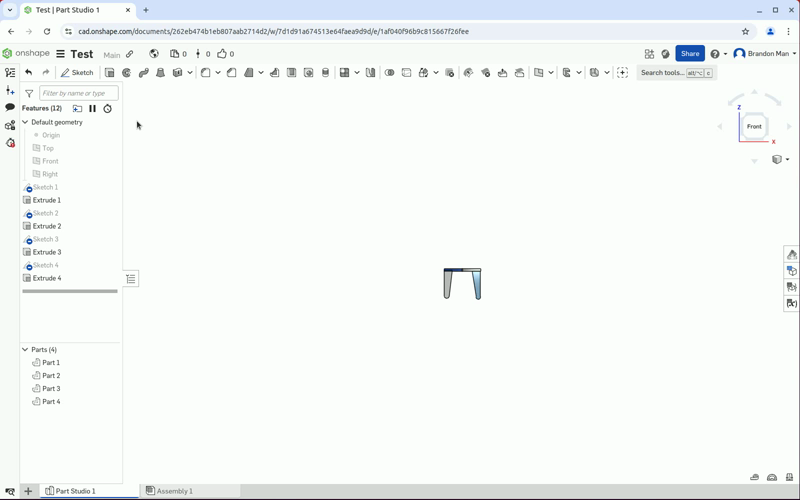
key(shift+h)
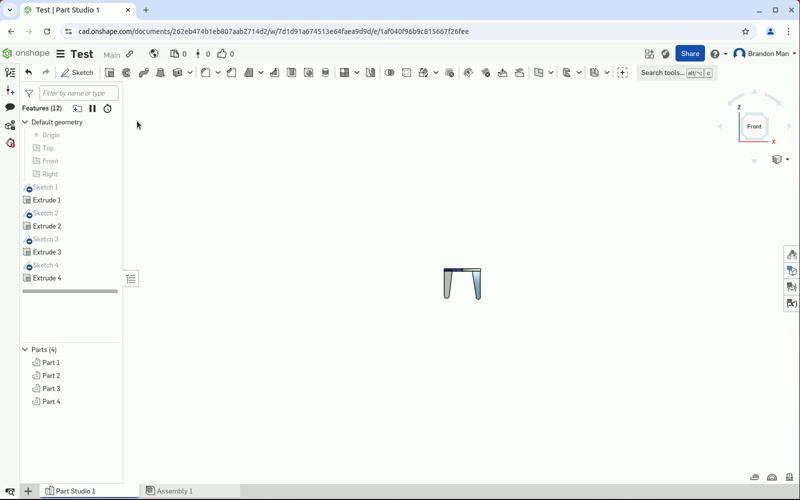
key(shift+h)
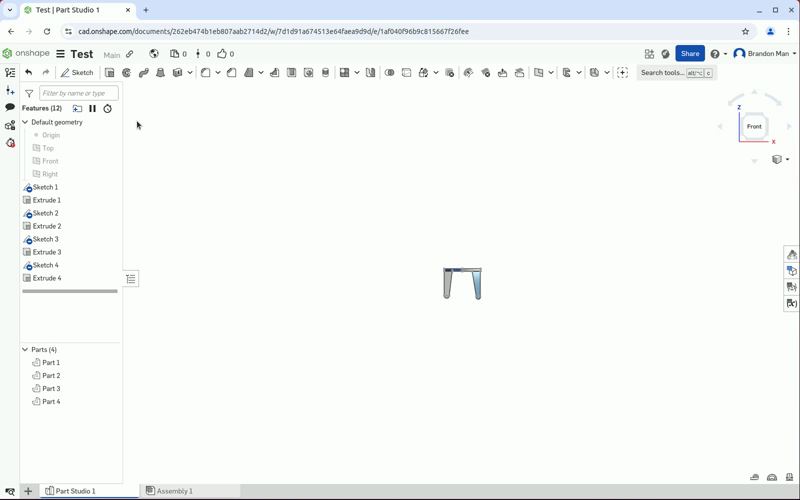
key(shift+7)
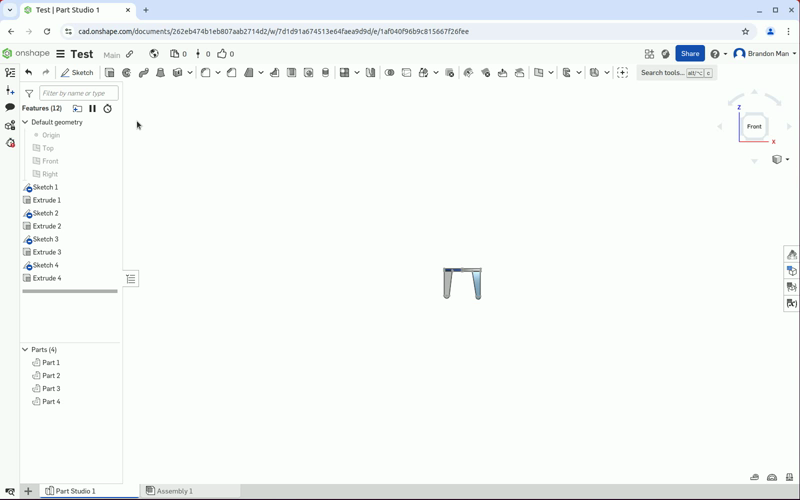
key(left, 2)
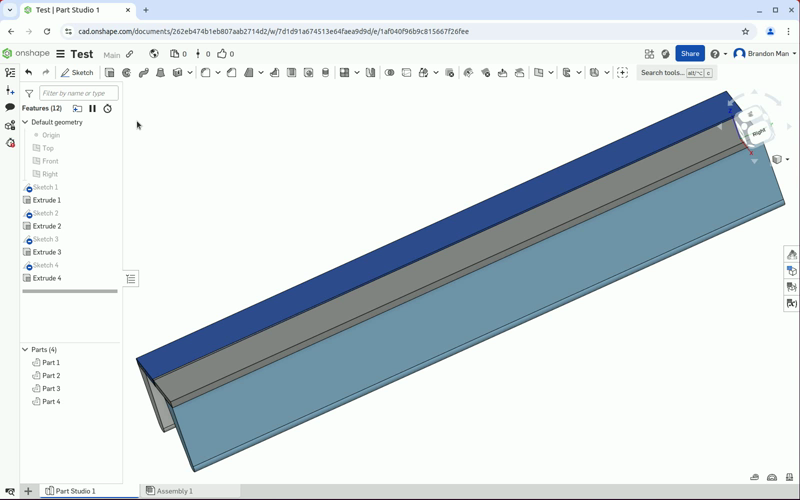
key(down, 2)
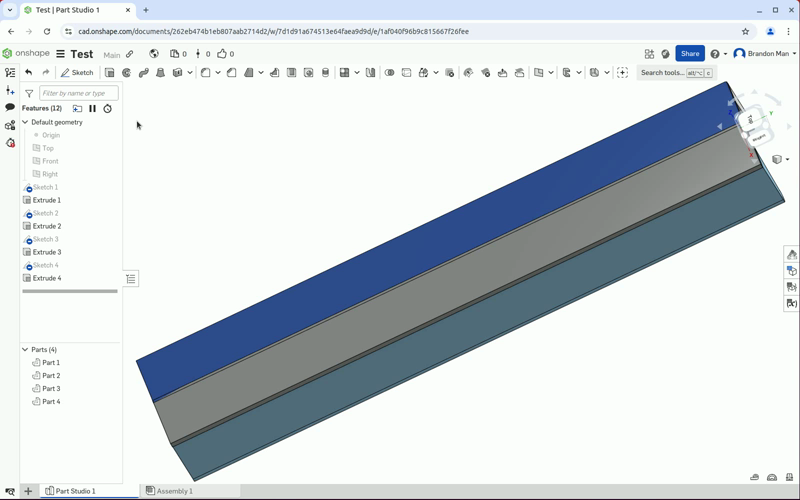
key(up, 2)
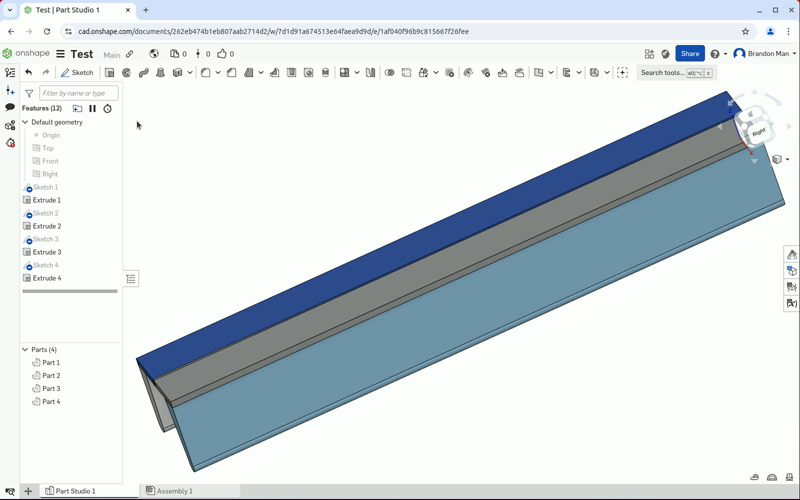
key(right, 2)
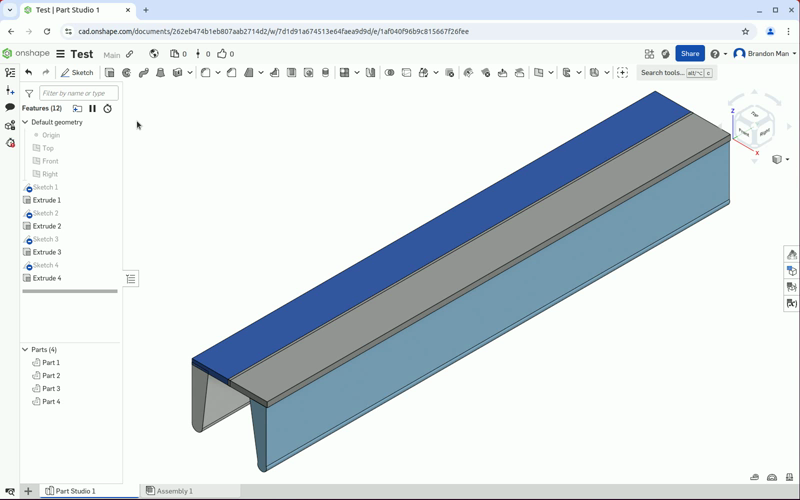
mouse_move(73, 189)
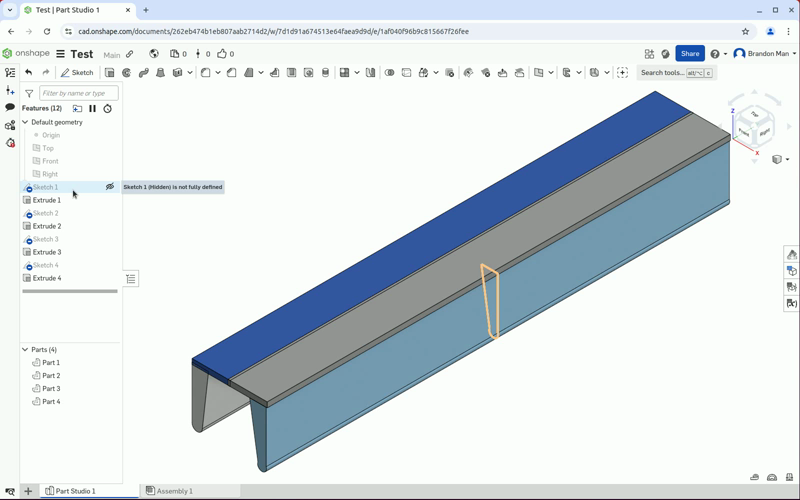
click(73, 189)